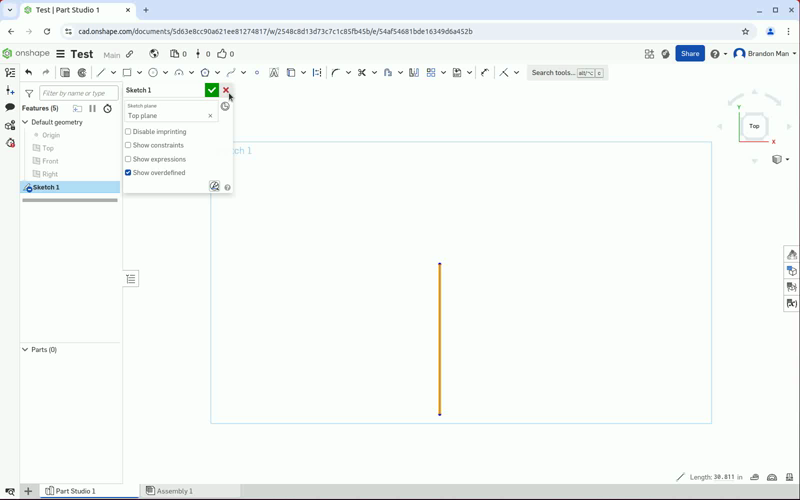
key(shift+h)
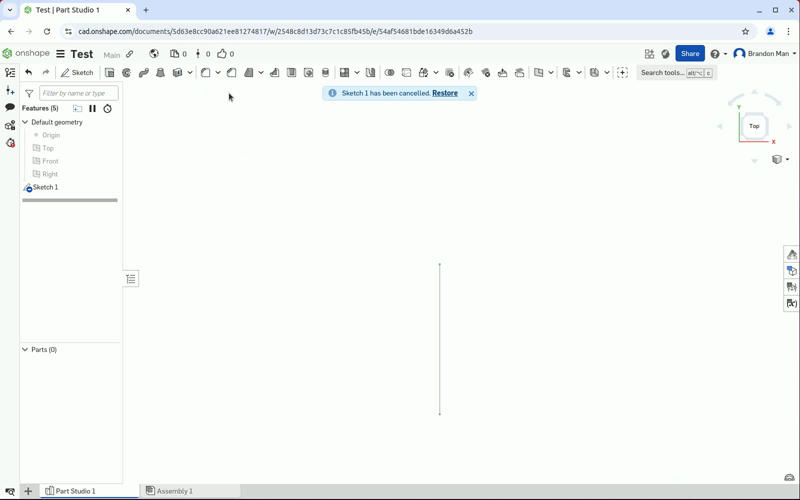
key(shift+s)
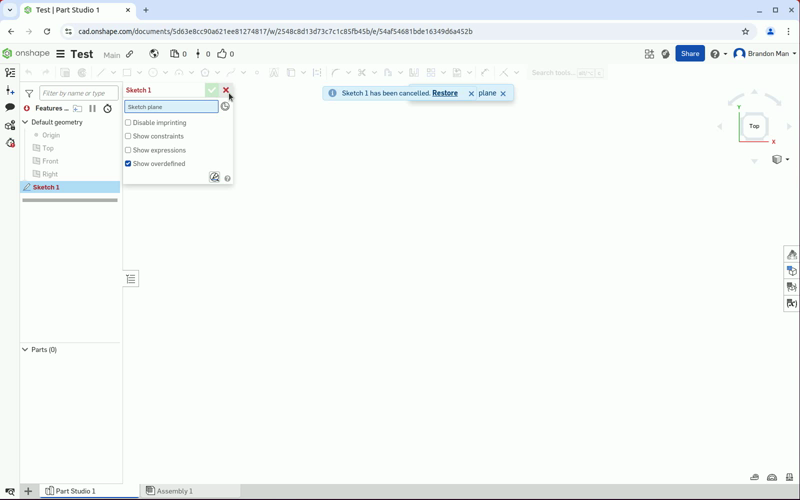
mouse_move(73, 150)
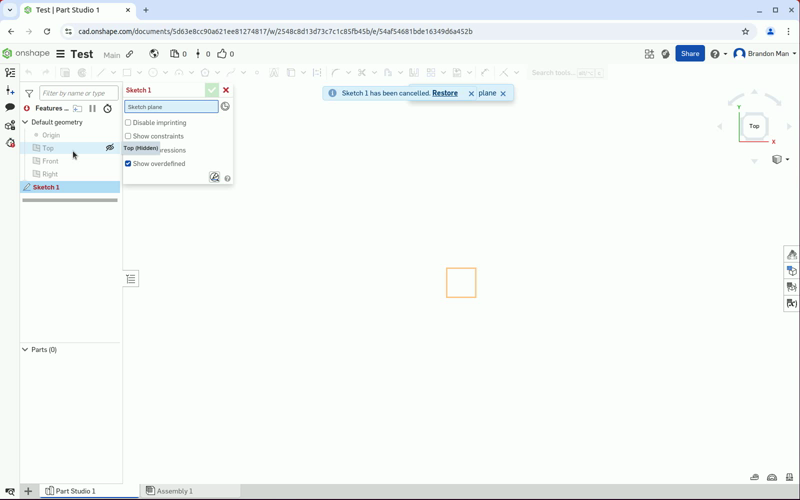
click(73, 150)
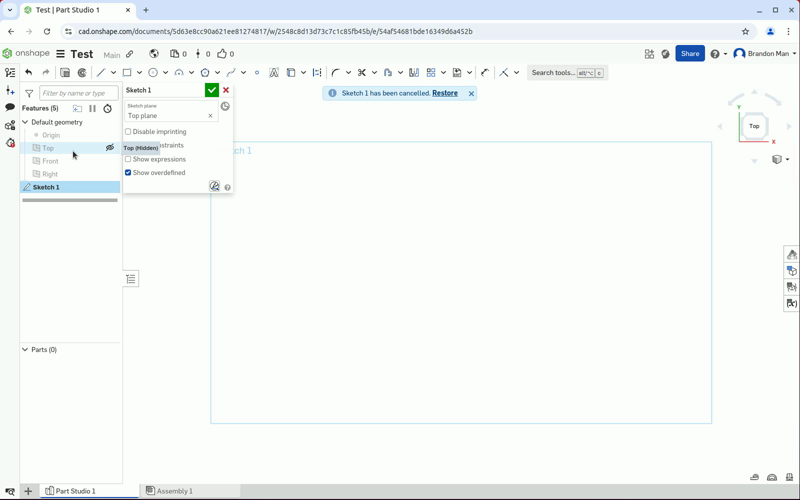
mouse_move(73, 352)
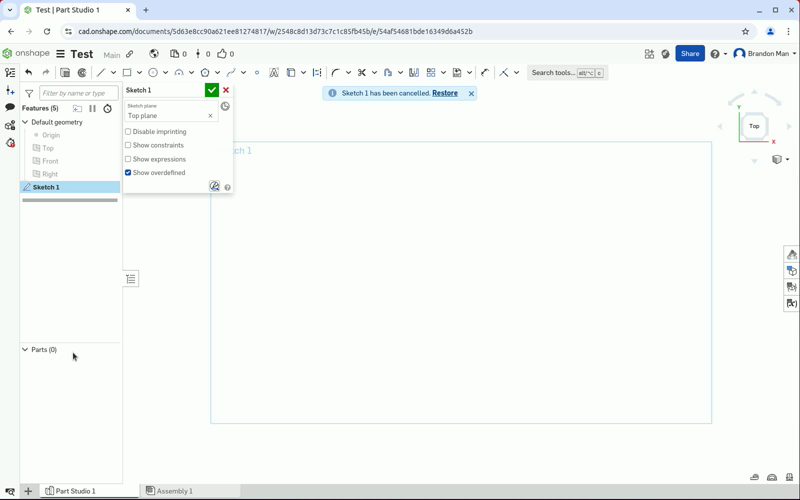
key(y)
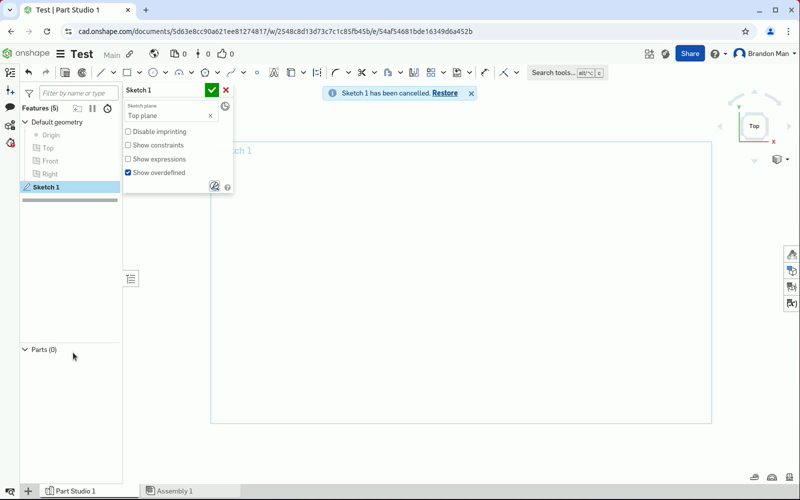
key(l)
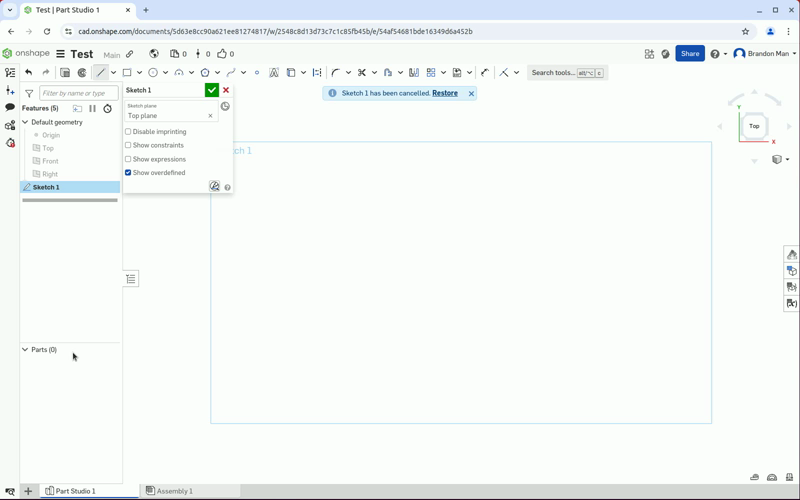
key_down(shift)
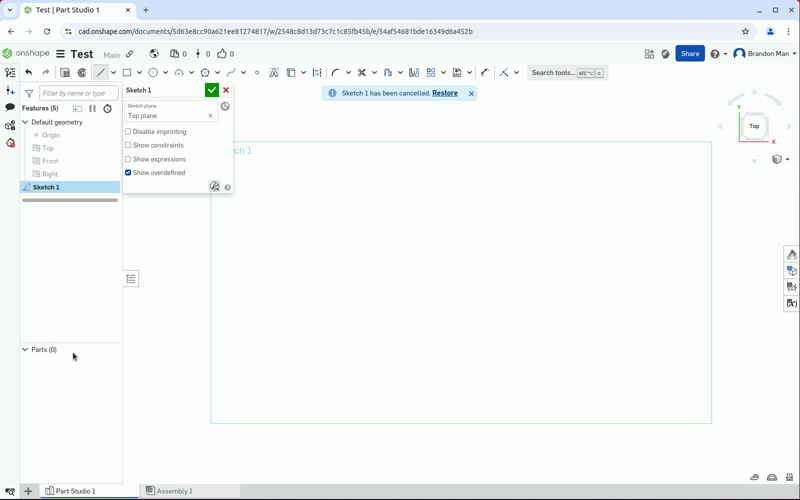
mouse_move(432, 282)
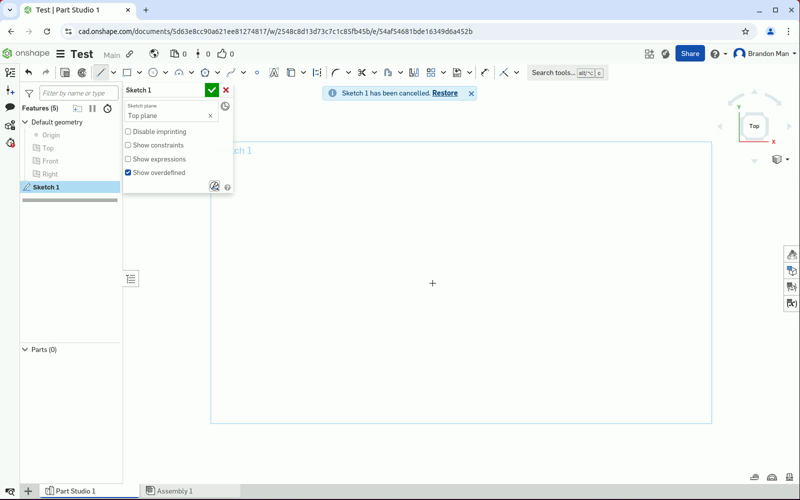
click(432, 282)
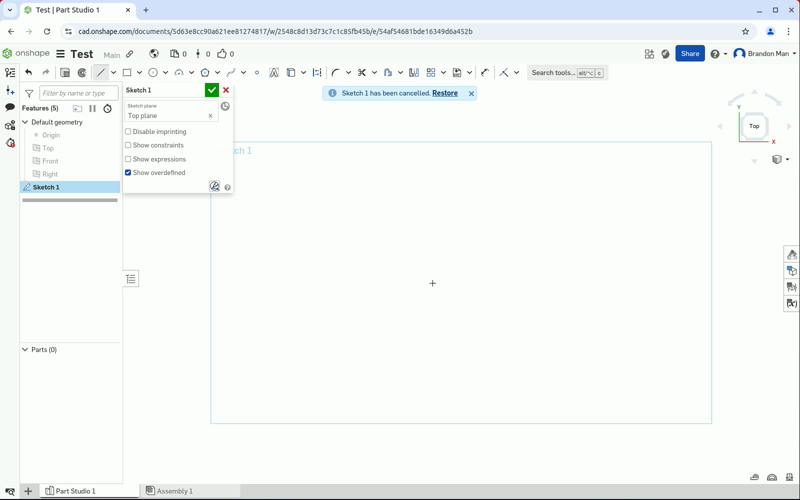
key_up(shift)
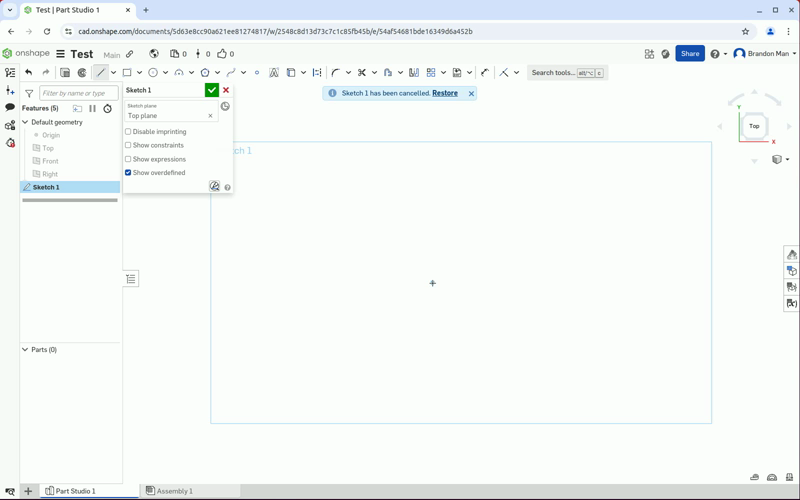
key_down(shift)
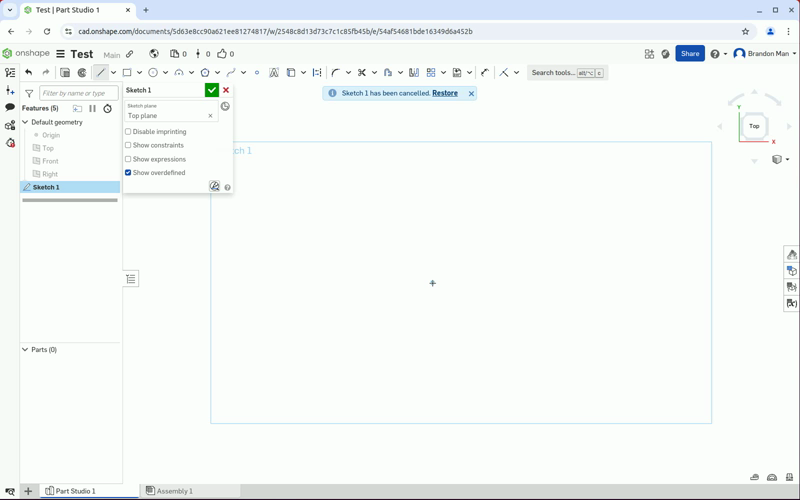
mouse_move(462, 282)
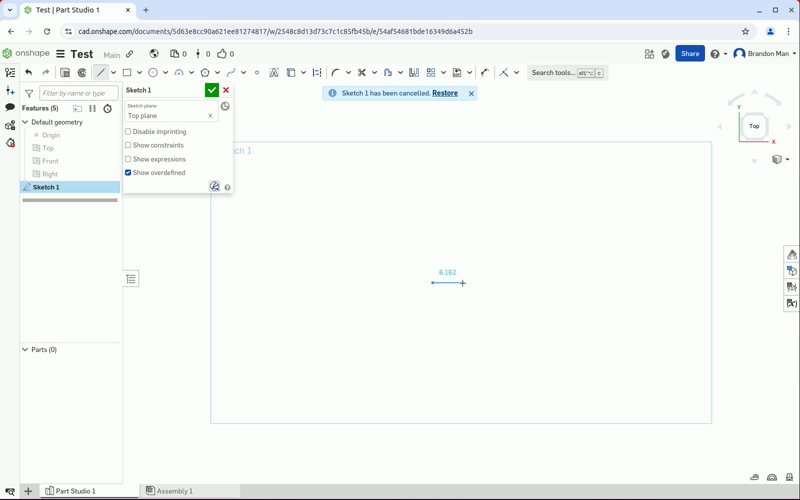
mouse_move(461, 282)
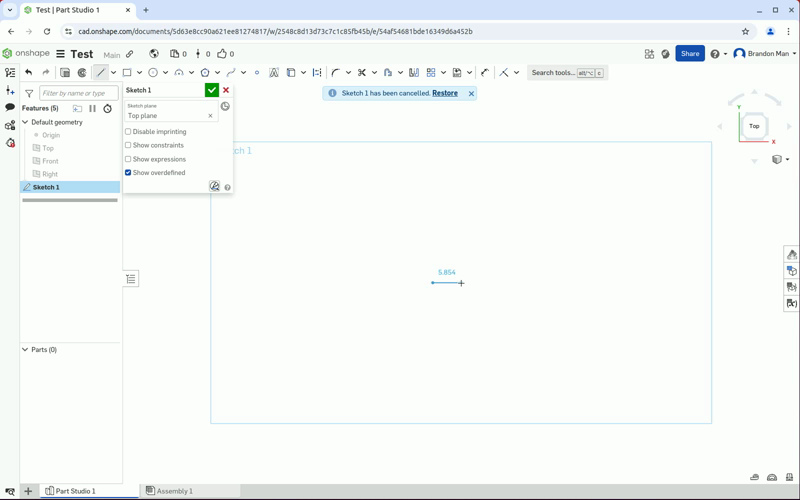
click(461, 282)
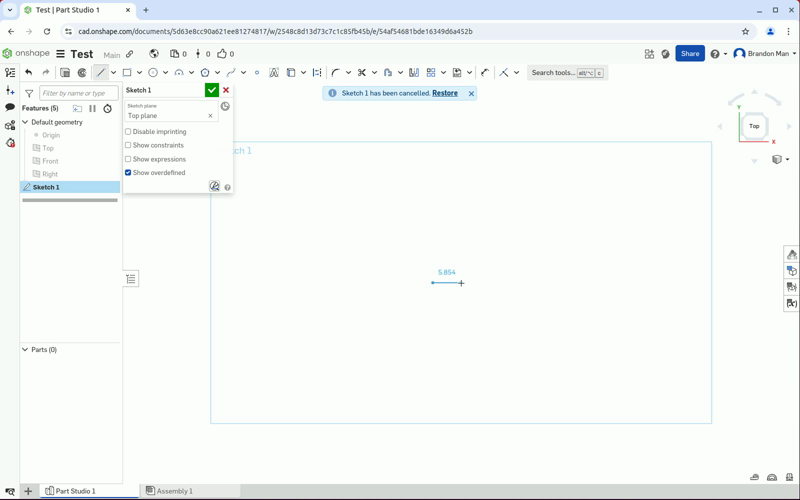
key_up(shift)
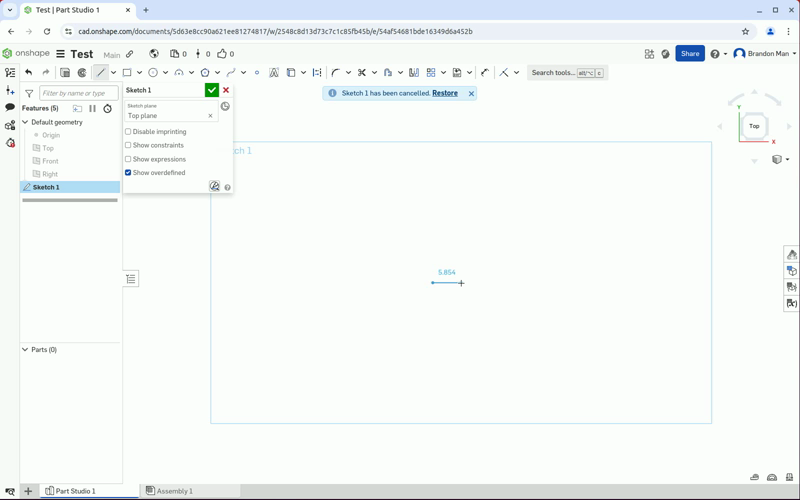
key_down(shift)
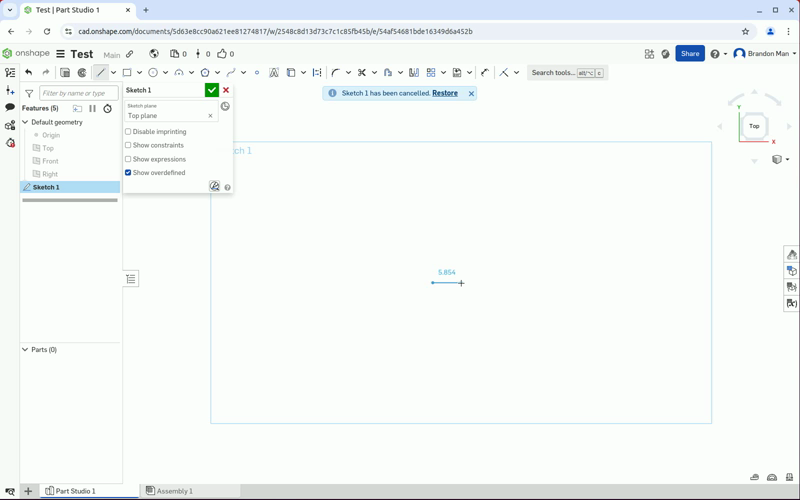
mouse_move(491, 282)
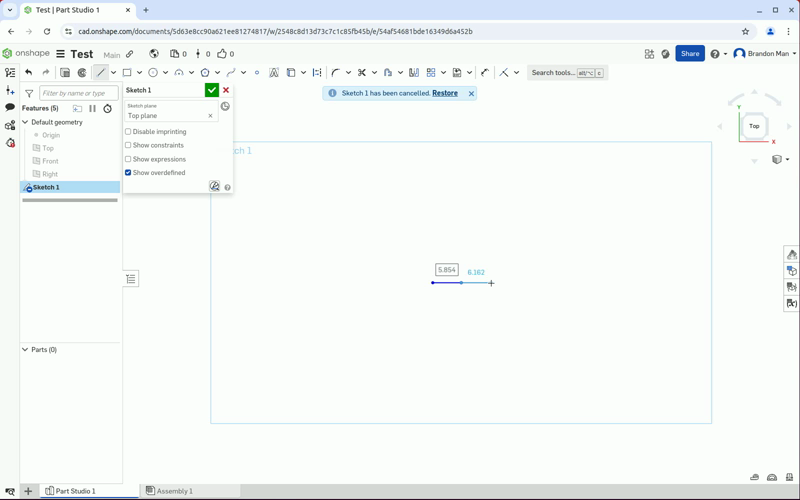
mouse_move(489, 282)
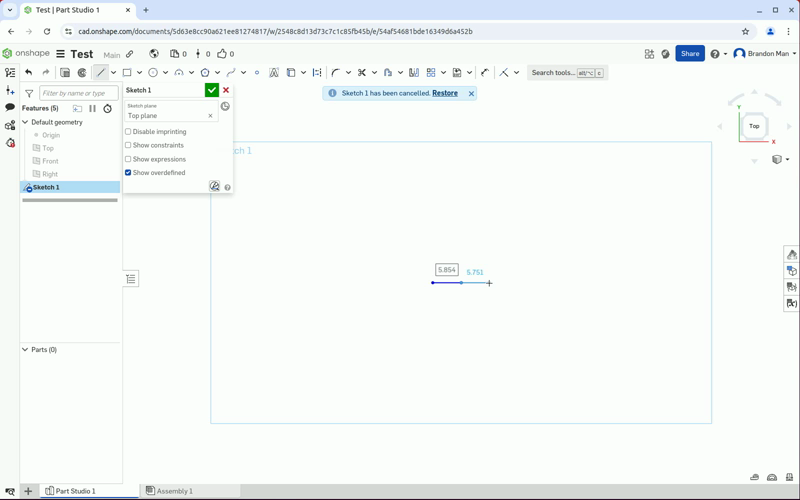
click(489, 282)
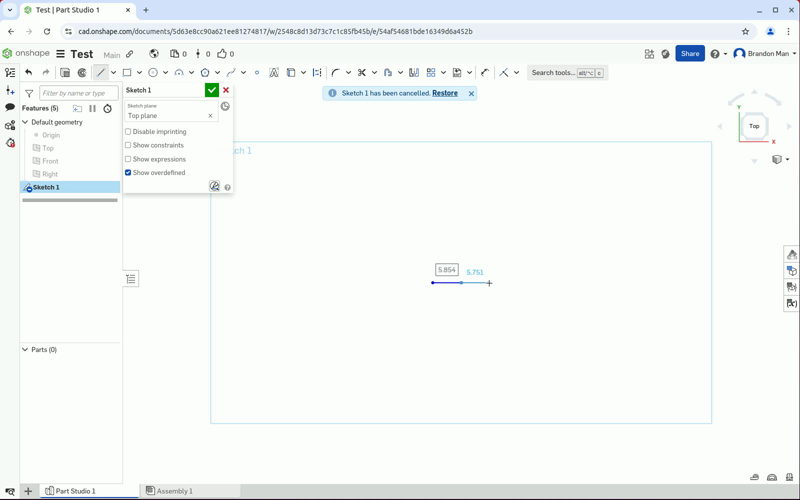
key_up(shift)
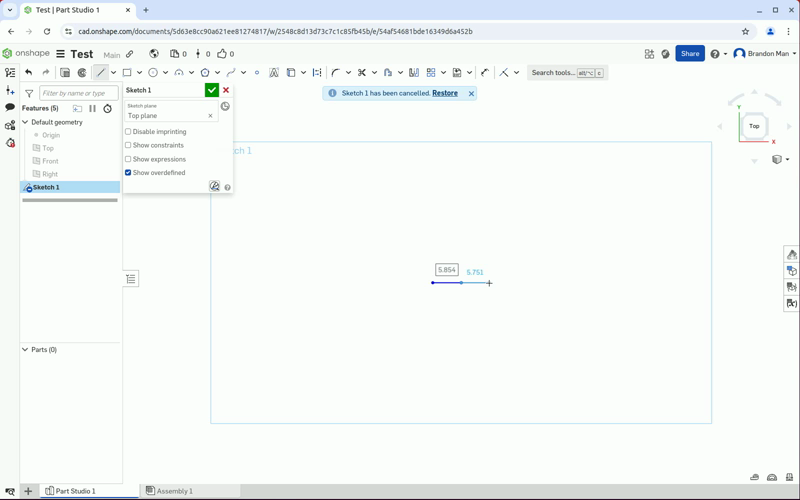
key_down(shift)
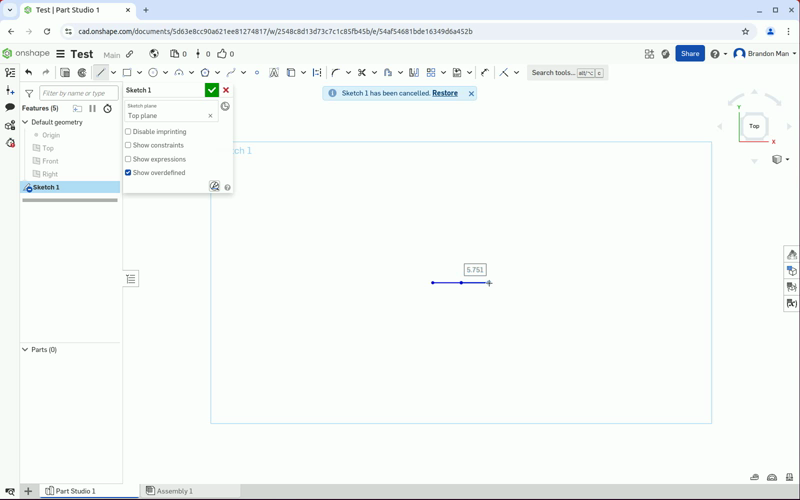
mouse_move(489, 177)
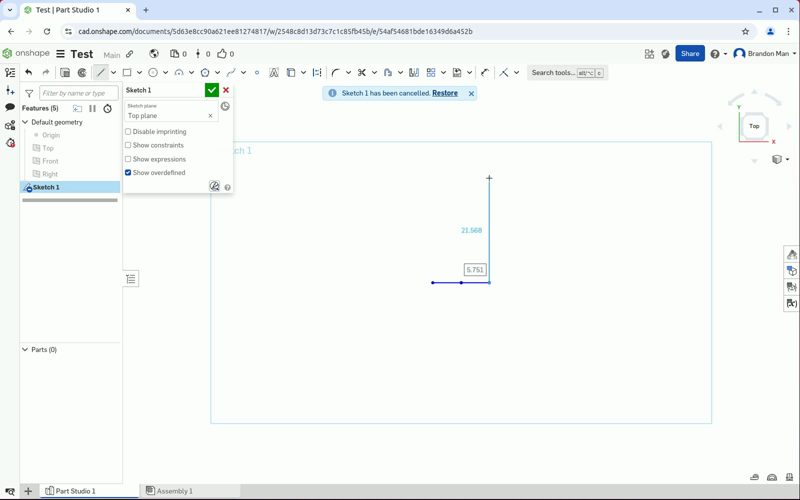
click(489, 177)
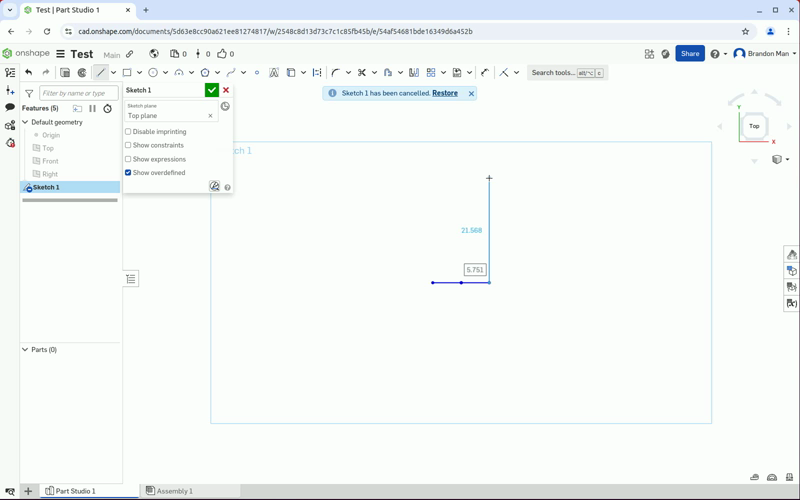
key_up(shift)
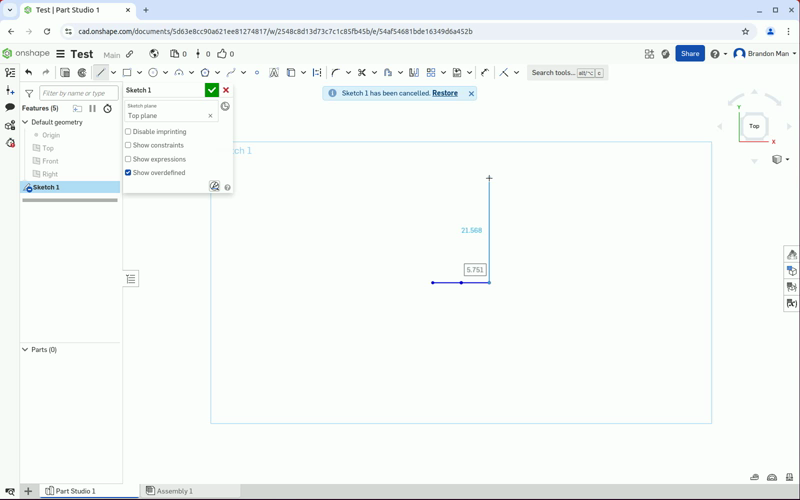
key(esc)
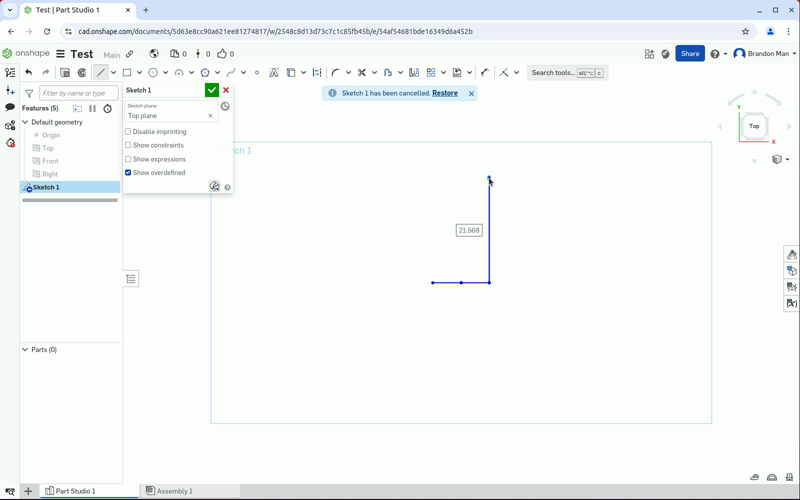
key(a)
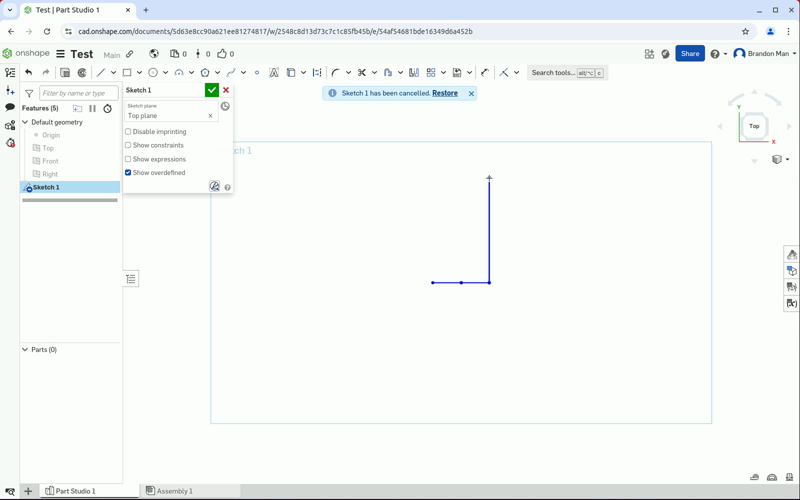
mouse_move(489, 177)
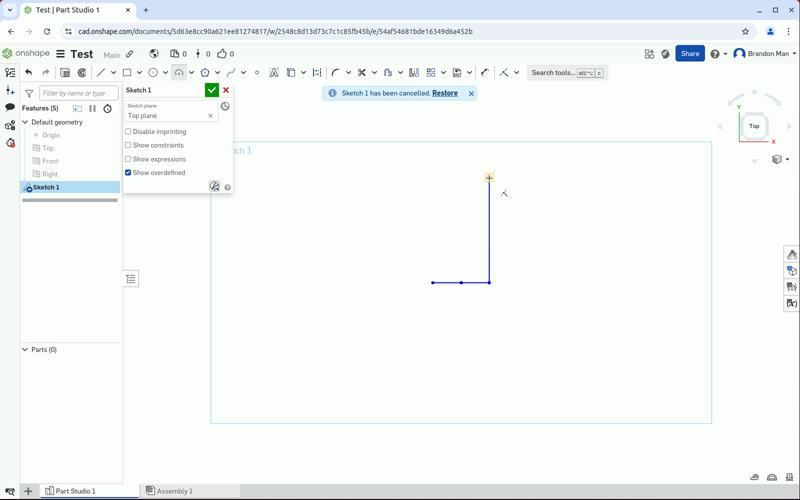
click(489, 177)
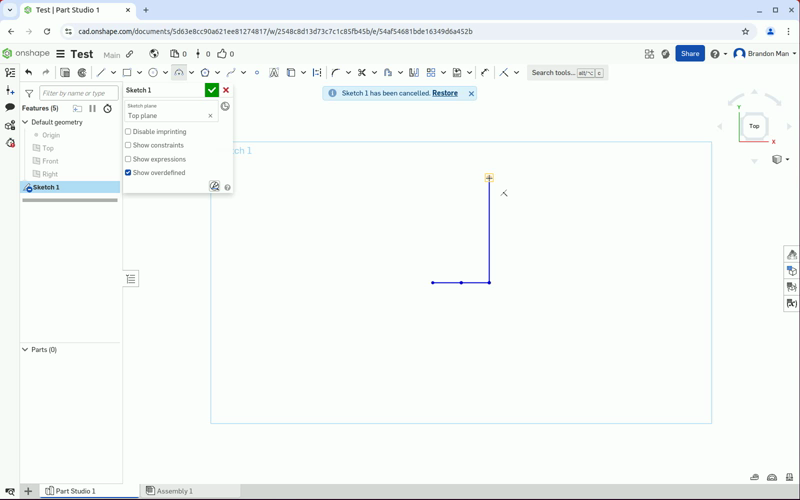
key_down(shift)
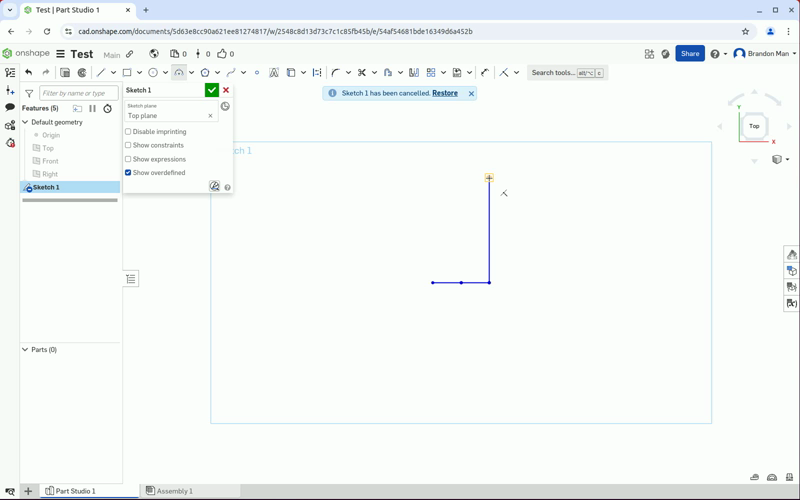
mouse_move(432, 177)
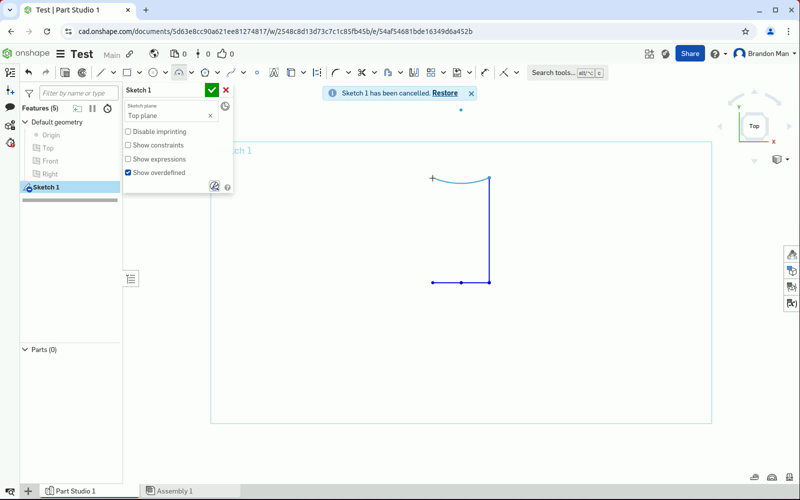
click(432, 177)
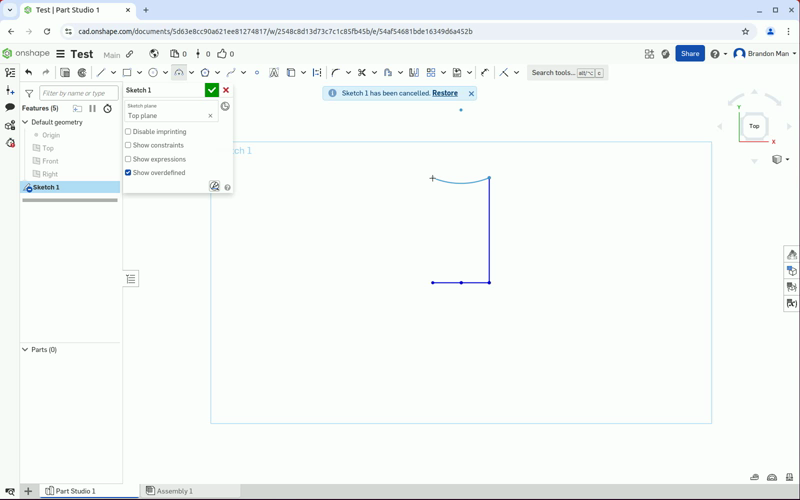
mouse_move(461, 169)
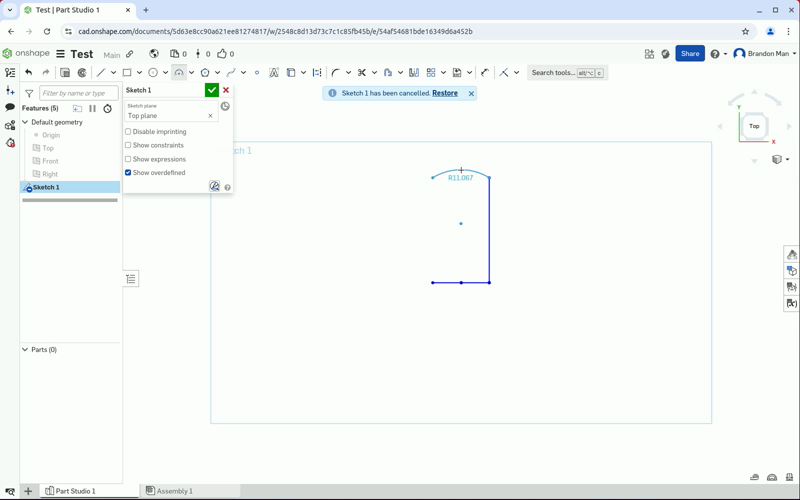
click(461, 169)
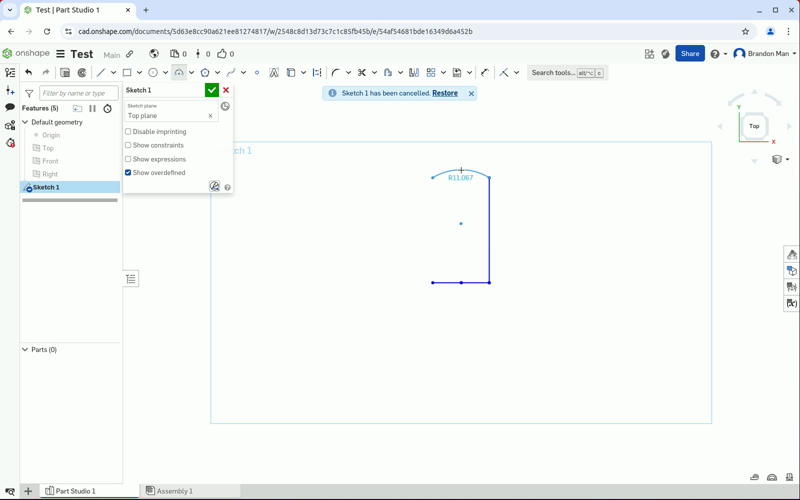
key_up(shift)
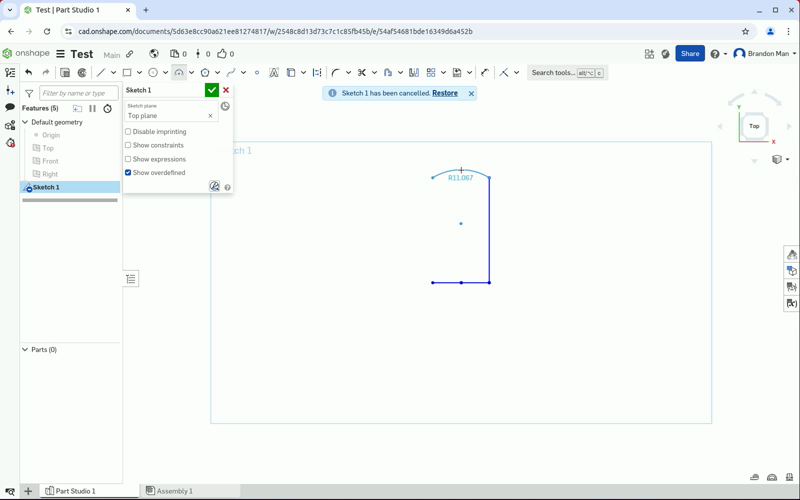
key(esc)
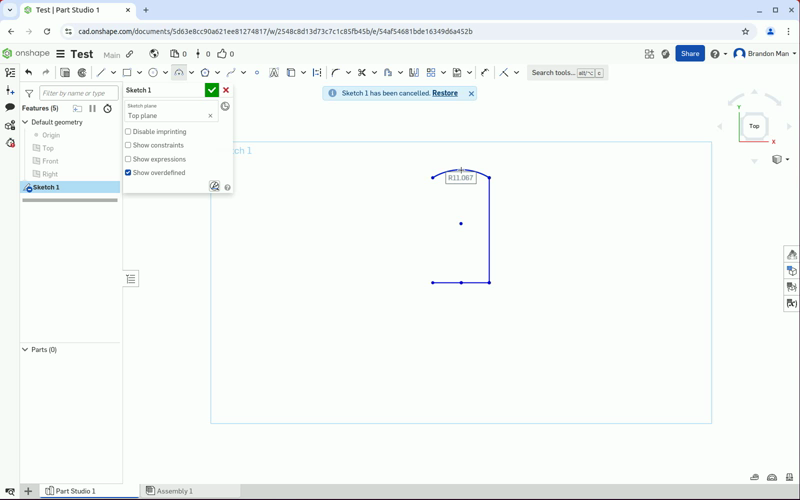
key(l)
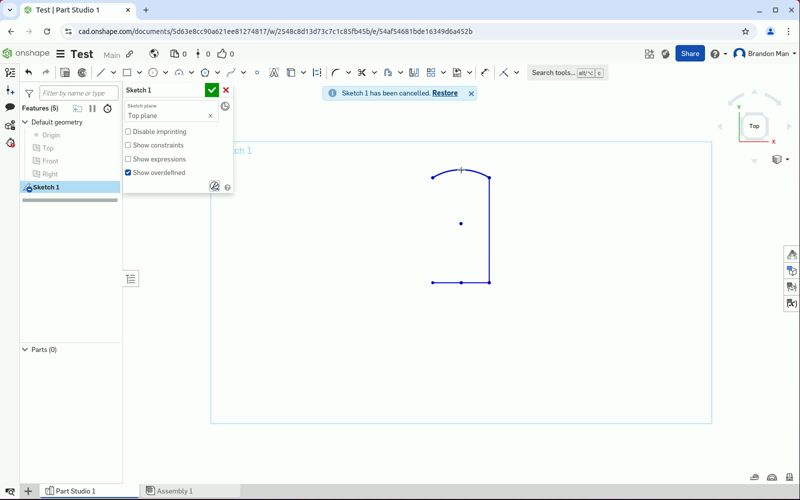
mouse_move(432, 177)
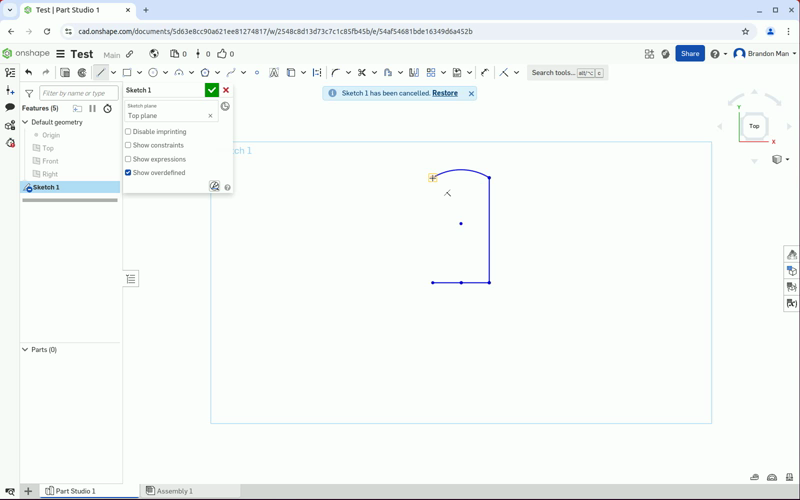
click(432, 177)
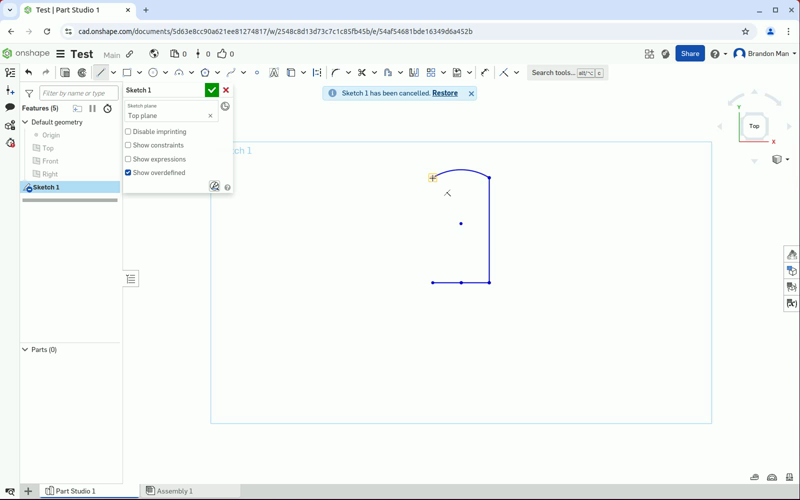
key_down(shift)
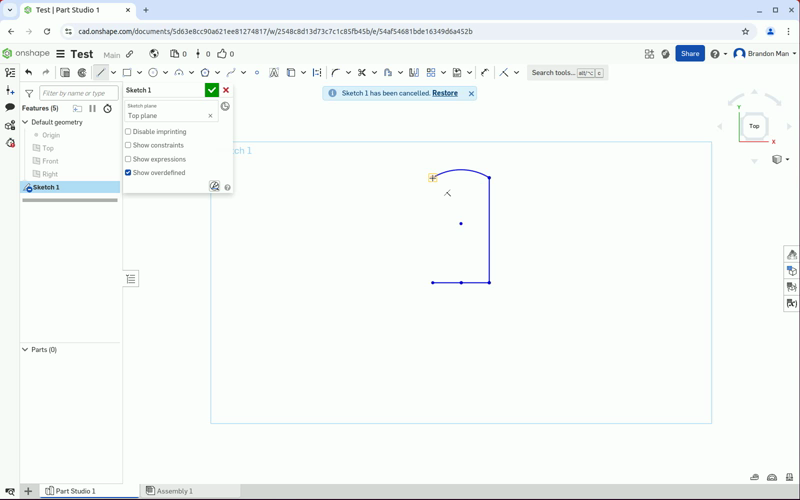
mouse_move(432, 282)
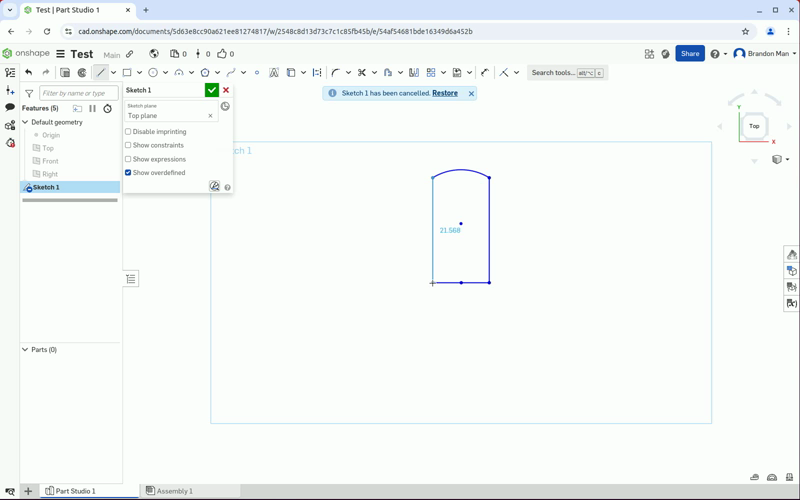
key_up(shift)
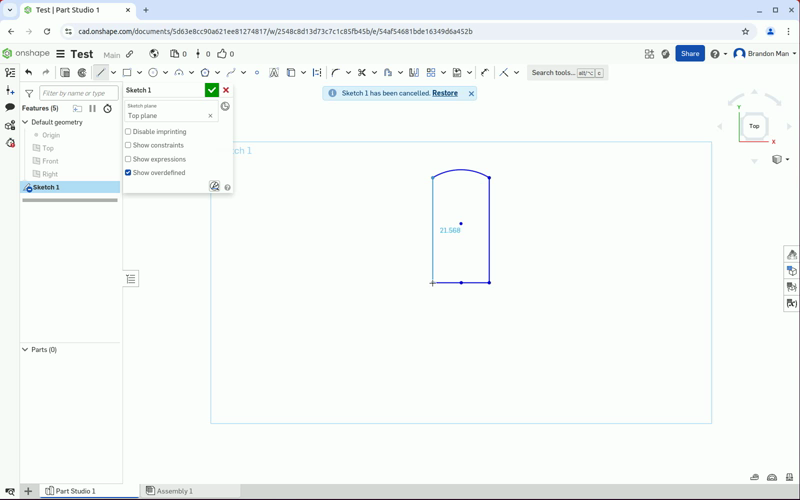
click(432, 282)
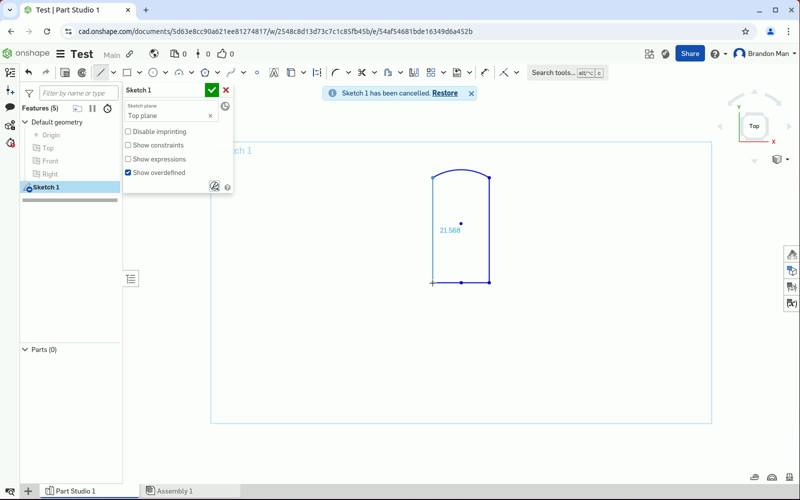
key(esc)
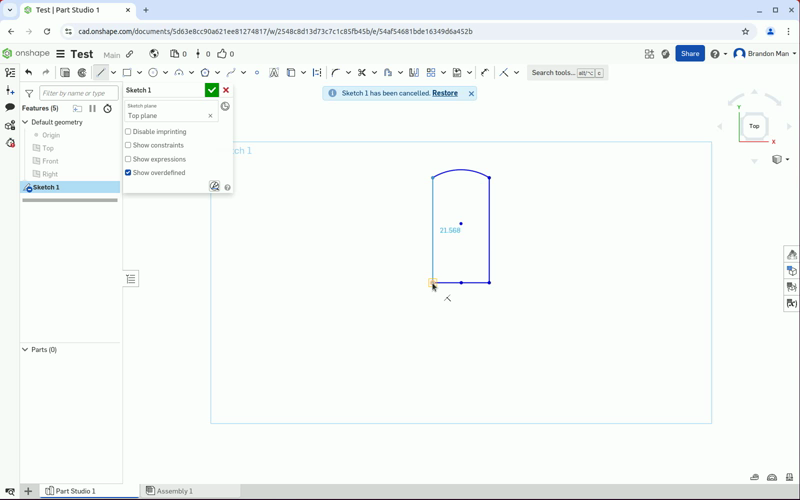
mouse_move(481, 255)
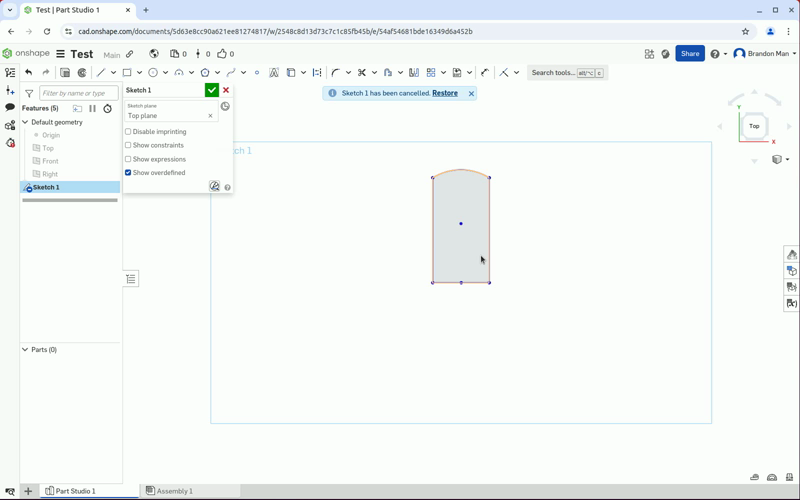
click(481, 255)
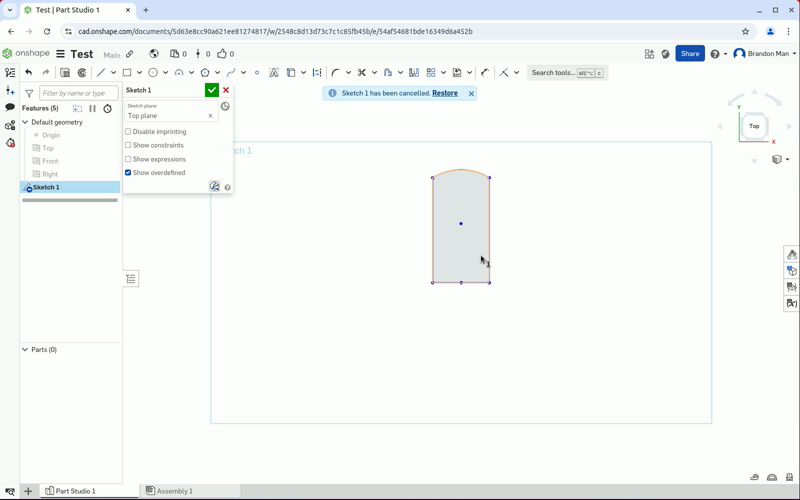
mouse_move(73, 352)
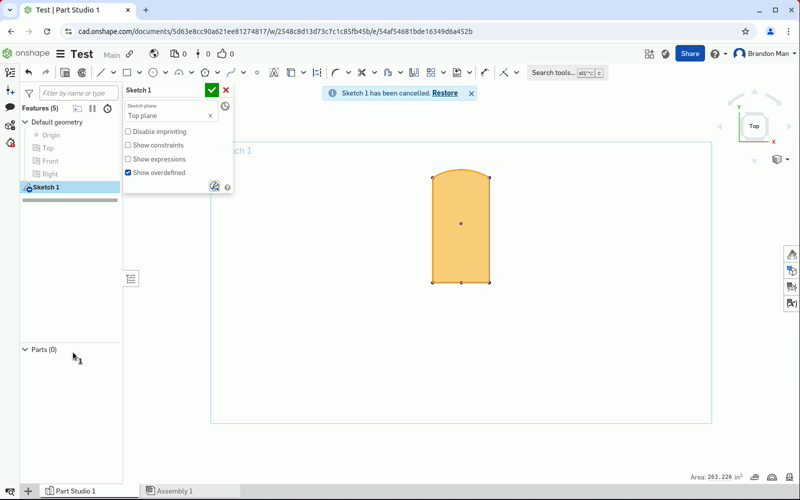
key(shift+y)
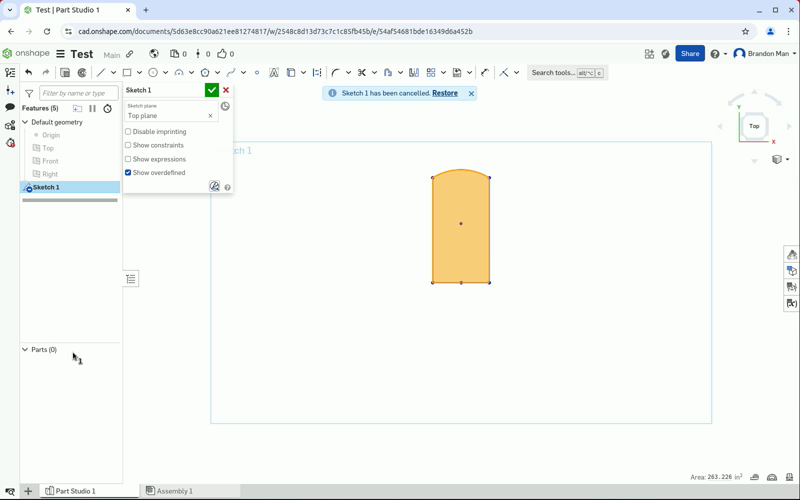
key(shift+e)
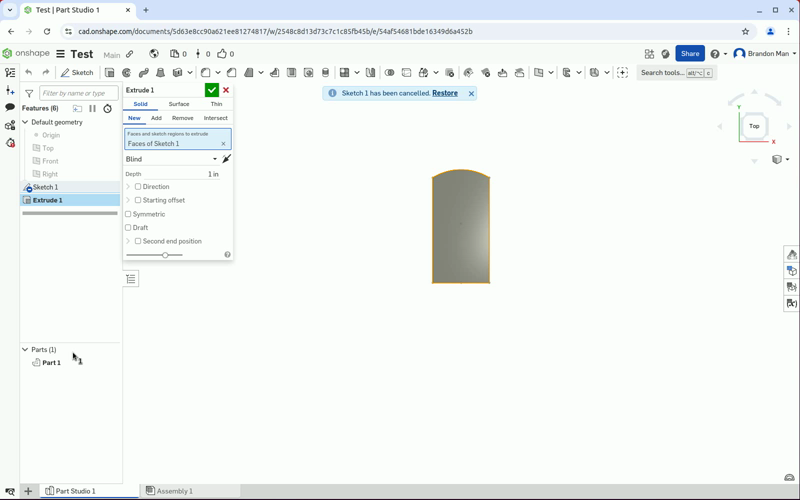
mouse_move(143, 106)
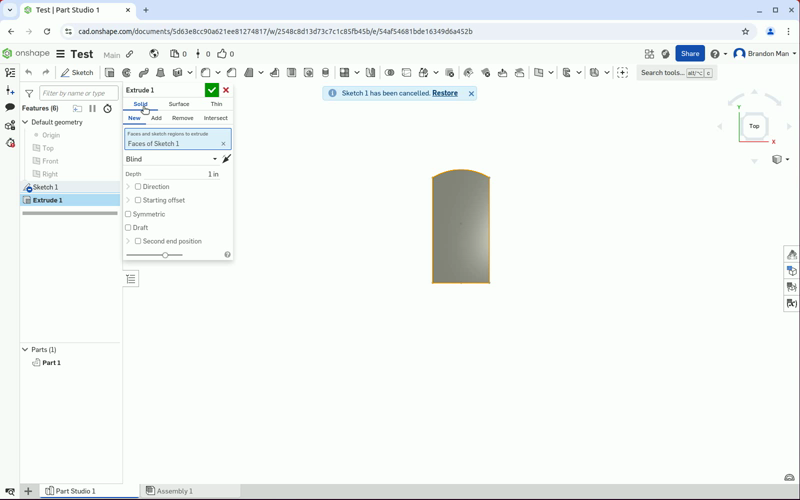
click(143, 106)
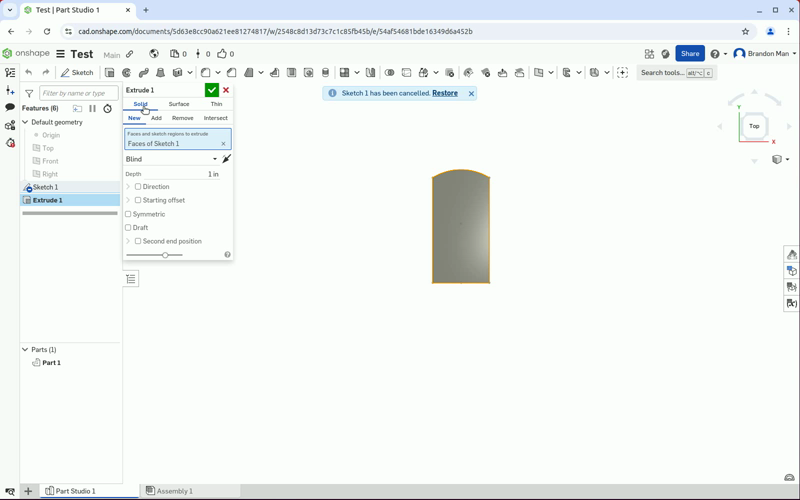
mouse_move(137, 120)
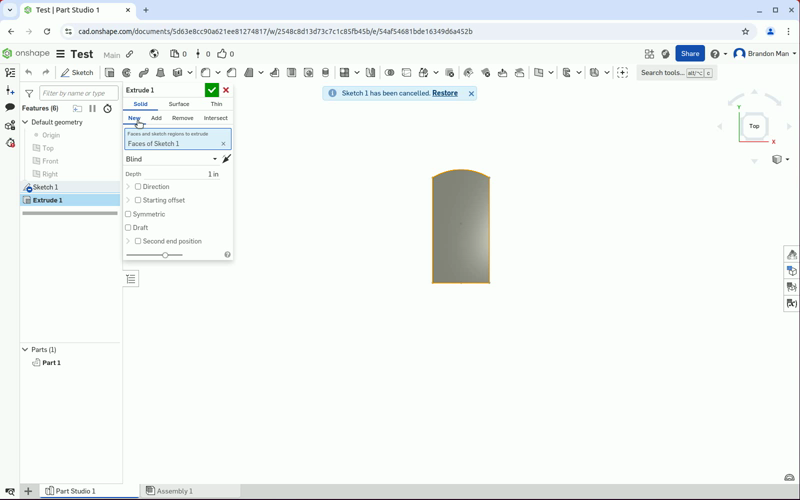
click(137, 120)
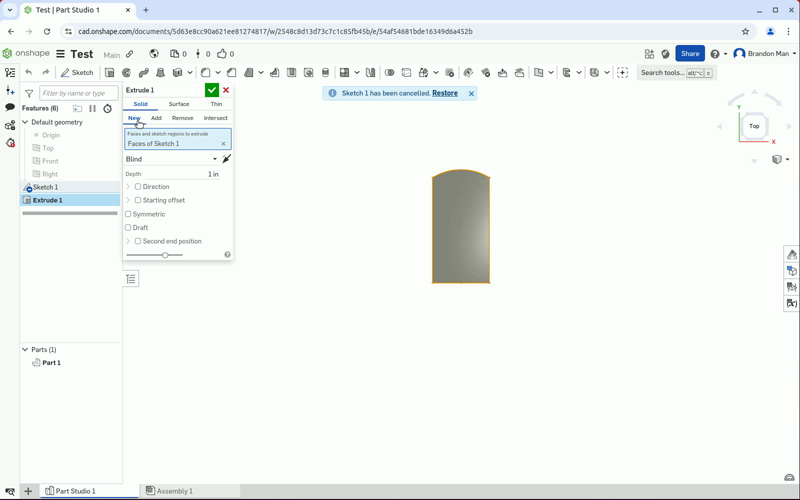
key(tab, 4)
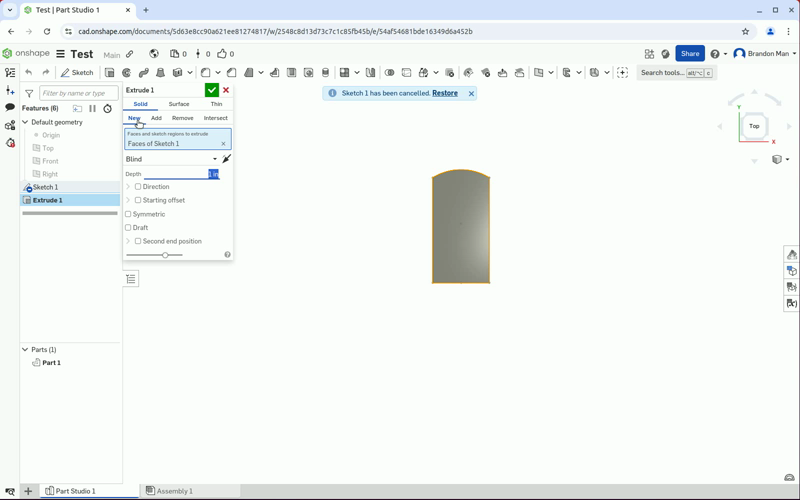
text(1.444)
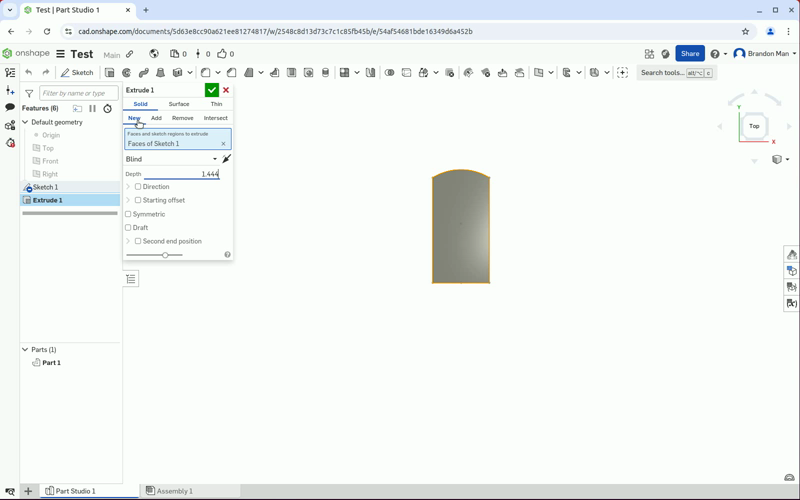
key(enter)
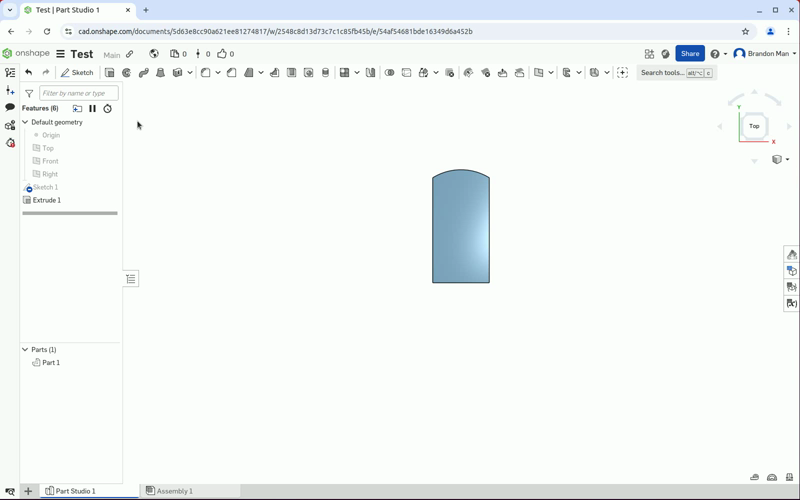
key(shift+h)
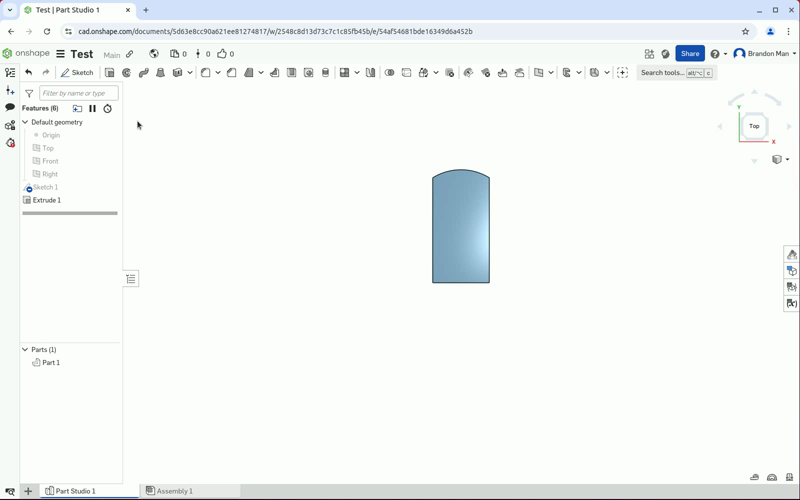
key(shift+h)
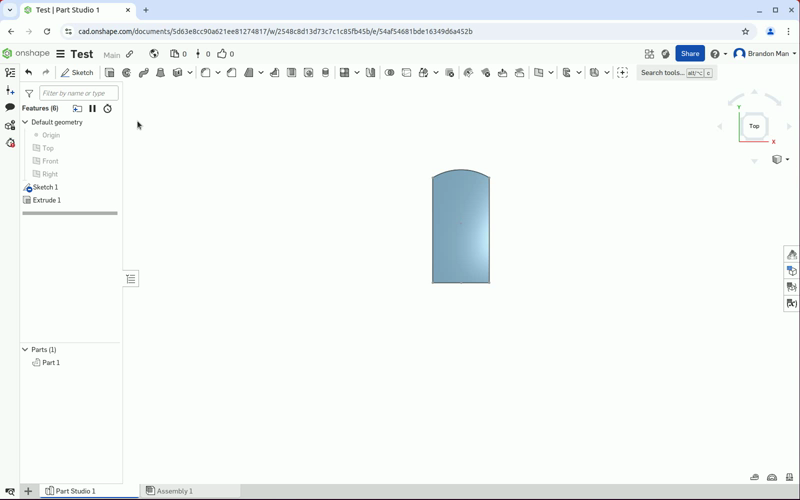
mouse_move(73, 189)
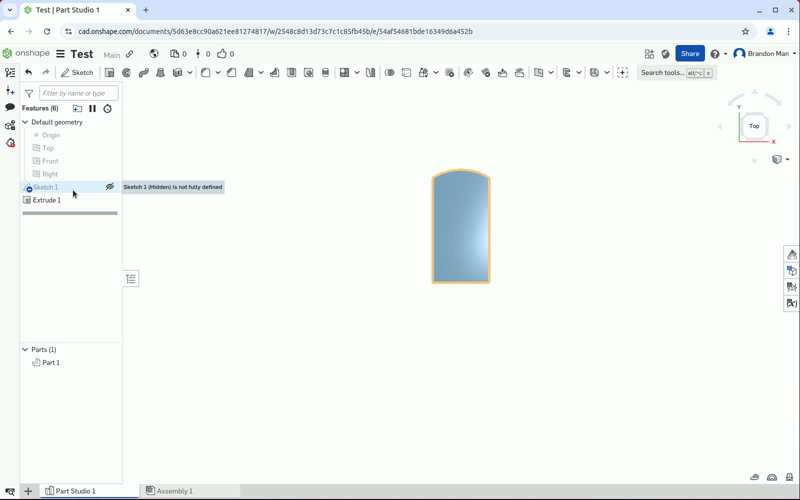
click(73, 189)
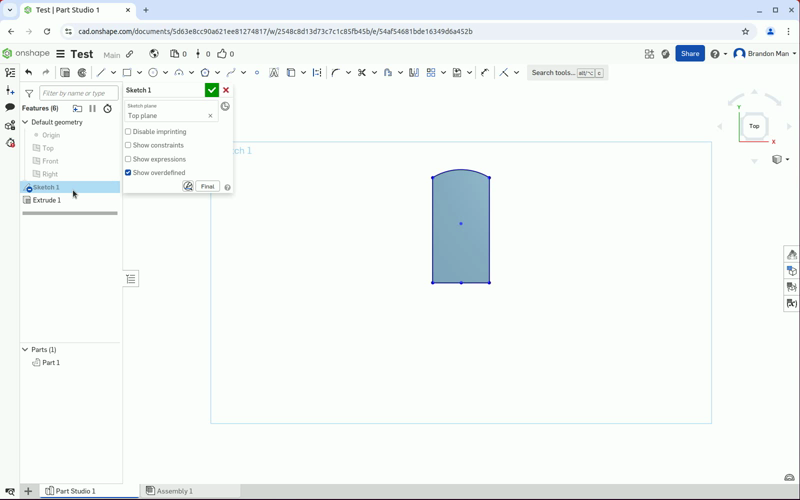
mouse_move(229, 92)
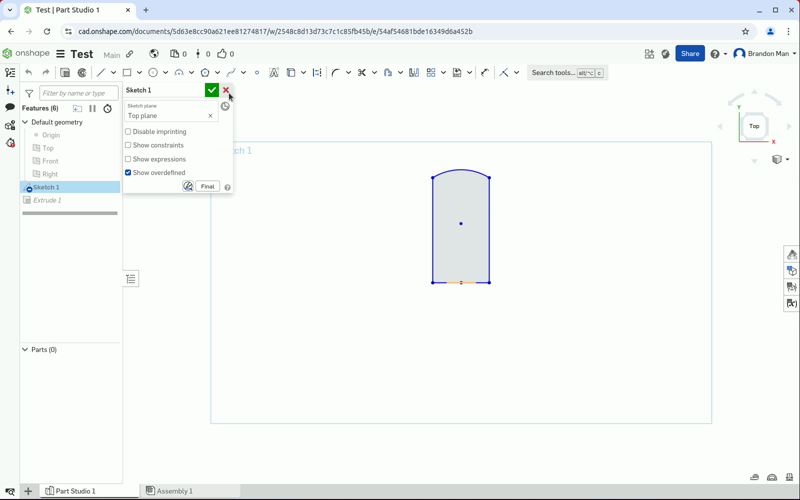
click(229, 92)
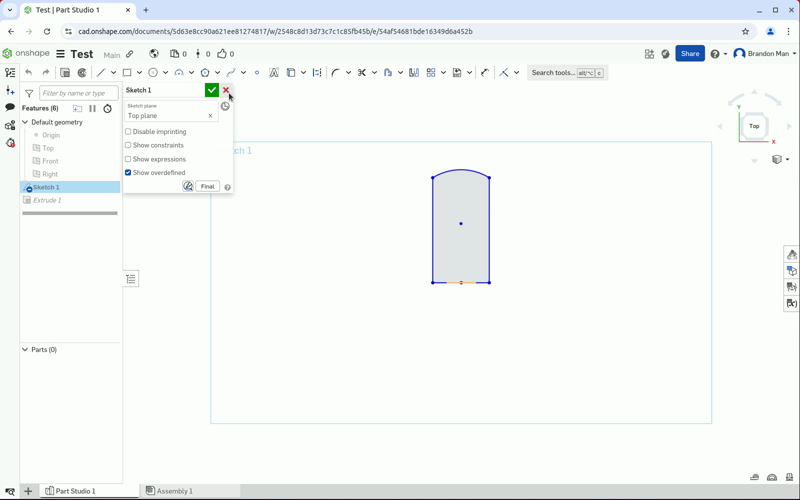
key(shift+s)
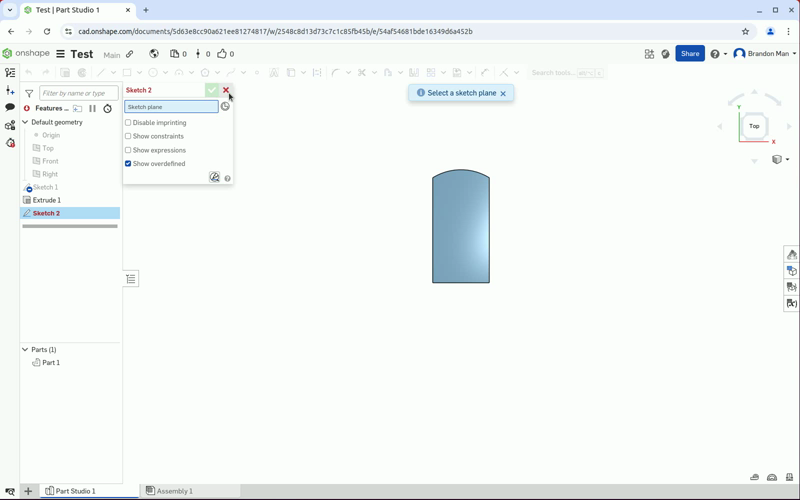
mouse_move(73, 150)
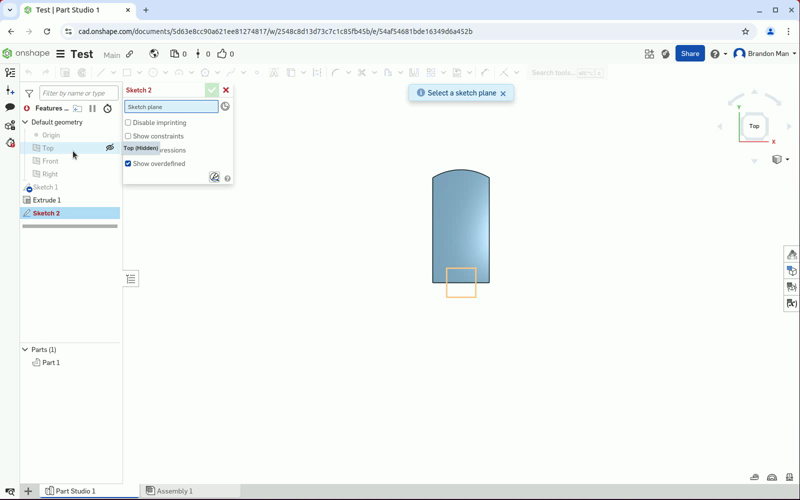
click(73, 150)
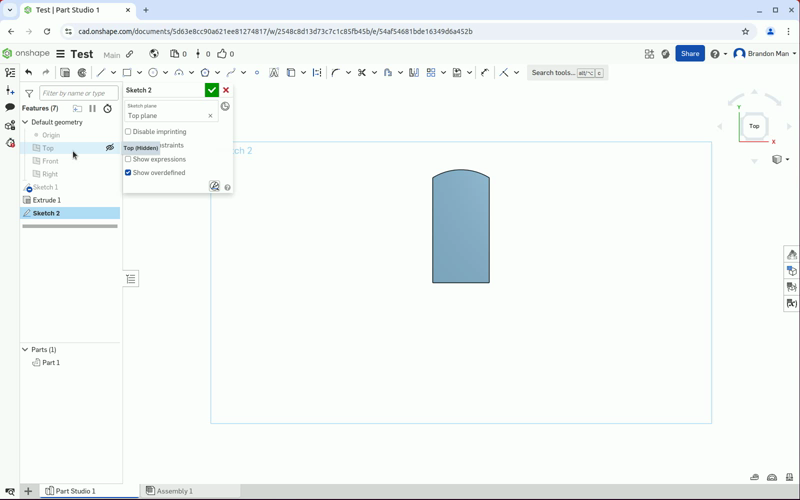
mouse_move(73, 352)
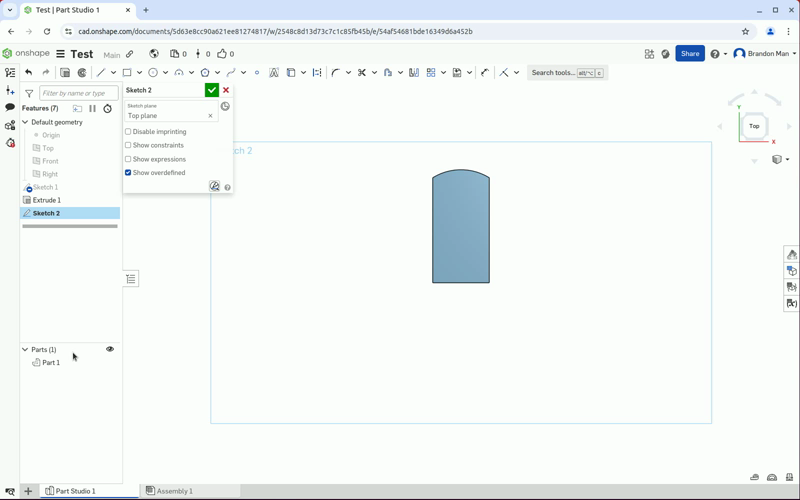
key(y)
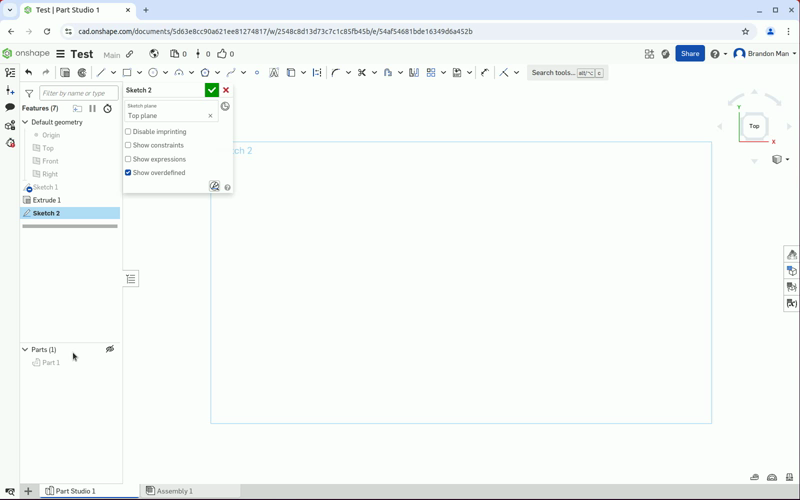
key(a)
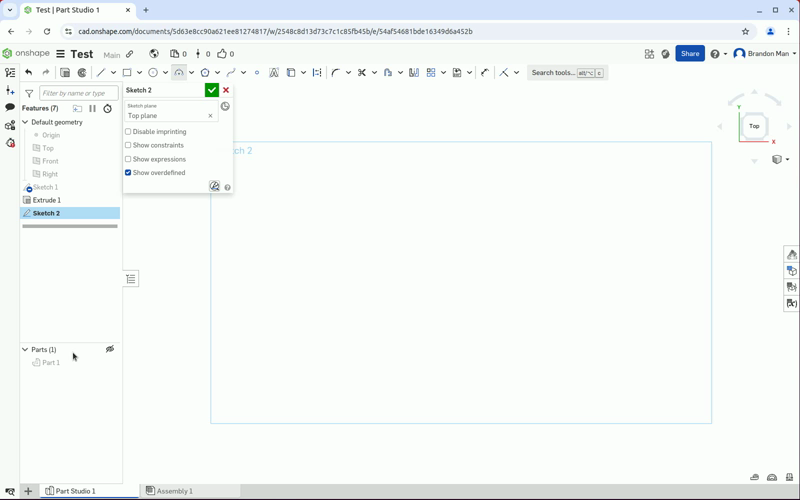
key_down(shift)
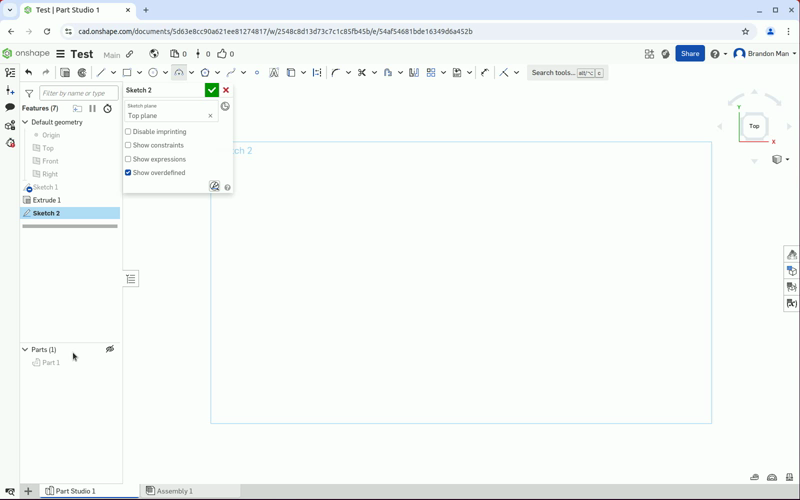
mouse_move(432, 388)
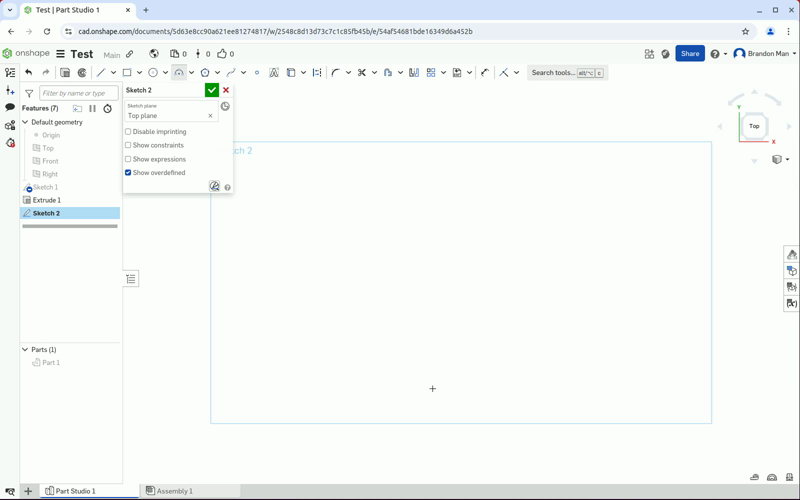
click(432, 388)
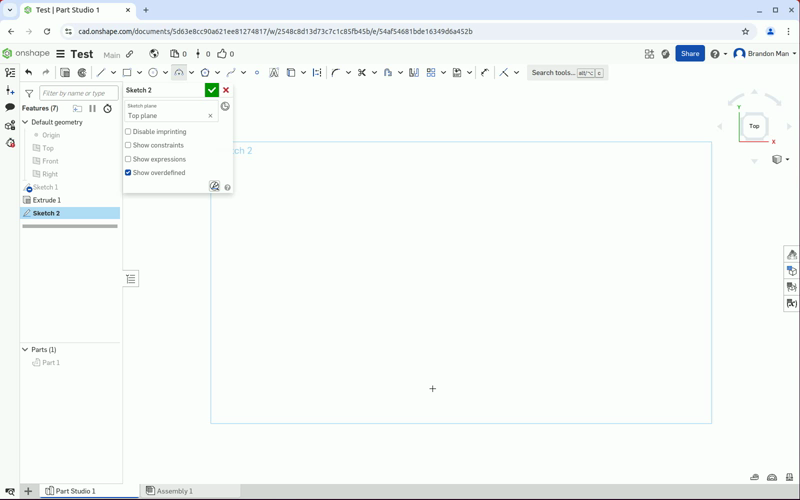
key_up(shift)
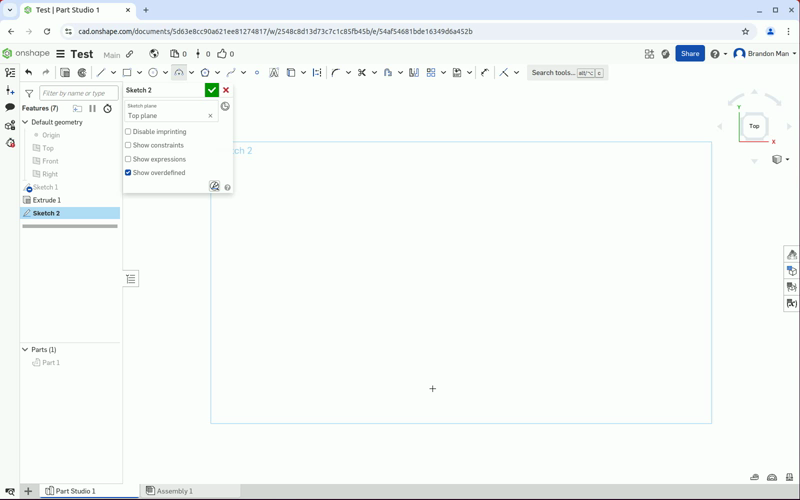
key_down(shift)
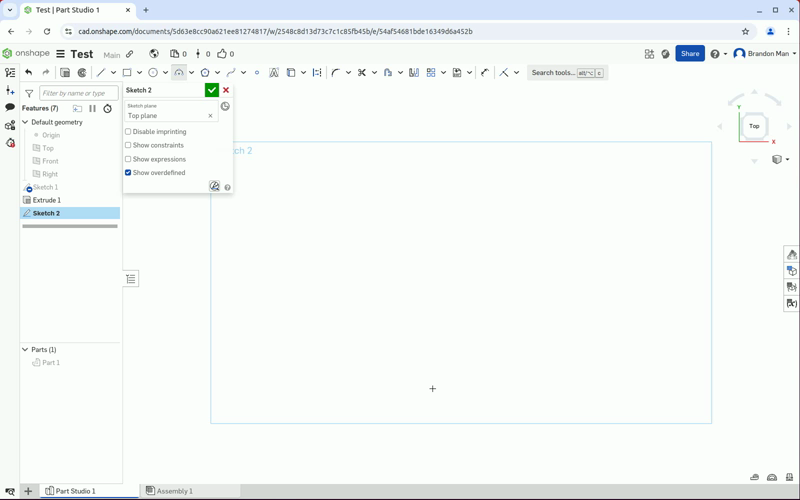
mouse_move(489, 388)
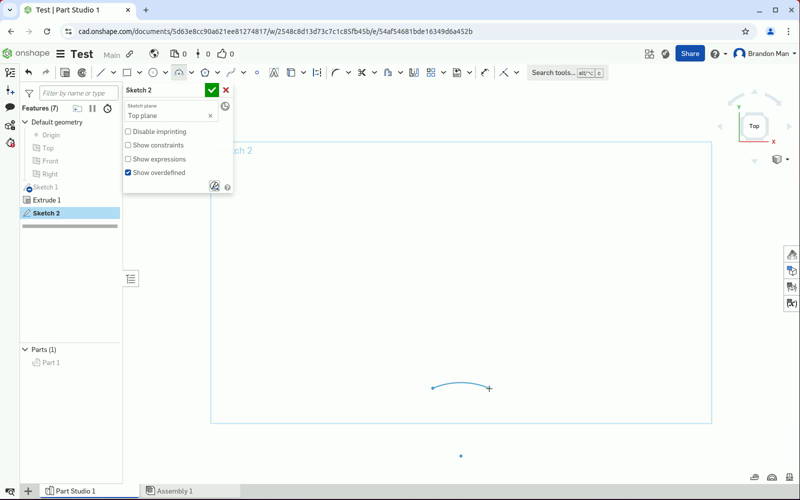
click(489, 388)
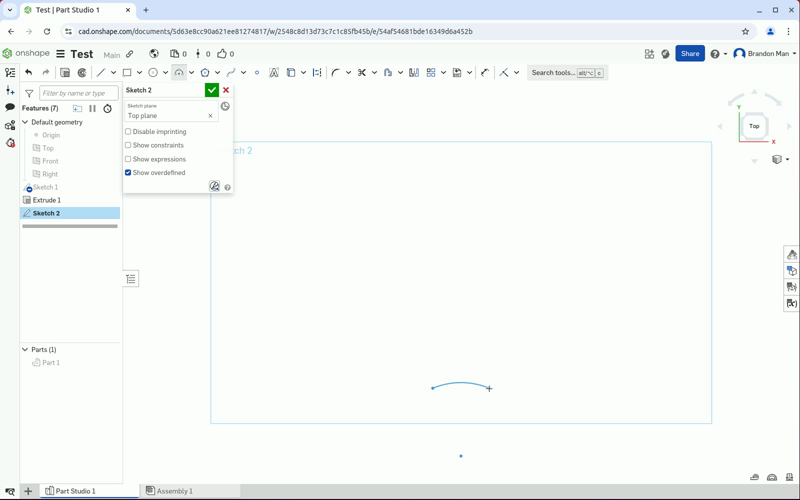
mouse_move(460, 396)
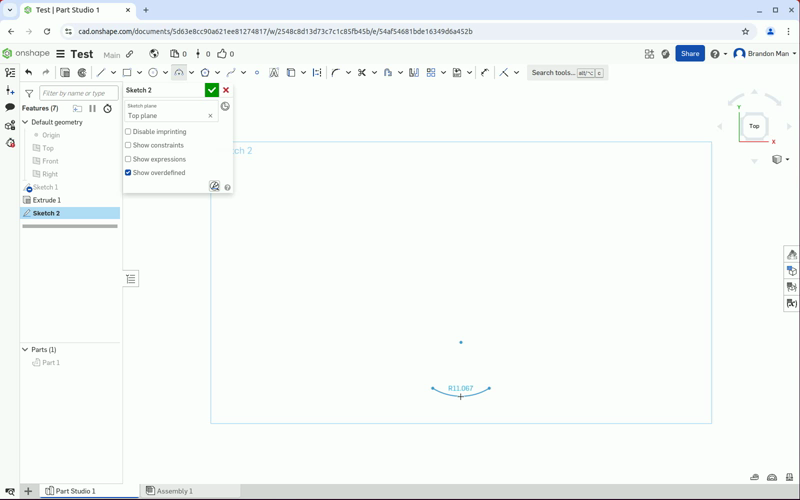
click(460, 396)
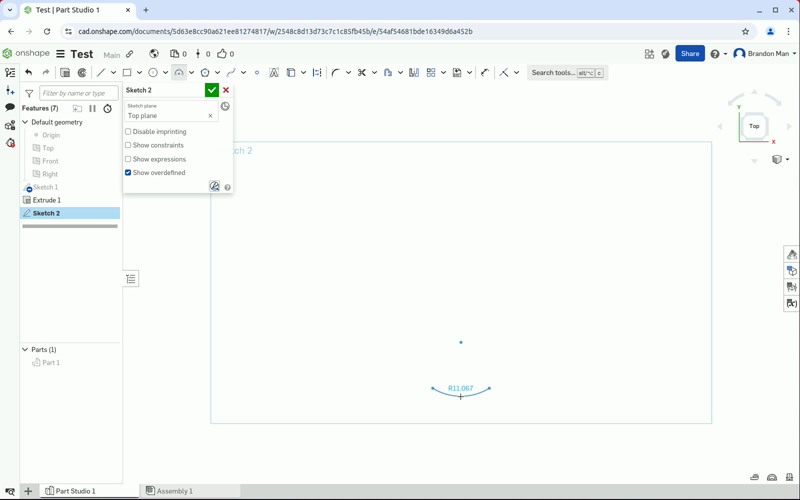
key_up(shift)
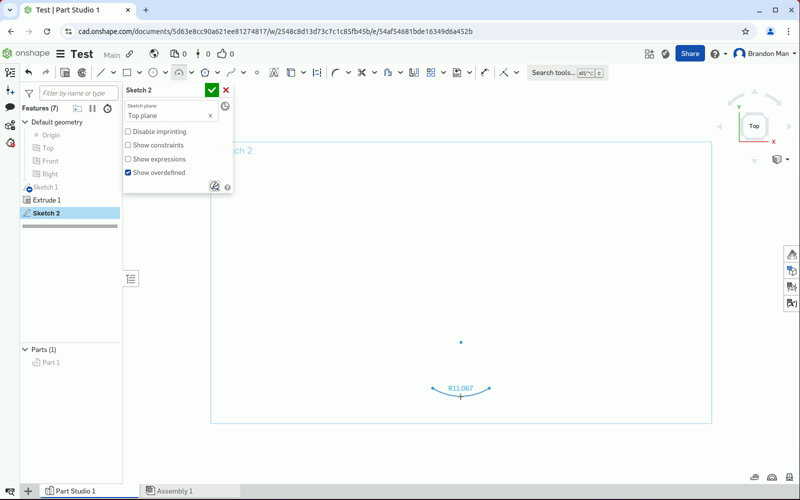
key(esc)
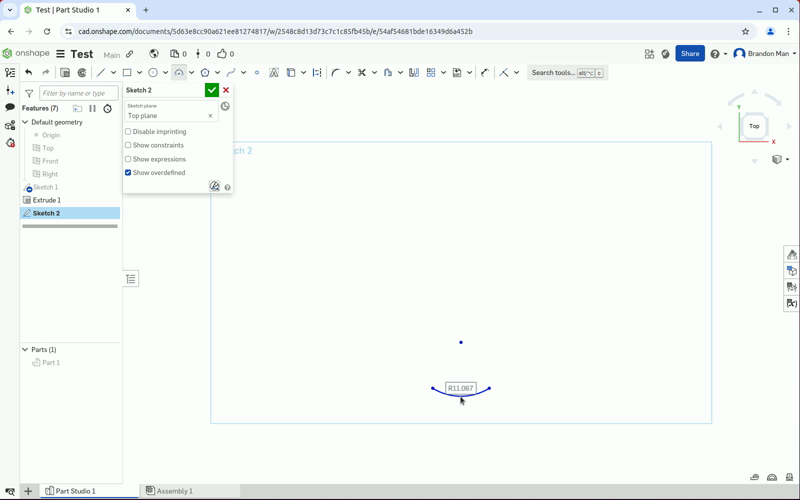
key(l)
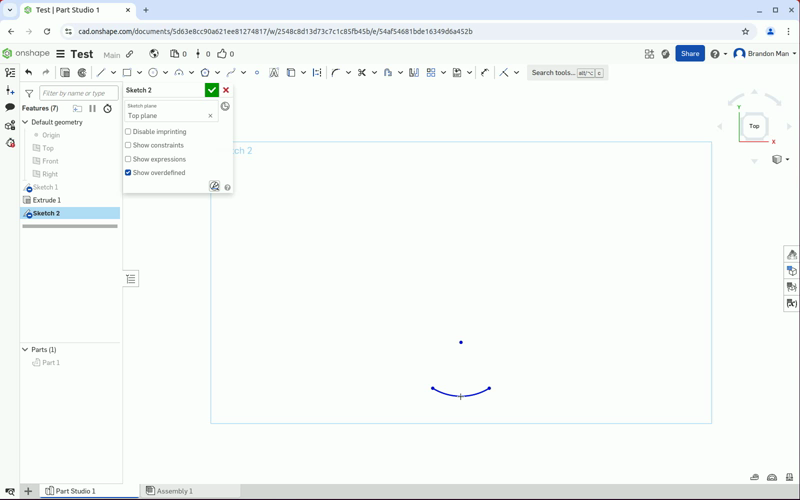
mouse_move(489, 388)
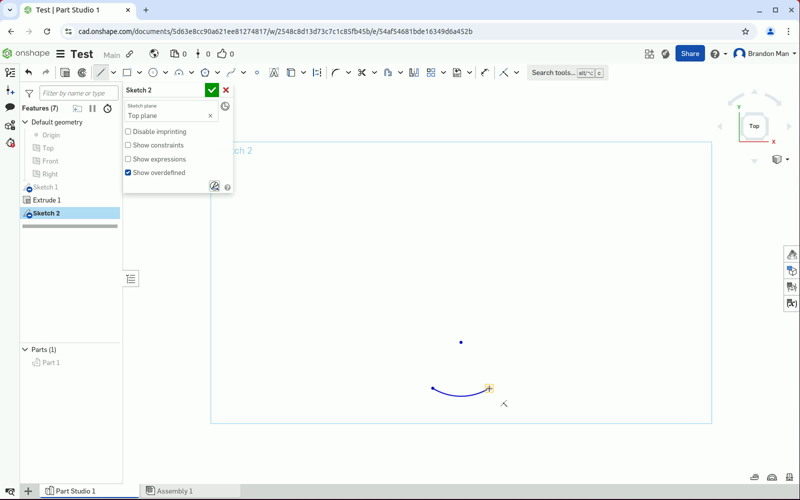
click(489, 388)
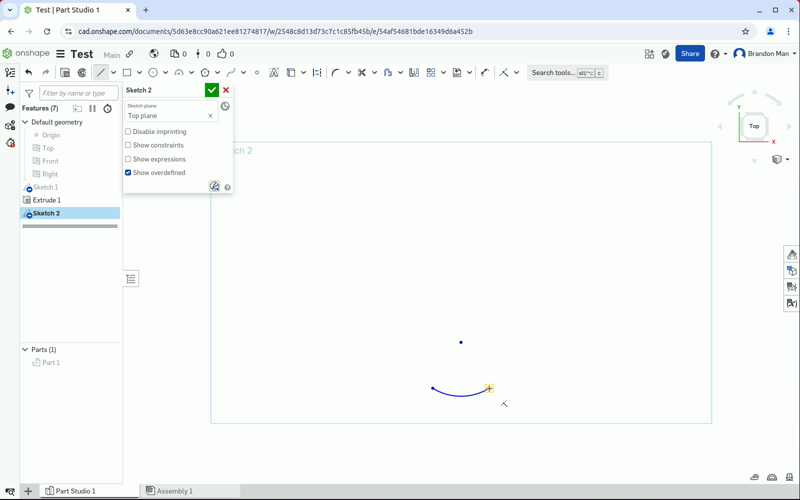
key_down(shift)
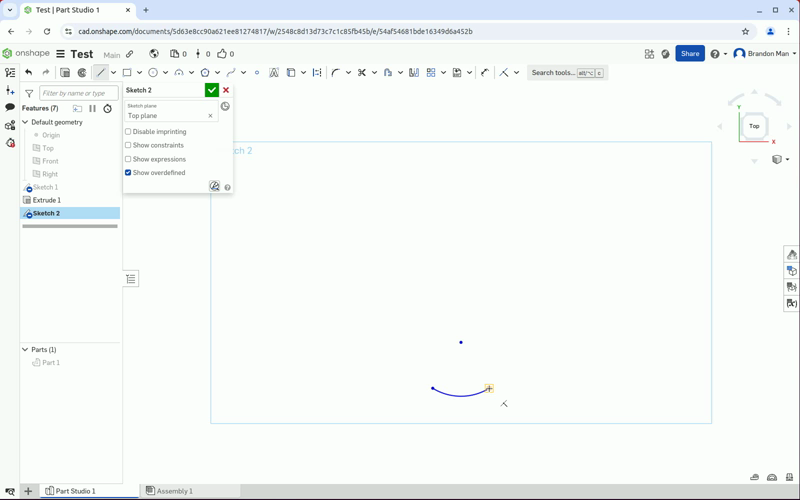
mouse_move(489, 282)
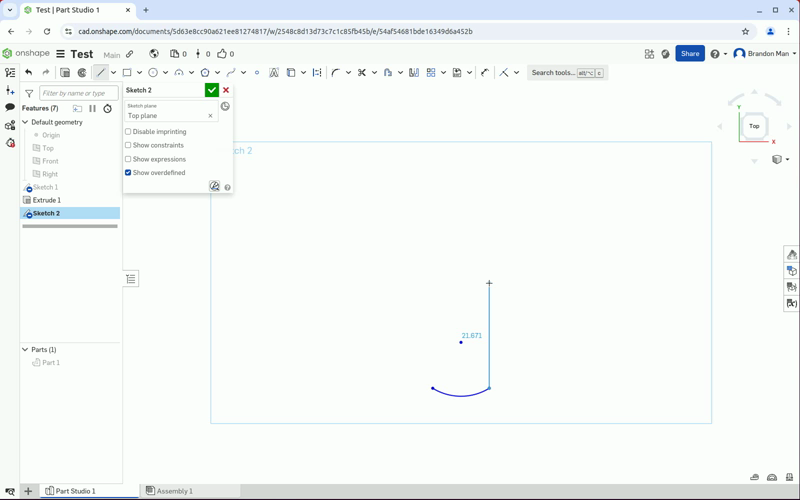
click(489, 282)
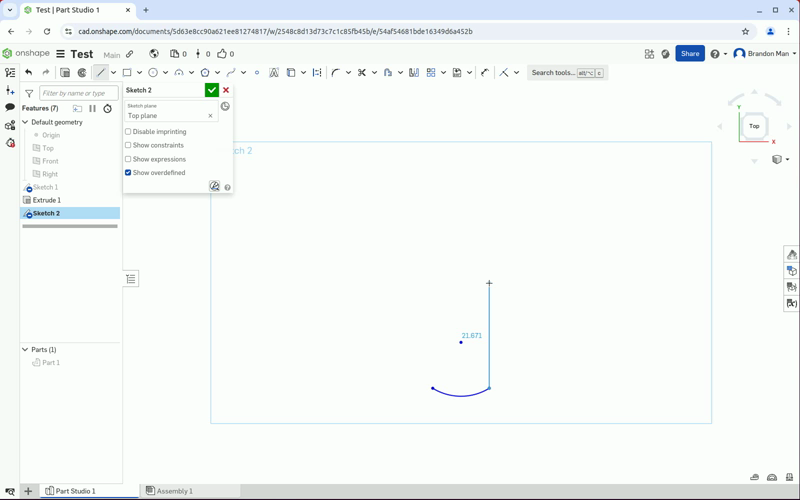
key_up(shift)
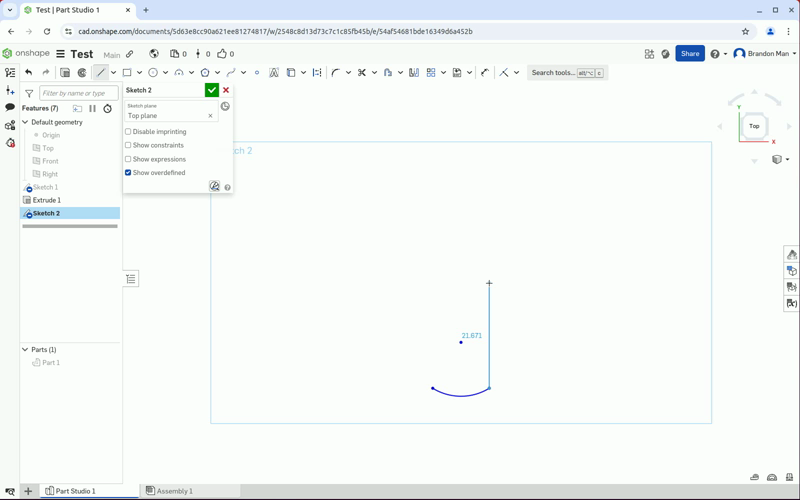
key_down(shift)
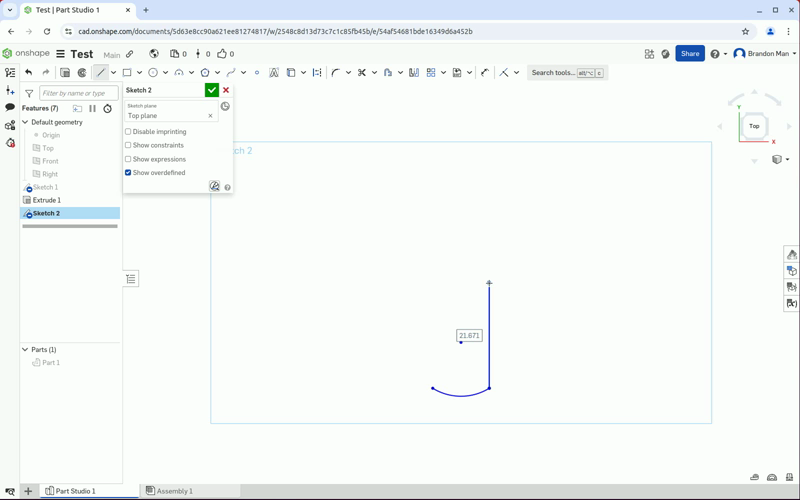
mouse_move(519, 282)
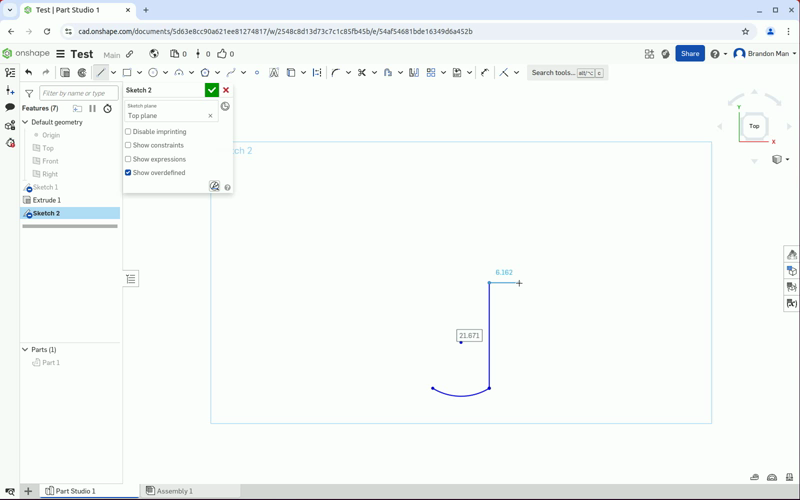
mouse_move(460, 282)
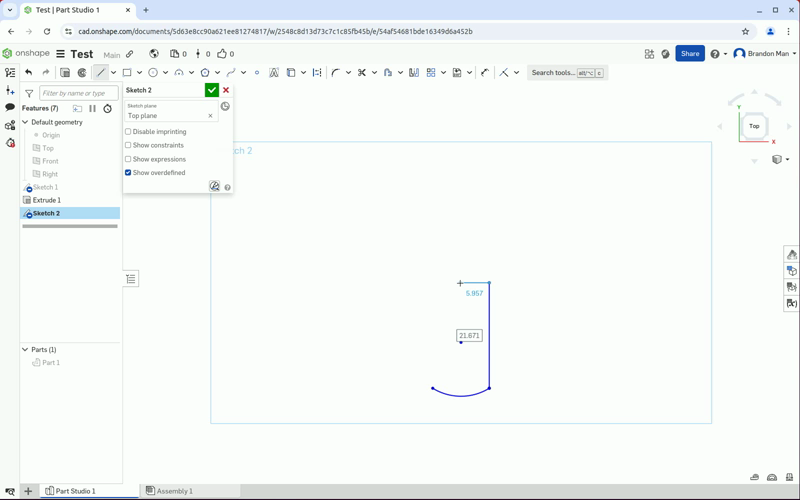
click(460, 282)
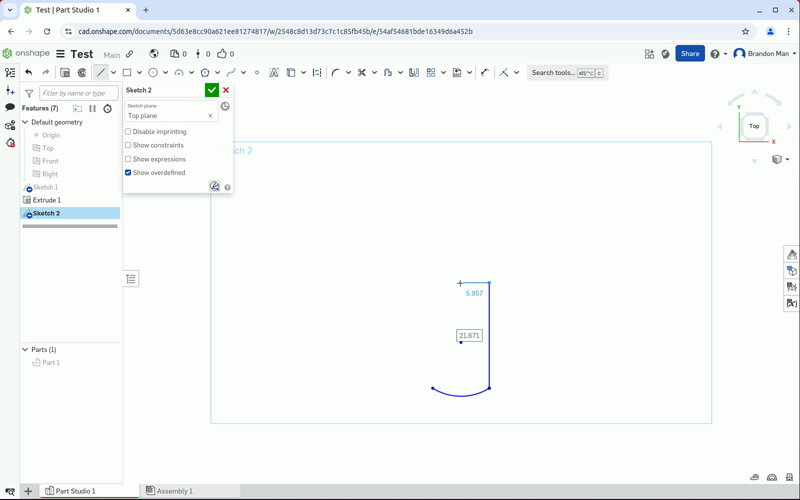
key_up(shift)
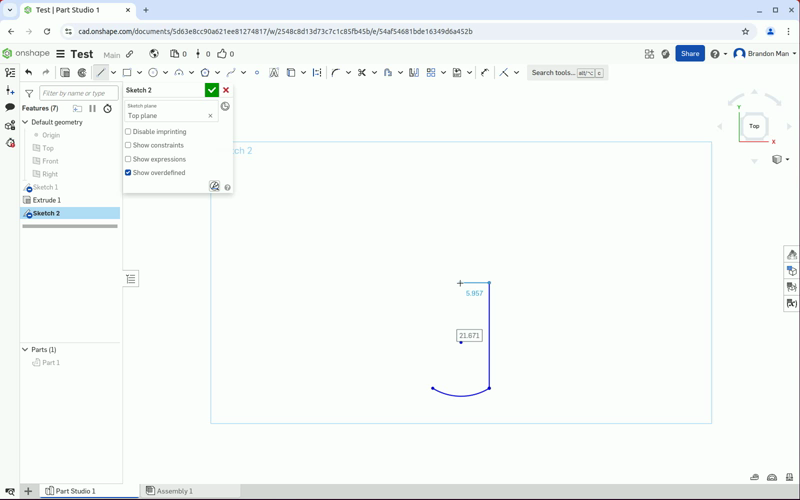
key_down(shift)
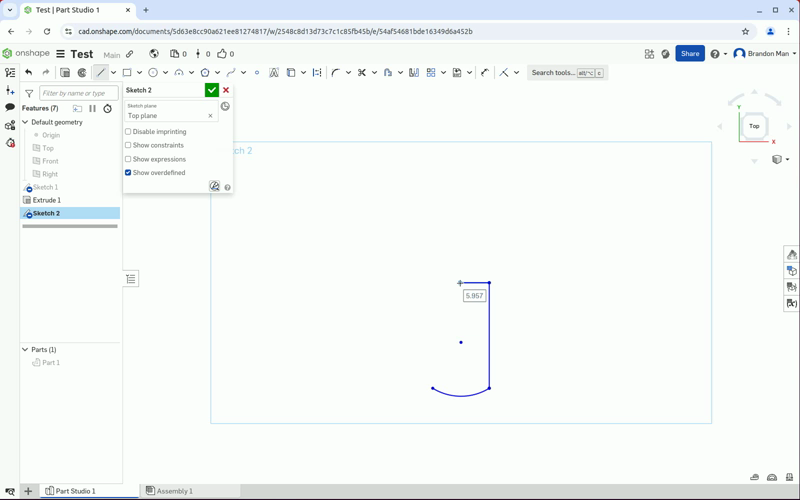
mouse_move(490, 282)
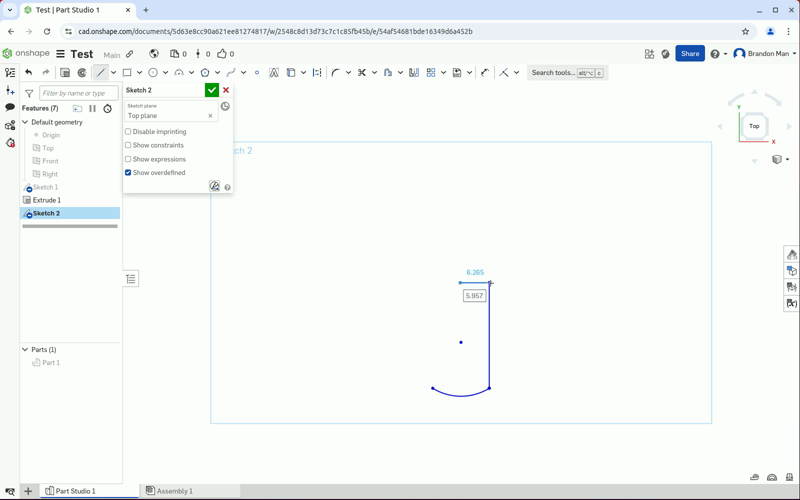
mouse_move(432, 282)
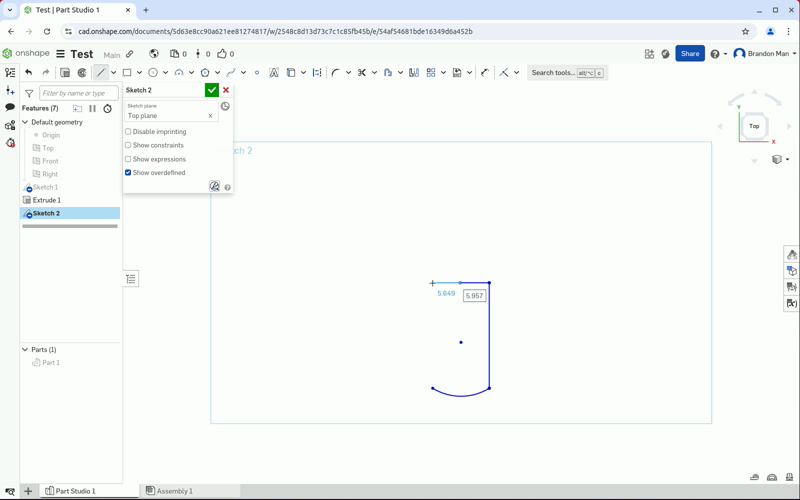
click(432, 282)
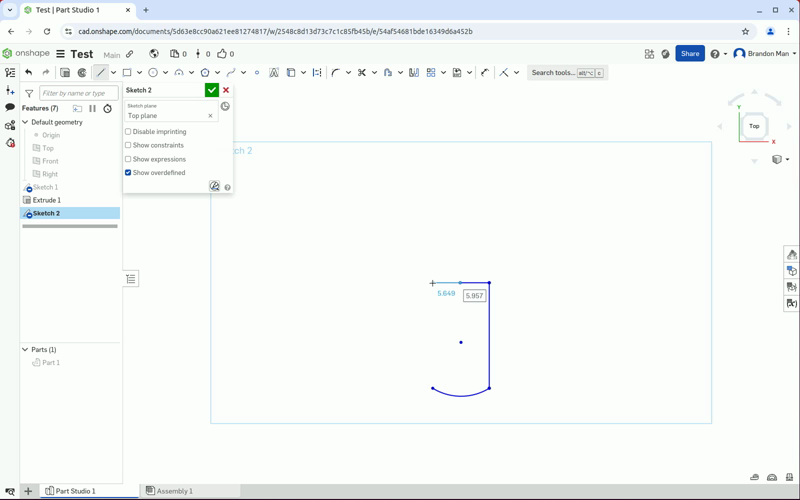
key_up(shift)
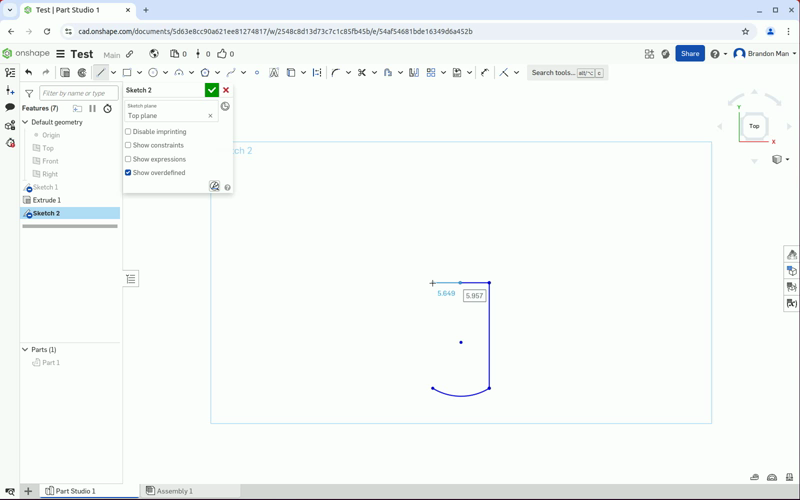
key_down(shift)
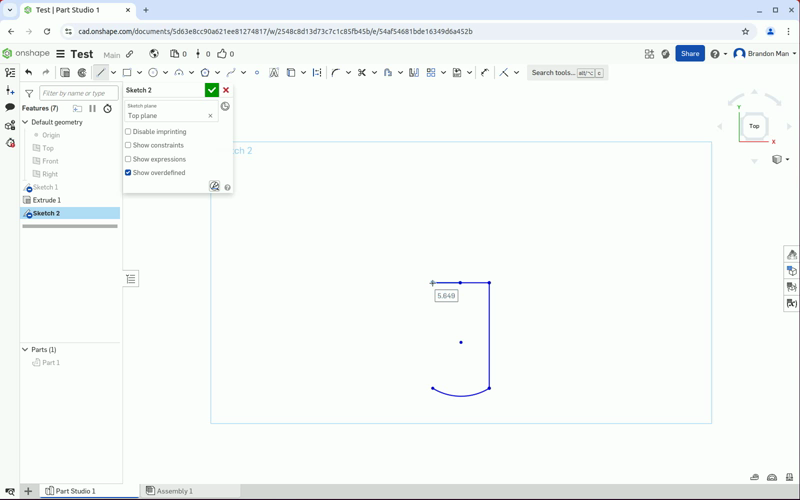
mouse_move(432, 388)
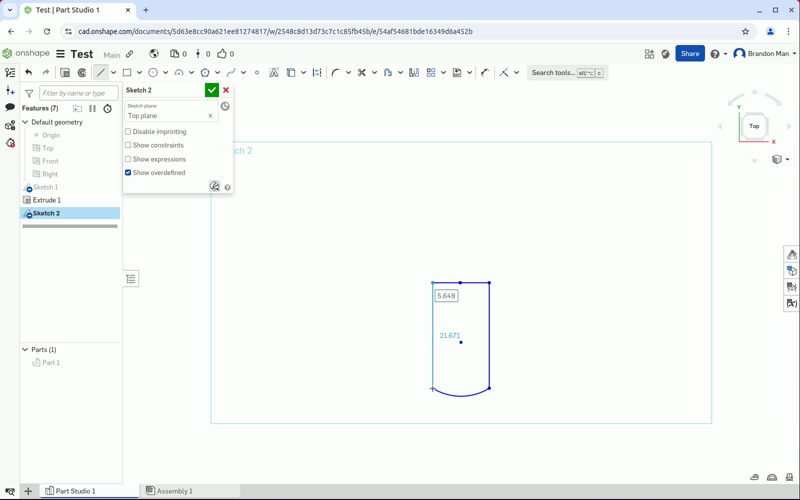
key_up(shift)
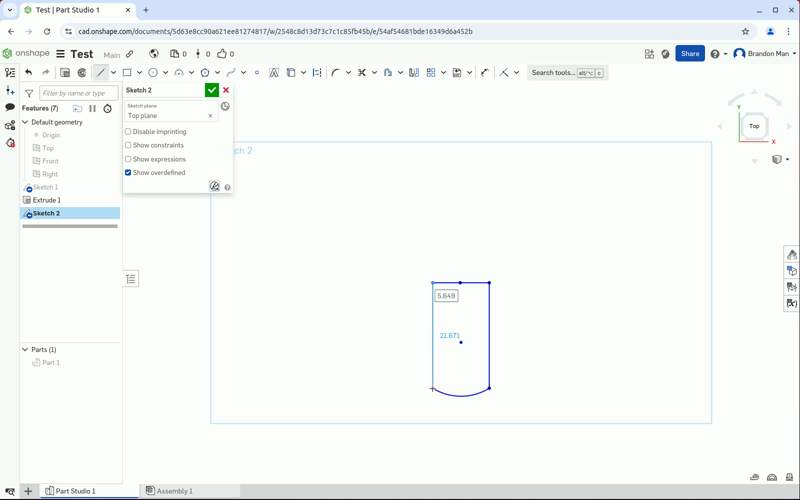
click(432, 388)
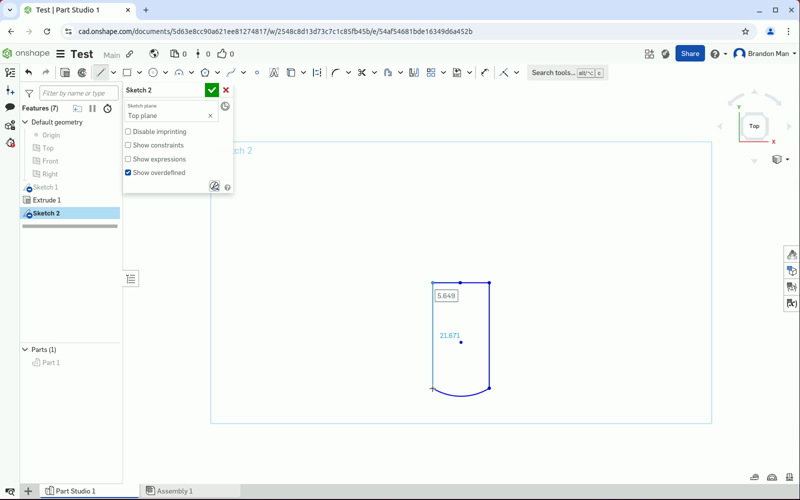
key(esc)
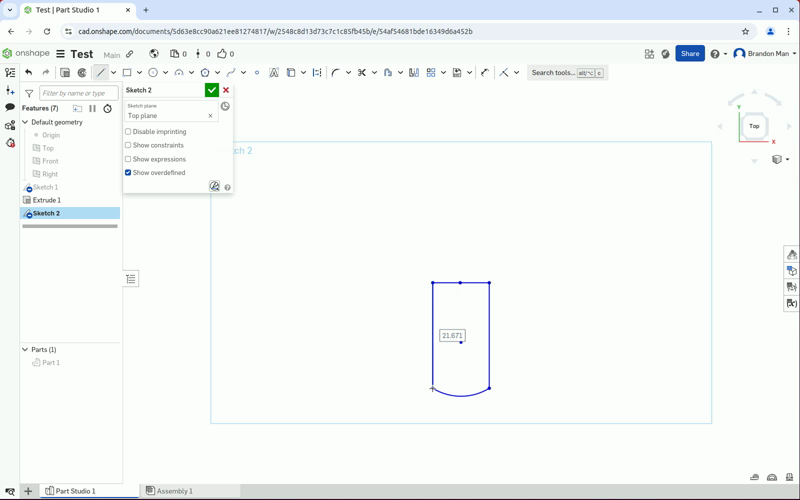
mouse_move(451, 291)
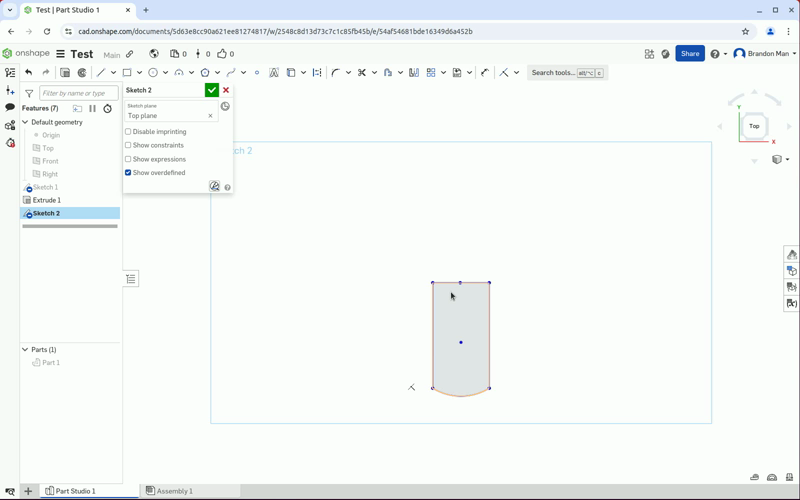
click(451, 291)
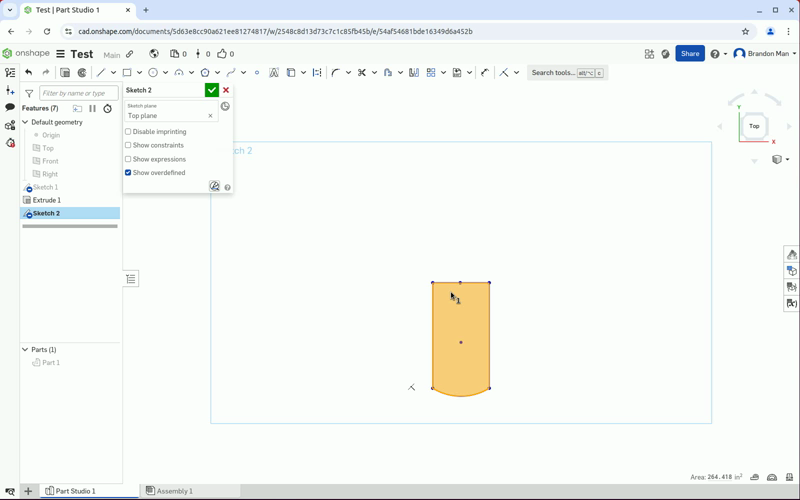
mouse_move(73, 352)
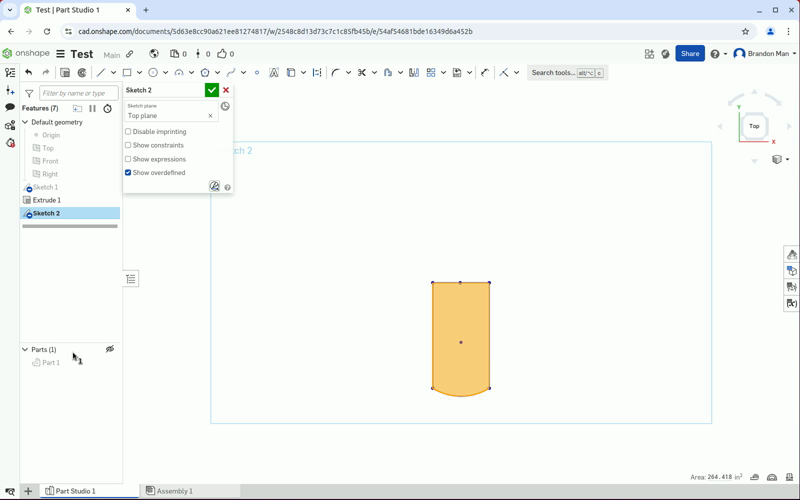
key(shift+y)
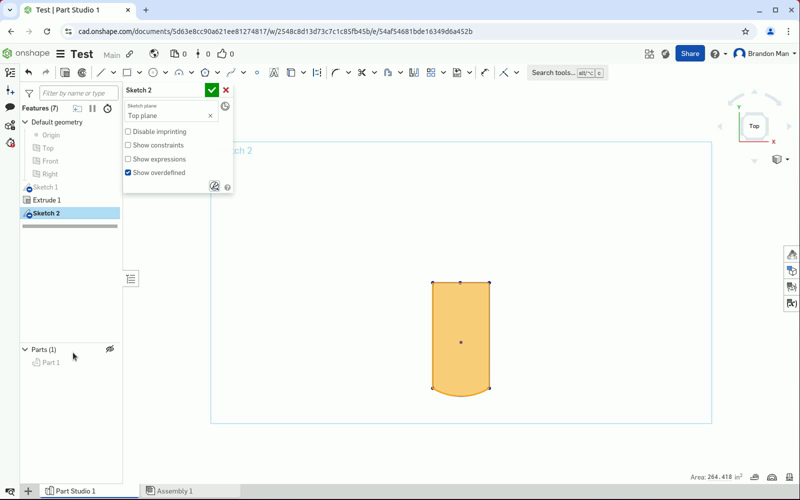
key(shift+e)
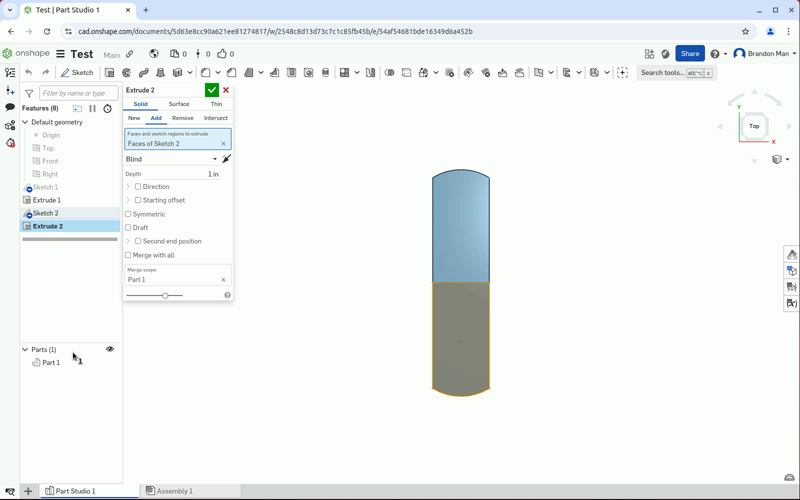
mouse_move(143, 106)
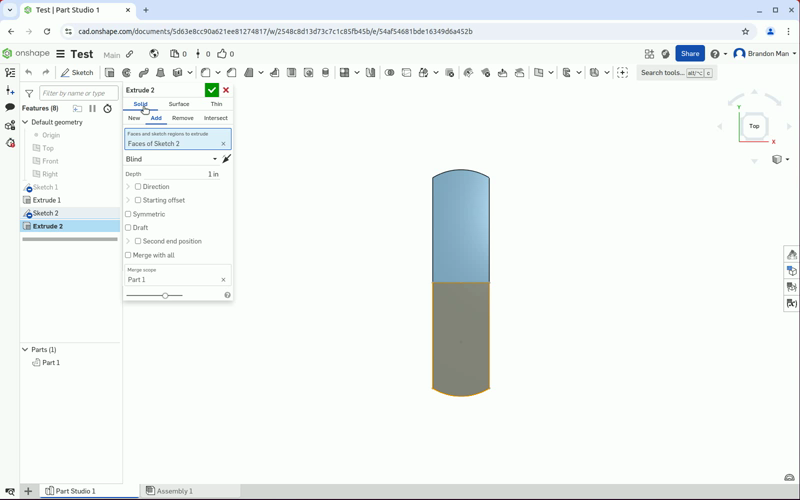
click(143, 106)
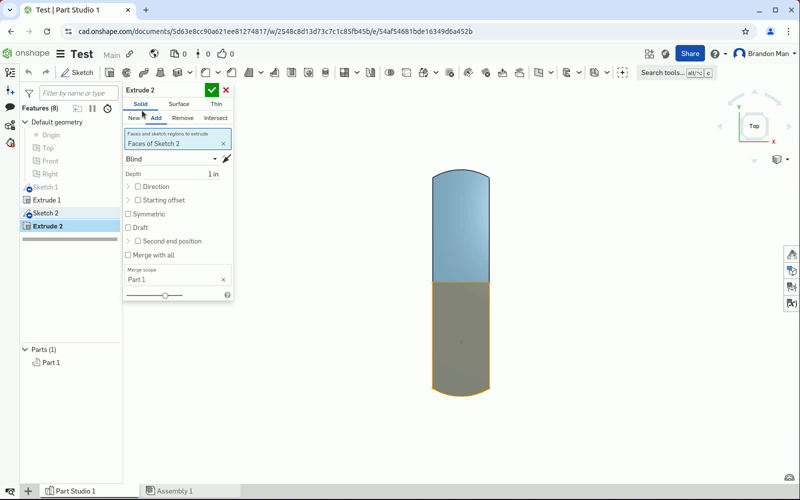
mouse_move(137, 120)
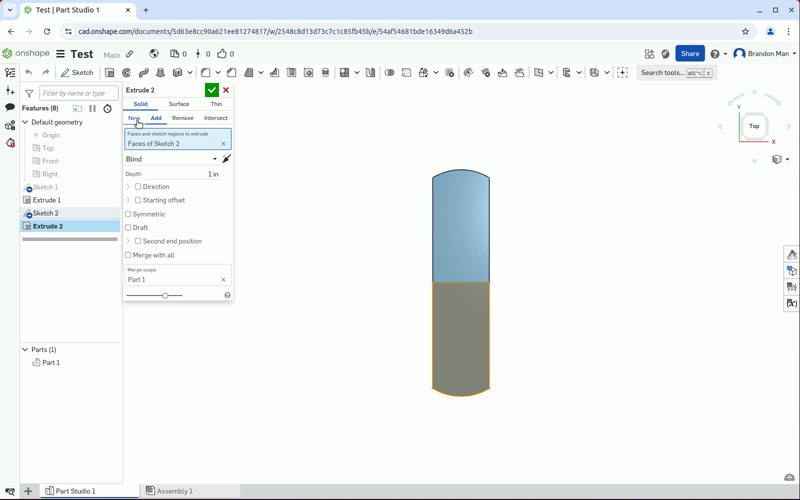
click(137, 120)
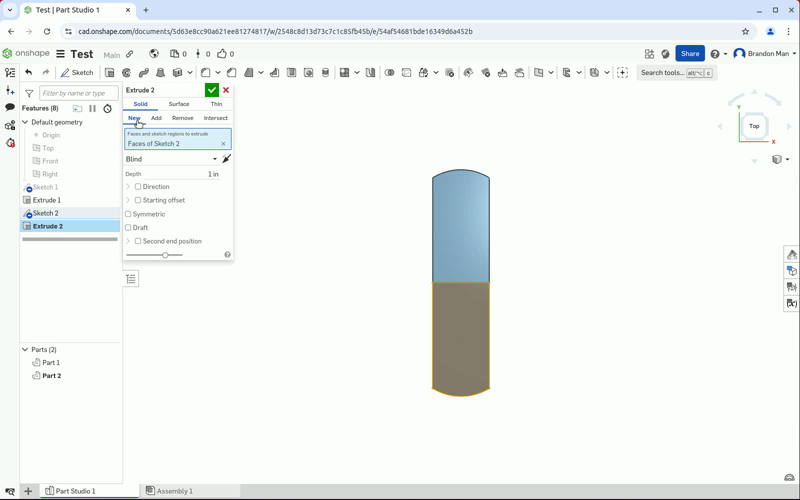
key(tab, 4)
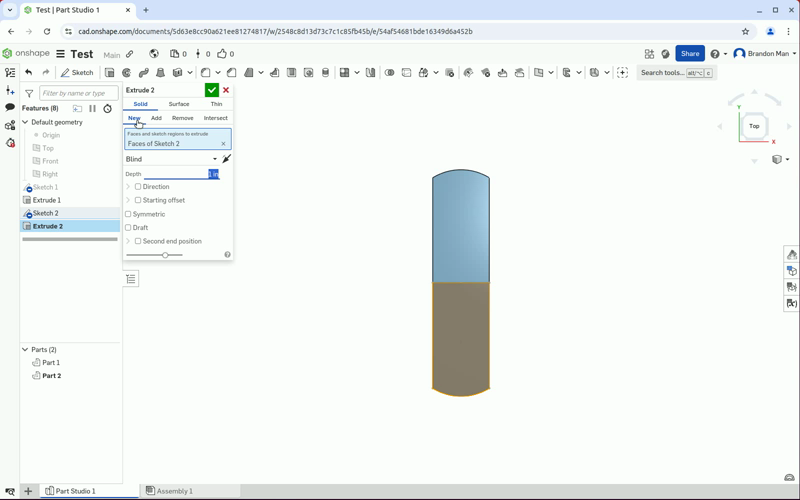
text(1.444)
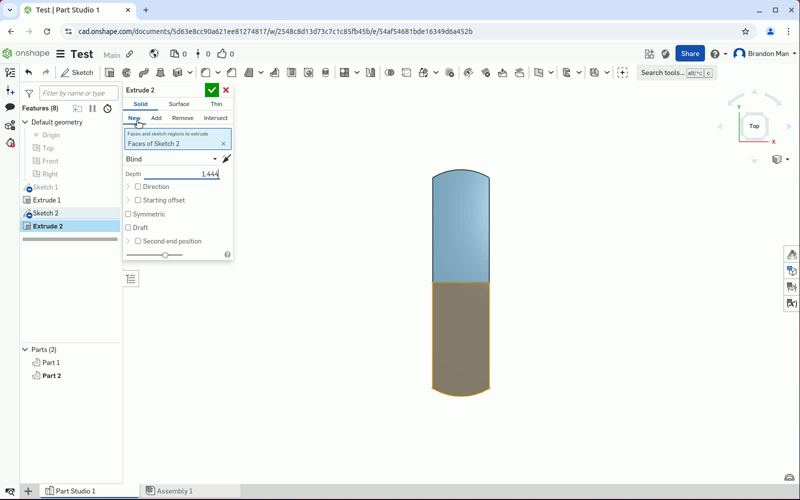
key(enter)
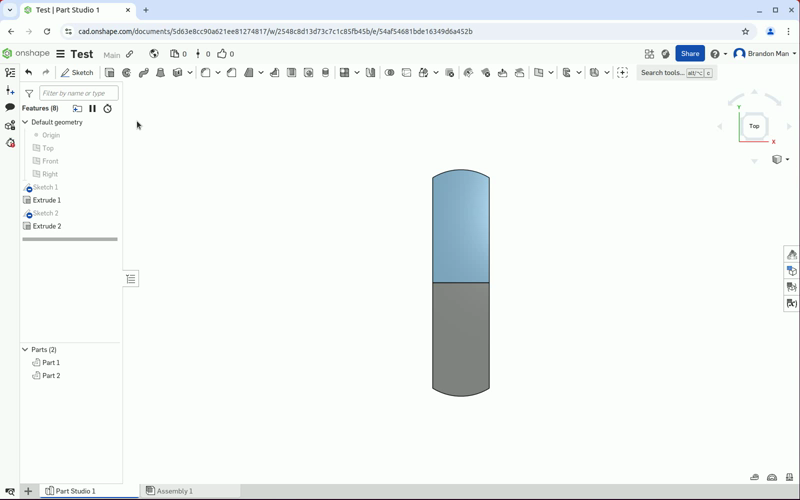
key(shift+h)
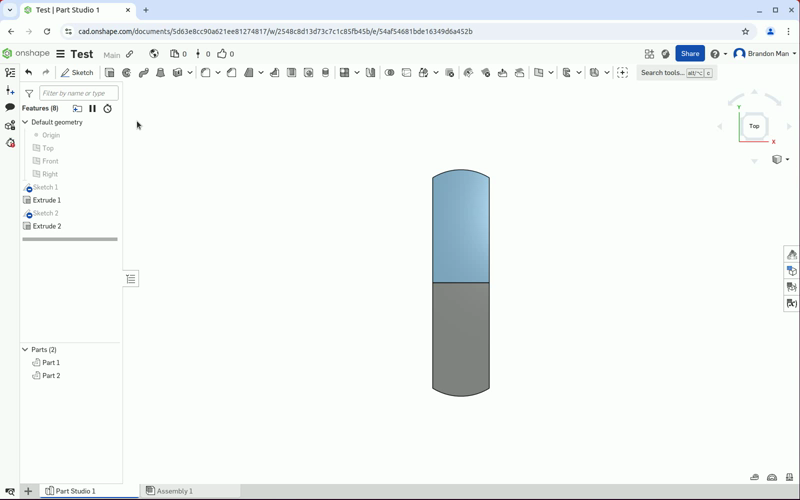
key(shift+h)
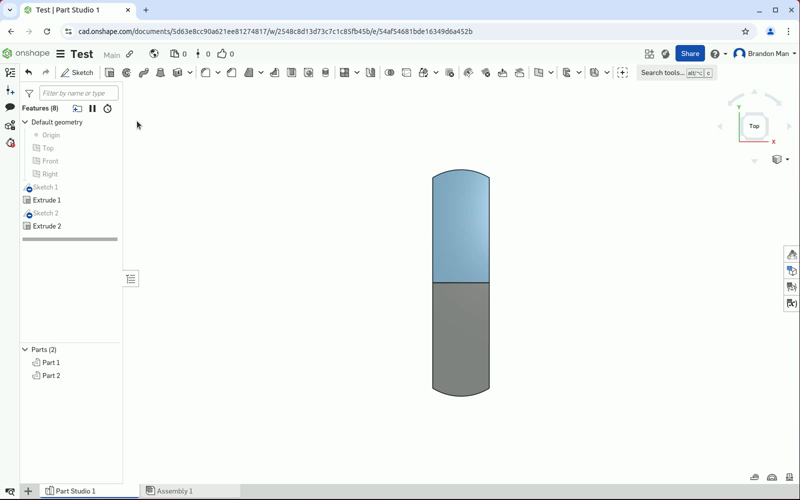
mouse_move(73, 189)
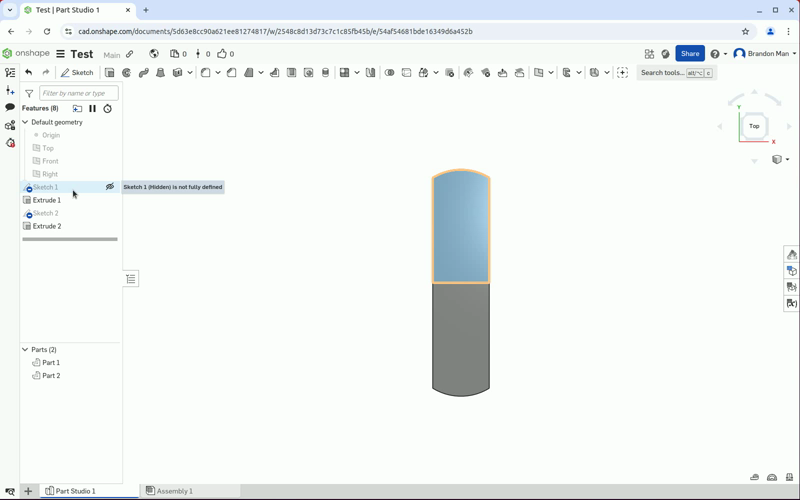
click(73, 189)
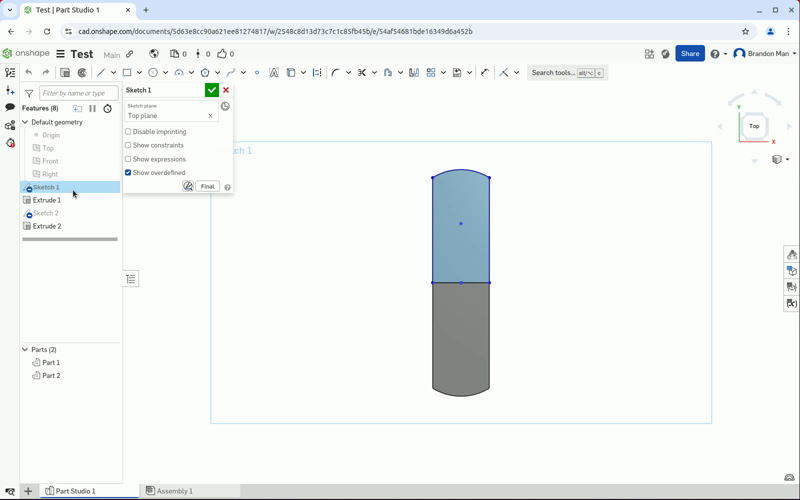
mouse_move(229, 92)
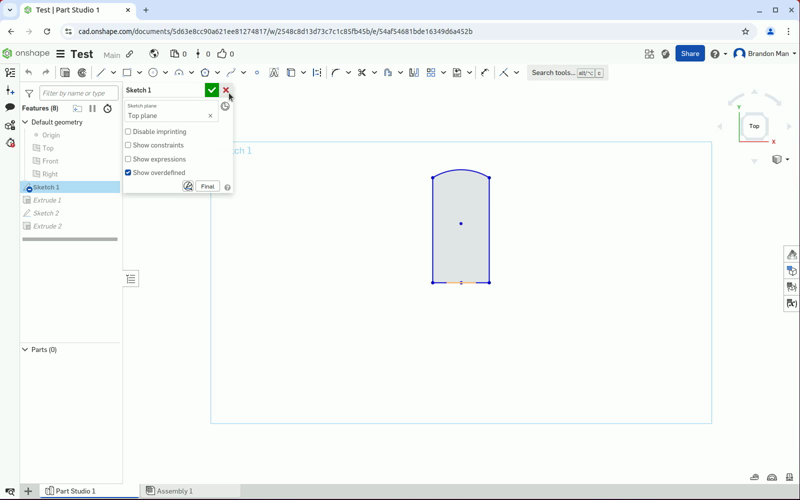
click(229, 92)
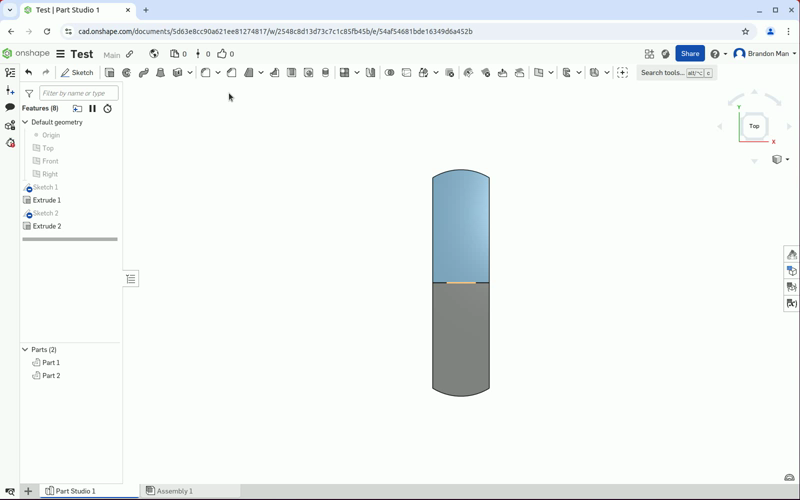
mouse_move(541, 75)
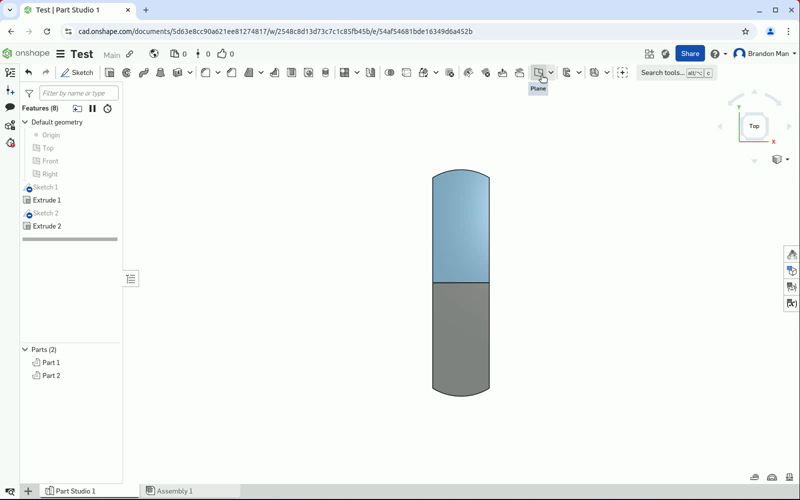
click(541, 75)
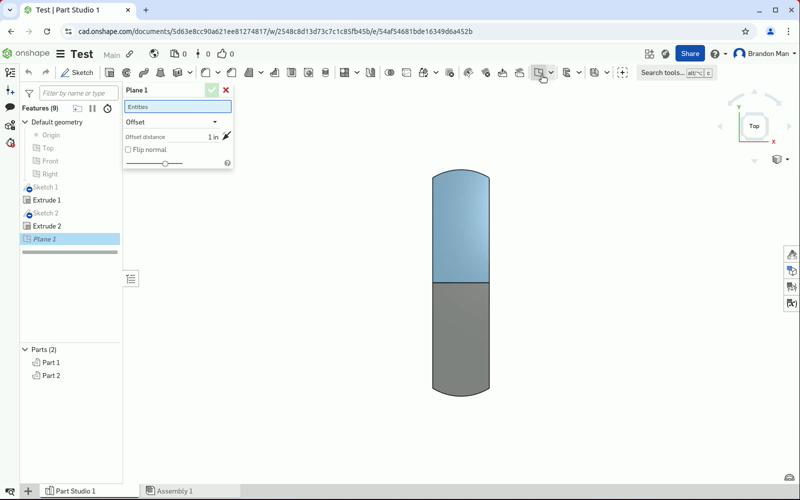
mouse_move(73, 150)
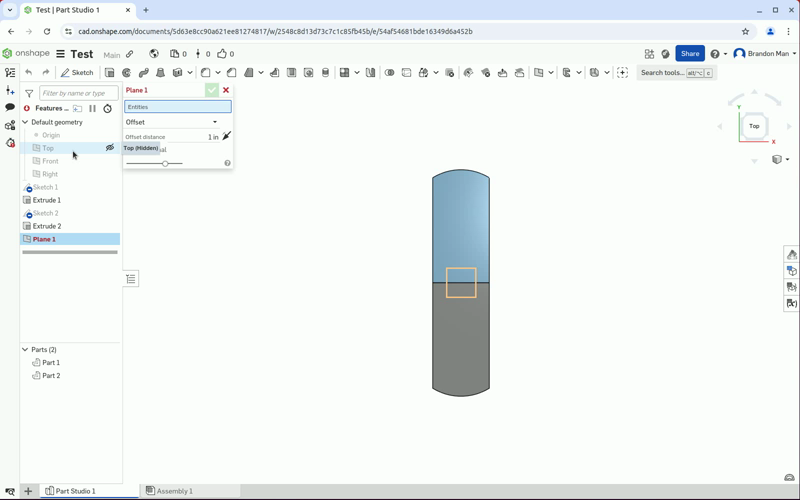
click(73, 150)
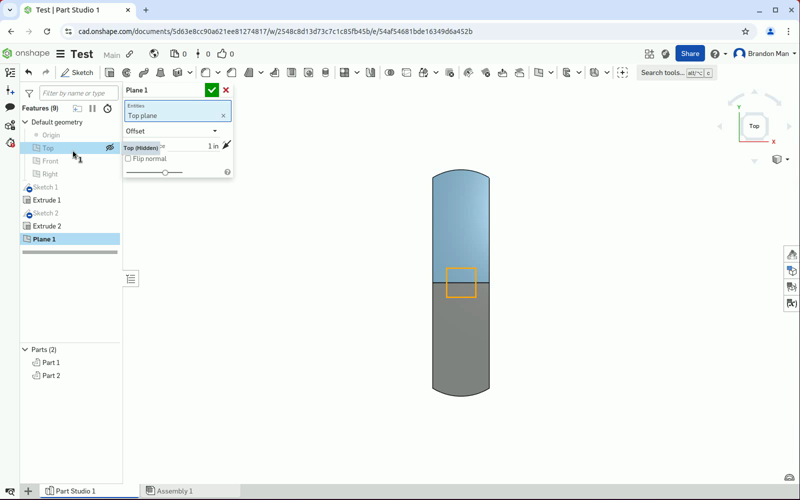
key(tab, 2)
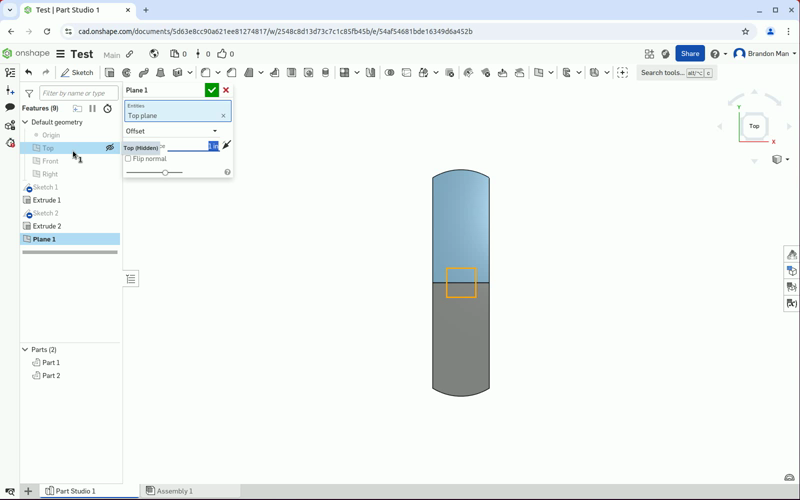
text(1.448)
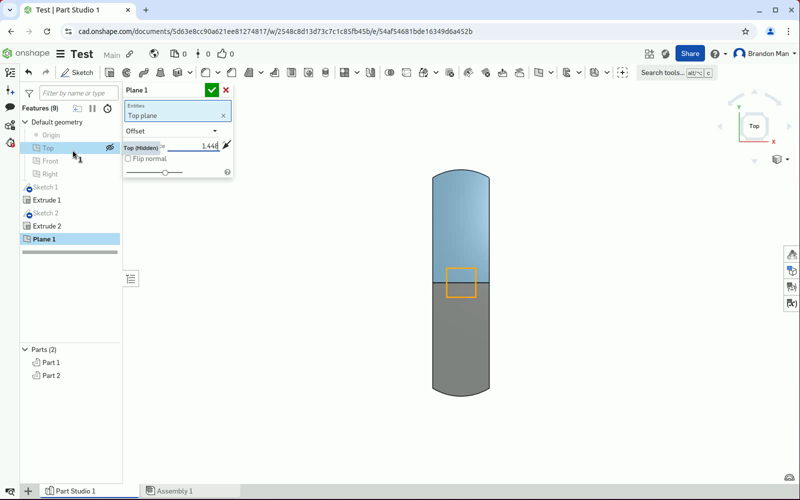
key(enter, 2)
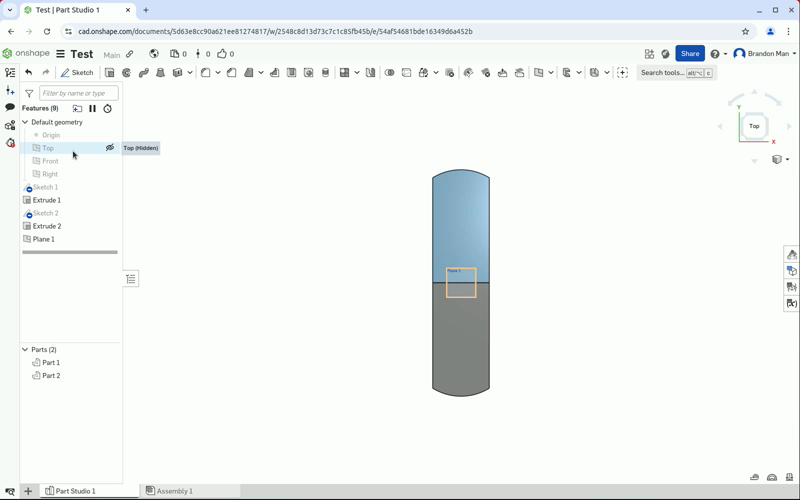
key(shift+s)
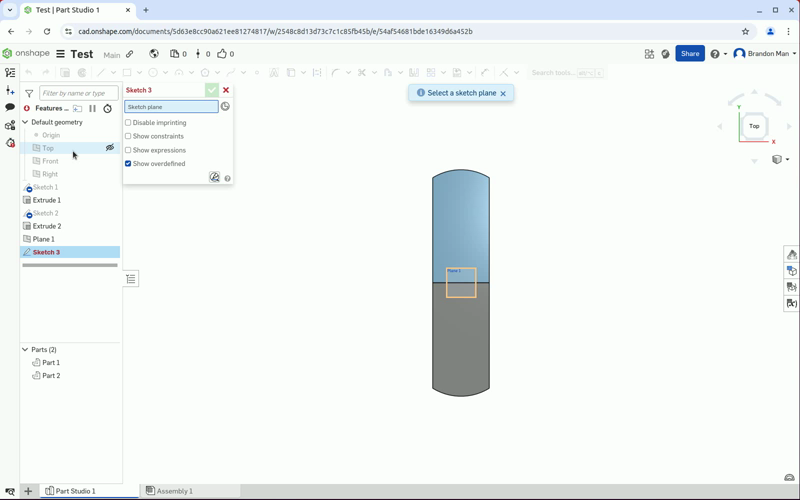
mouse_move(73, 241)
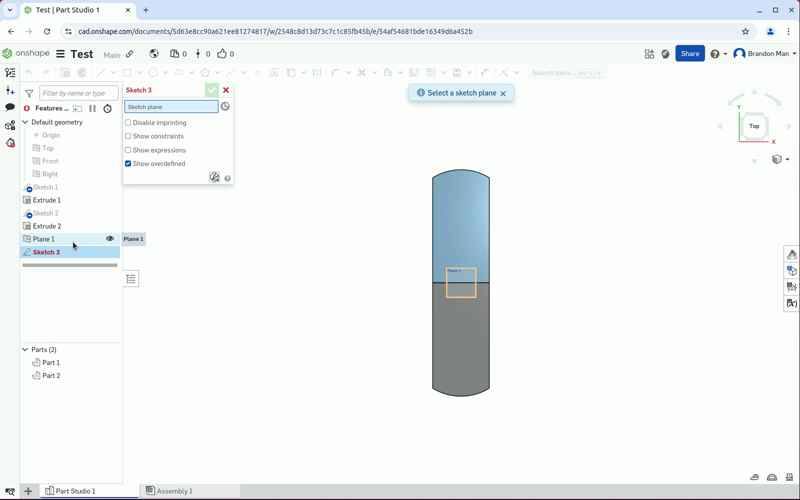
click(73, 241)
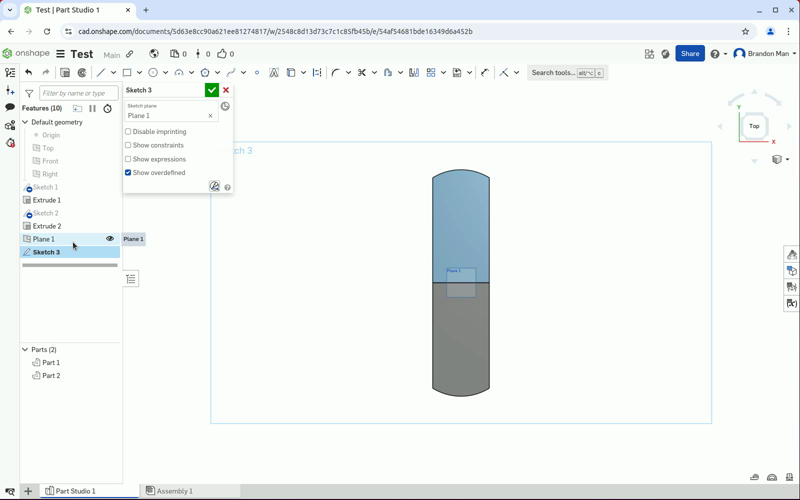
mouse_move(73, 352)
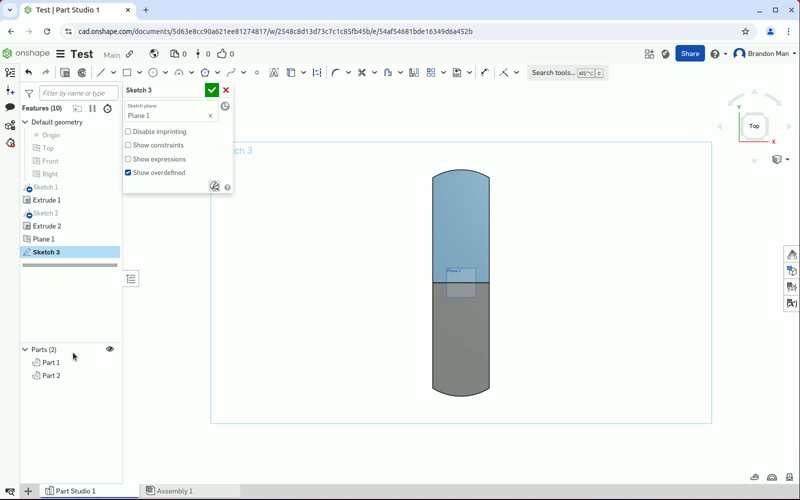
key(y)
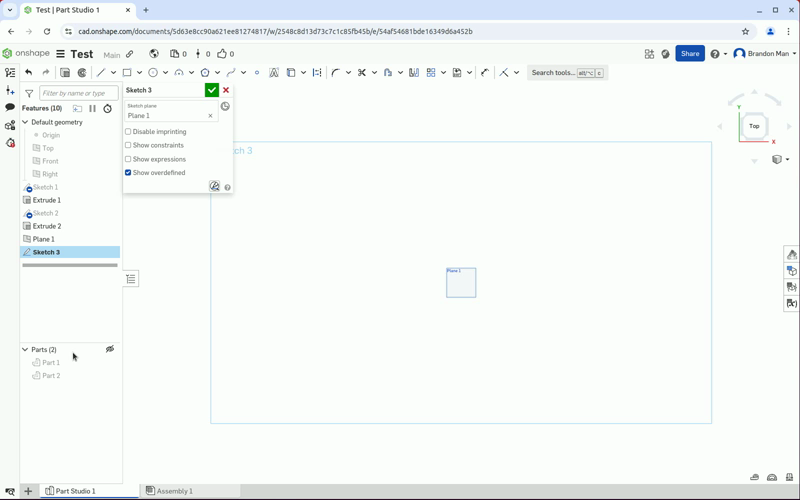
key(a)
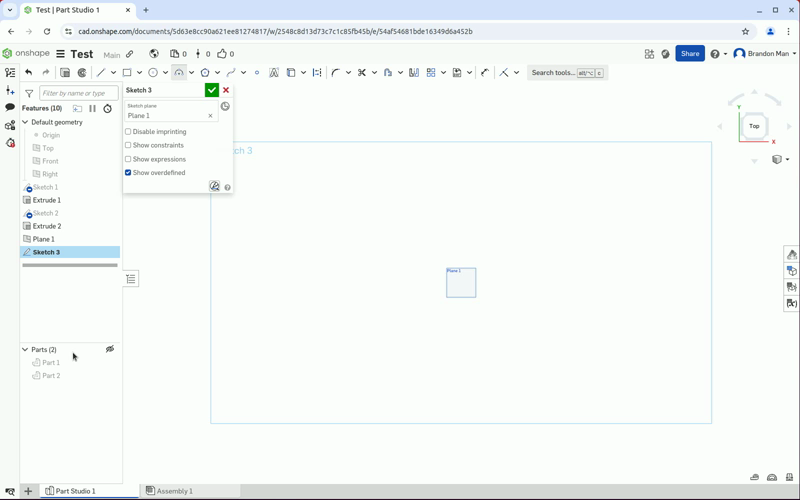
key_down(shift)
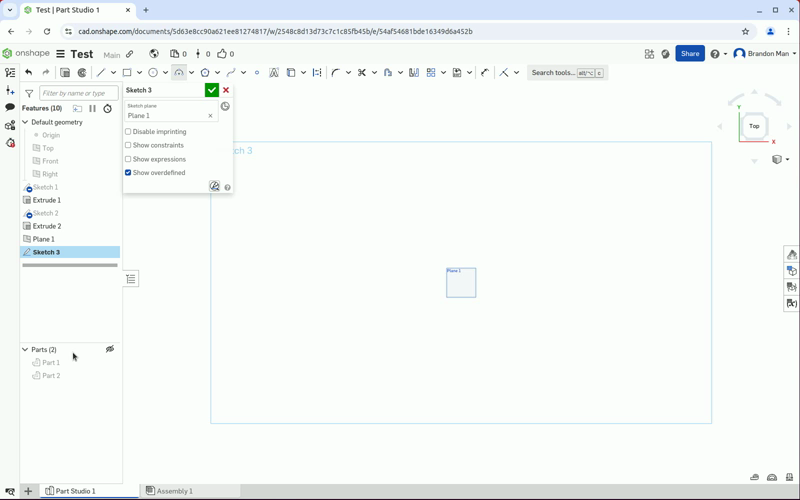
mouse_move(432, 388)
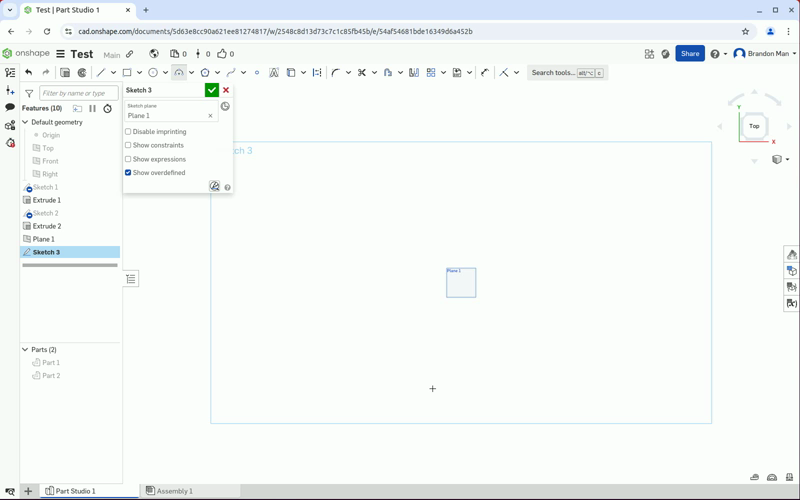
click(432, 388)
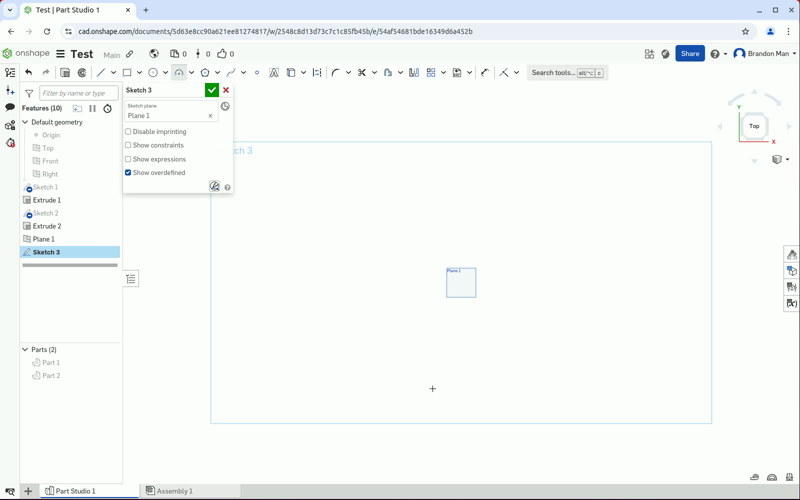
key_up(shift)
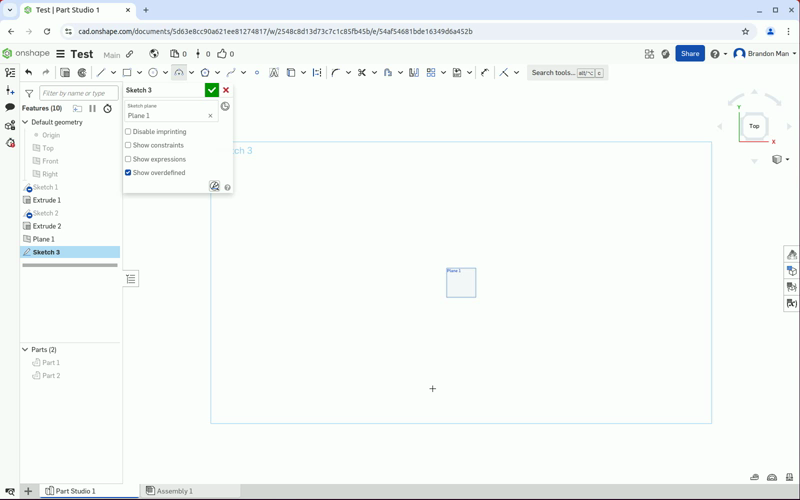
key_down(shift)
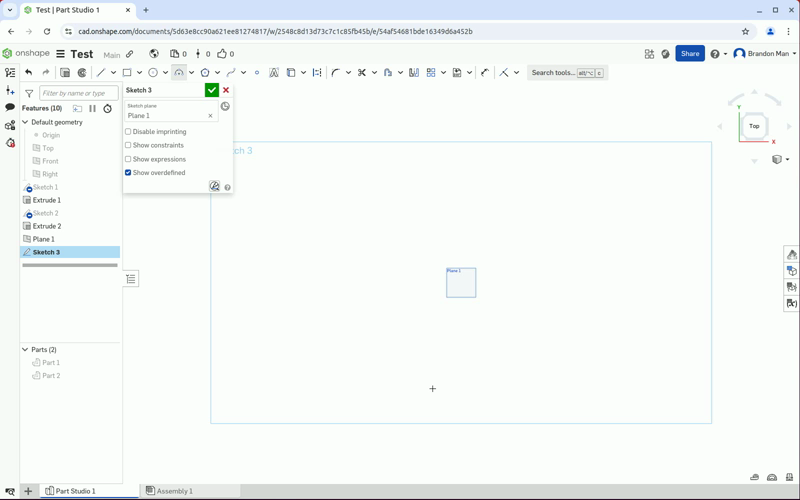
mouse_move(488, 388)
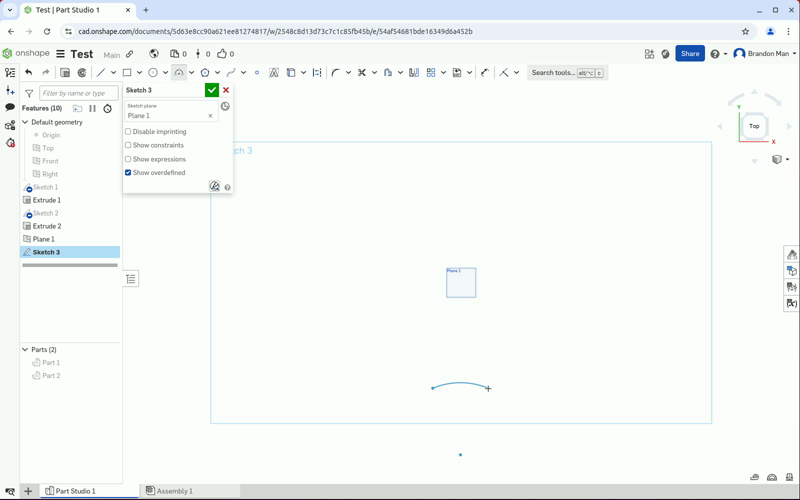
click(488, 388)
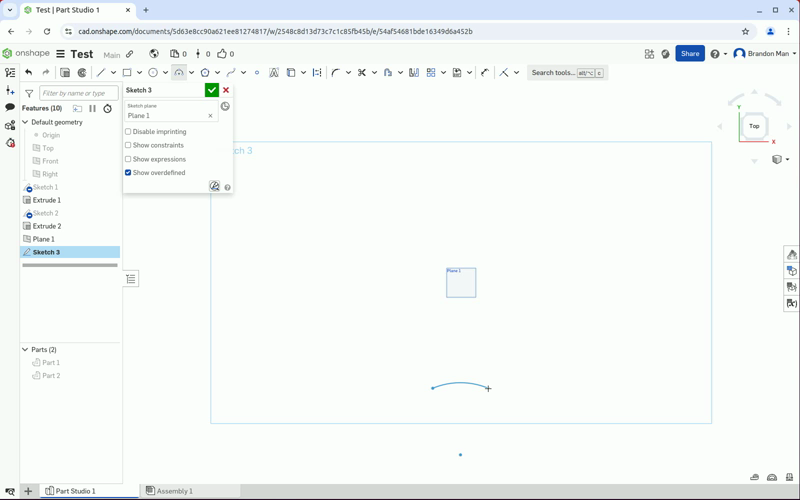
mouse_move(460, 396)
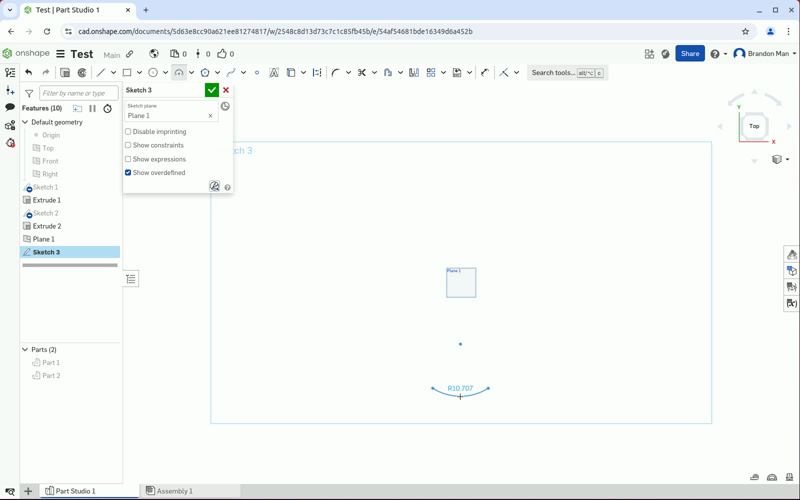
click(460, 396)
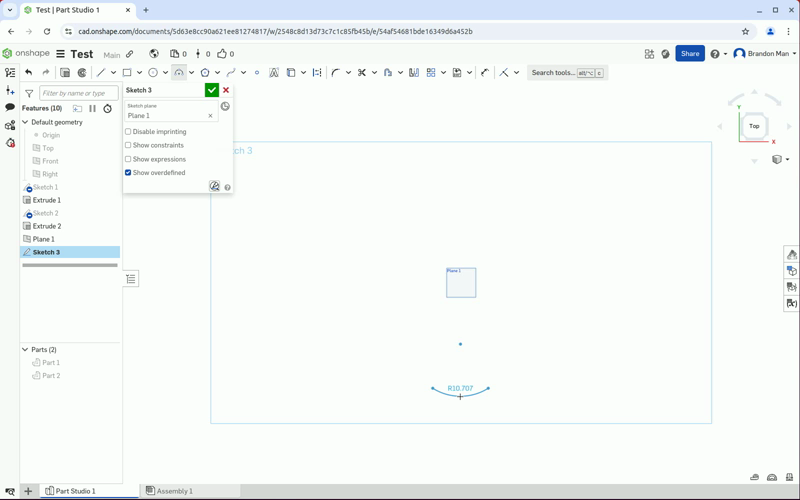
key_up(shift)
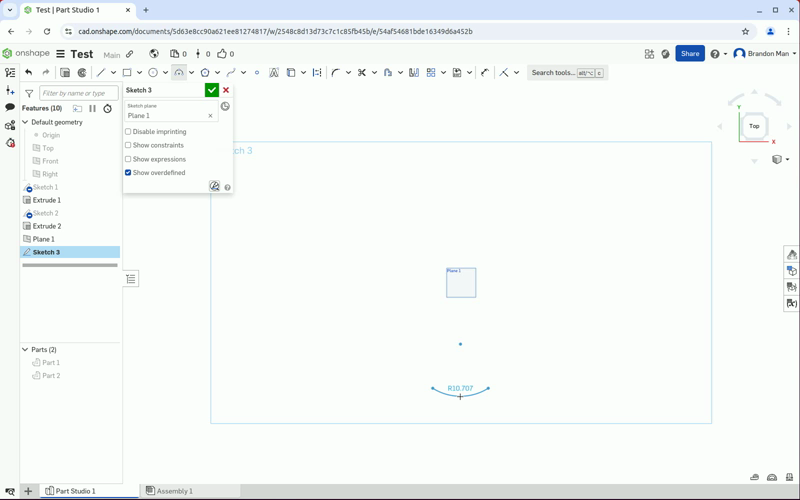
key(esc)
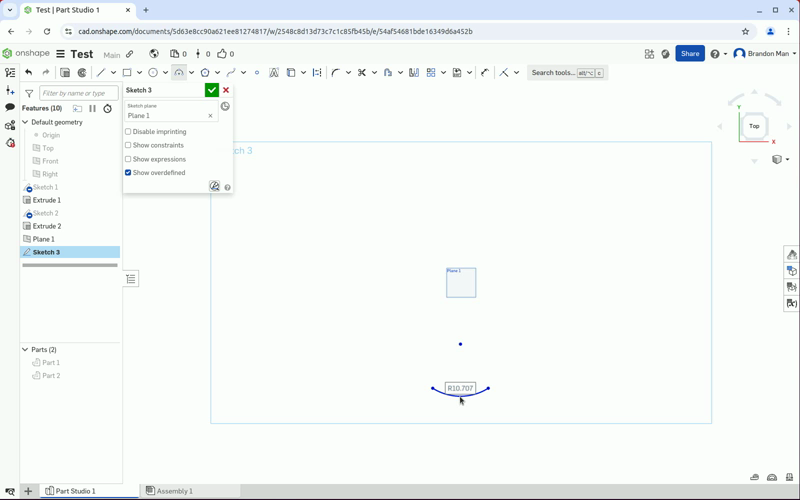
key(l)
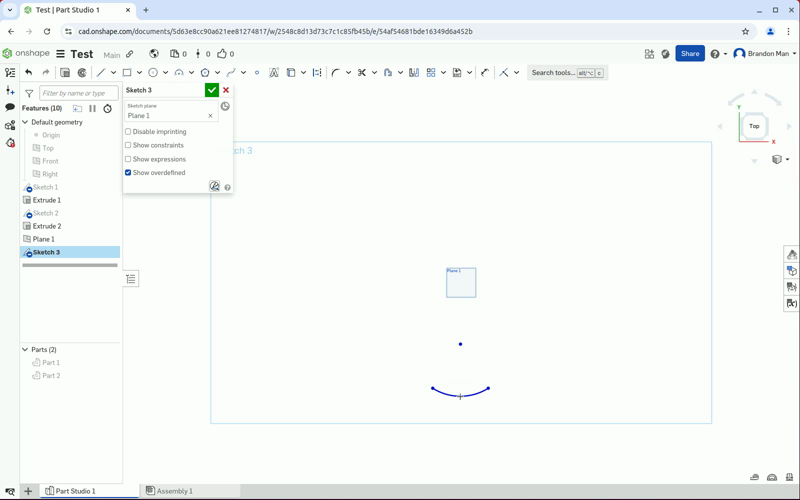
mouse_move(488, 388)
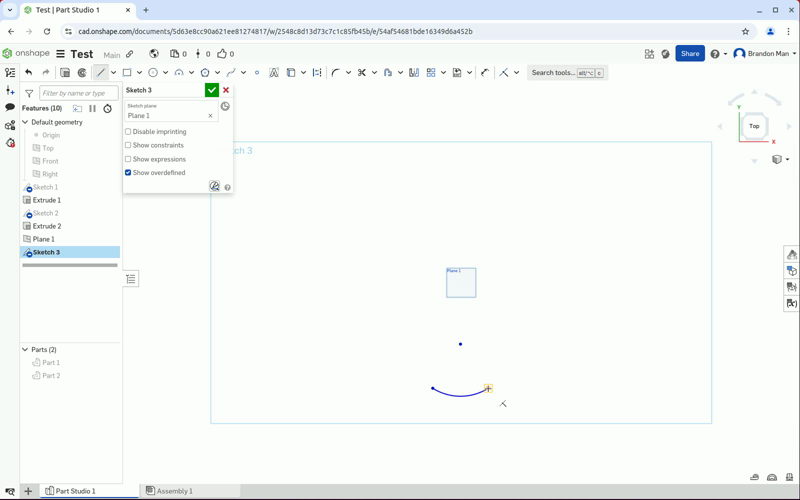
click(488, 388)
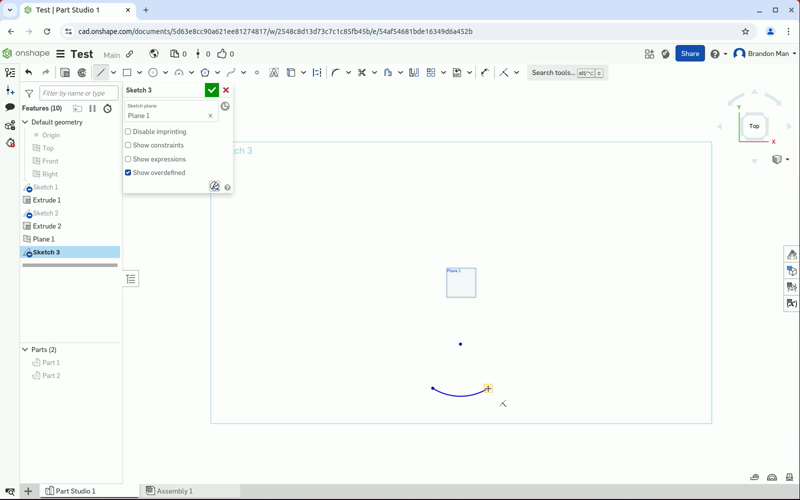
key_down(shift)
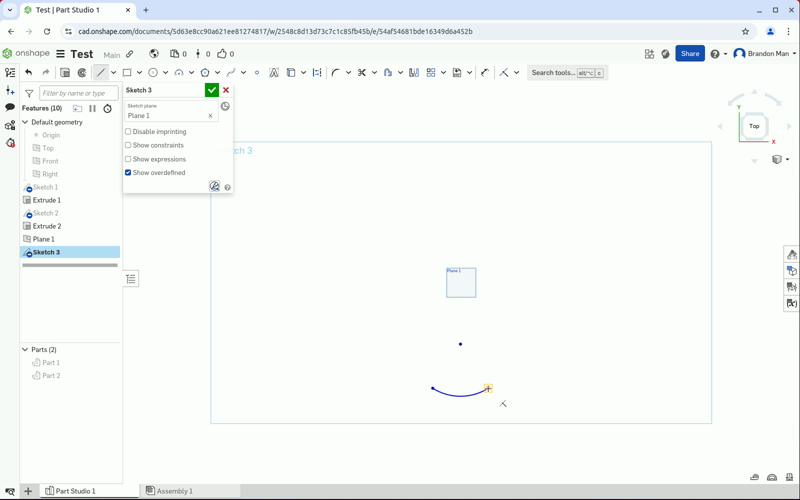
mouse_move(488, 264)
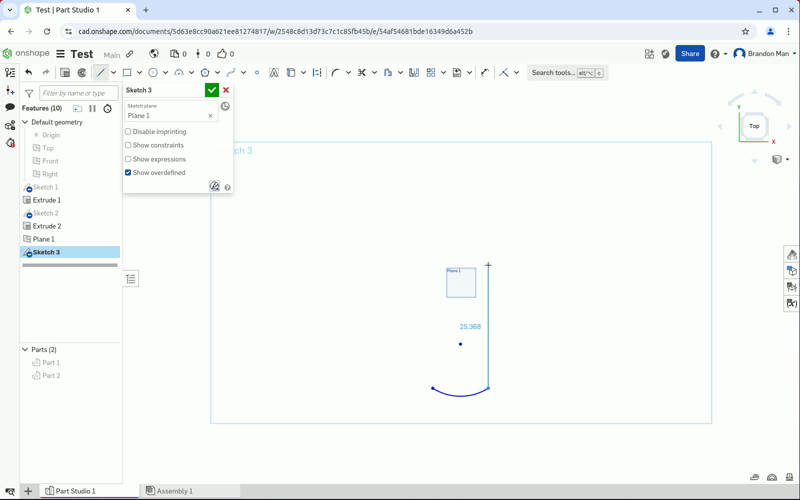
click(488, 264)
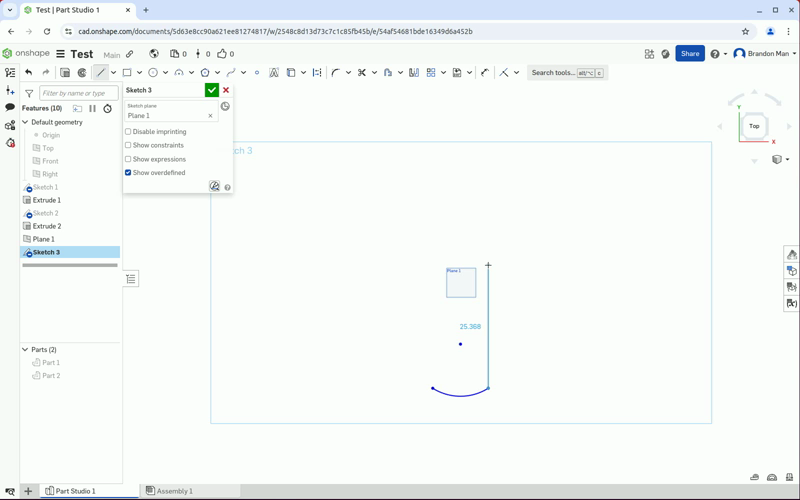
key_up(shift)
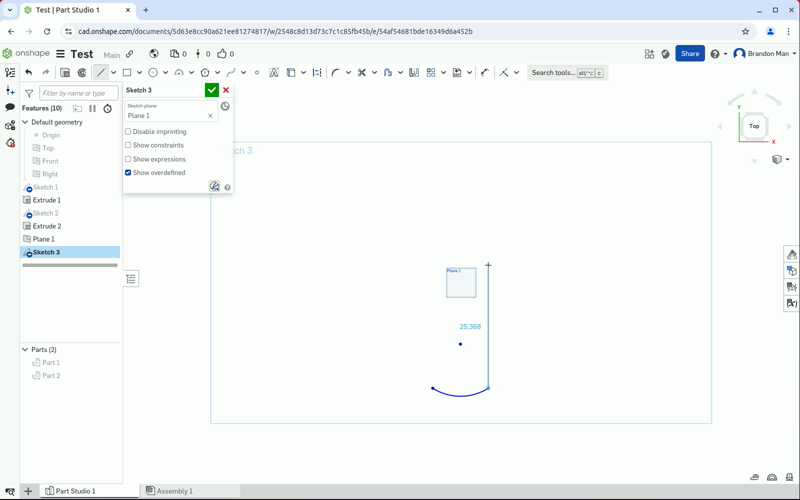
key(esc)
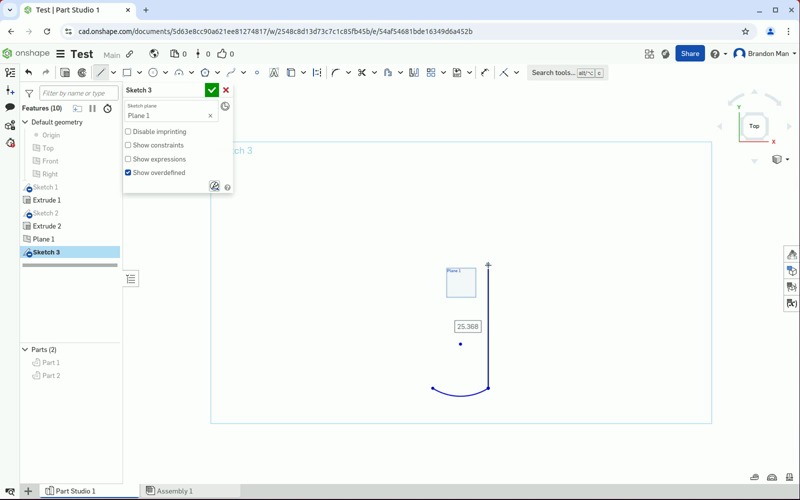
key(a)
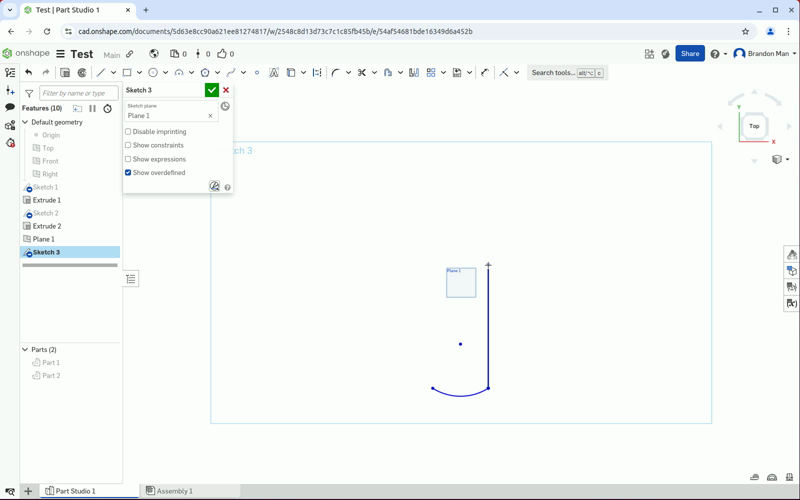
mouse_move(488, 264)
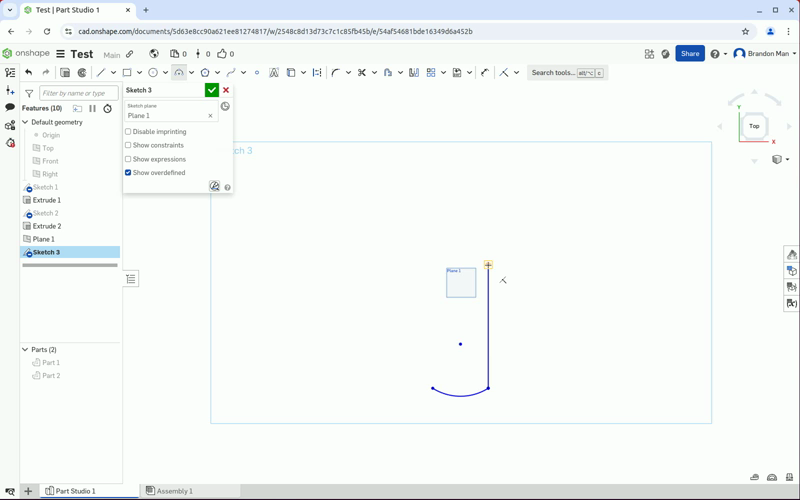
click(488, 264)
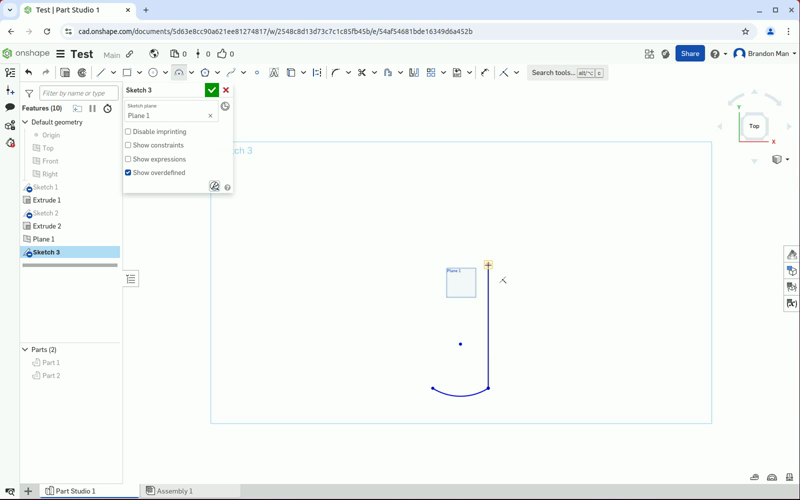
key_down(shift)
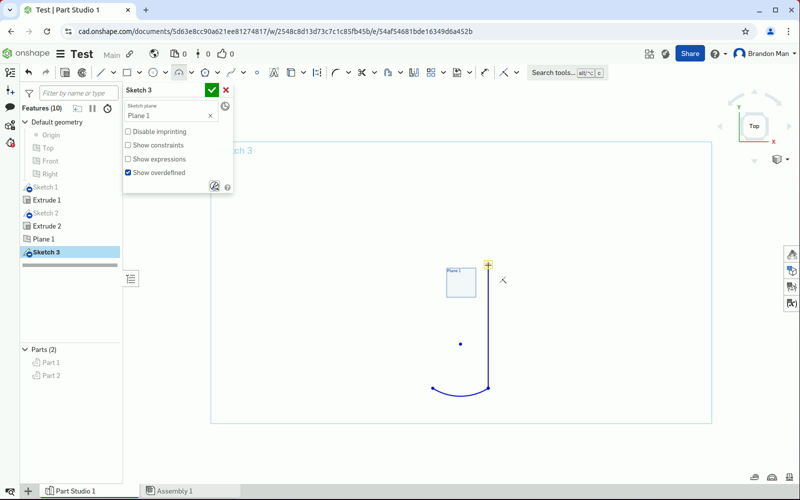
mouse_move(464, 268)
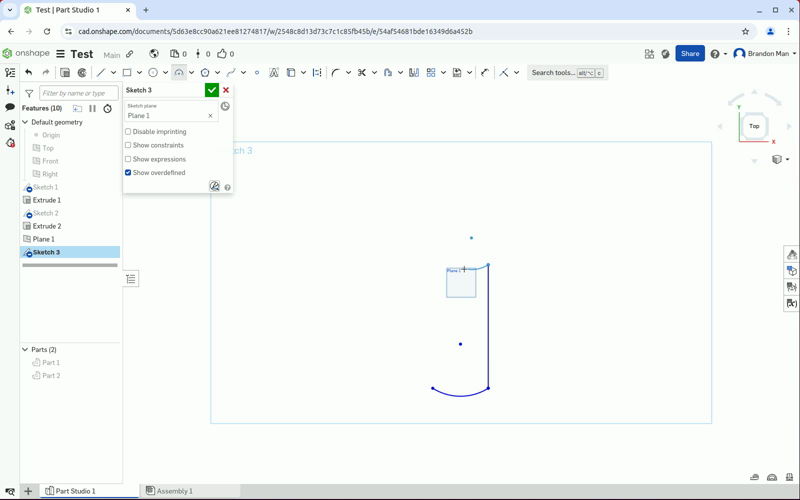
click(464, 268)
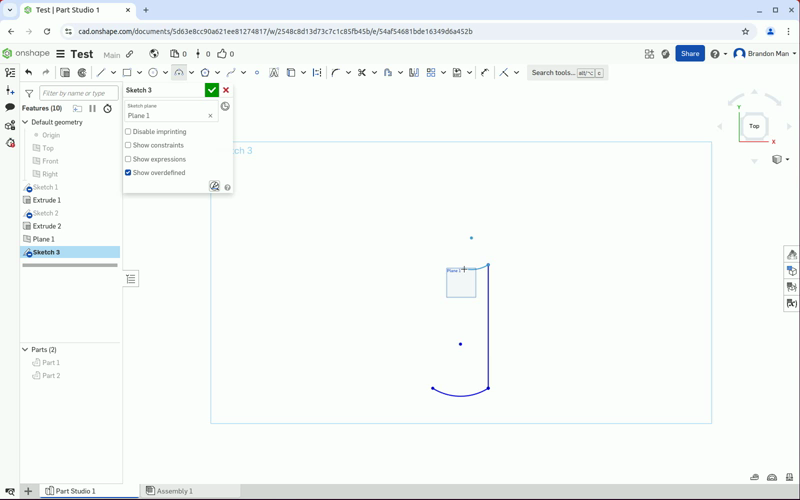
mouse_move(476, 267)
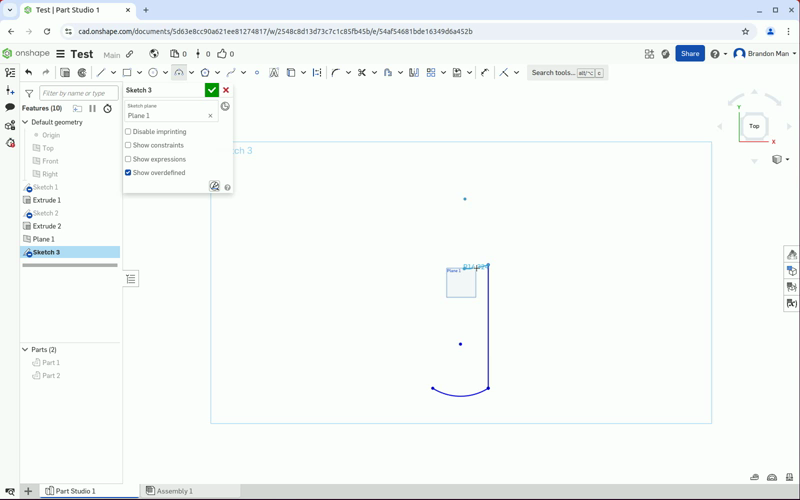
click(476, 267)
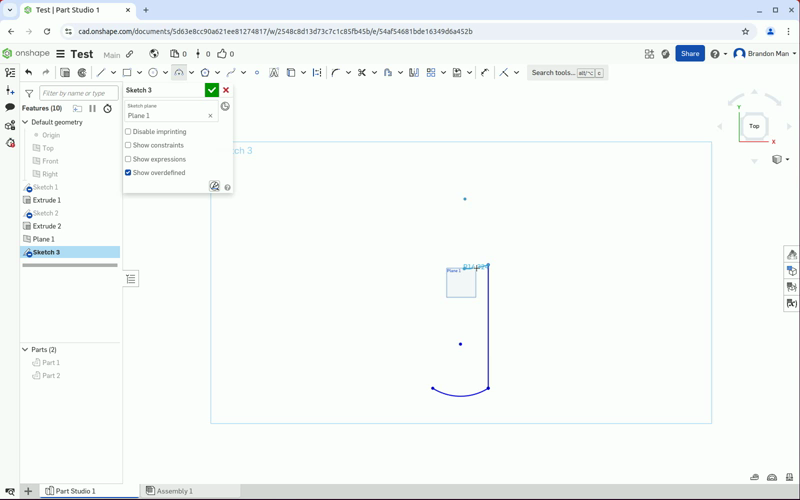
key_up(shift)
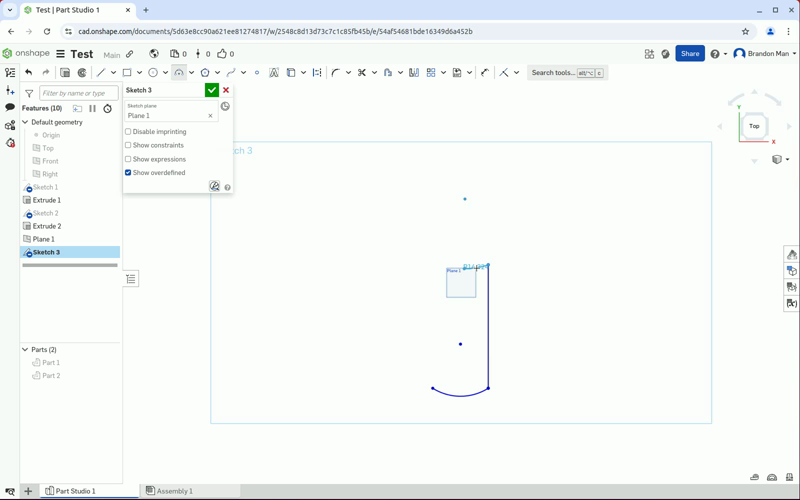
key(esc)
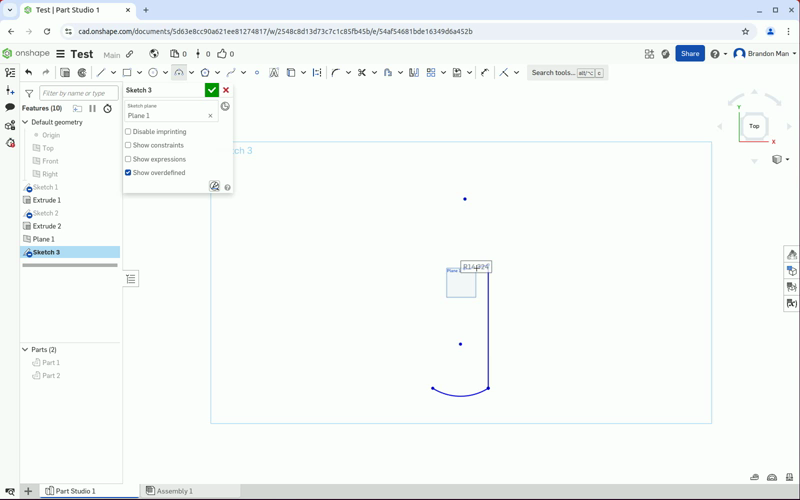
key(l)
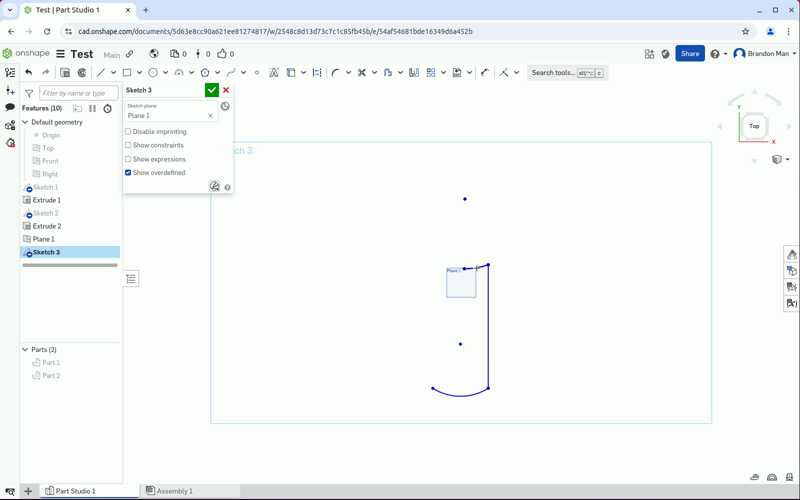
mouse_move(464, 268)
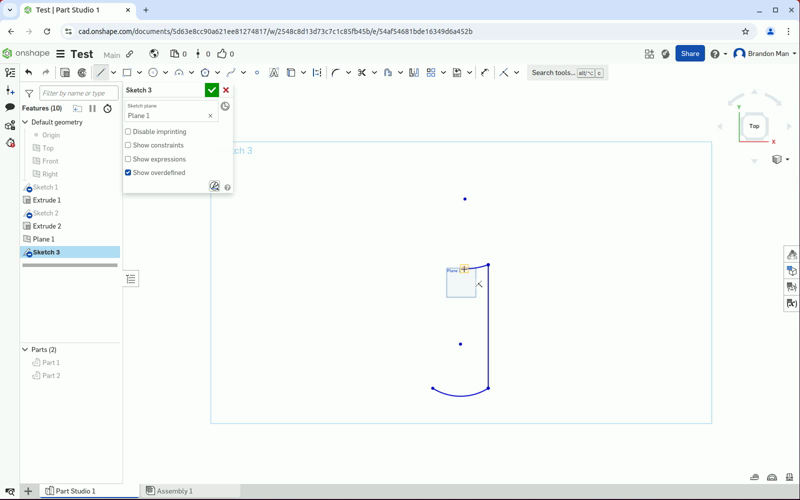
click(464, 268)
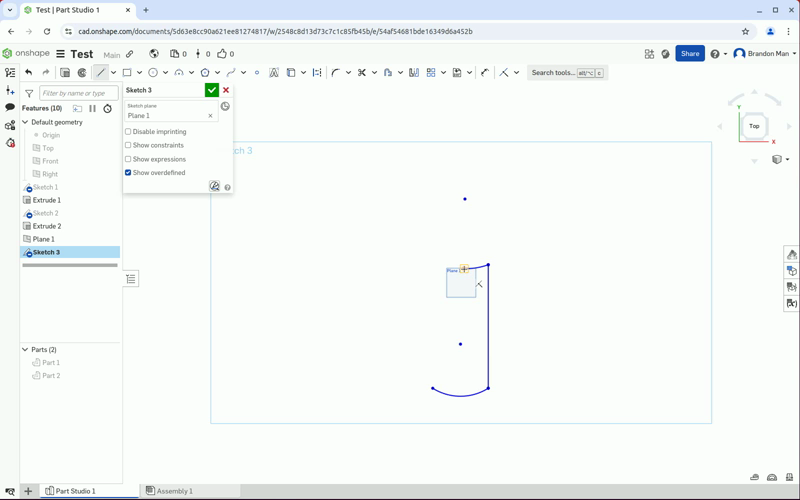
key_down(shift)
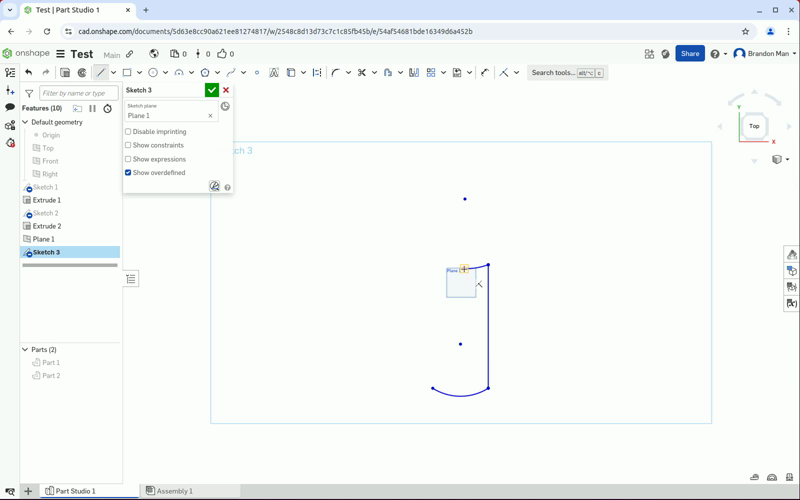
mouse_move(494, 268)
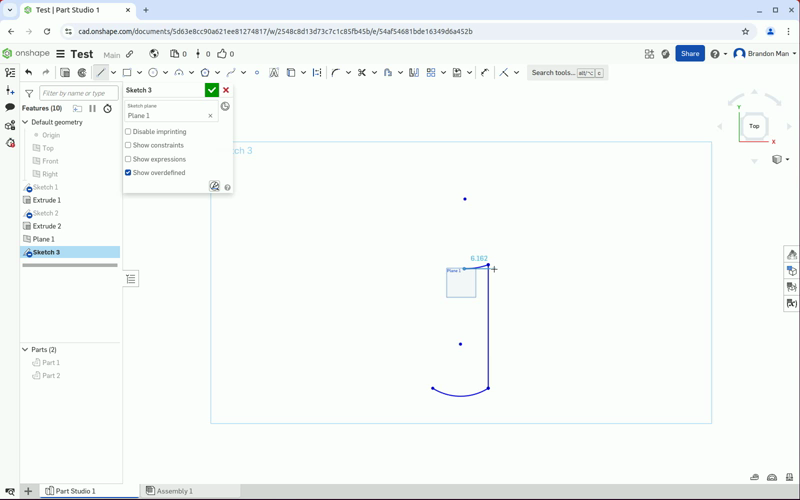
mouse_move(464, 261)
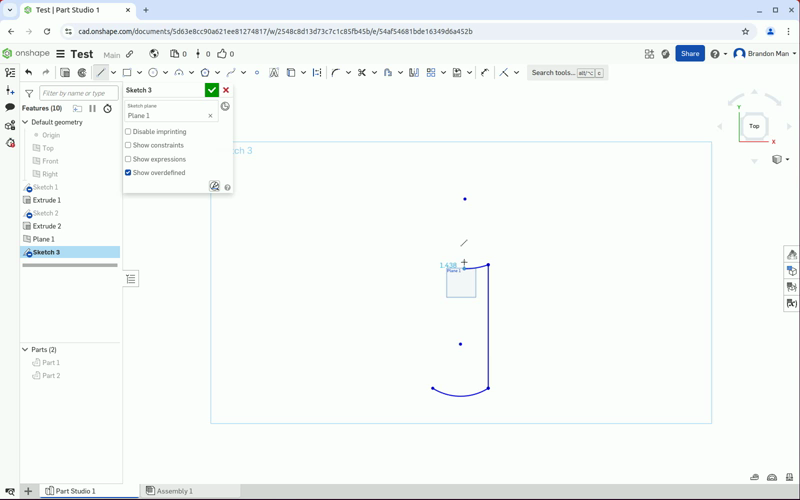
scroll(6)
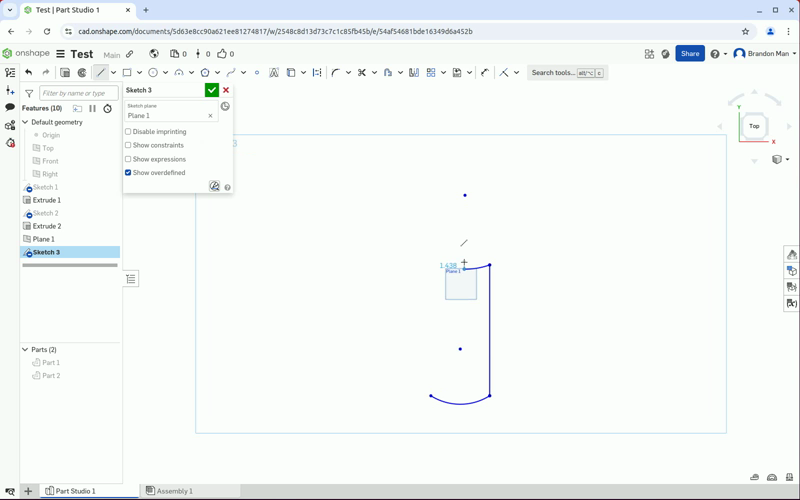
scroll(6)
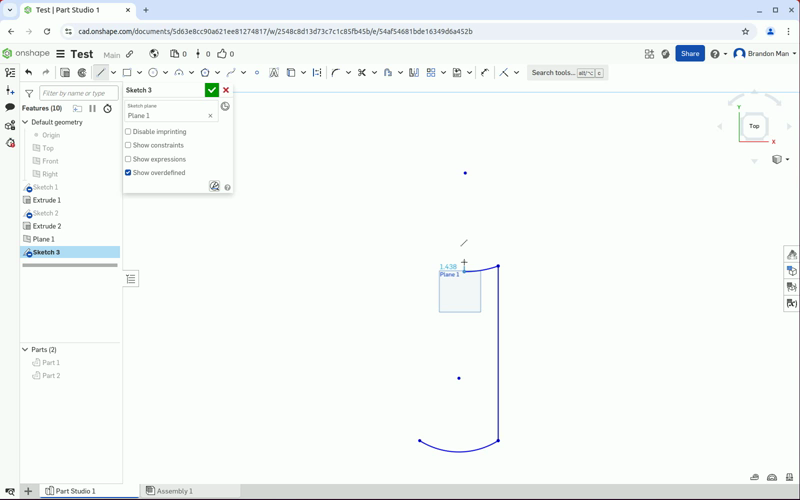
scroll(6)
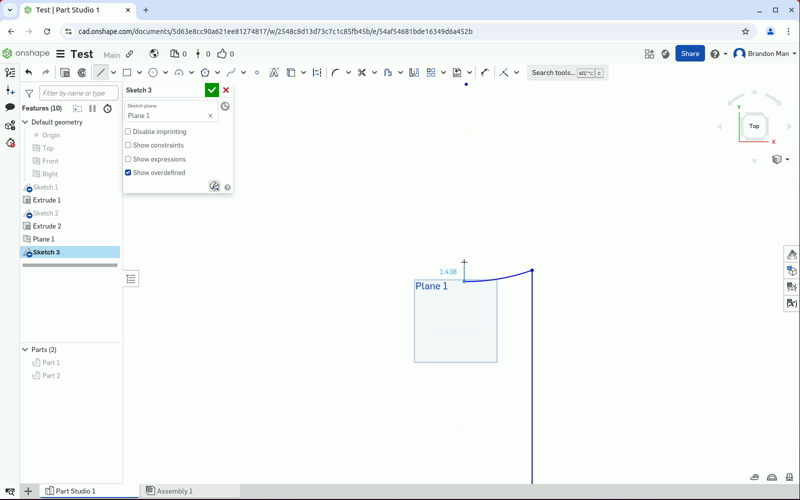
scroll(6)
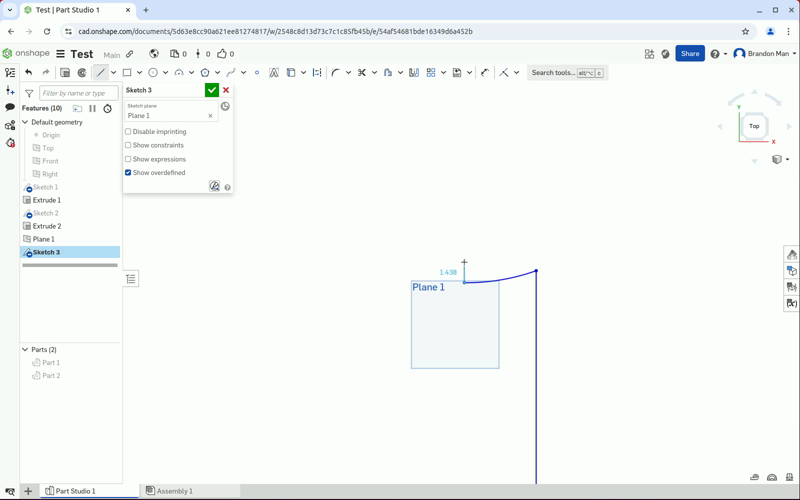
scroll(6)
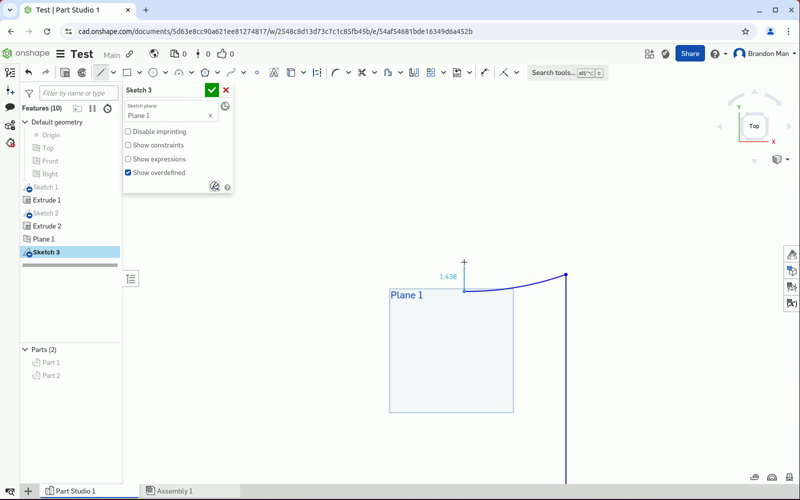
scroll(6)
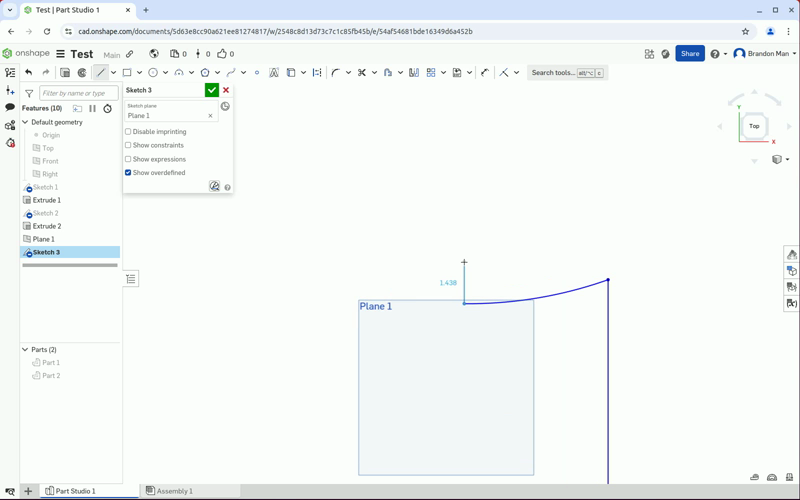
scroll(6)
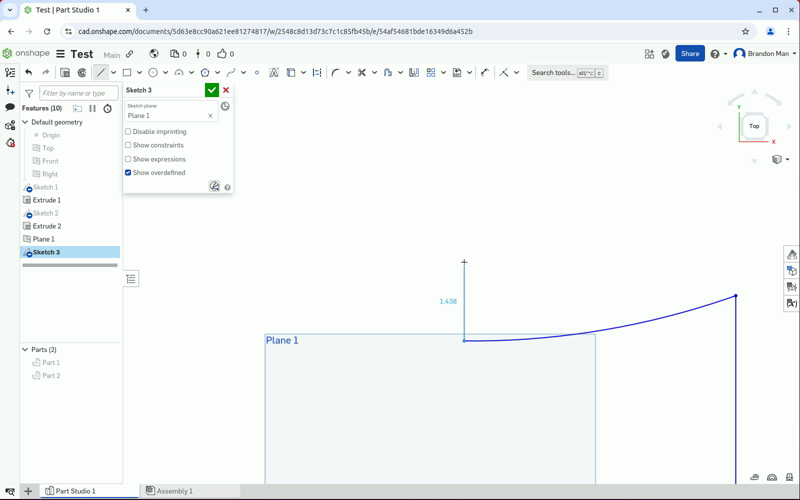
click(464, 261)
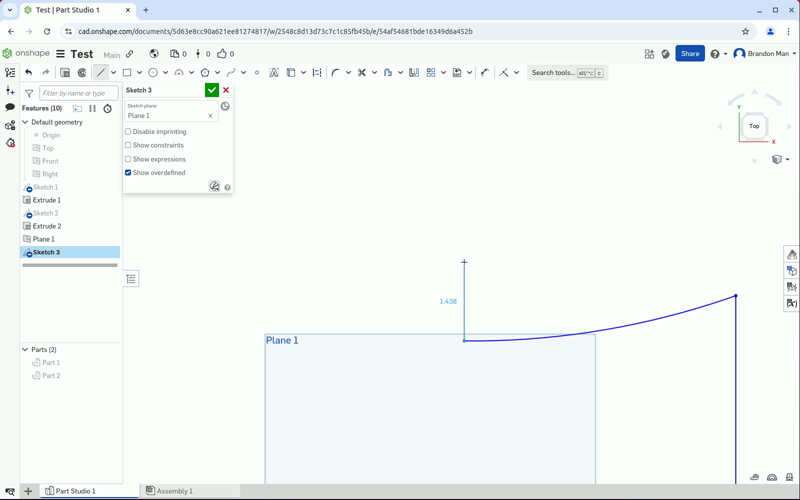
scroll(-6)
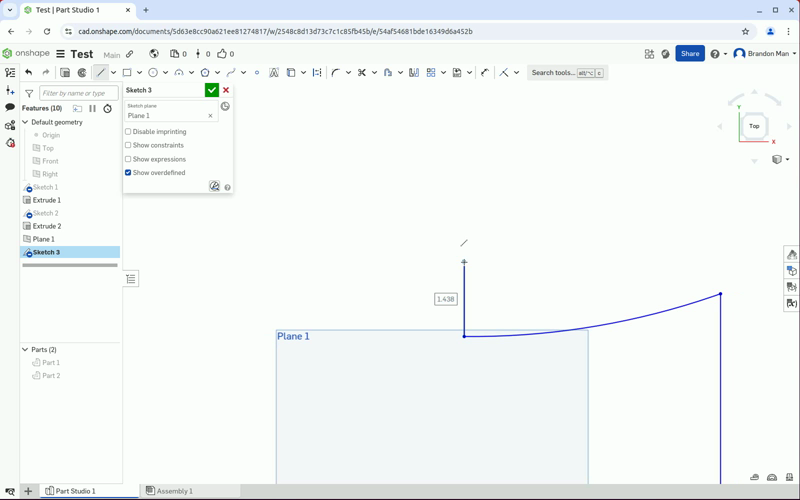
scroll(-6)
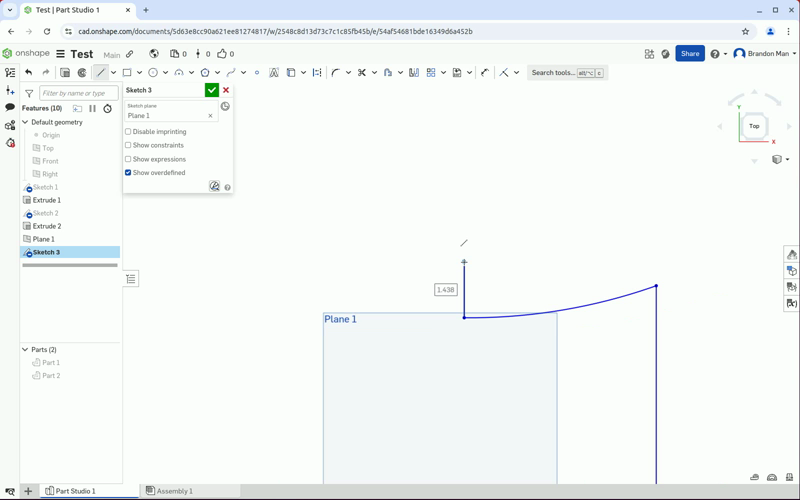
scroll(-6)
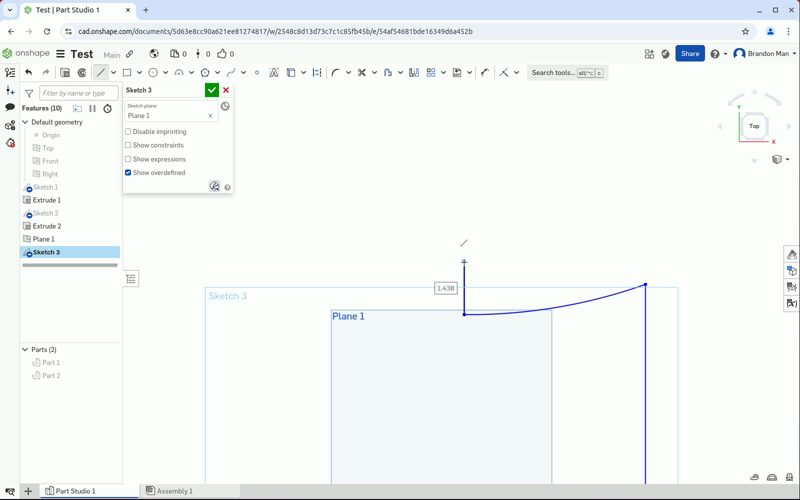
scroll(-6)
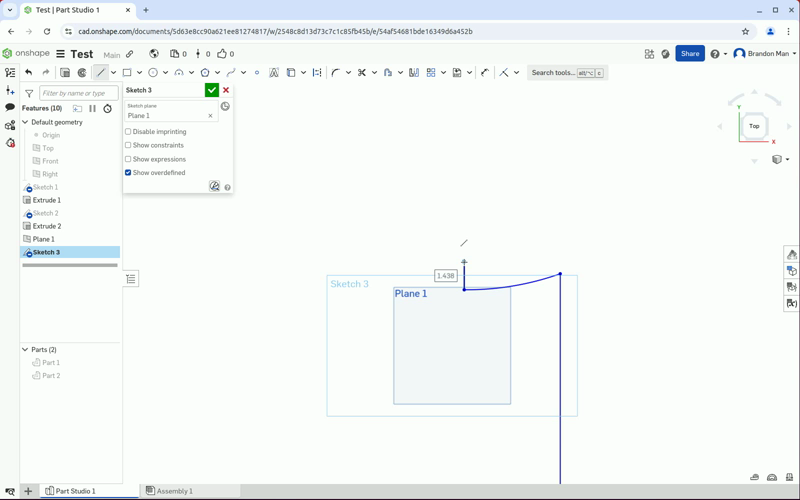
scroll(-6)
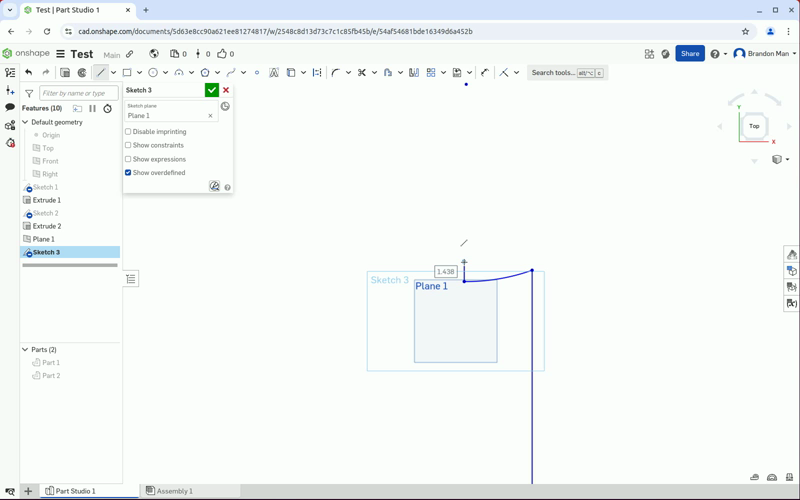
scroll(-6)
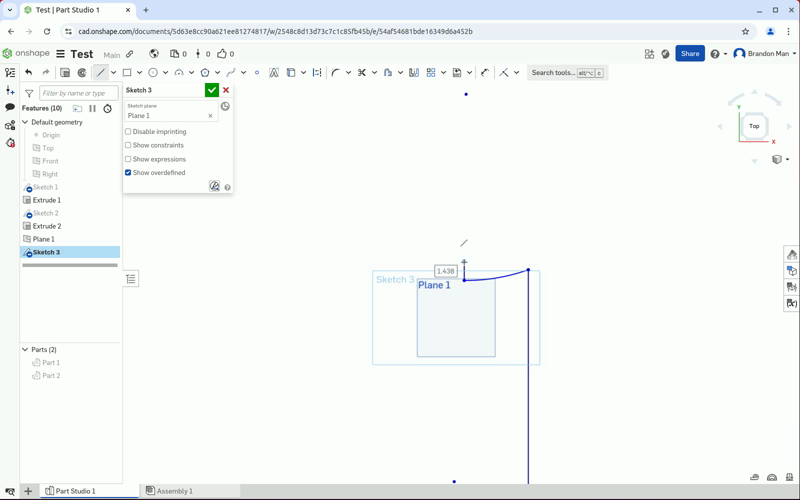
scroll(-6)
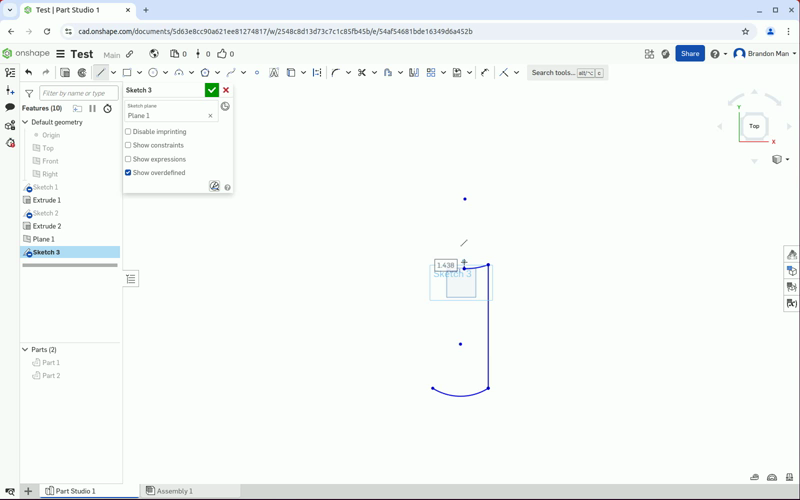
key_up(shift)
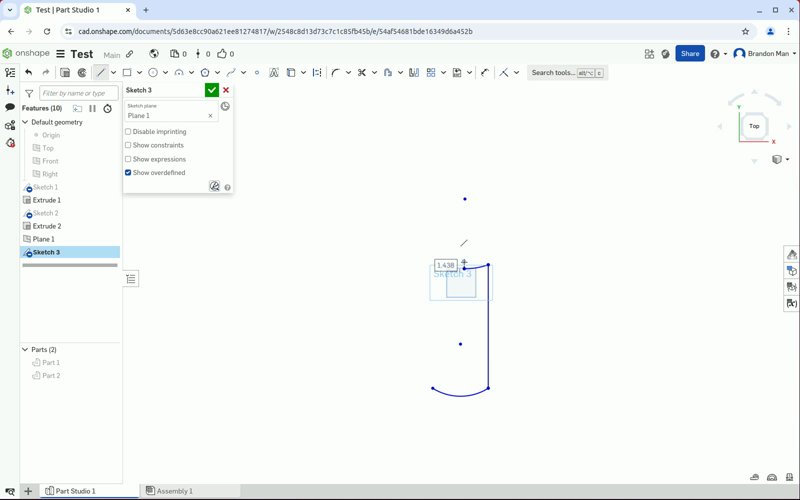
key_down(shift)
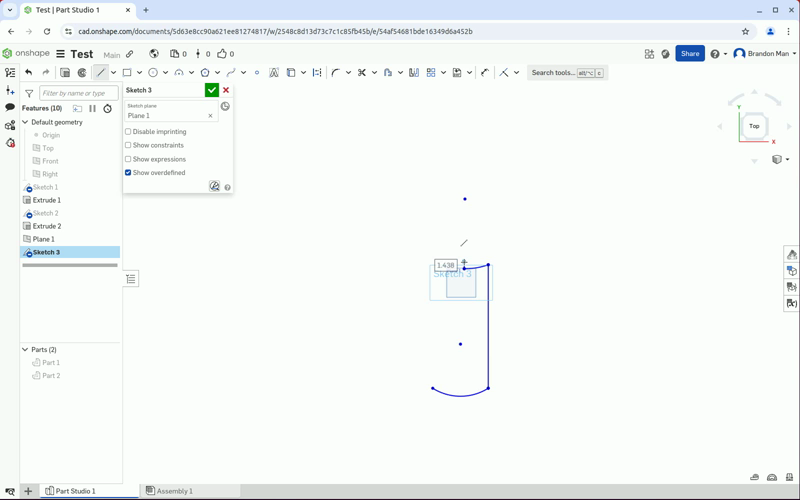
mouse_move(494, 261)
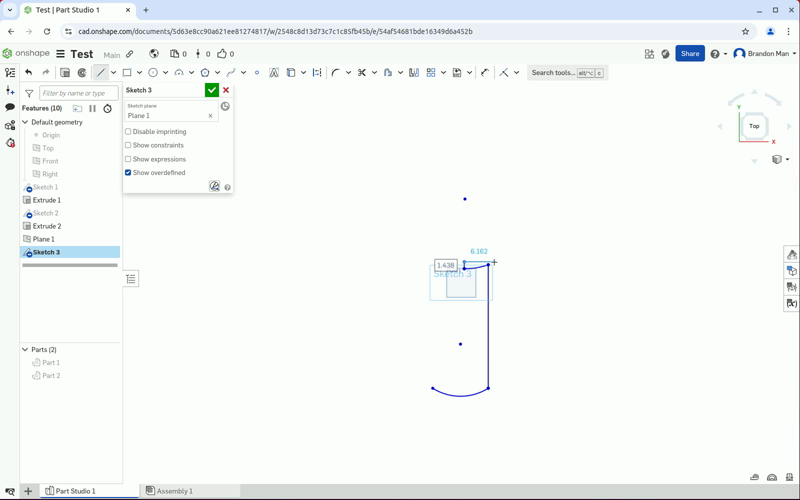
mouse_move(456, 261)
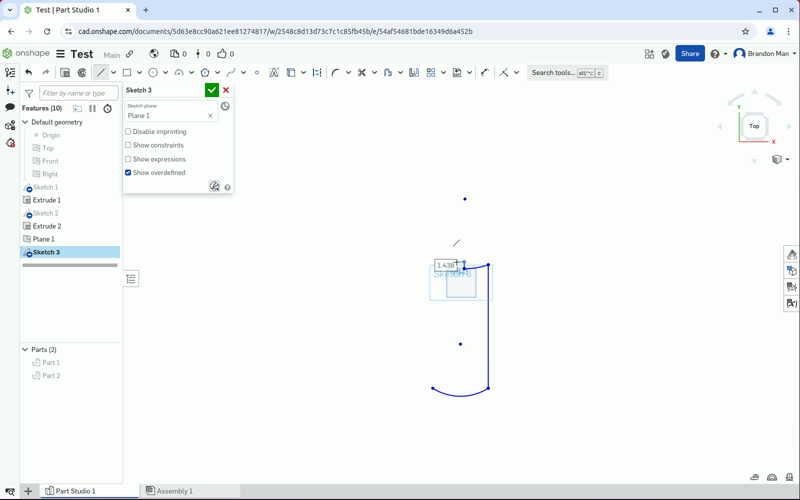
click(456, 261)
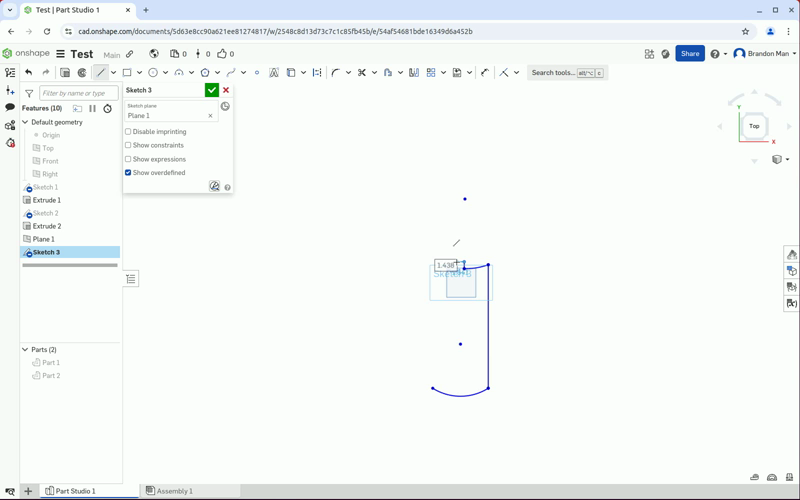
key_up(shift)
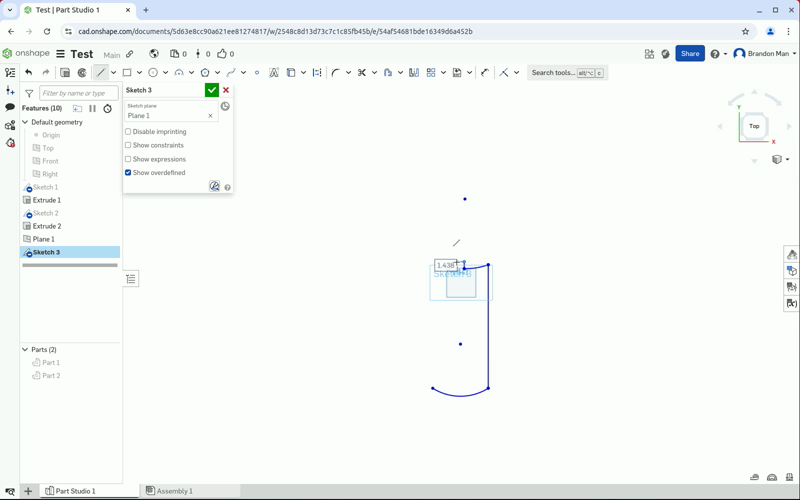
key_down(shift)
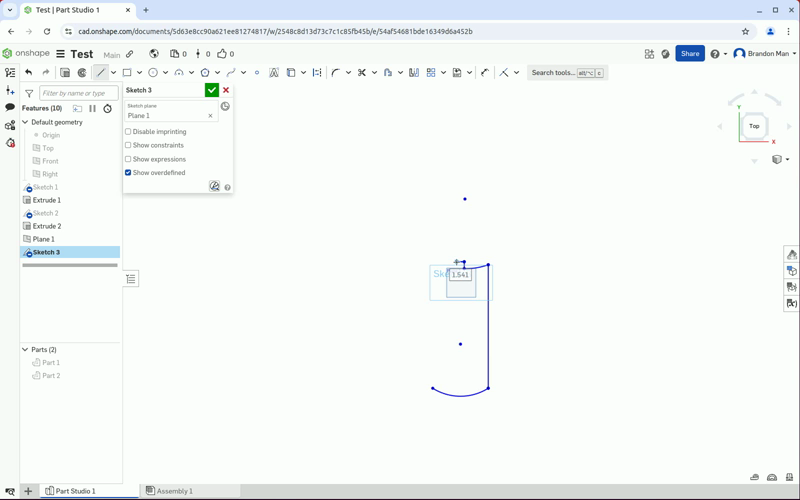
mouse_move(486, 261)
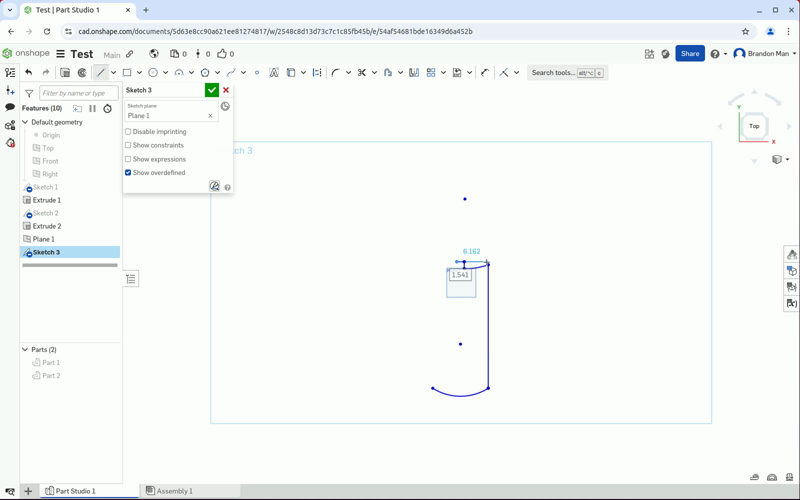
mouse_move(456, 268)
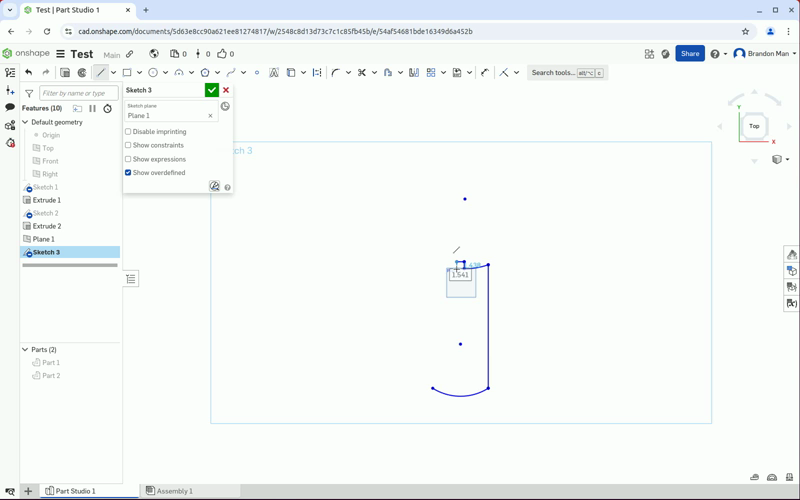
scroll(6)
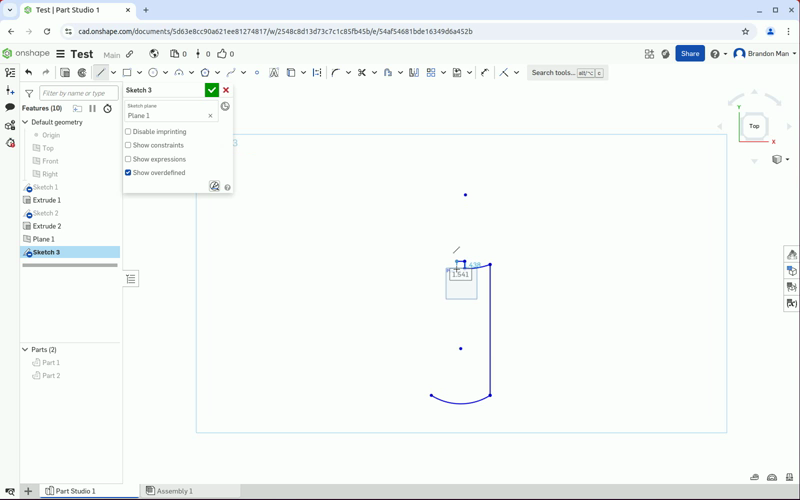
scroll(6)
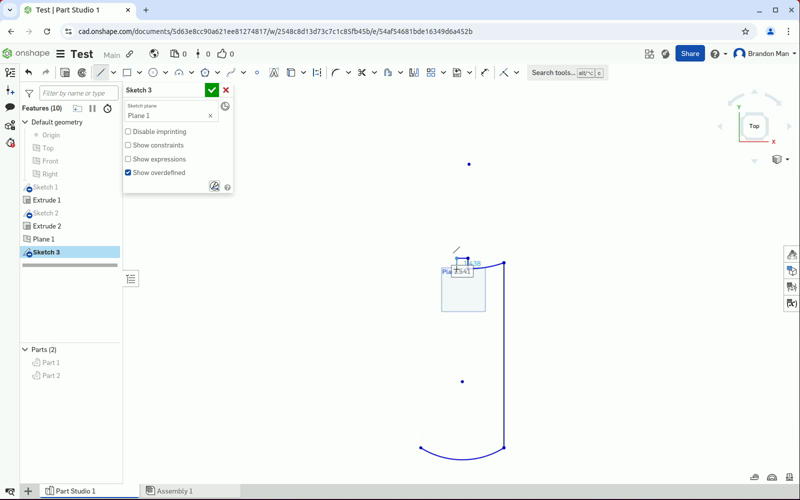
scroll(6)
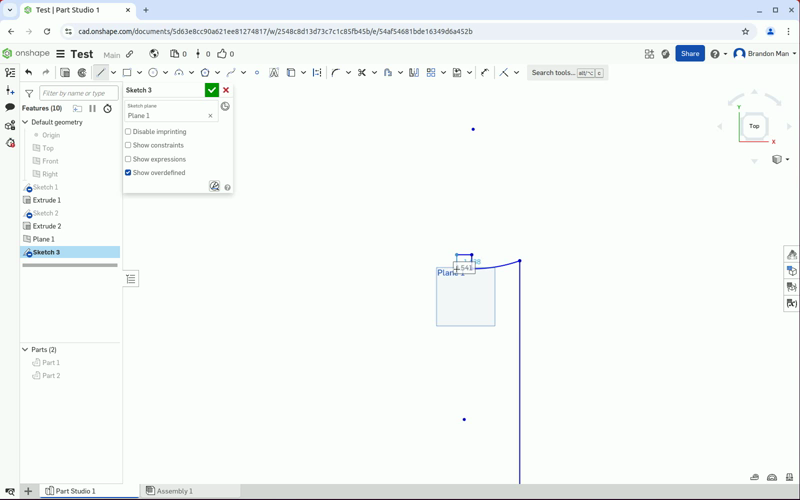
scroll(6)
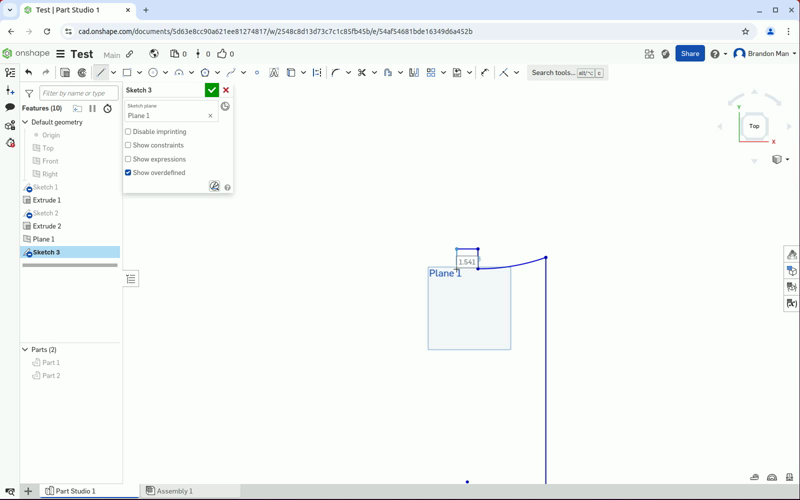
scroll(6)
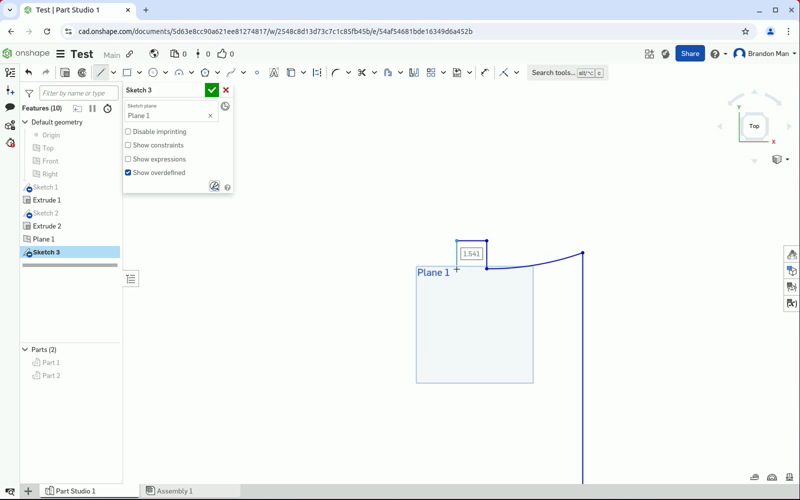
scroll(6)
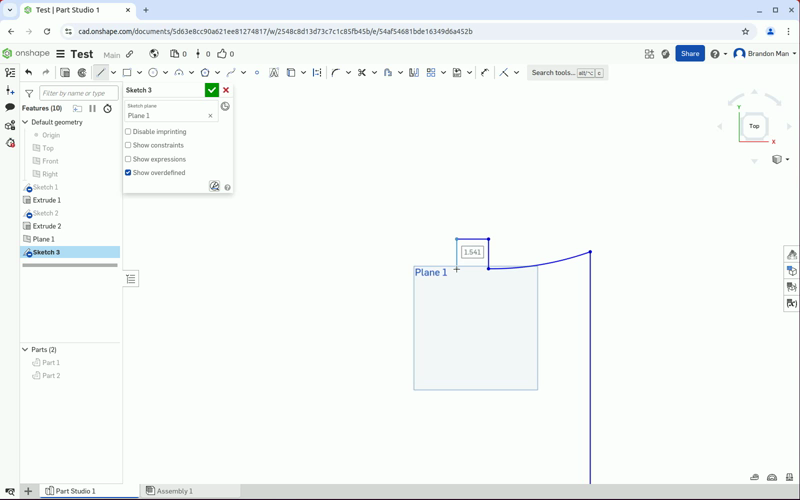
scroll(6)
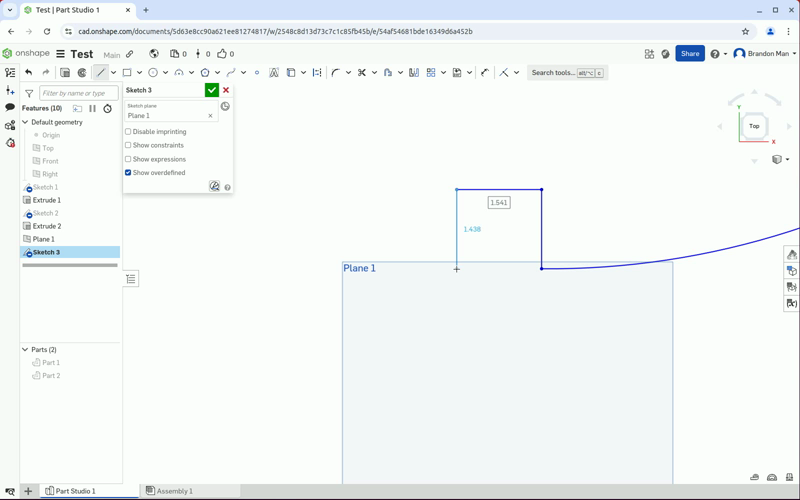
click(456, 268)
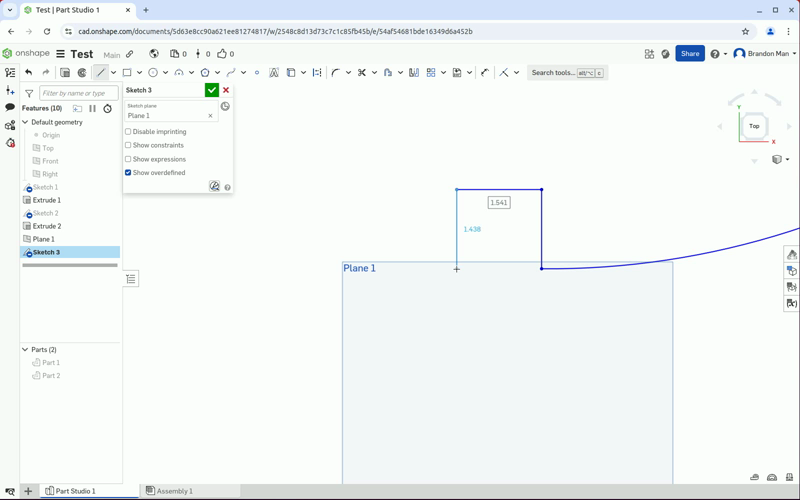
scroll(-6)
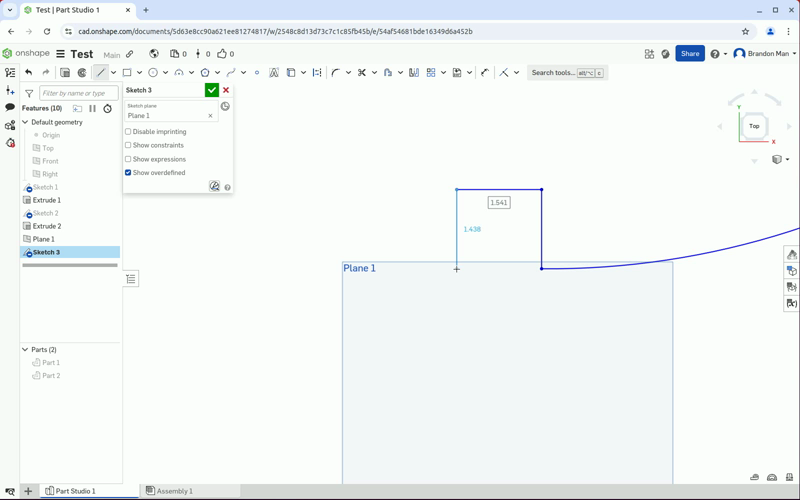
scroll(-6)
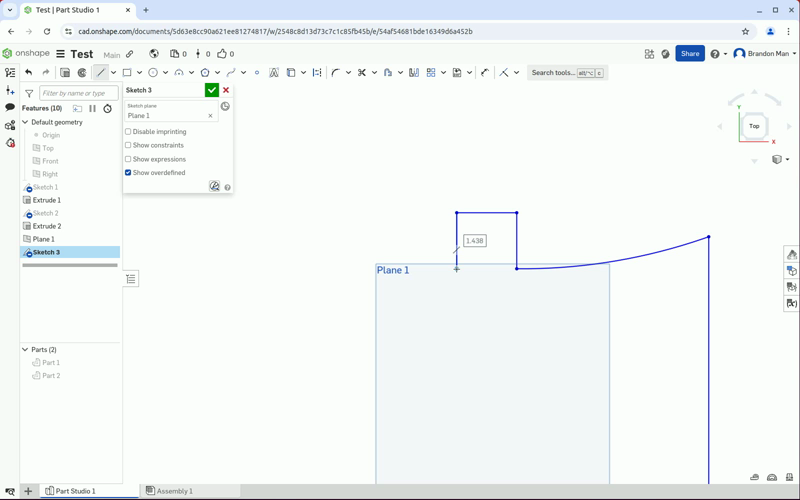
scroll(-6)
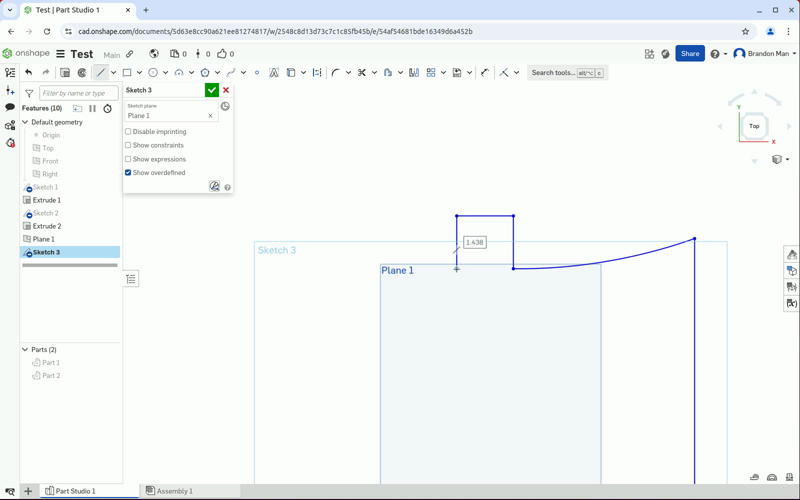
scroll(-6)
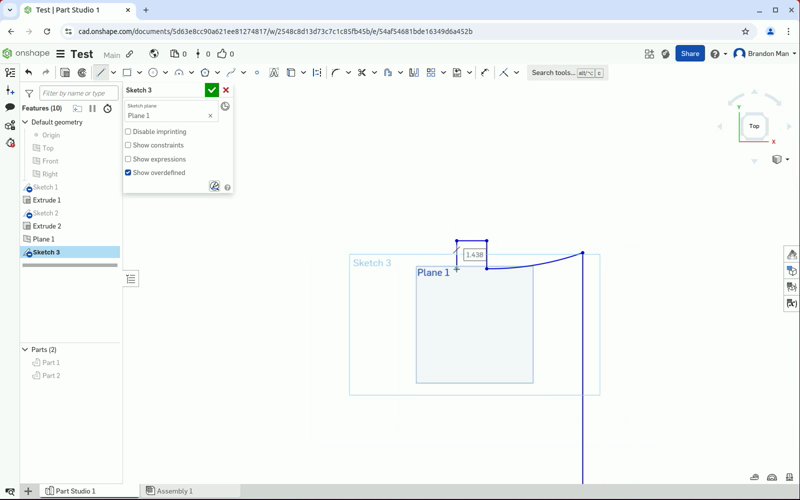
scroll(-6)
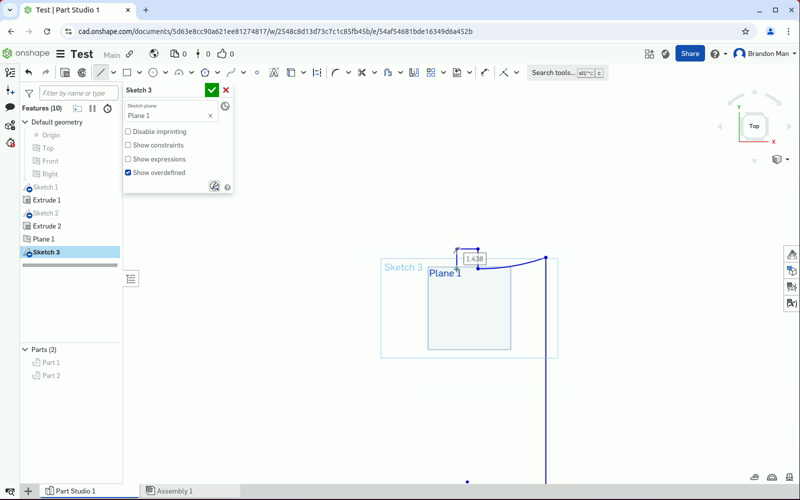
scroll(-6)
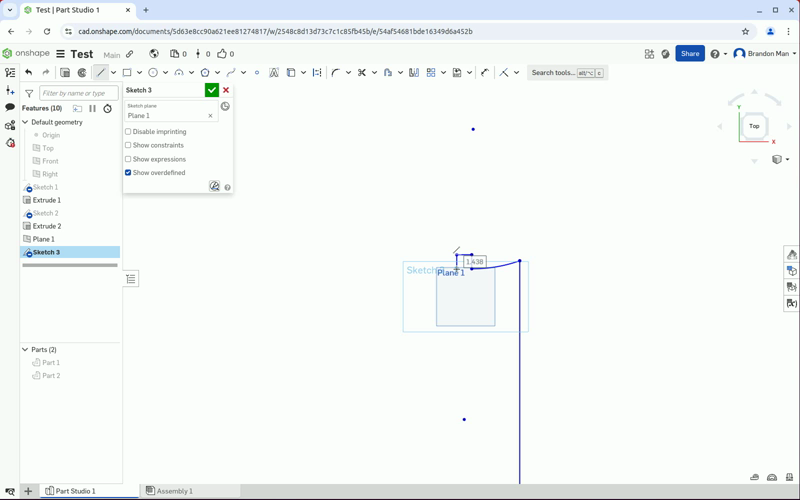
scroll(-6)
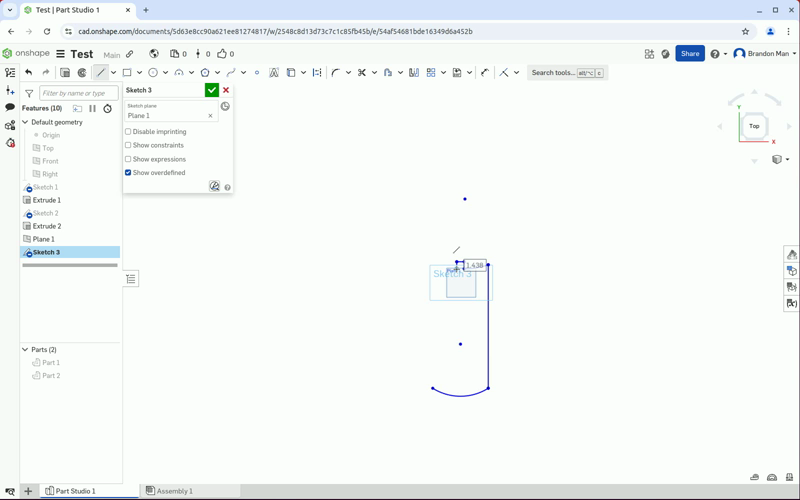
key_up(shift)
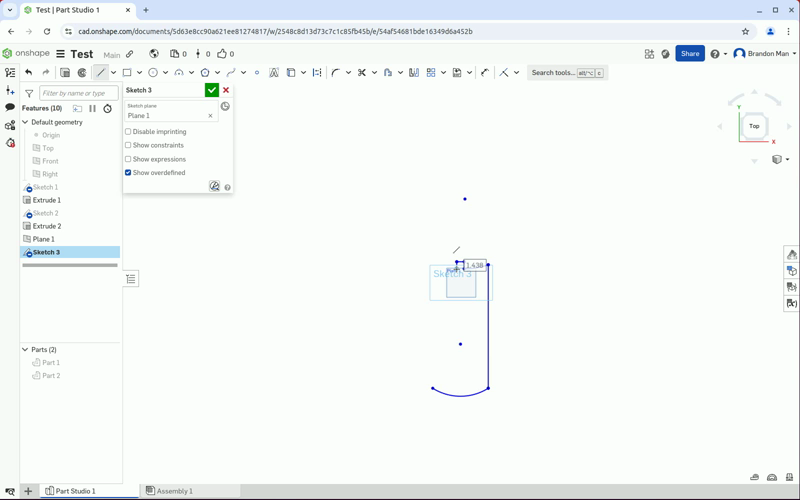
key(esc)
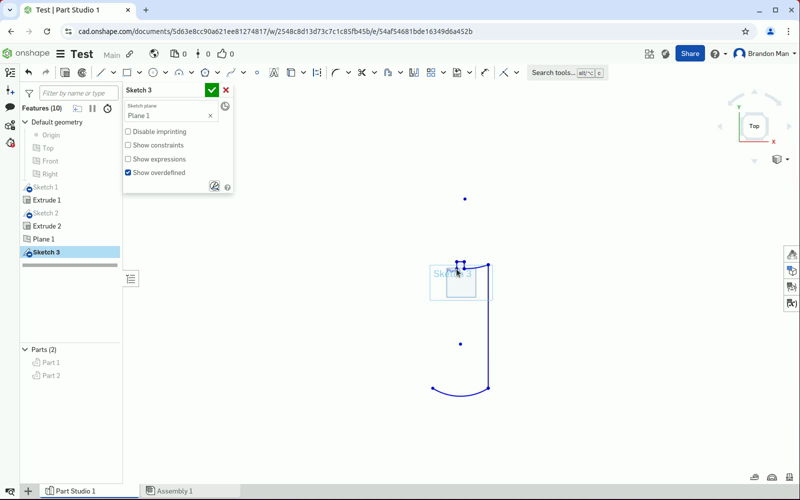
key(a)
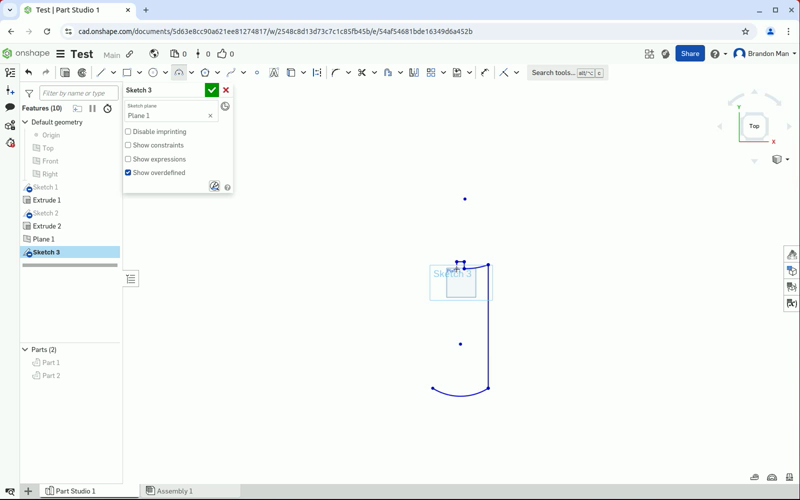
mouse_move(456, 268)
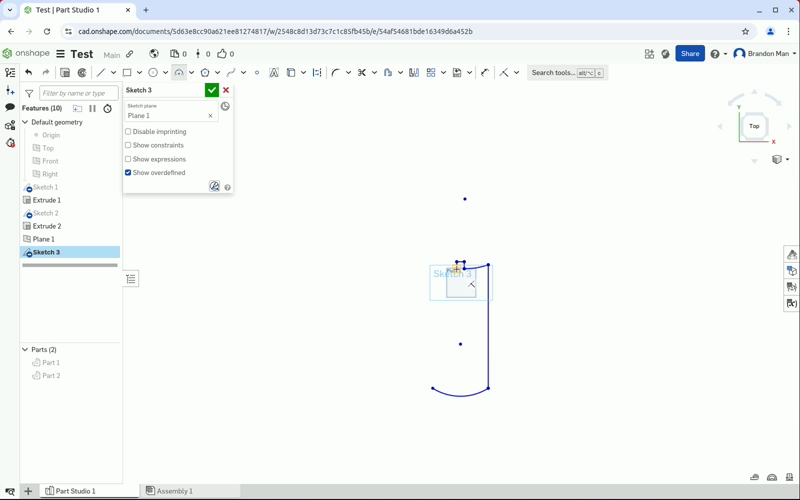
click(456, 268)
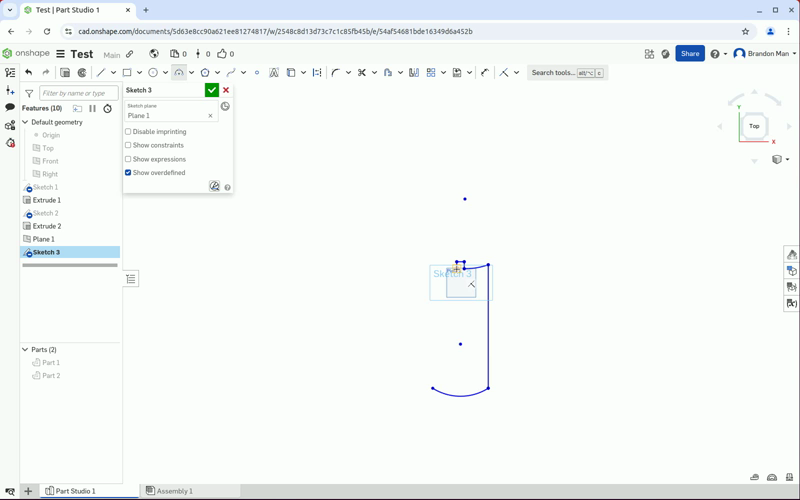
key_down(shift)
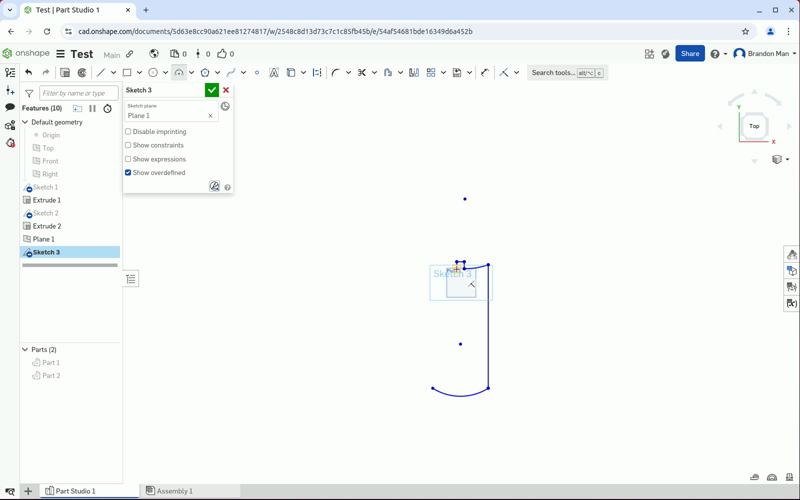
mouse_move(432, 264)
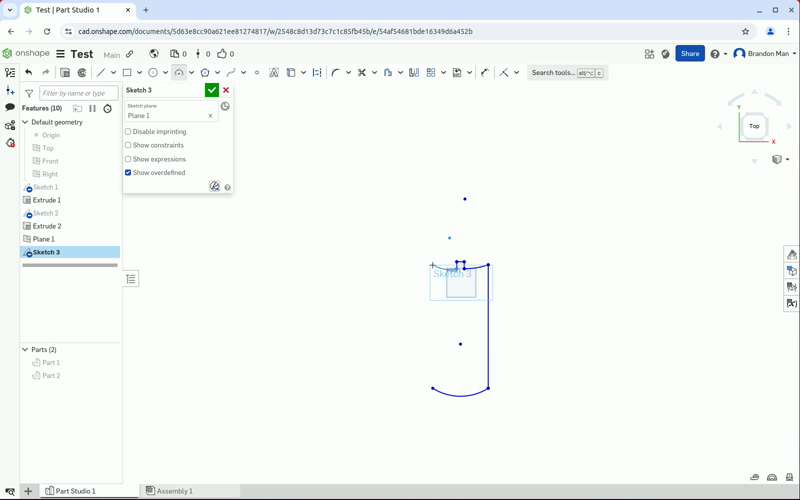
click(432, 264)
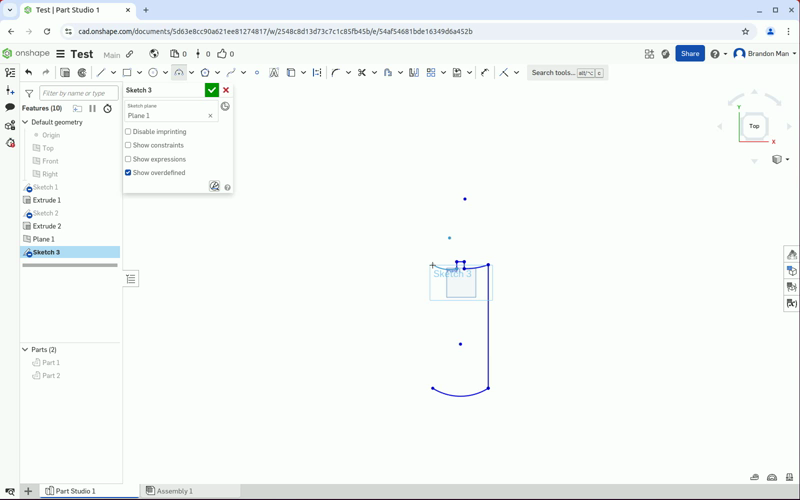
mouse_move(444, 267)
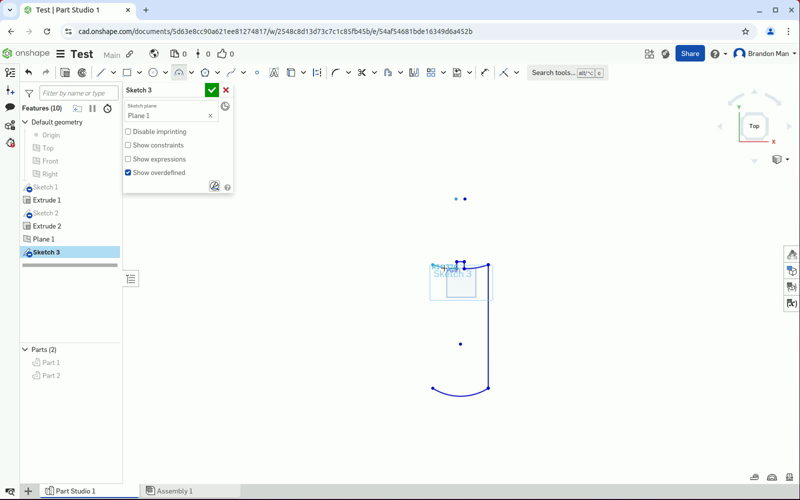
click(444, 267)
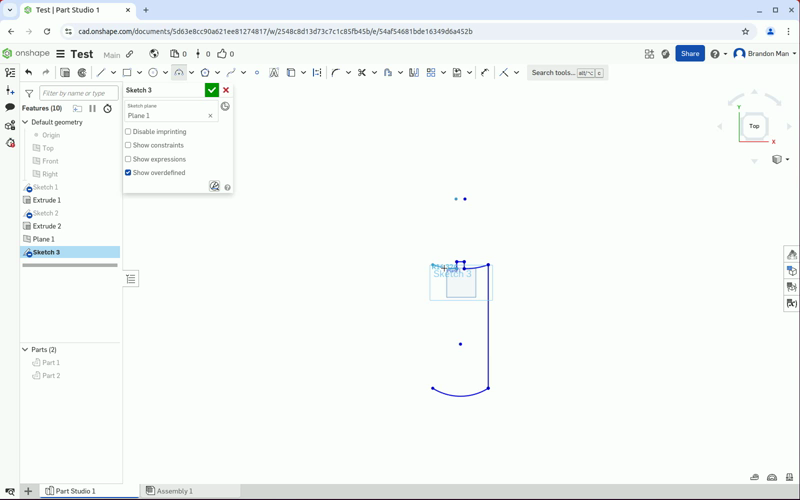
key_up(shift)
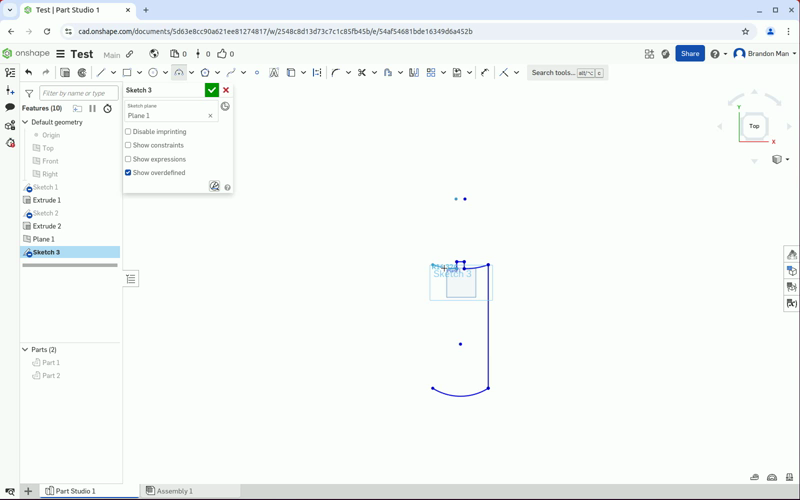
key(esc)
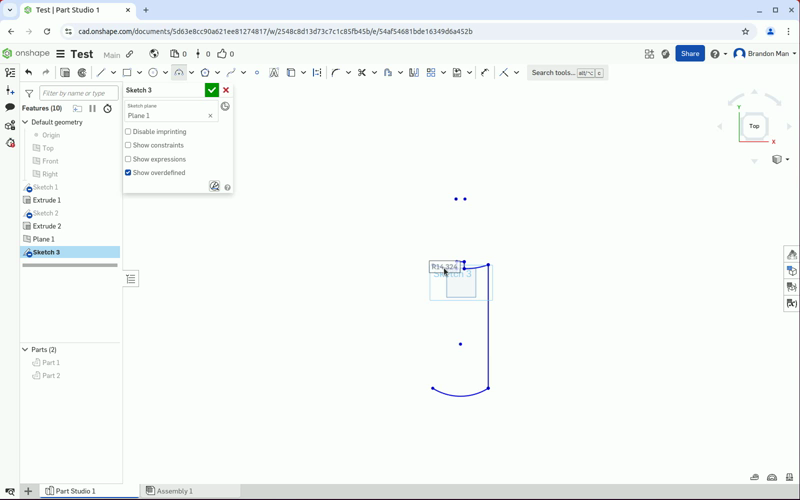
key(l)
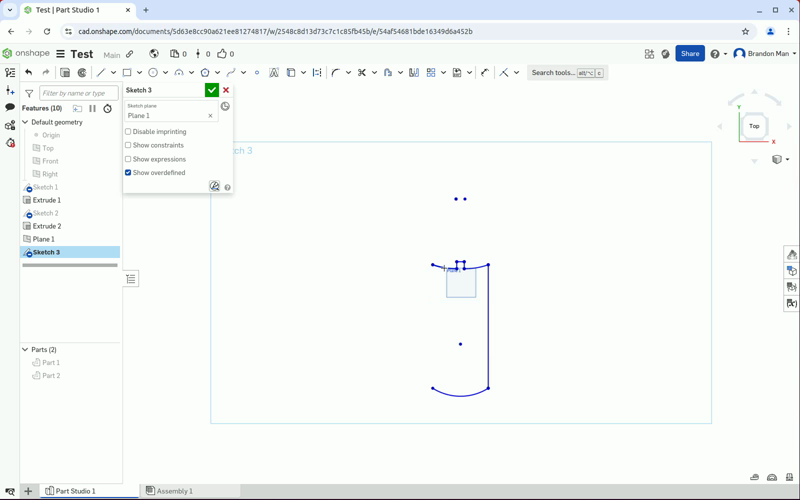
mouse_move(432, 264)
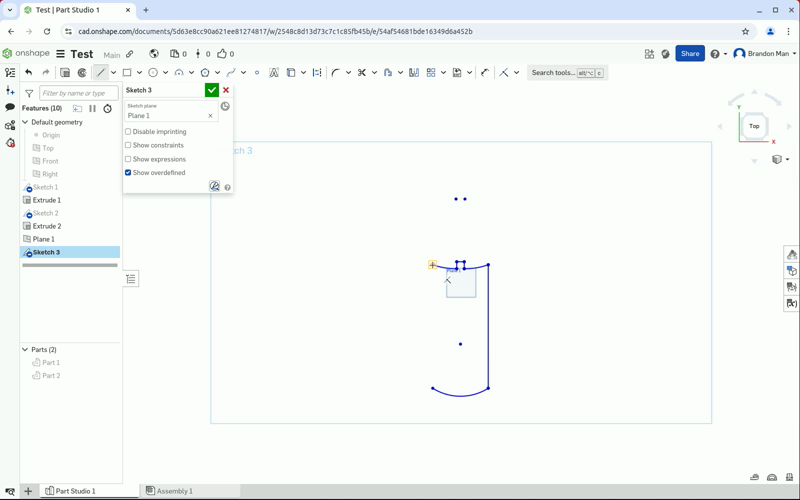
click(432, 264)
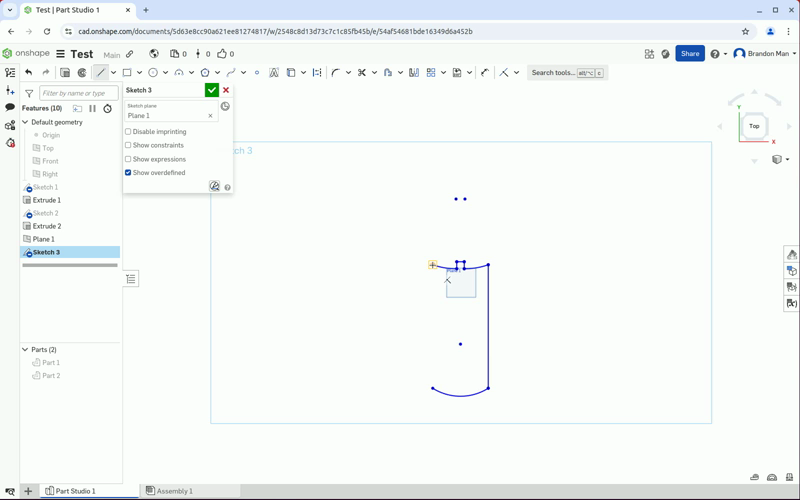
key_down(shift)
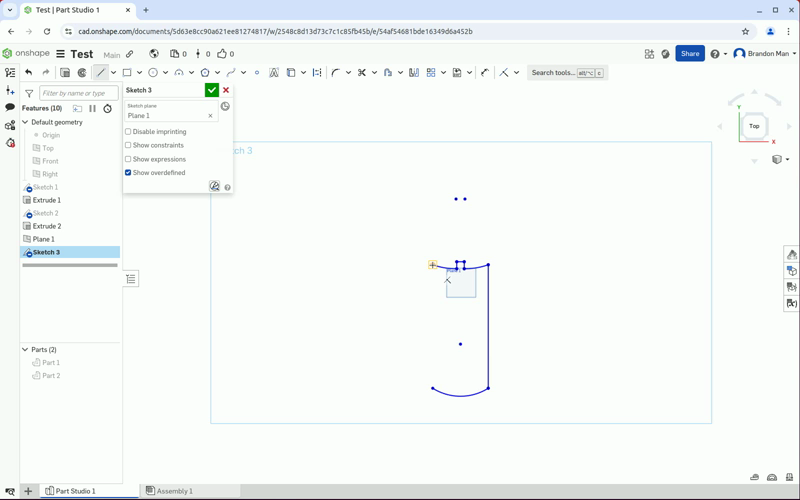
mouse_move(432, 388)
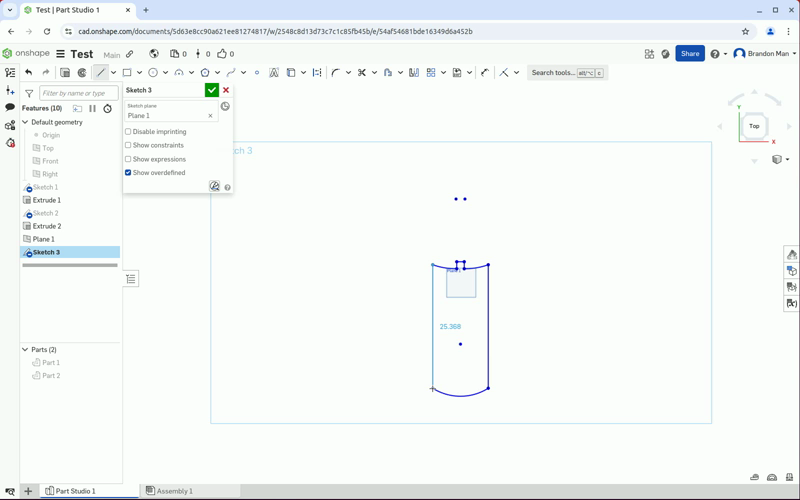
key_up(shift)
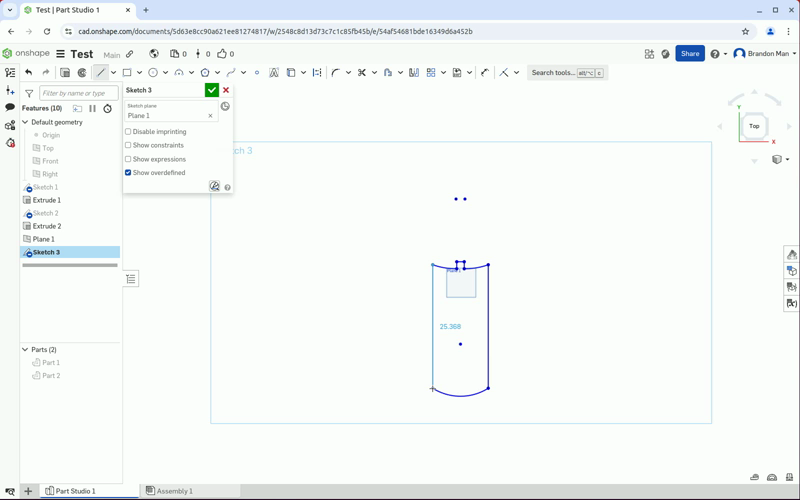
click(432, 388)
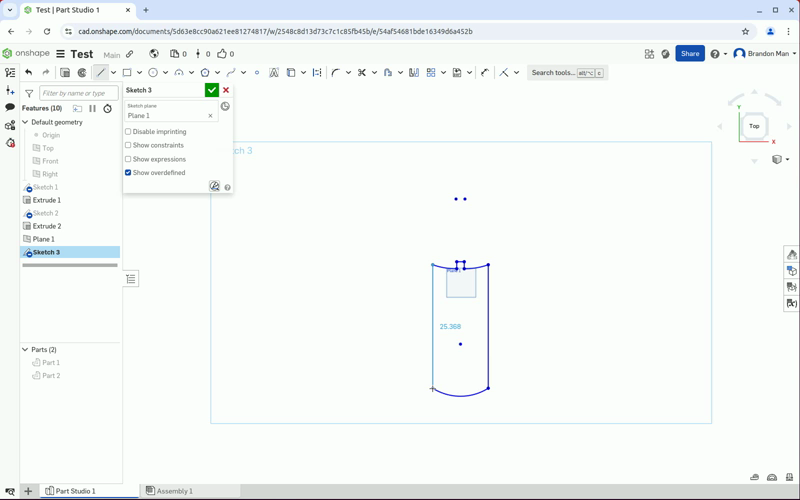
key(esc)
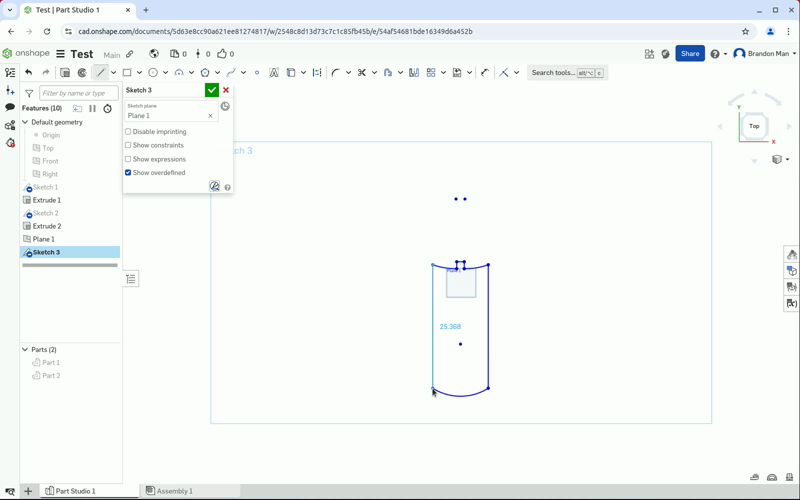
mouse_move(450, 275)
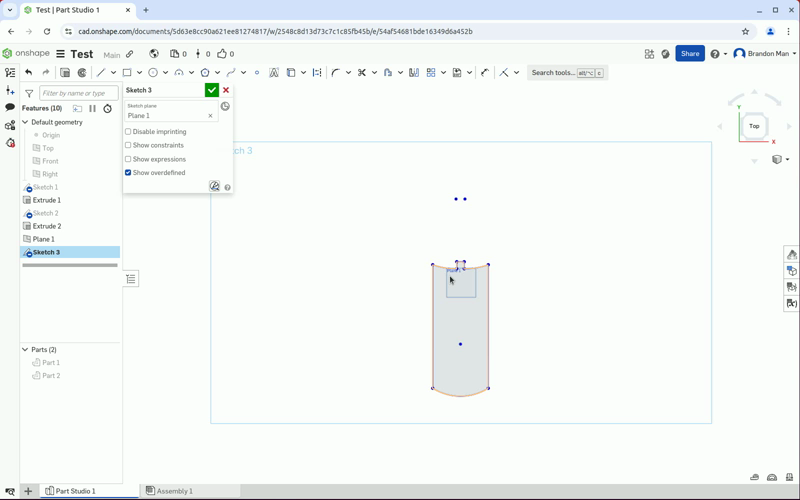
click(450, 275)
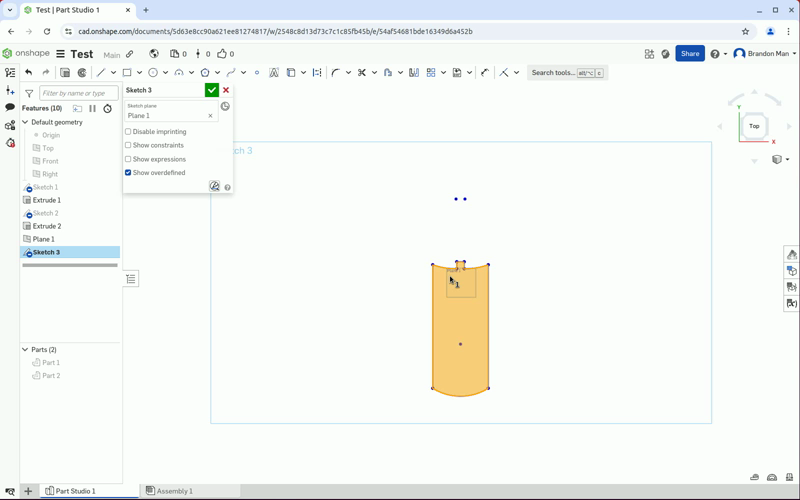
mouse_move(73, 352)
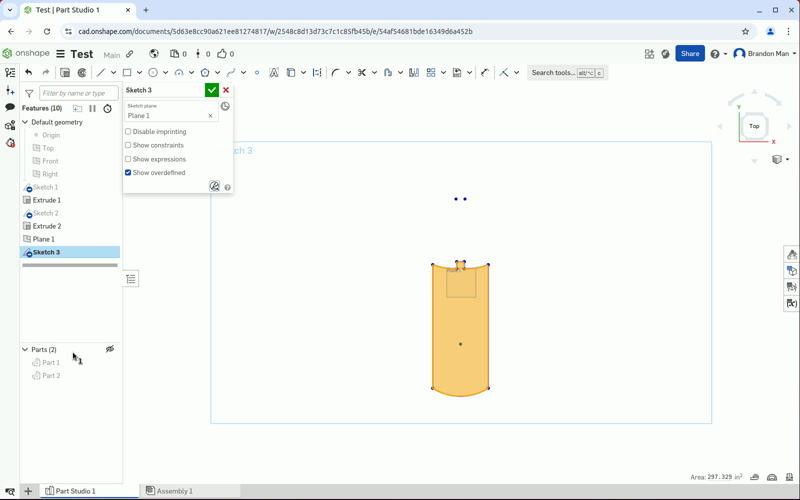
key(shift+y)
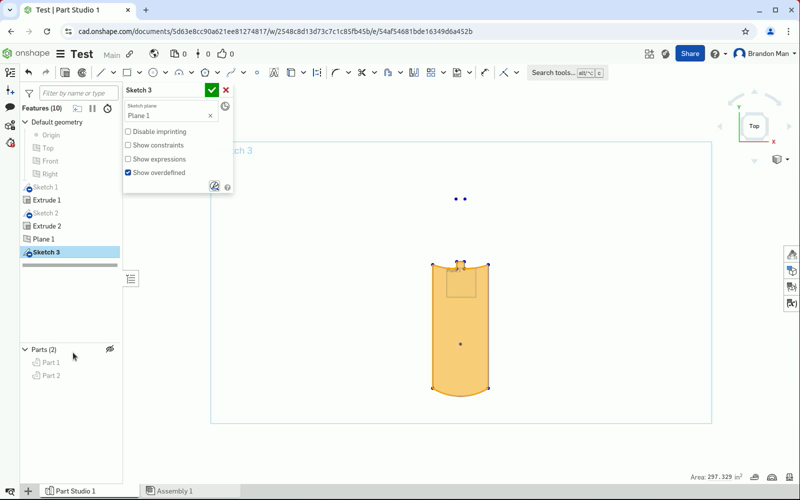
key(shift+e)
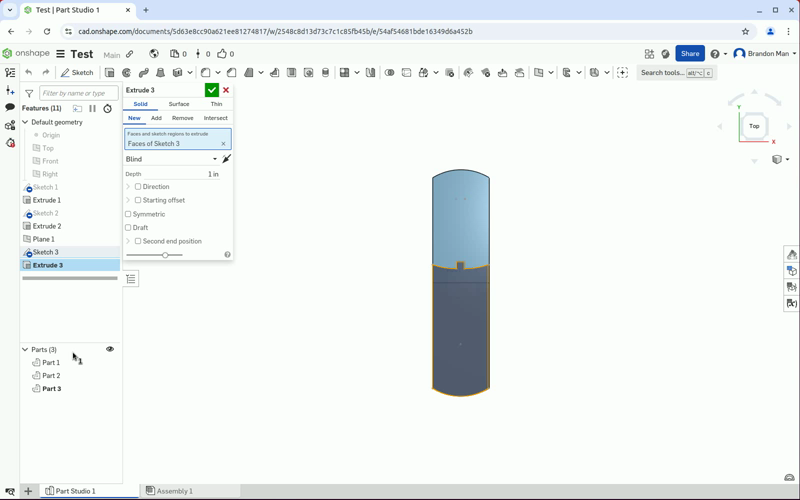
mouse_move(143, 106)
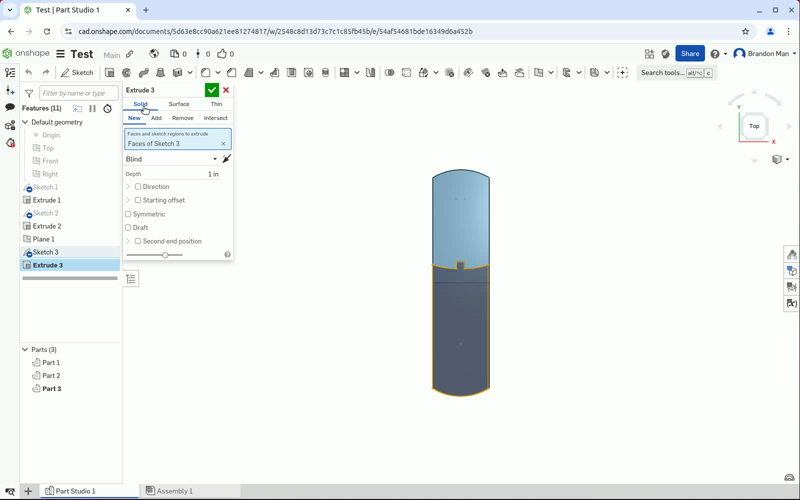
click(143, 106)
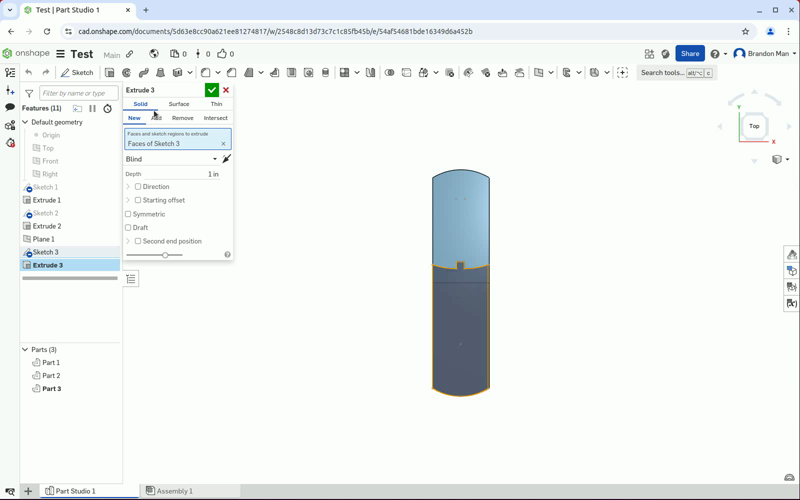
mouse_move(186, 120)
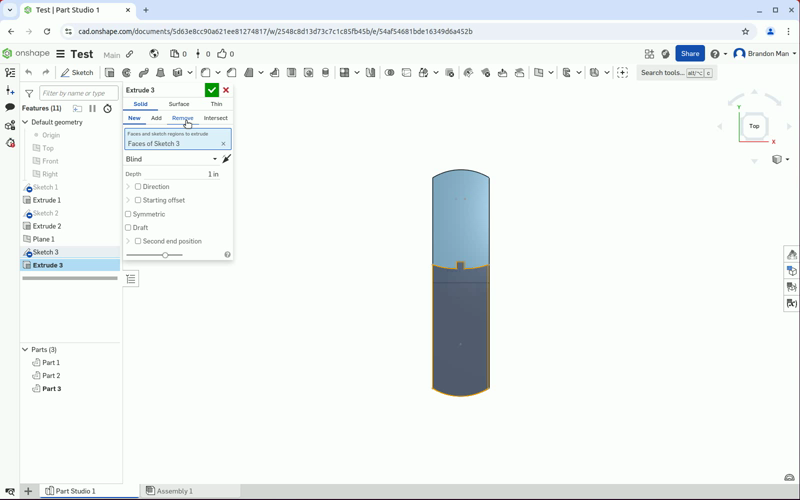
click(186, 120)
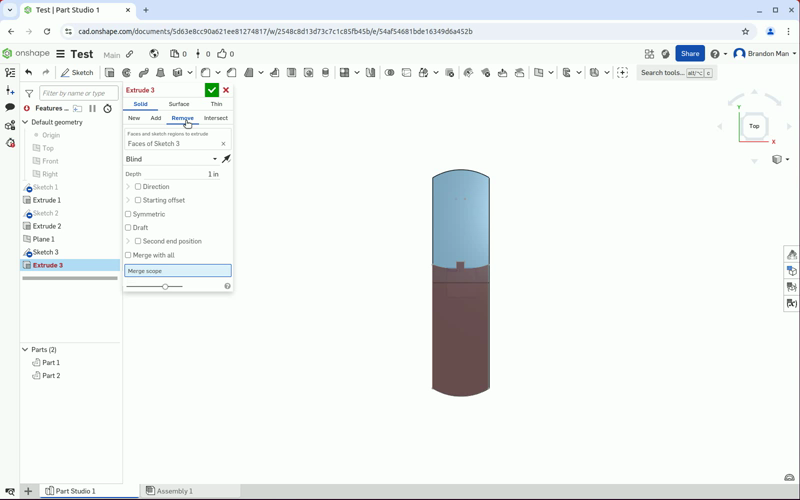
key(tab, 4)
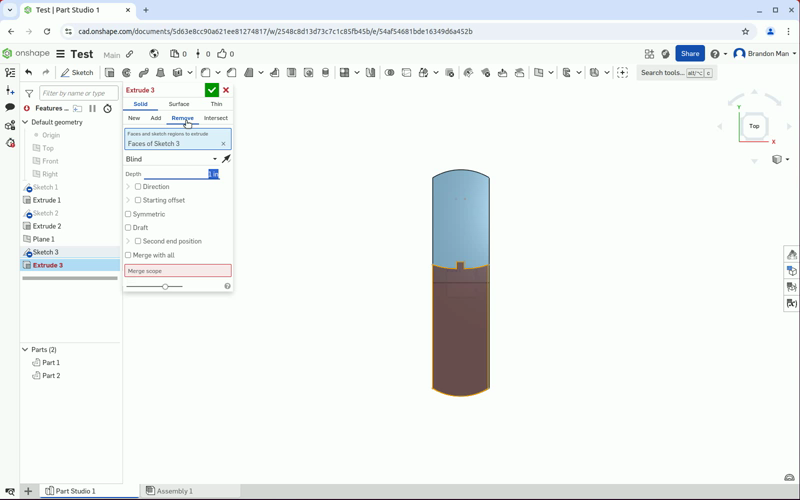
text(11.554)
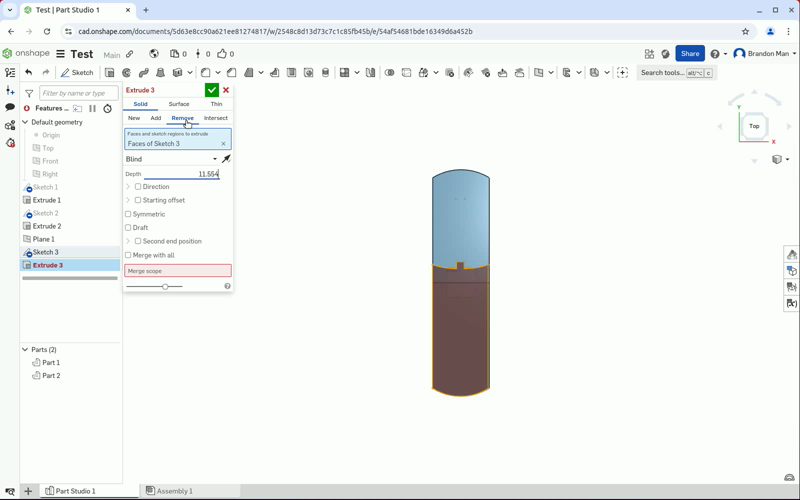
key(tab, 6)
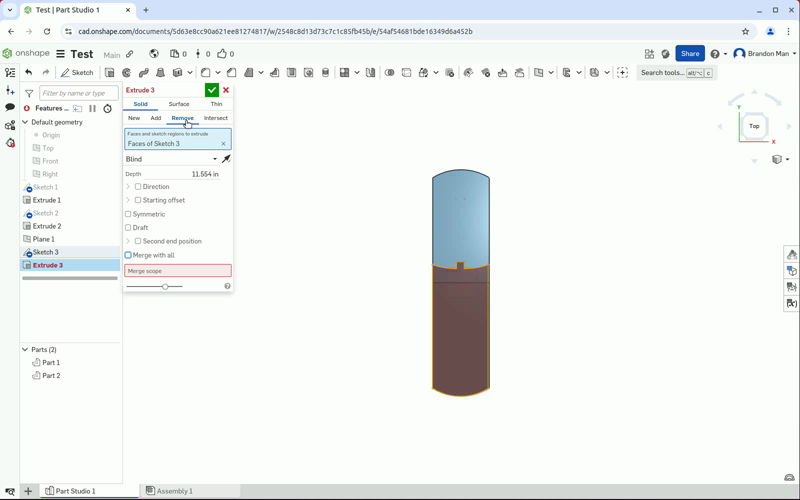
key(space)
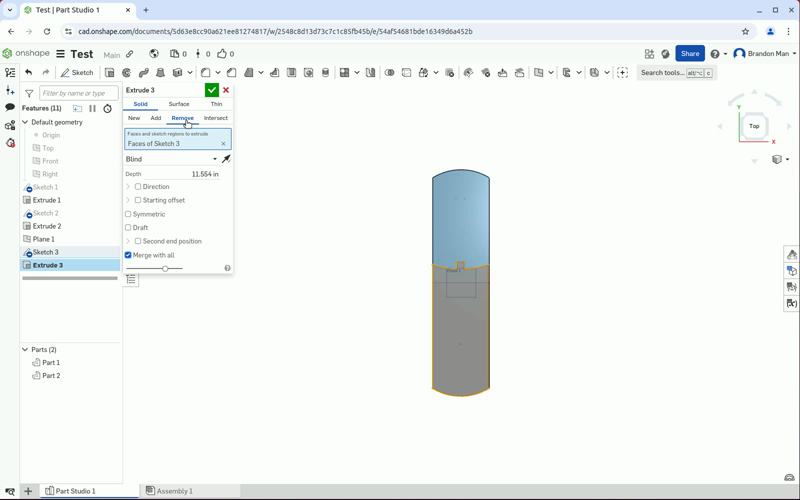
key(enter)
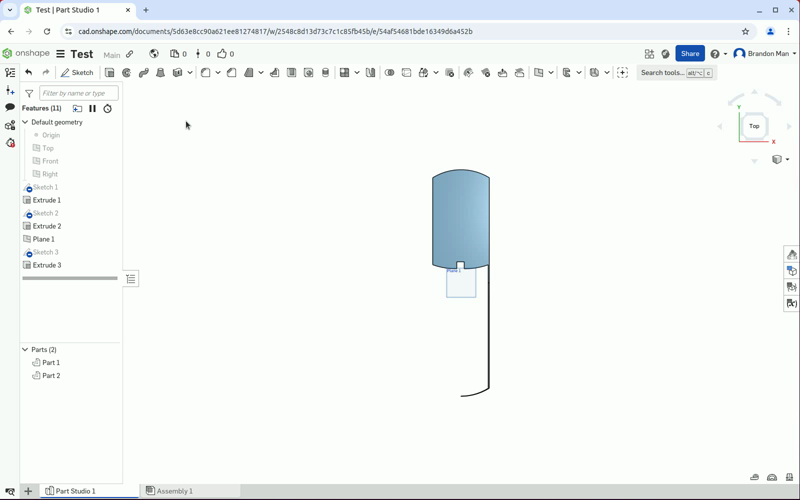
key(shift+h)
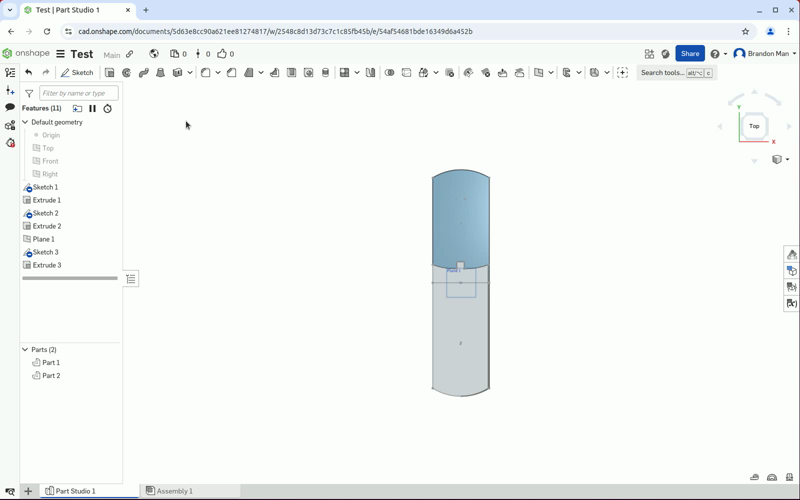
key(shift+h)
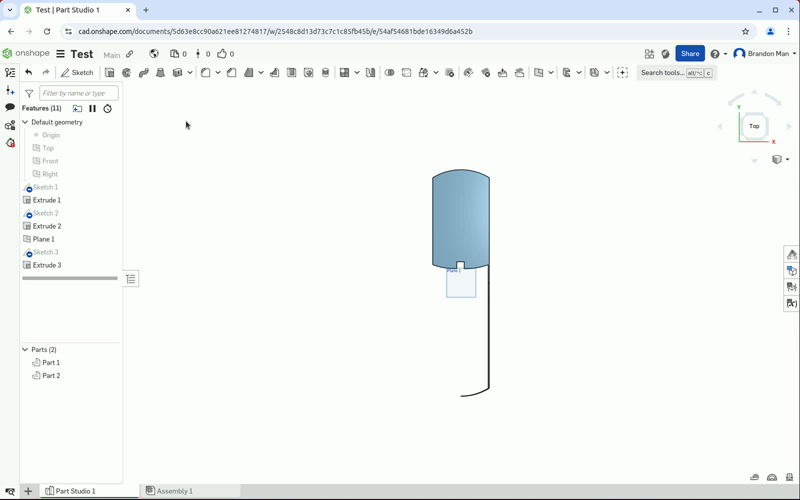
mouse_move(73, 189)
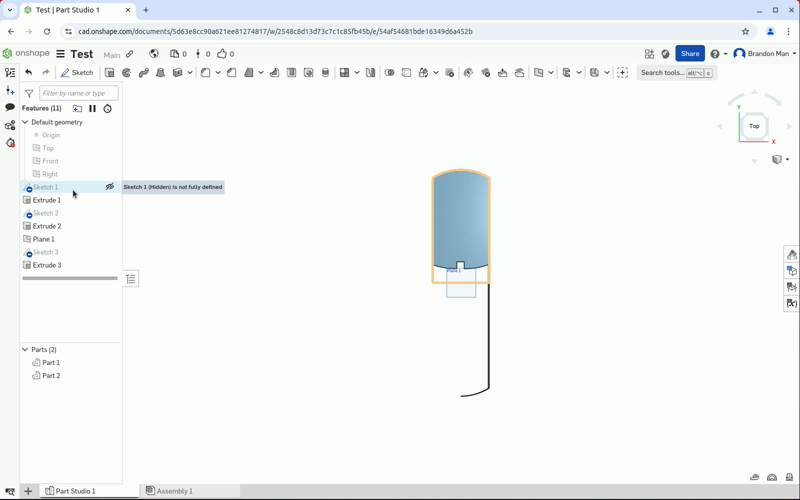
click(73, 189)
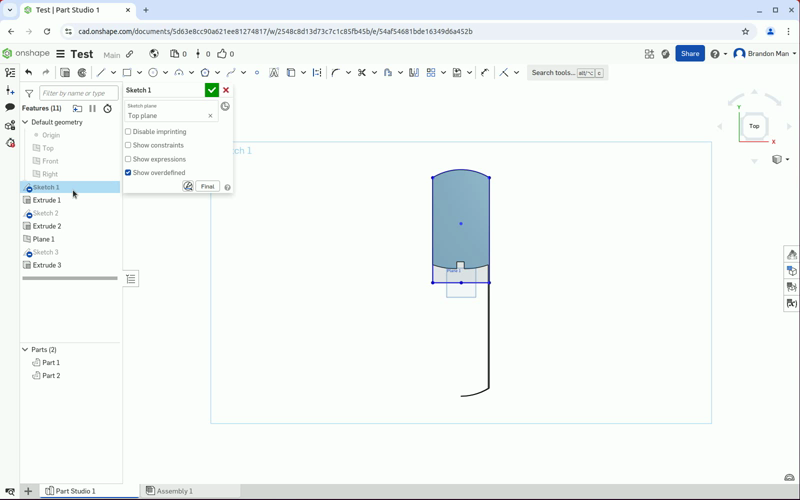
mouse_move(229, 92)
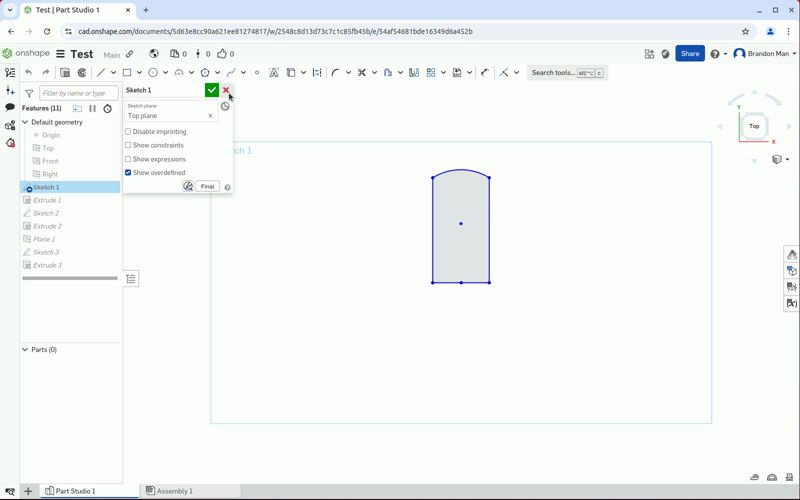
click(229, 92)
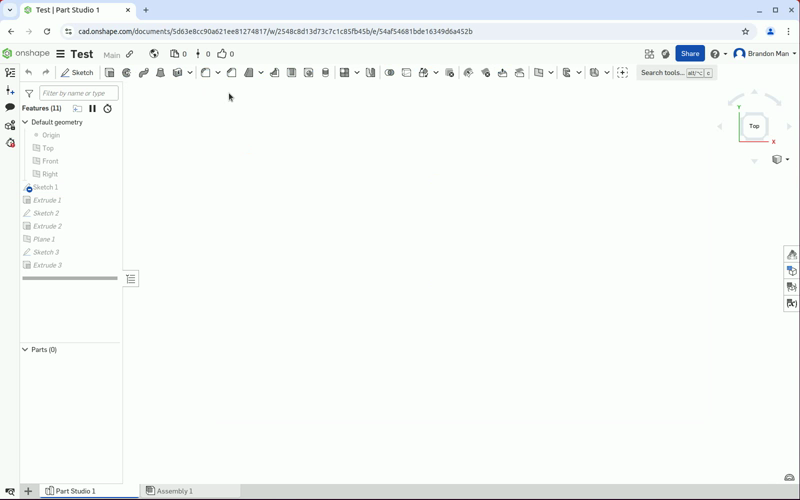
key(shift+s)
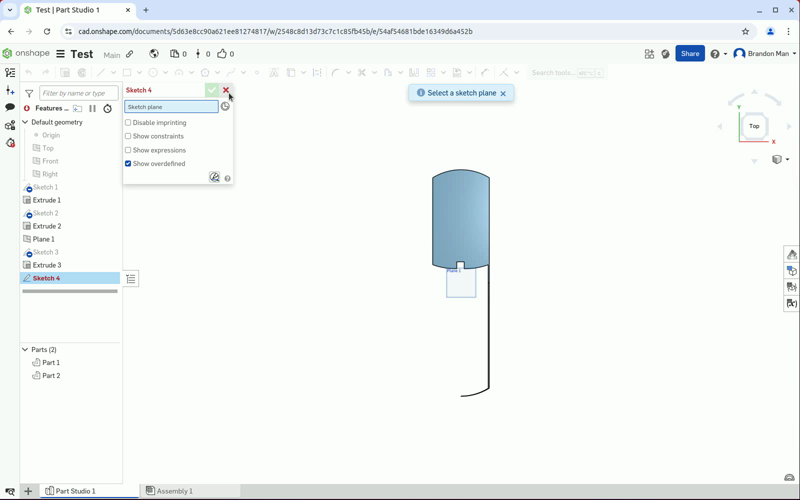
mouse_move(73, 241)
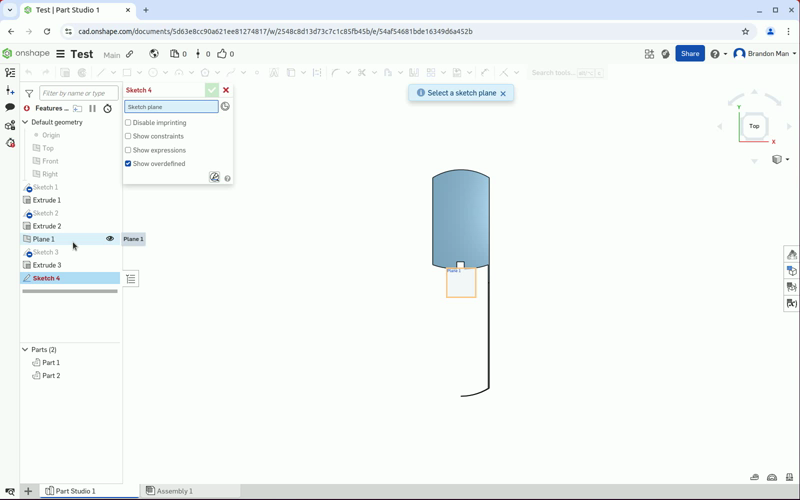
click(73, 241)
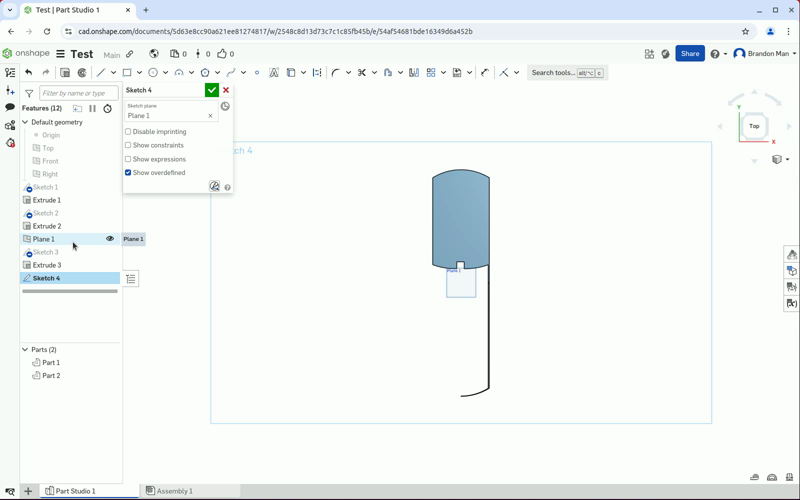
mouse_move(73, 352)
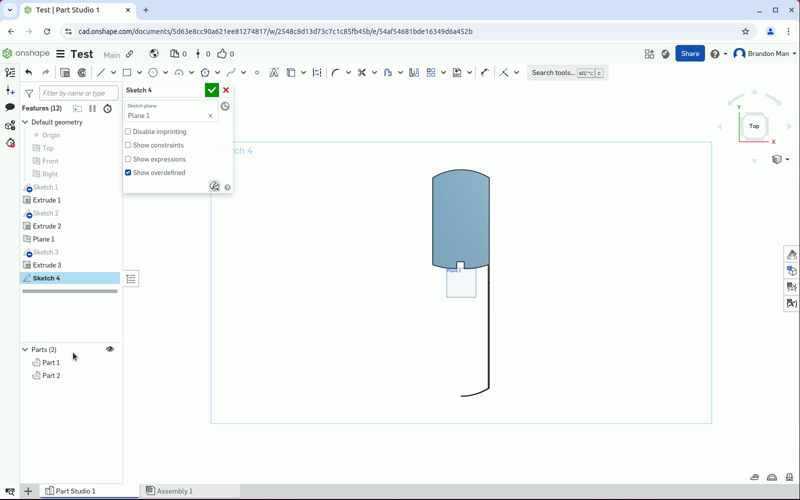
key(y)
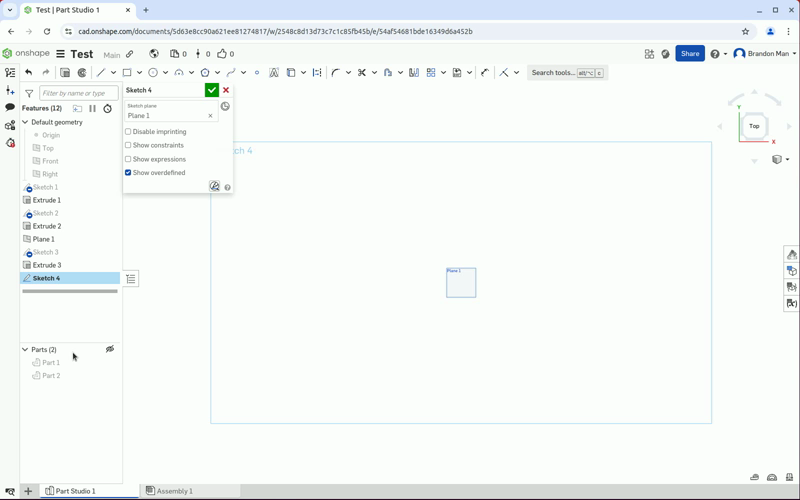
key(c)
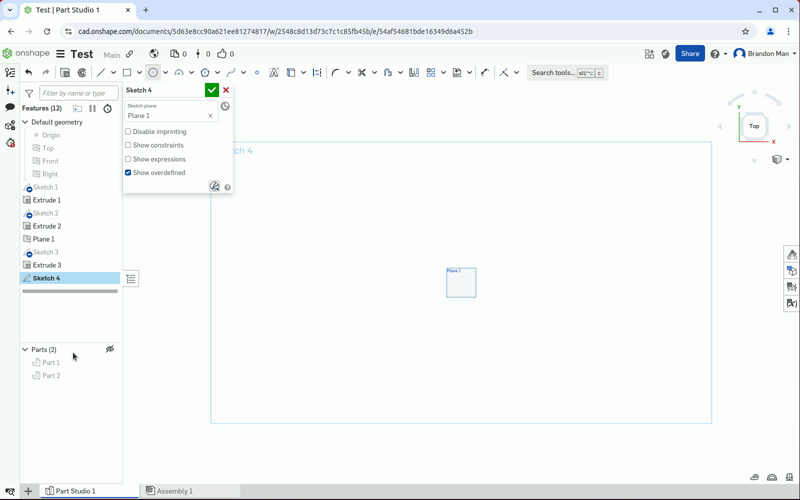
key_down(shift)
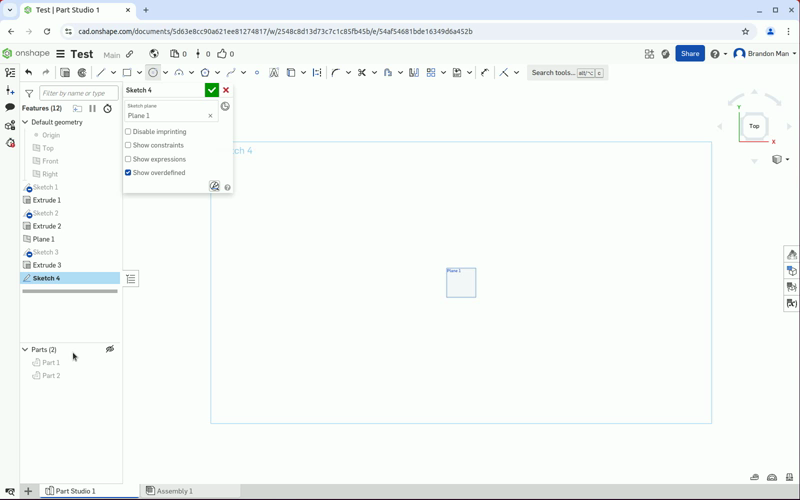
mouse_move(461, 184)
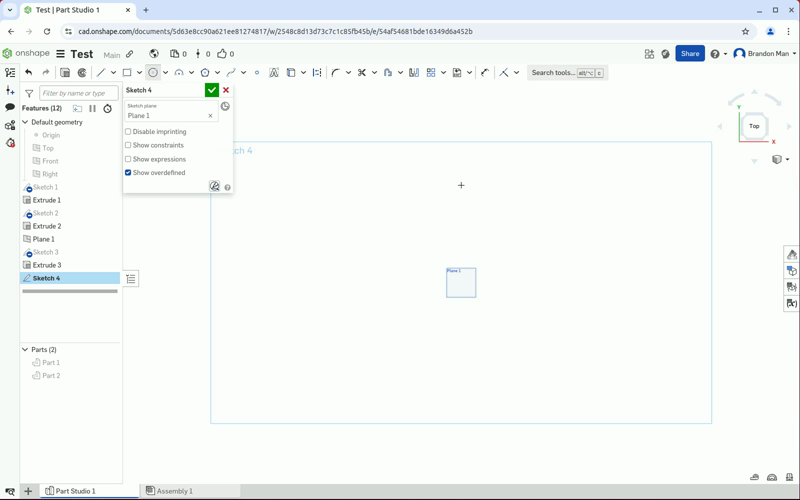
click(461, 184)
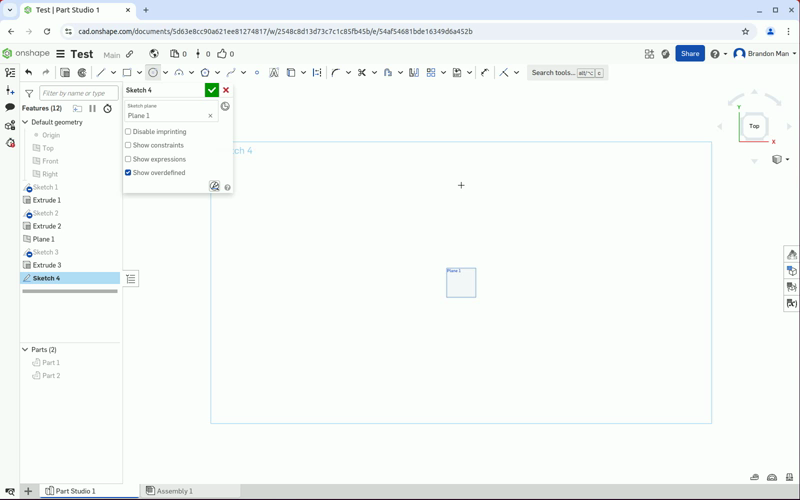
key_up(shift)
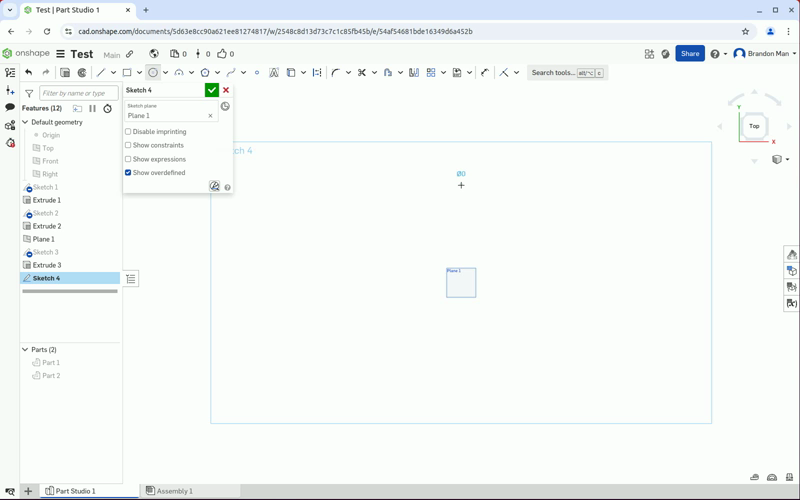
mouse_move(466, 184)
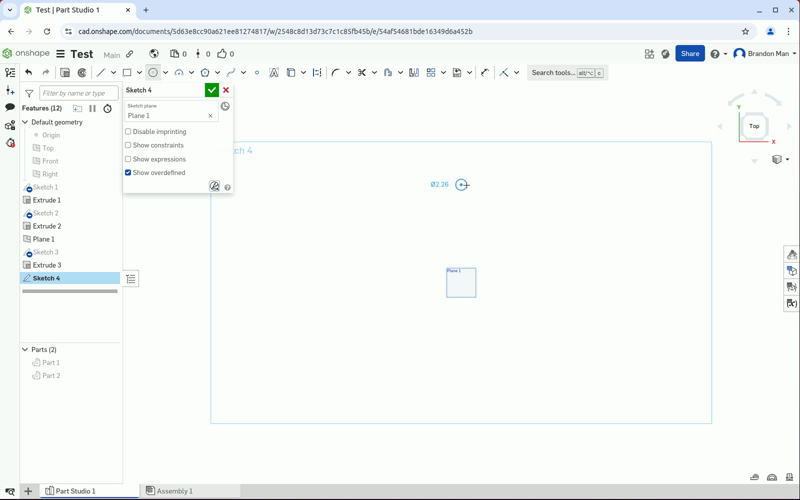
click(466, 184)
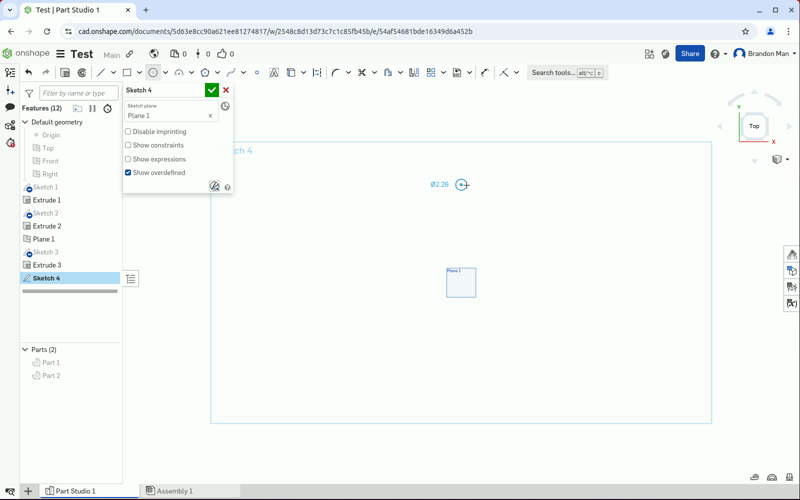
key(esc)
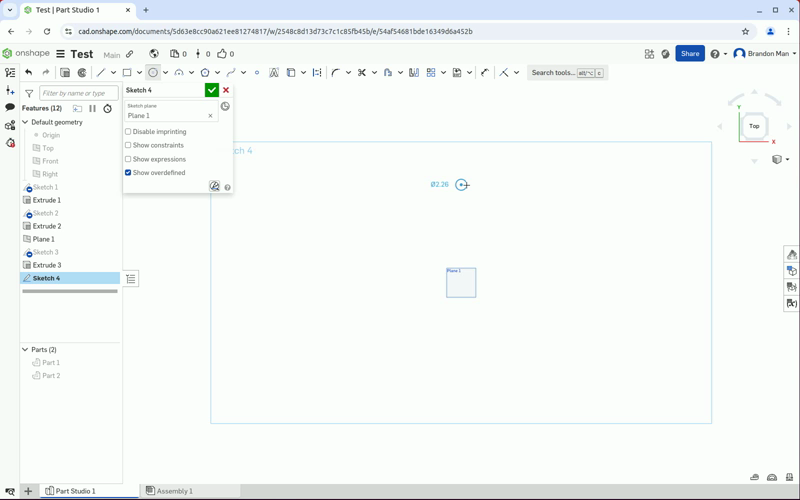
mouse_move(459, 187)
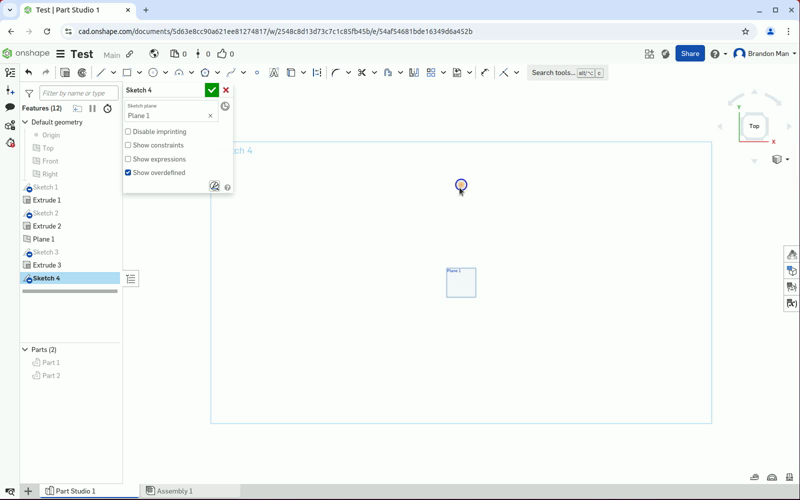
scroll(6)
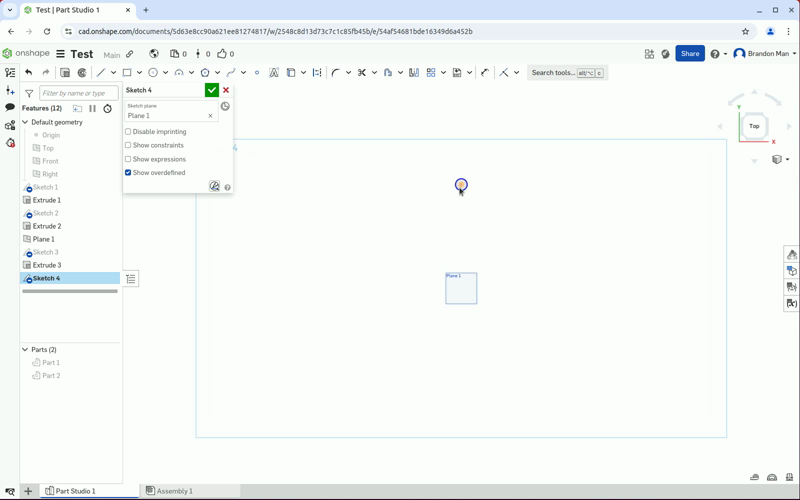
scroll(6)
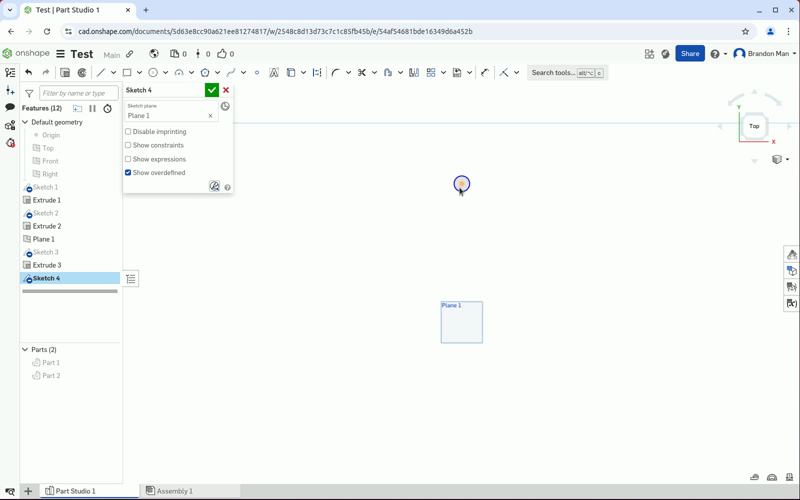
scroll(6)
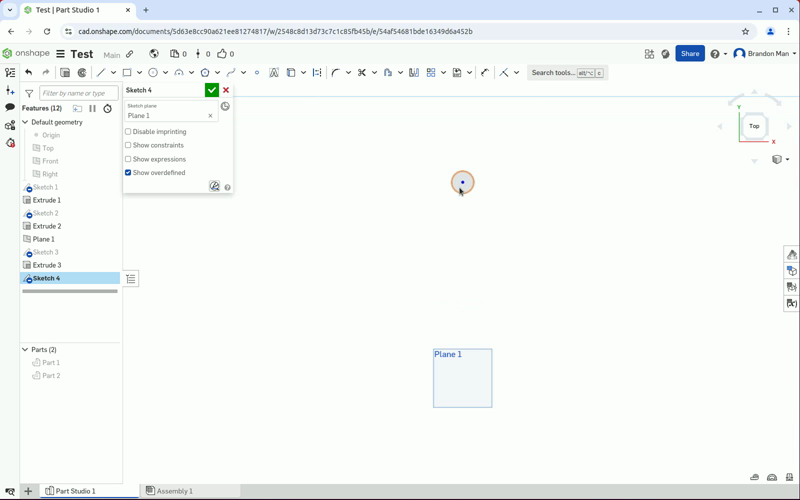
scroll(6)
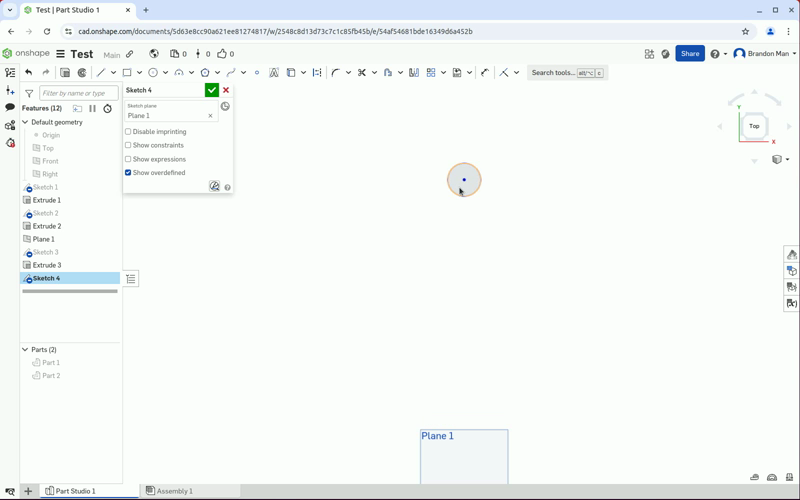
scroll(6)
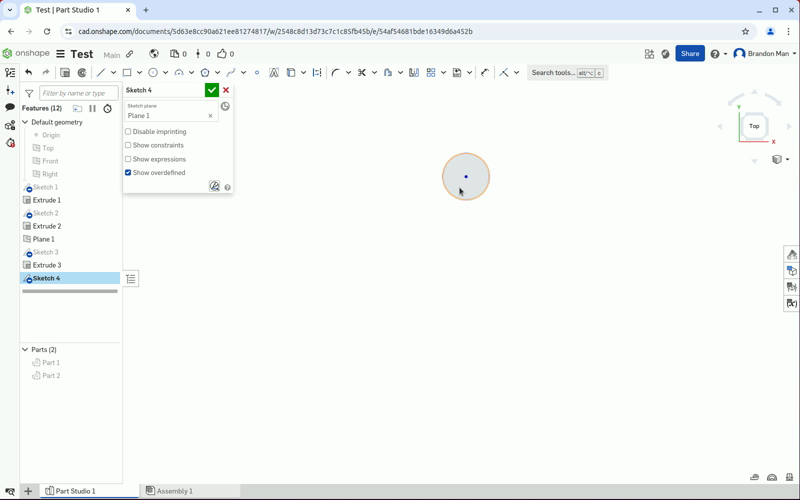
scroll(6)
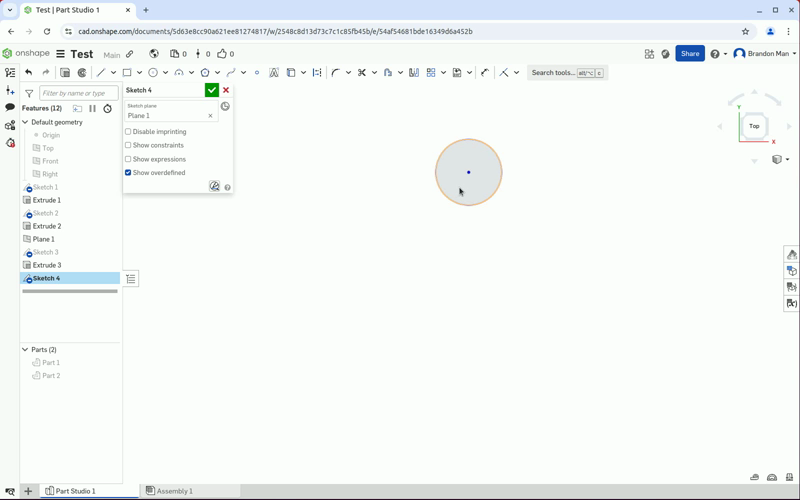
scroll(6)
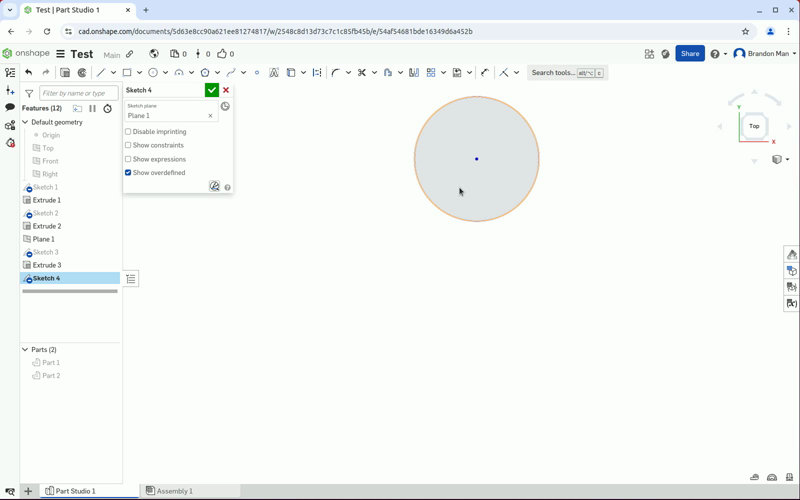
click(459, 187)
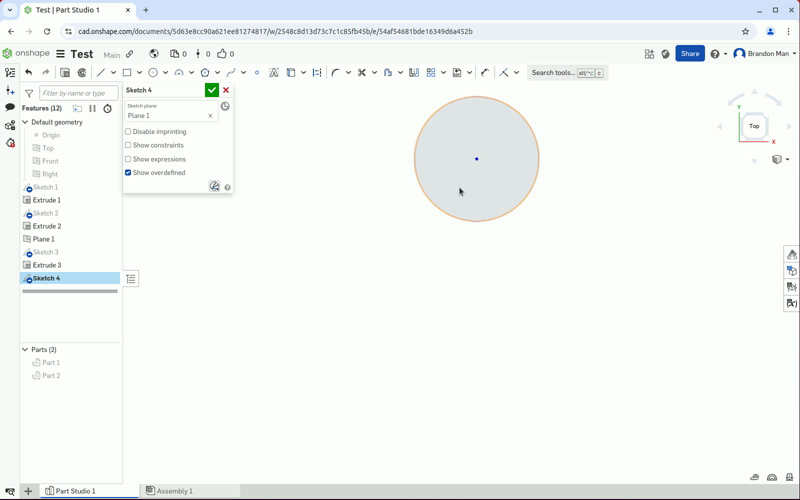
scroll(-6)
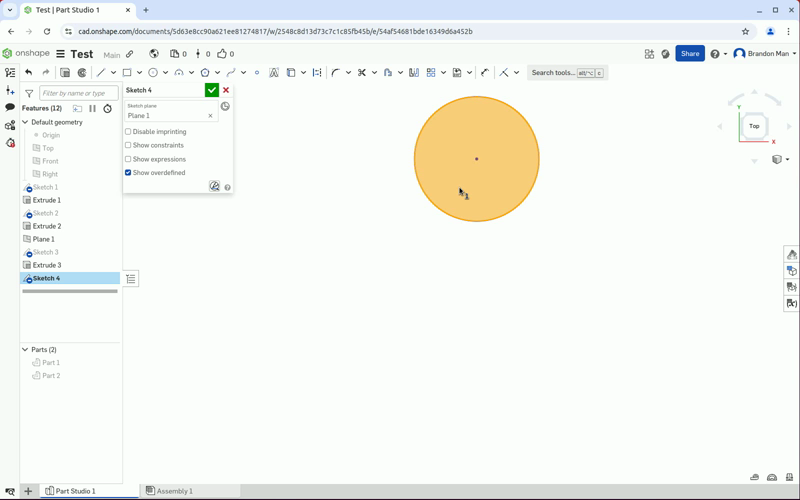
scroll(-6)
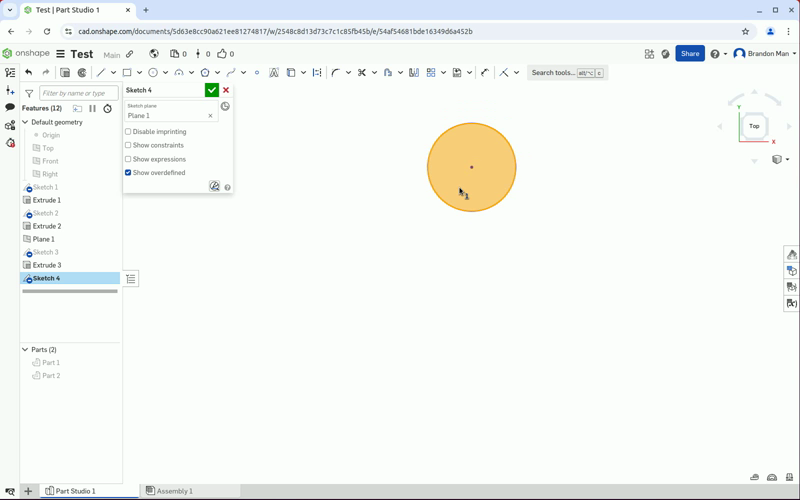
scroll(-6)
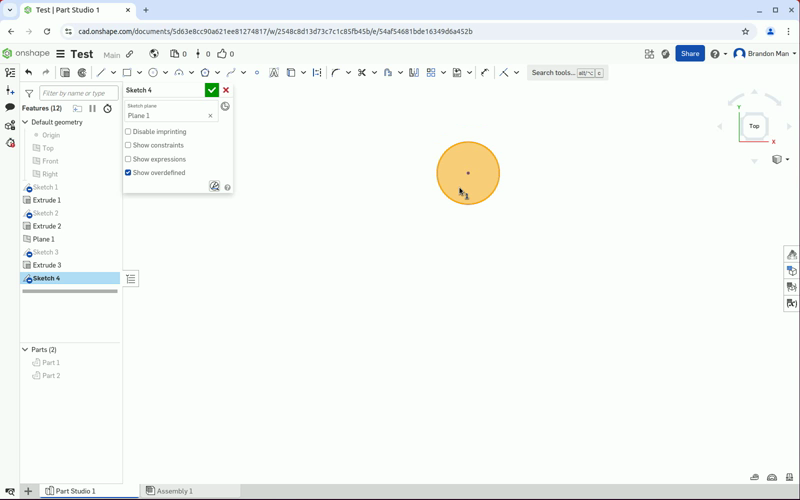
scroll(-6)
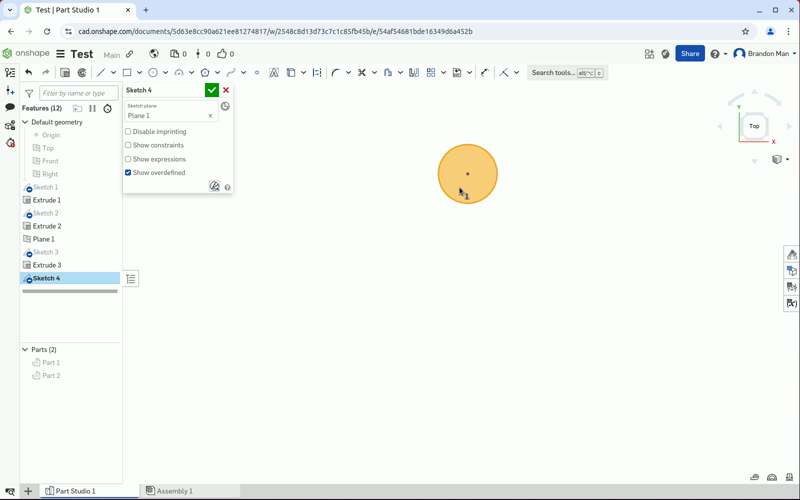
scroll(-6)
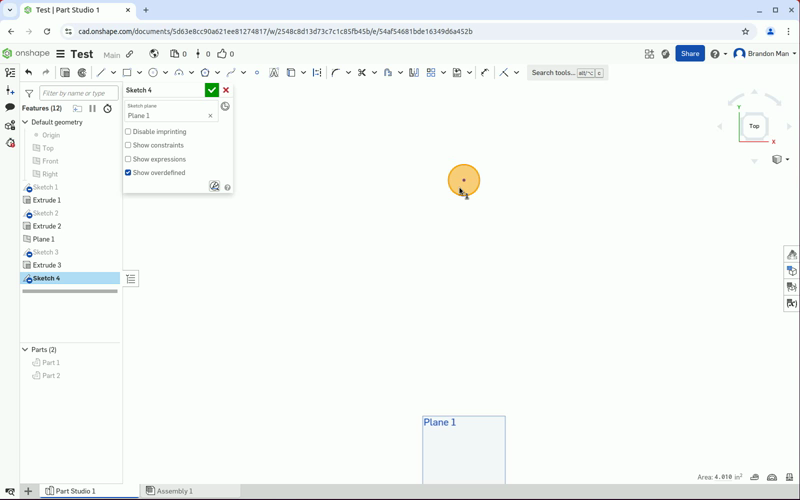
scroll(-6)
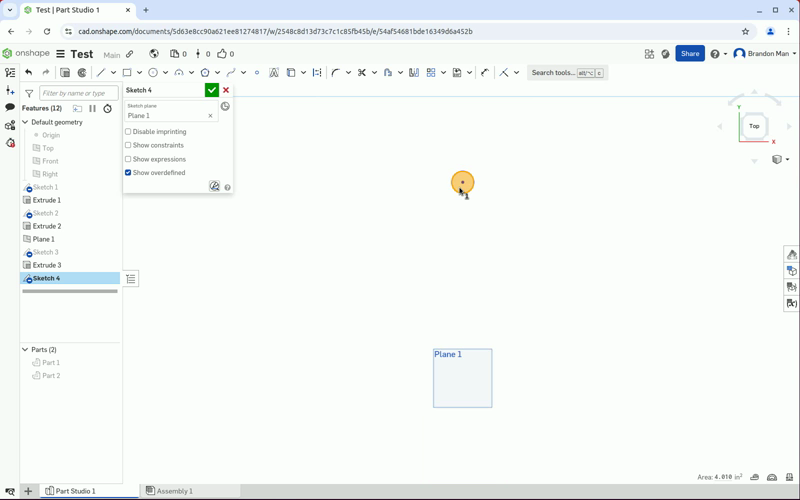
scroll(-6)
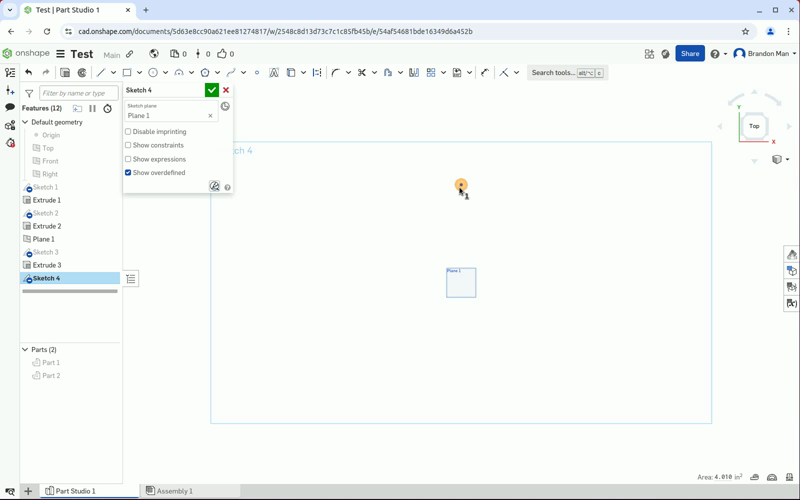
mouse_move(73, 352)
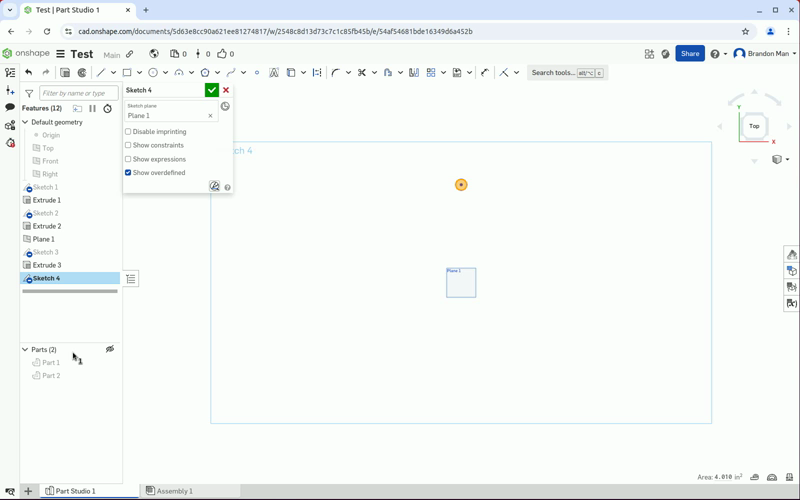
key(shift+y)
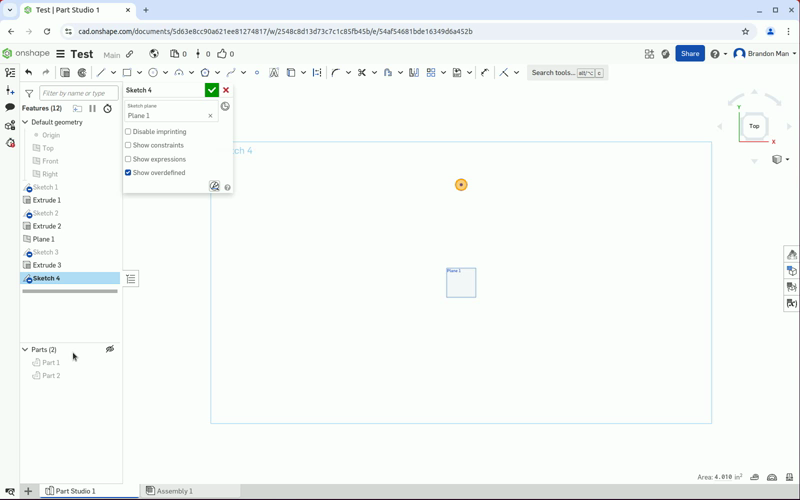
key(shift+e)
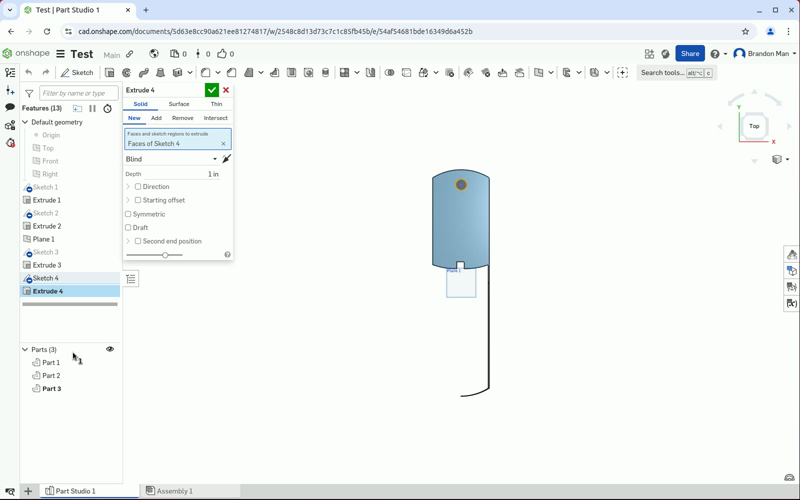
mouse_move(143, 106)
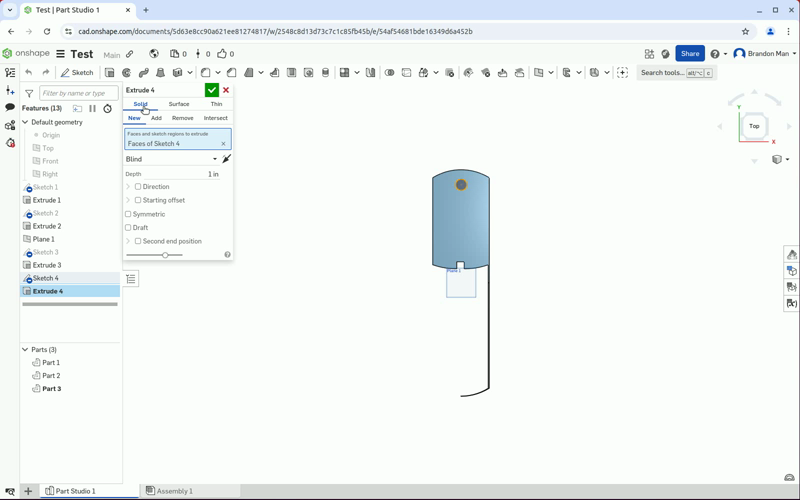
click(143, 106)
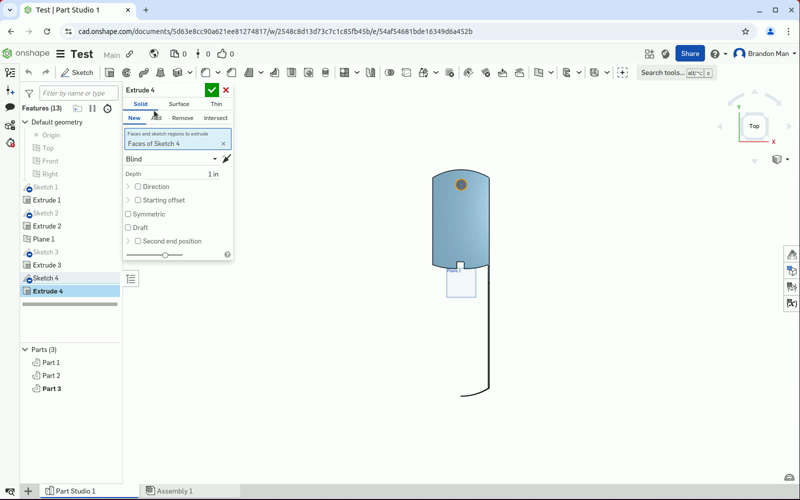
mouse_move(186, 120)
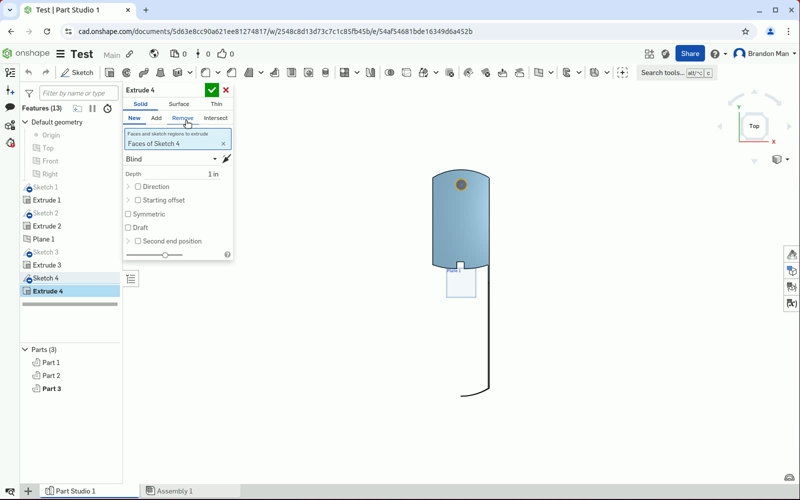
click(186, 120)
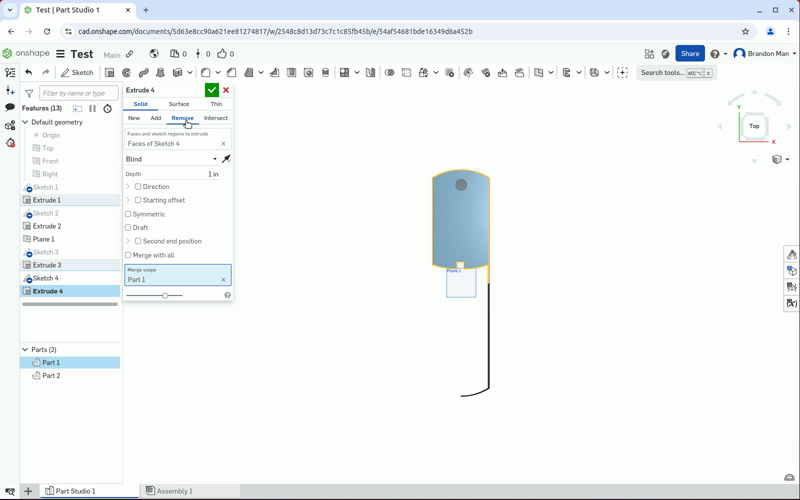
key(tab, 4)
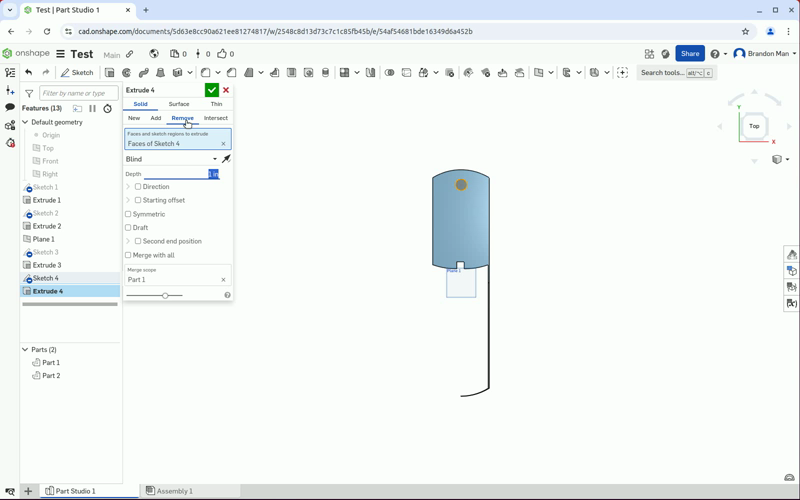
text(11.554)
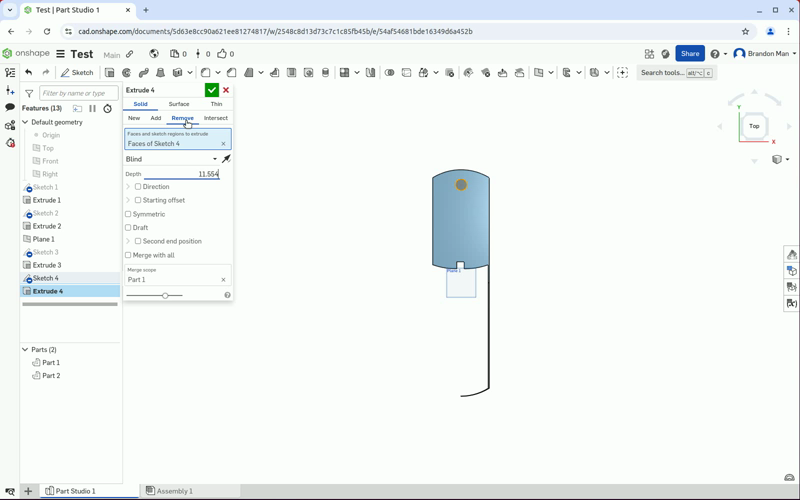
key(tab, 6)
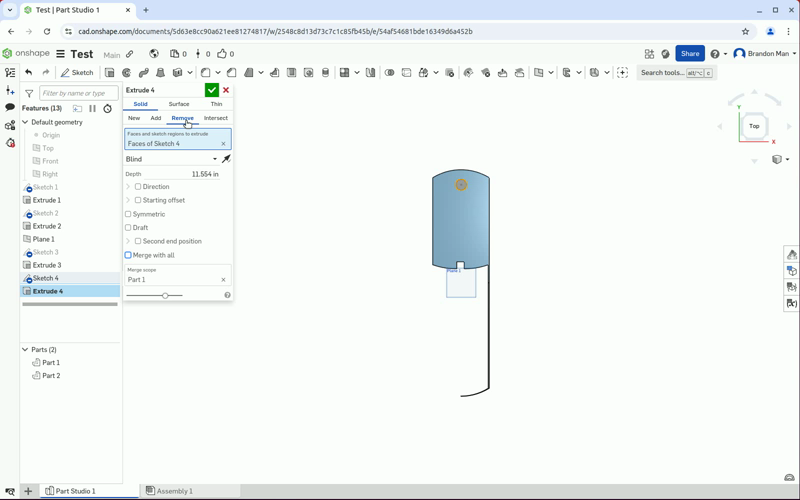
key(space)
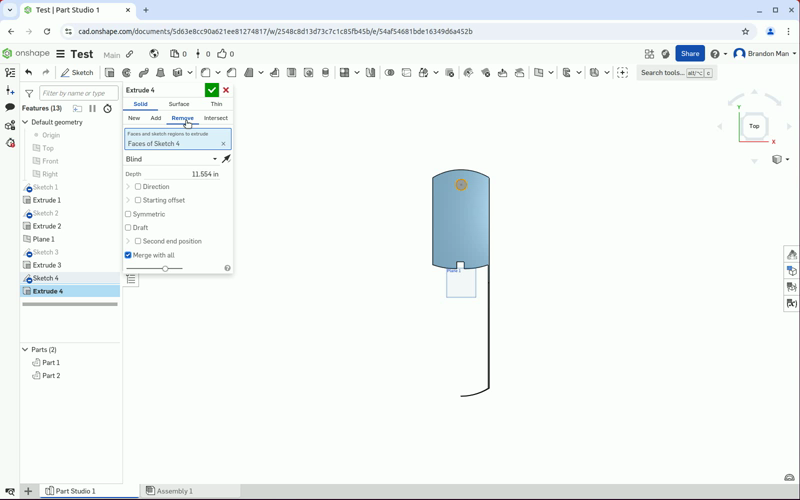
key(enter)
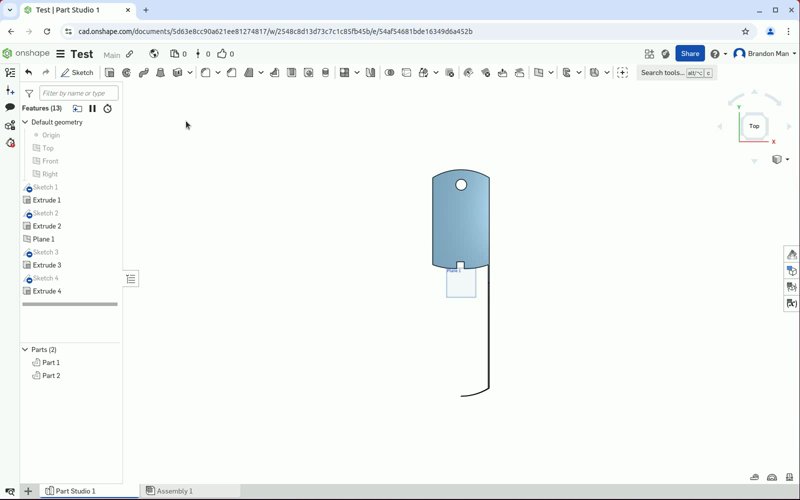
key(shift+h)
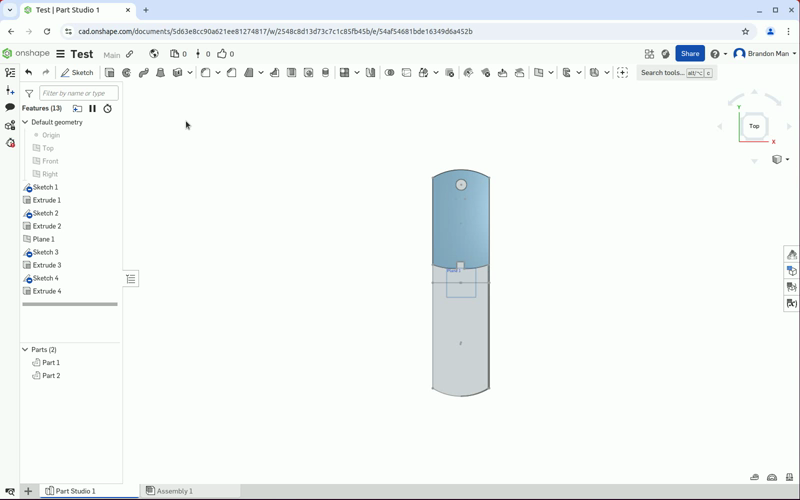
key(shift+h)
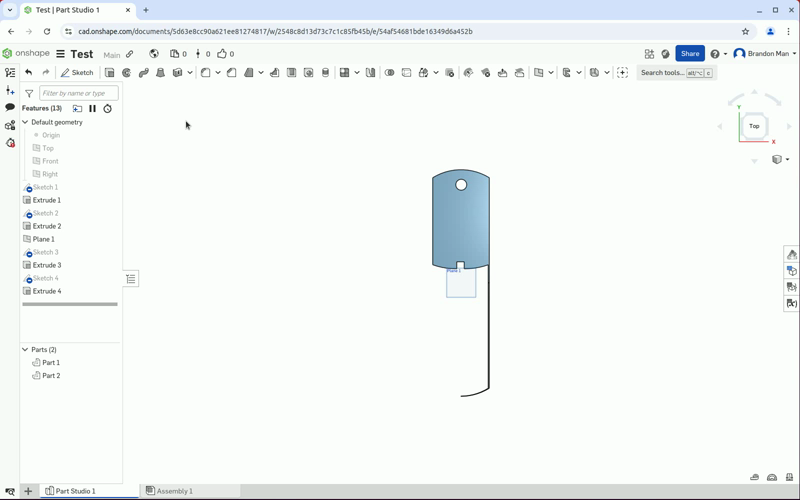
mouse_move(73, 189)
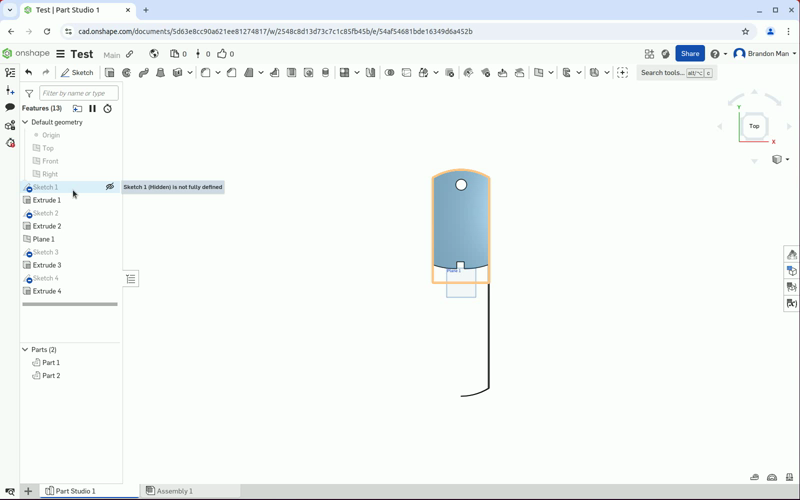
click(73, 189)
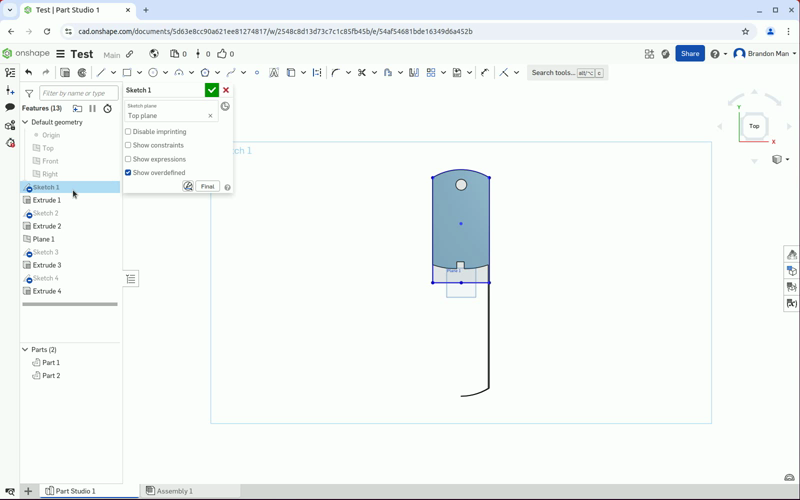
mouse_move(229, 92)
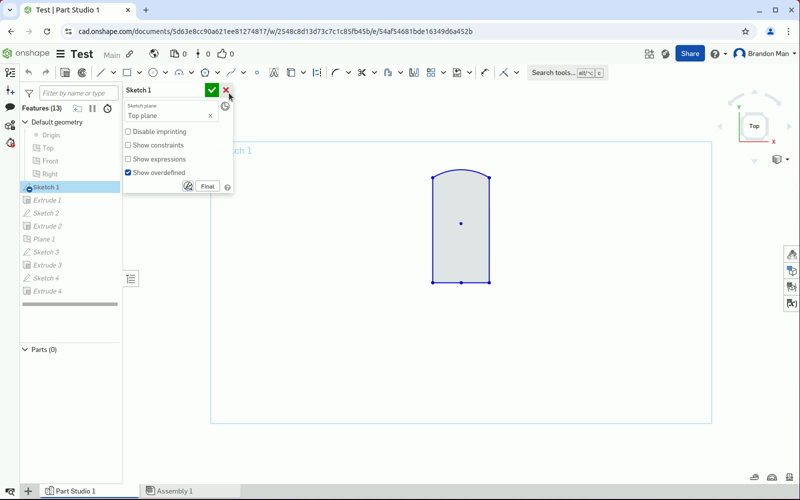
click(229, 92)
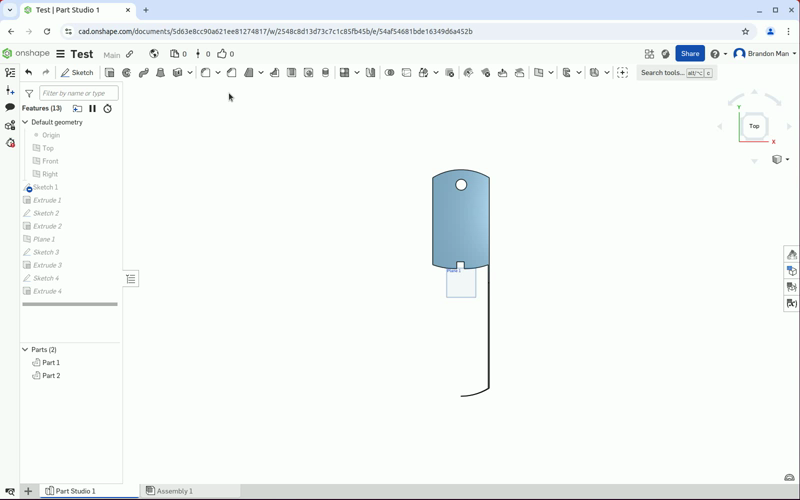
key(shift+s)
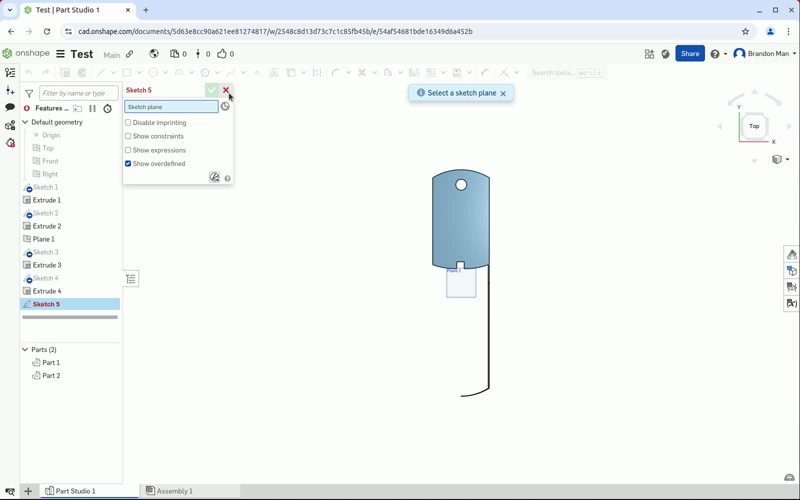
mouse_move(73, 241)
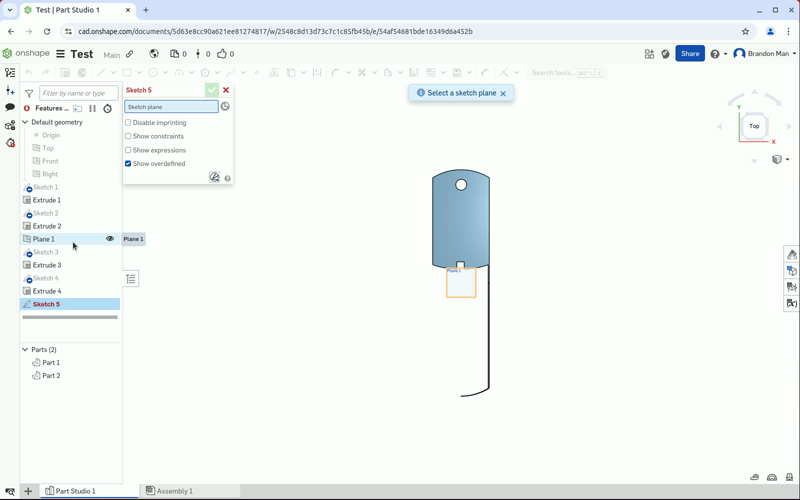
click(73, 241)
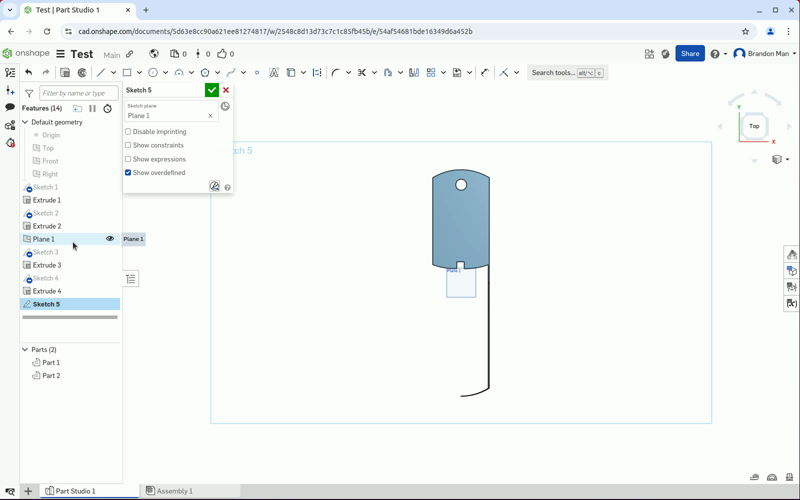
mouse_move(73, 352)
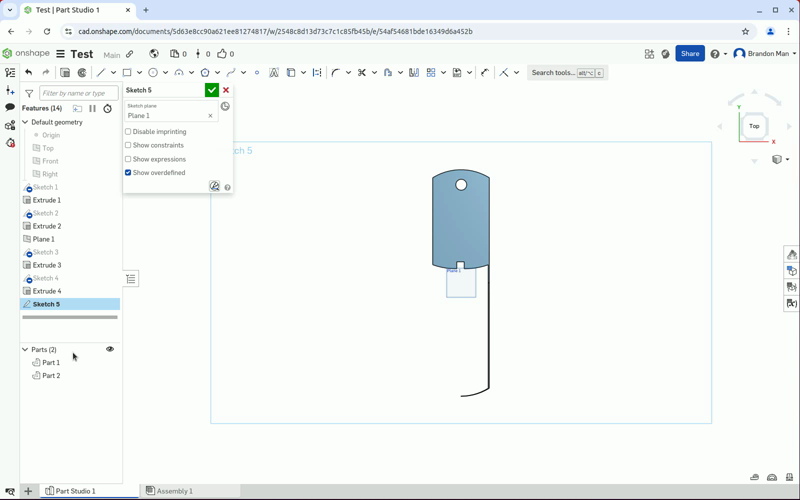
key(y)
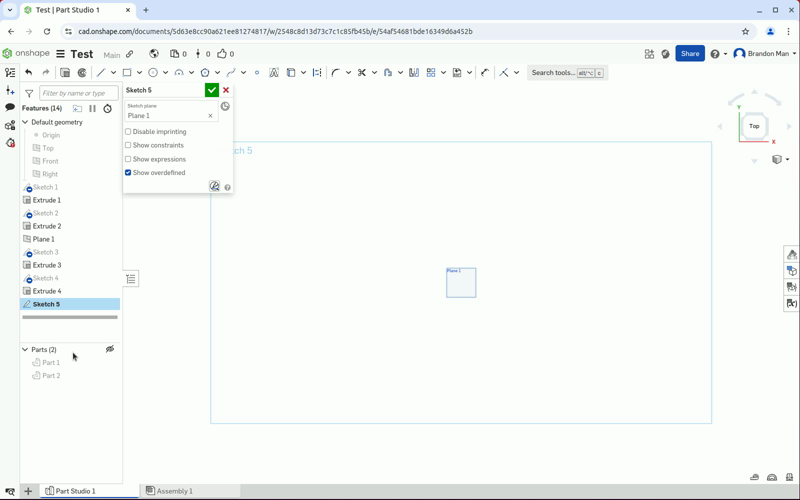
key(a)
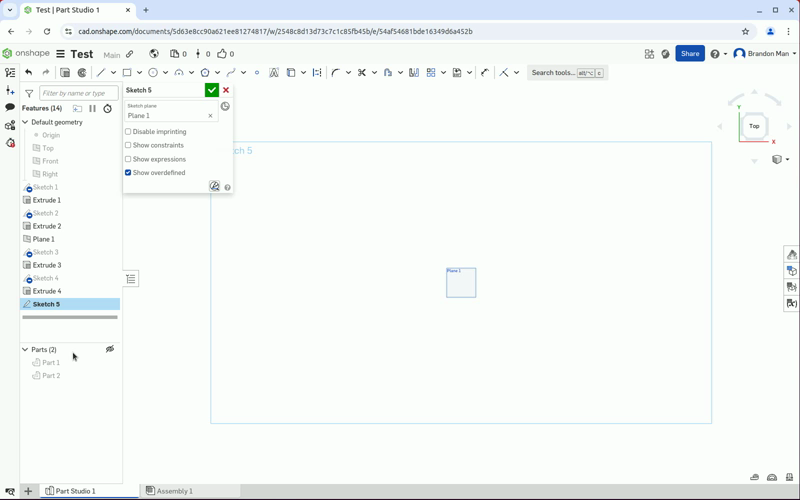
key_down(shift)
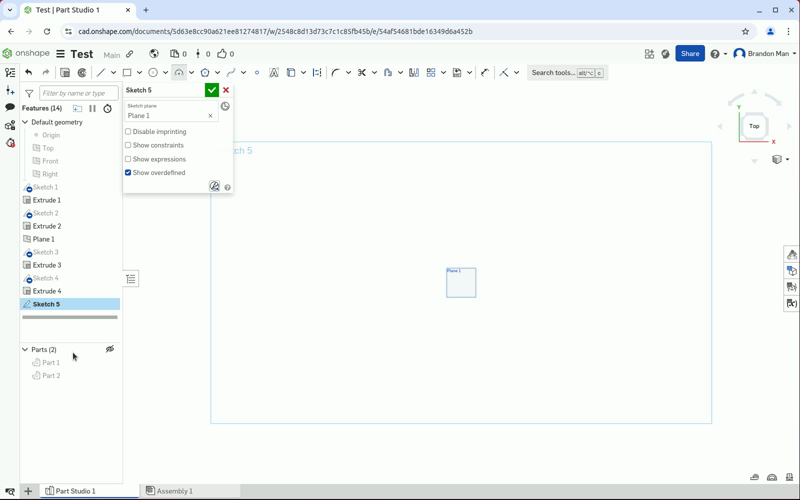
mouse_move(432, 388)
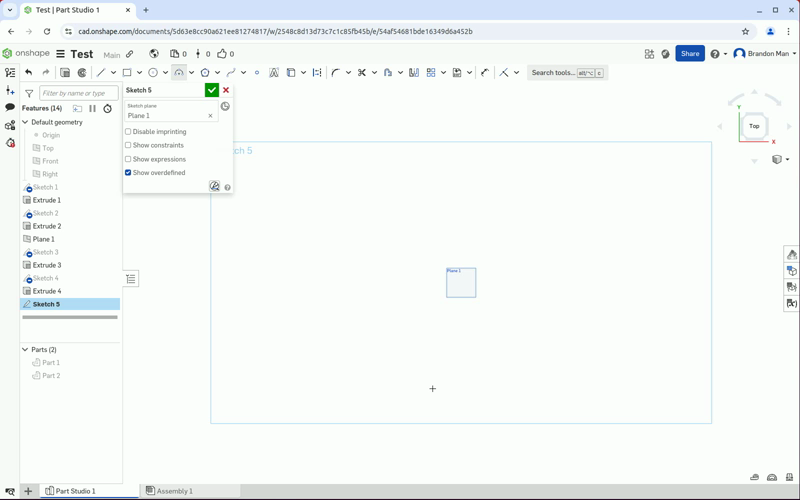
click(432, 388)
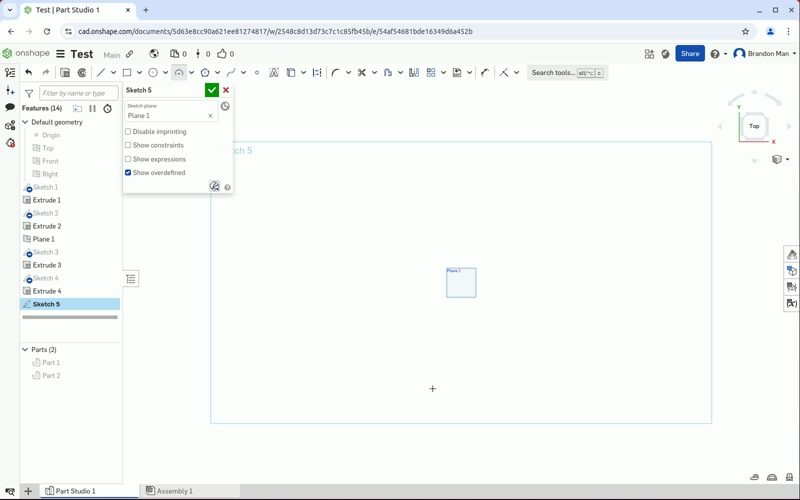
key_up(shift)
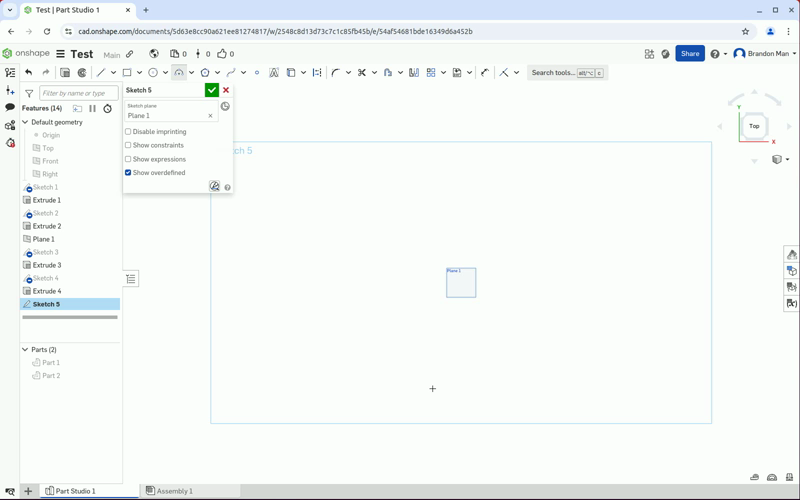
key_down(shift)
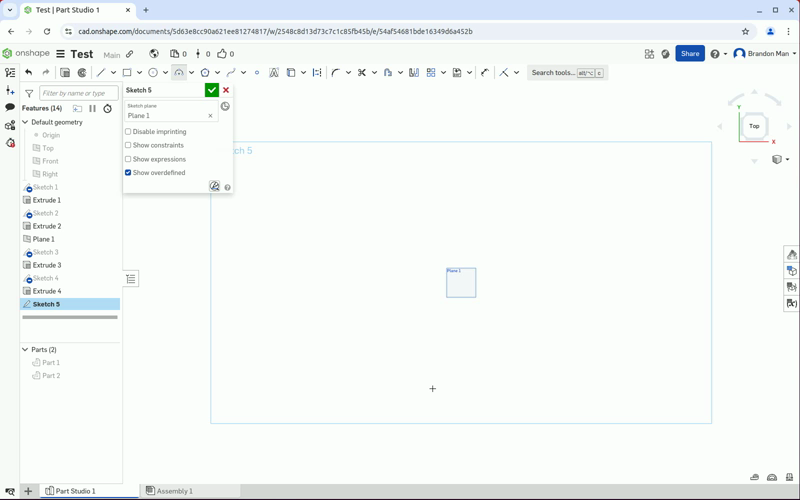
mouse_move(488, 388)
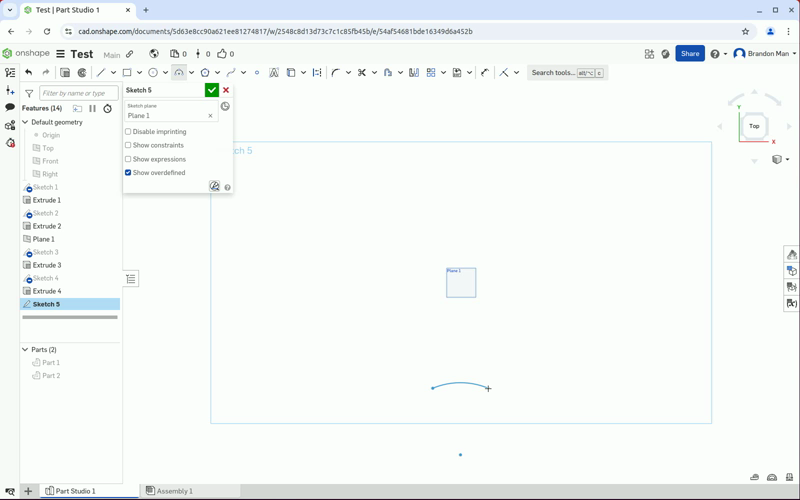
click(488, 388)
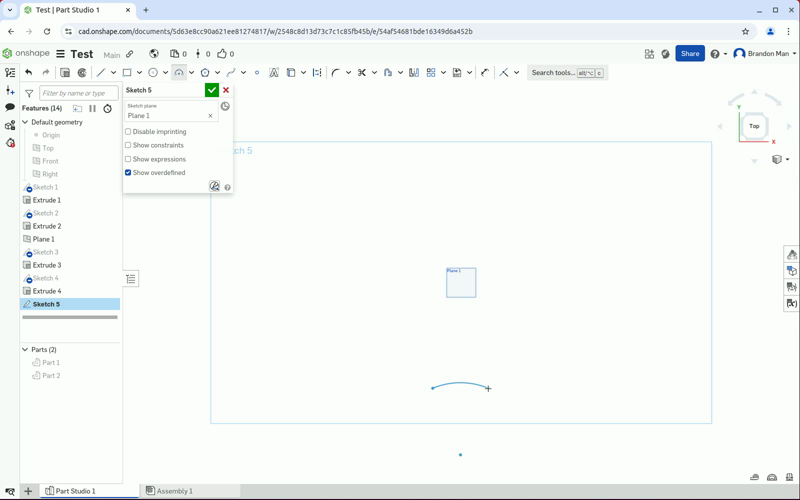
mouse_move(460, 396)
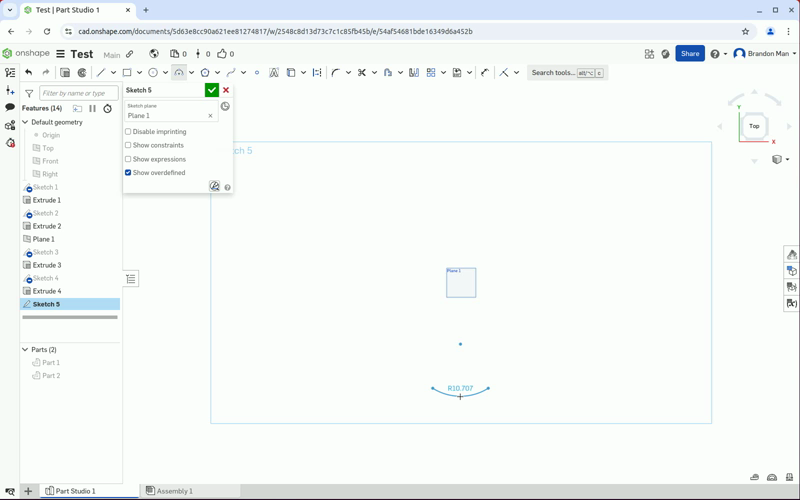
click(460, 396)
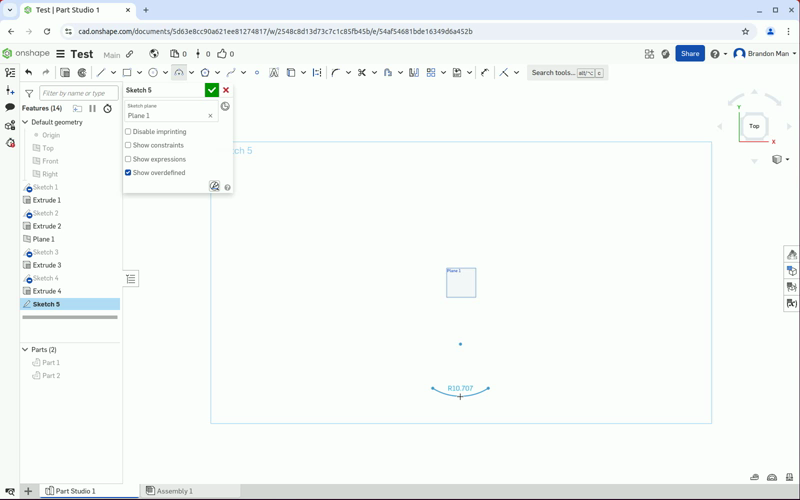
key_up(shift)
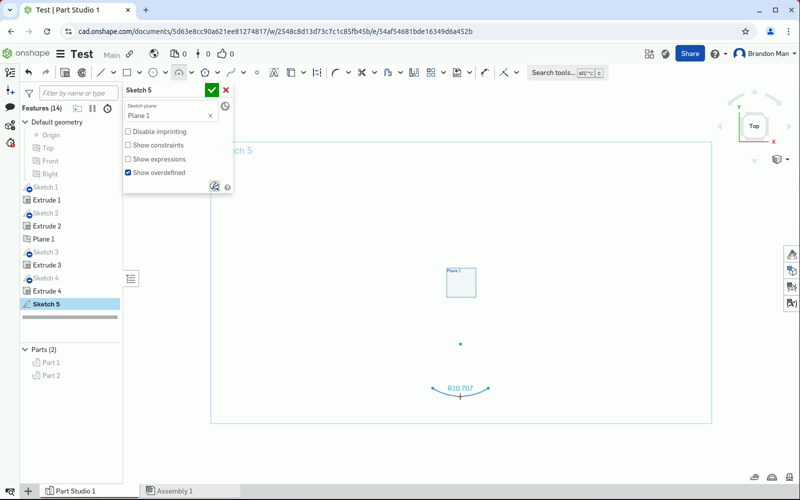
key(esc)
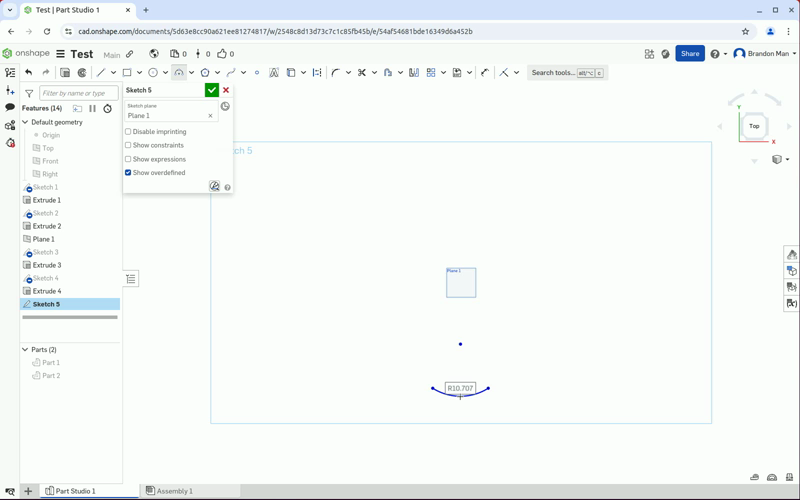
key(l)
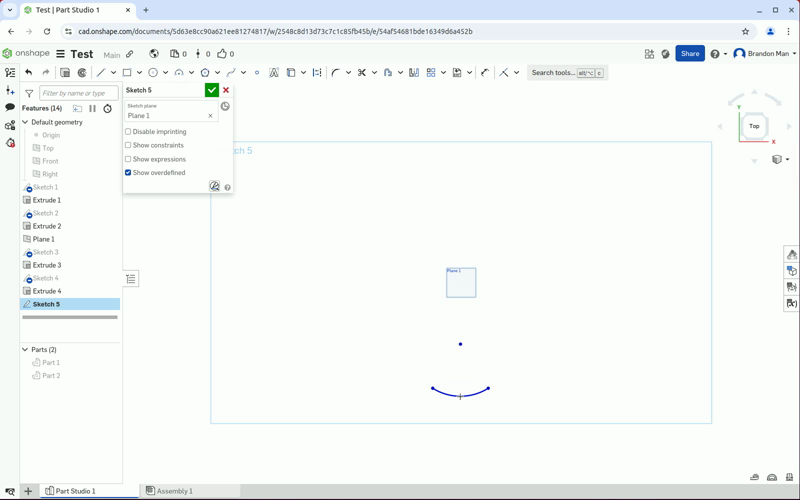
mouse_move(488, 388)
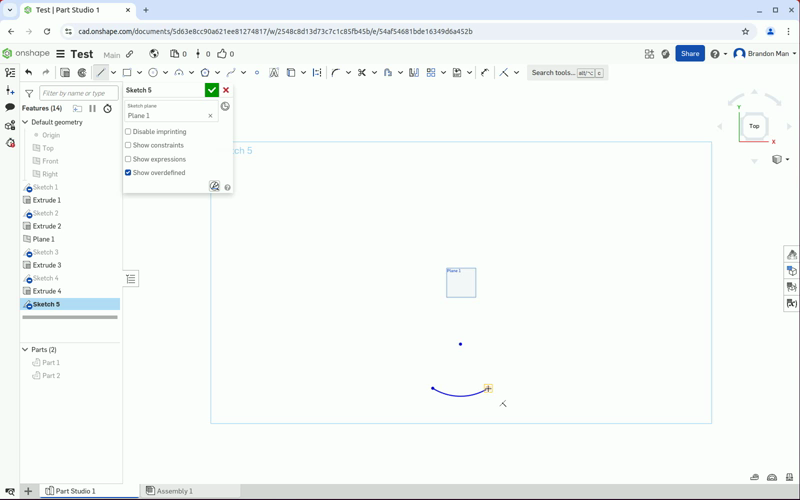
click(488, 388)
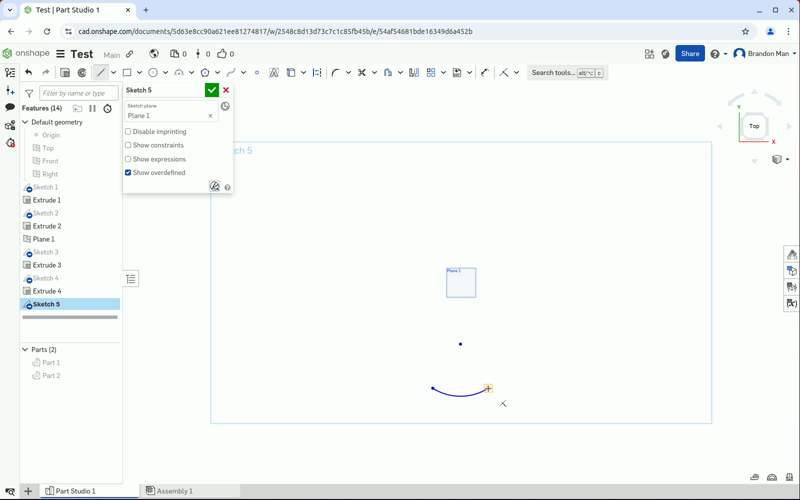
key_down(shift)
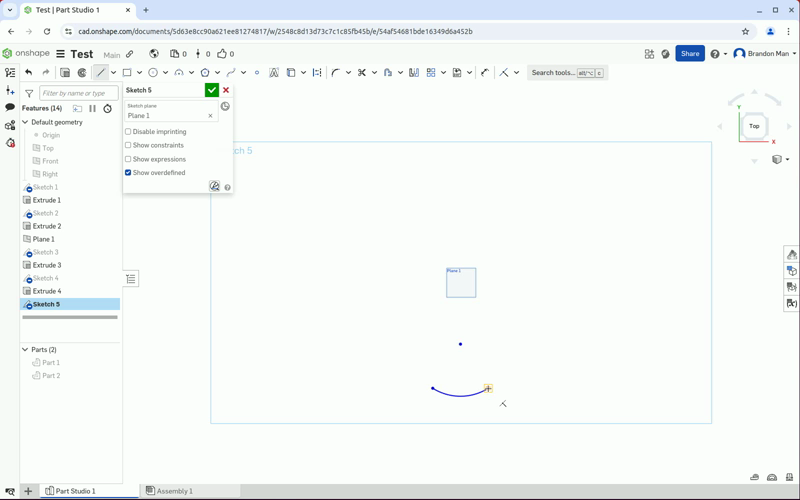
mouse_move(488, 264)
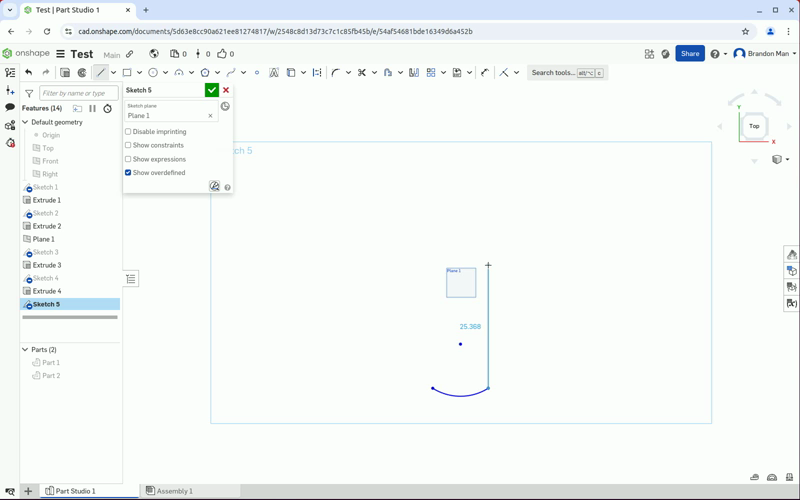
click(488, 264)
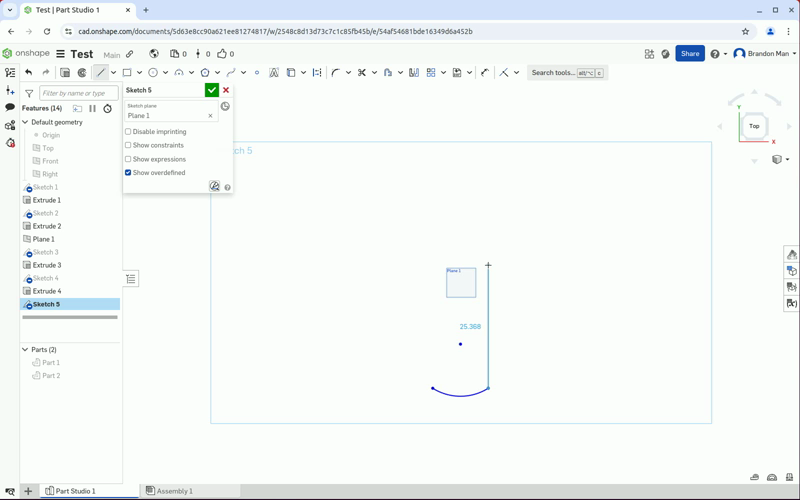
key_up(shift)
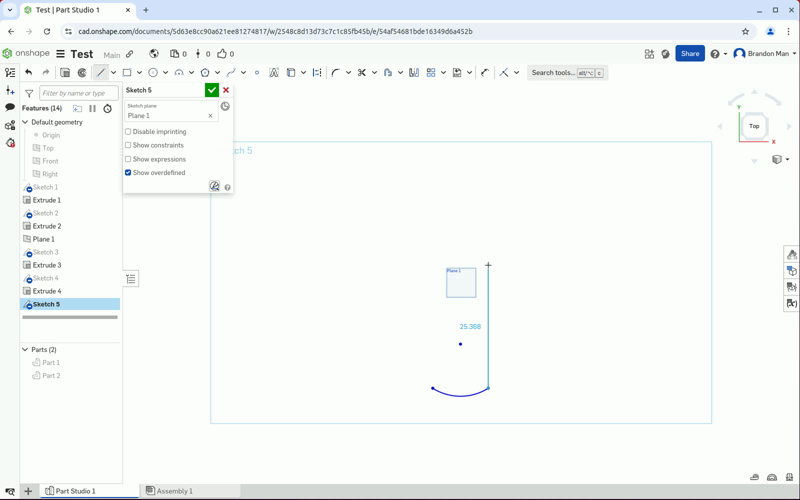
key(esc)
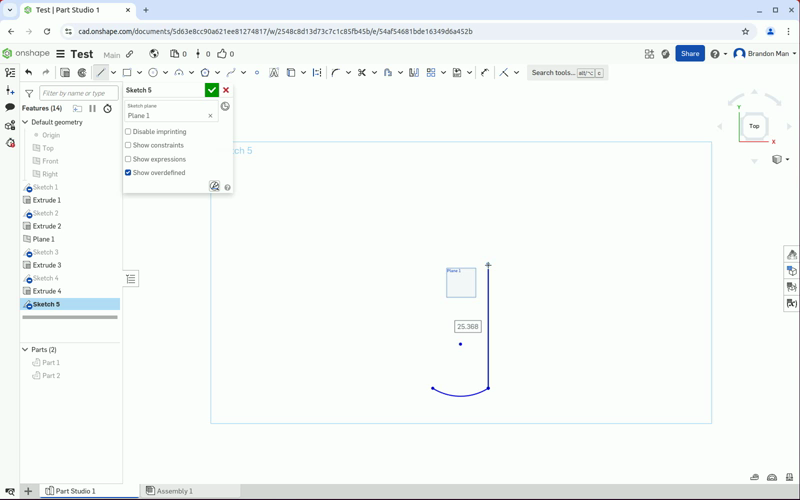
key(a)
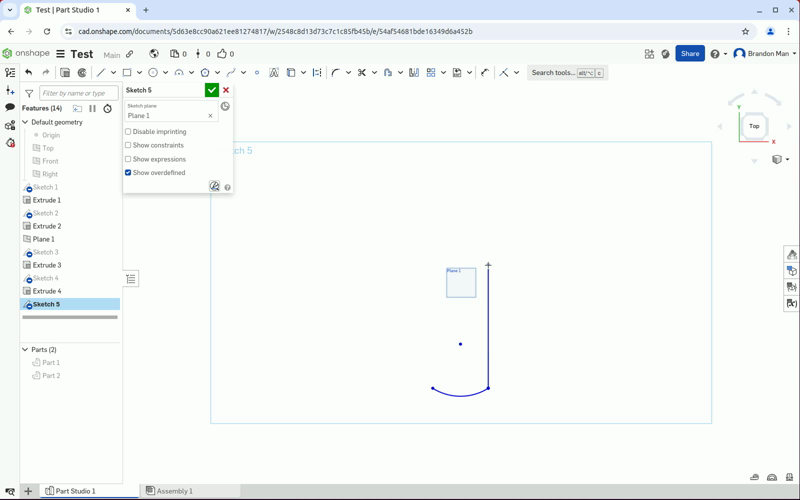
mouse_move(488, 264)
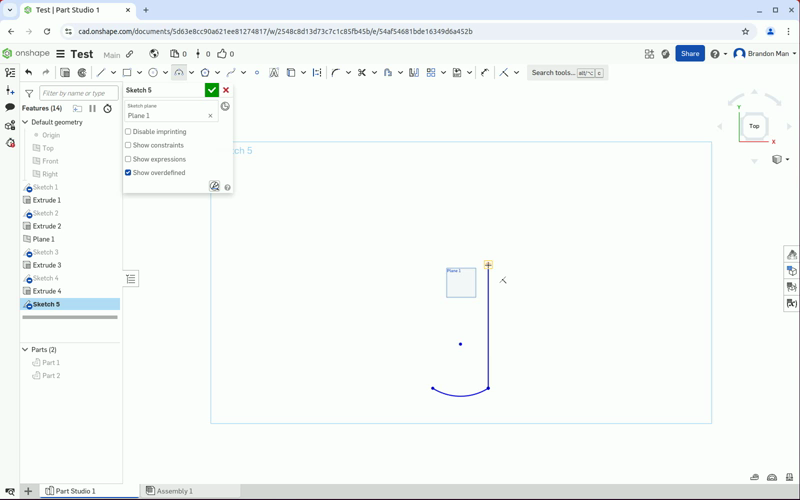
click(488, 264)
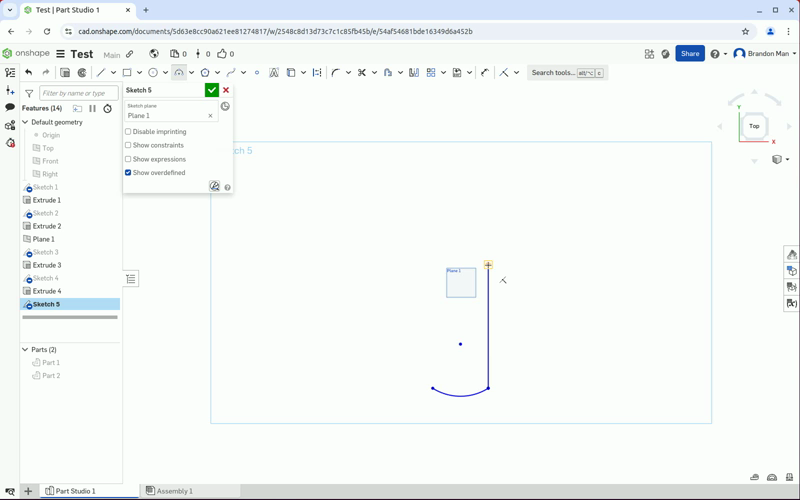
key_down(shift)
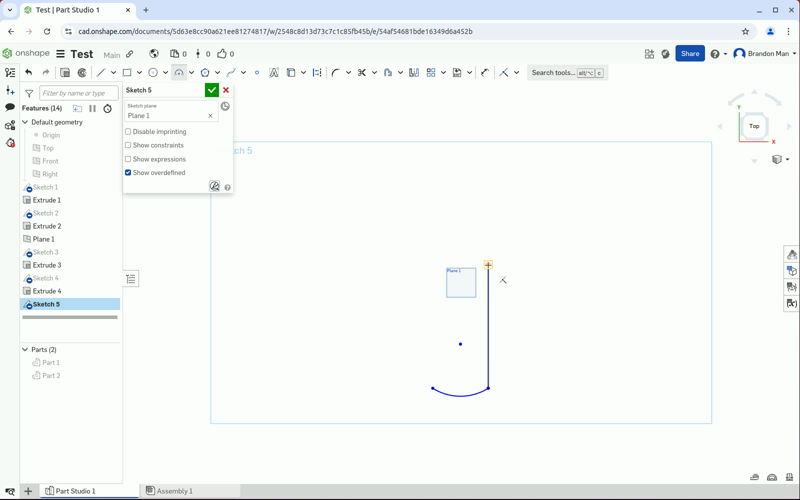
mouse_move(464, 268)
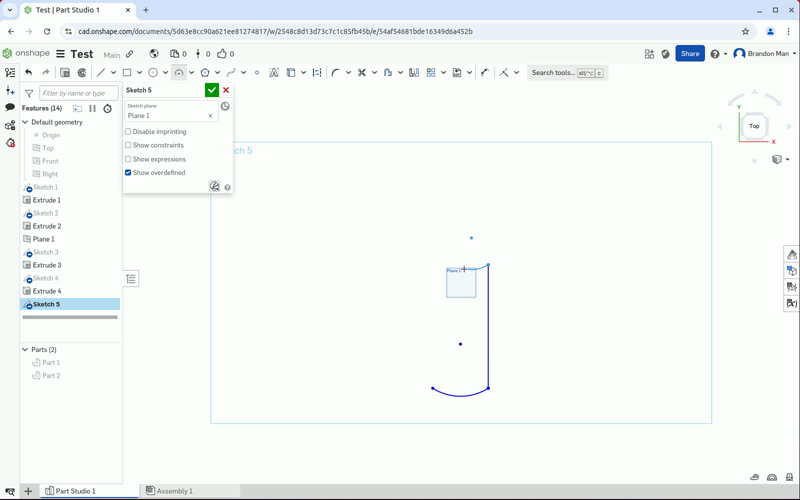
click(464, 268)
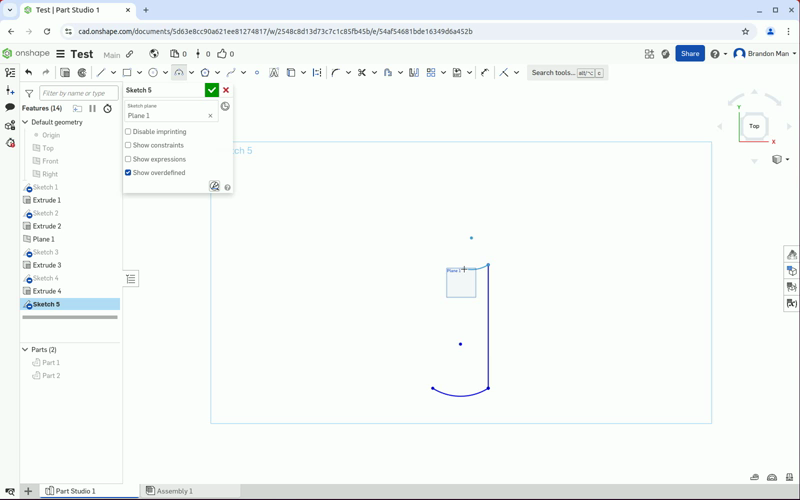
mouse_move(476, 267)
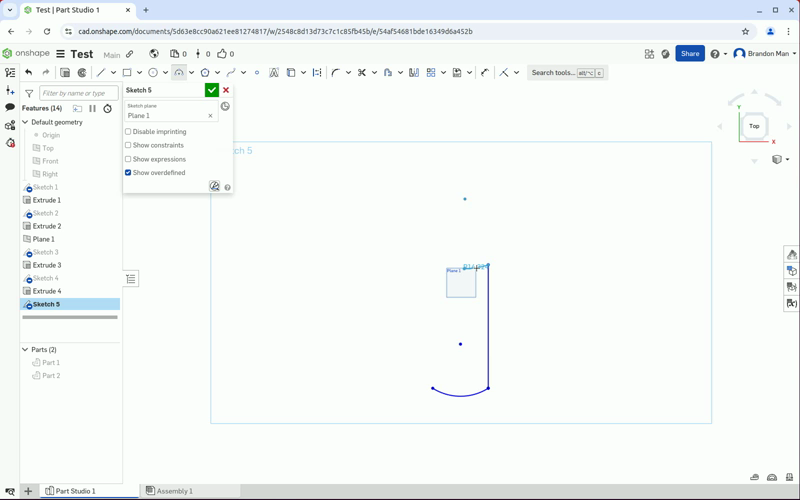
click(476, 267)
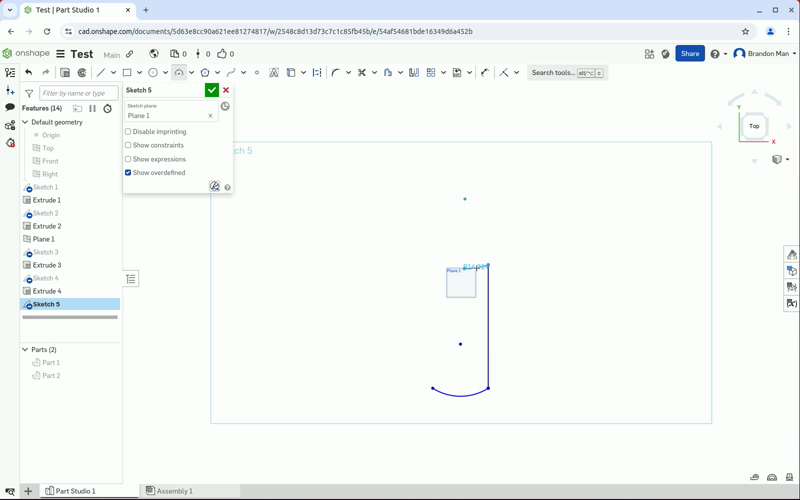
key_up(shift)
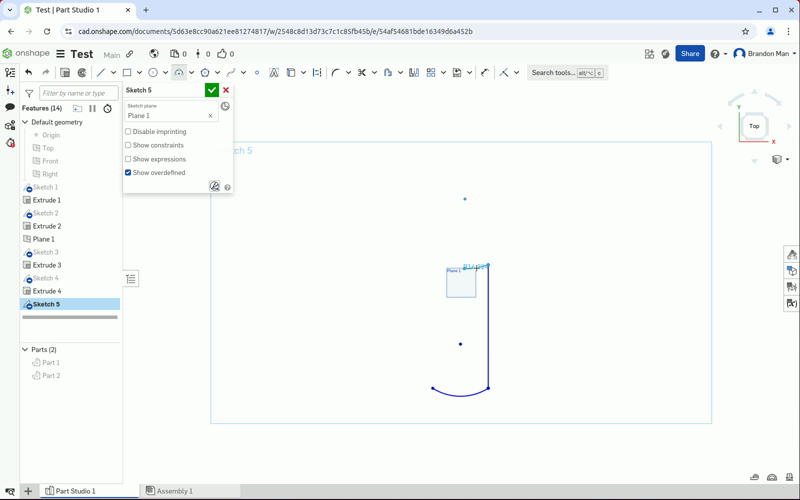
key(esc)
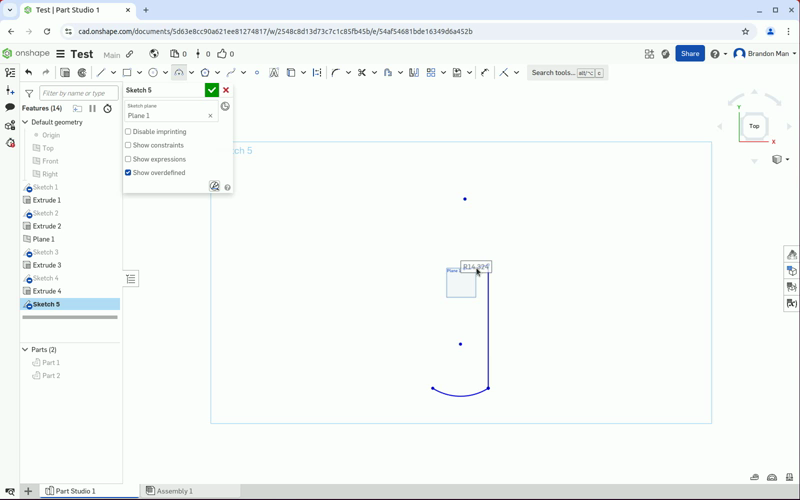
key(l)
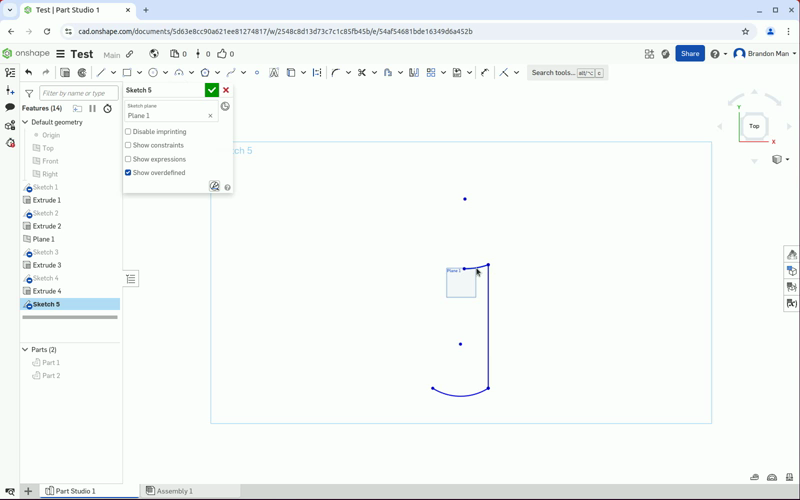
mouse_move(464, 268)
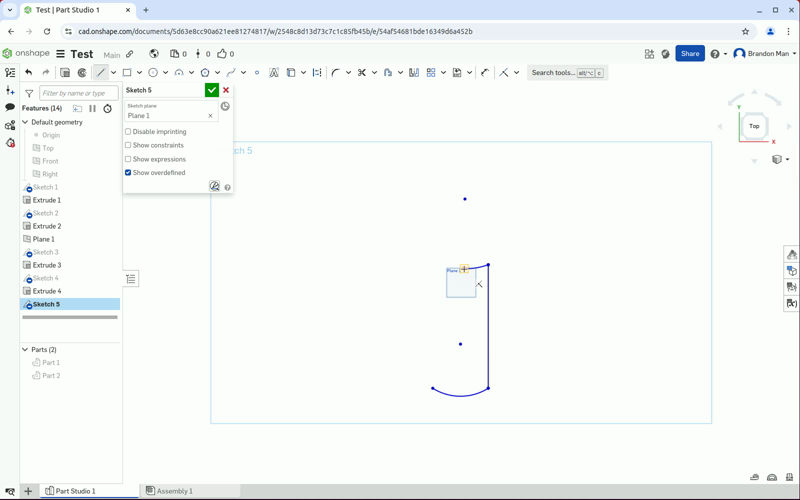
click(464, 268)
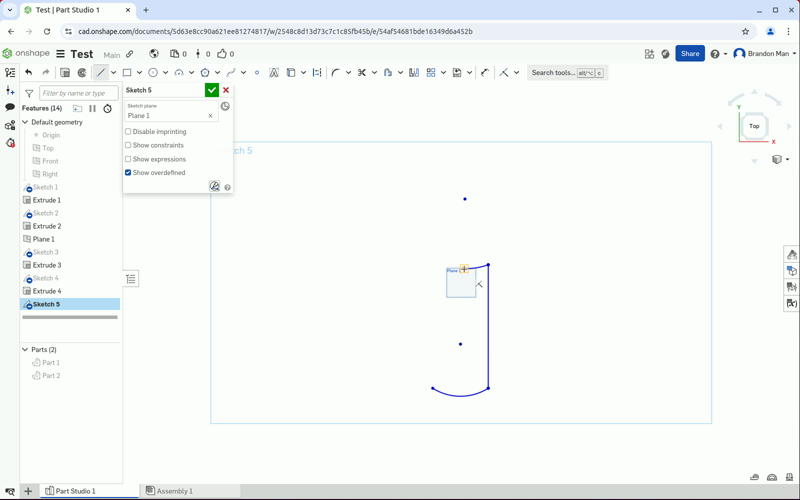
key_down(shift)
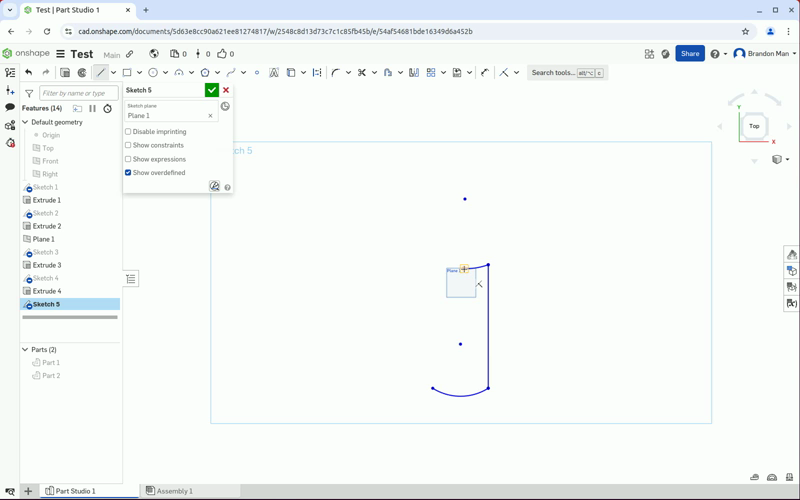
mouse_move(494, 268)
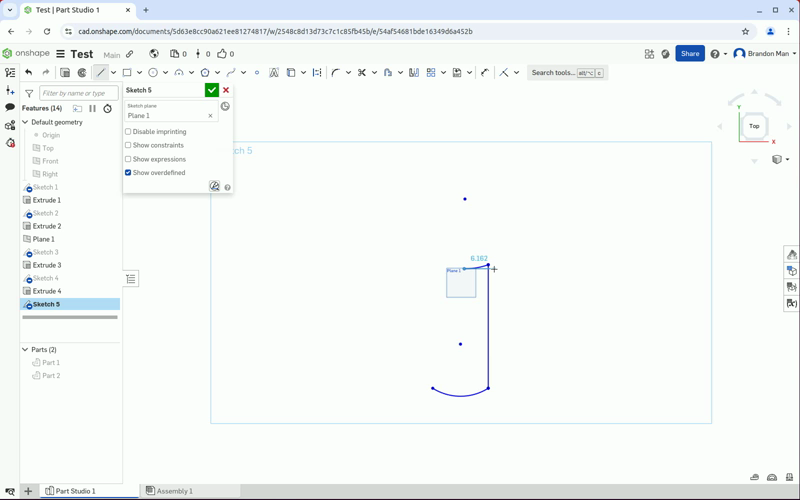
mouse_move(464, 261)
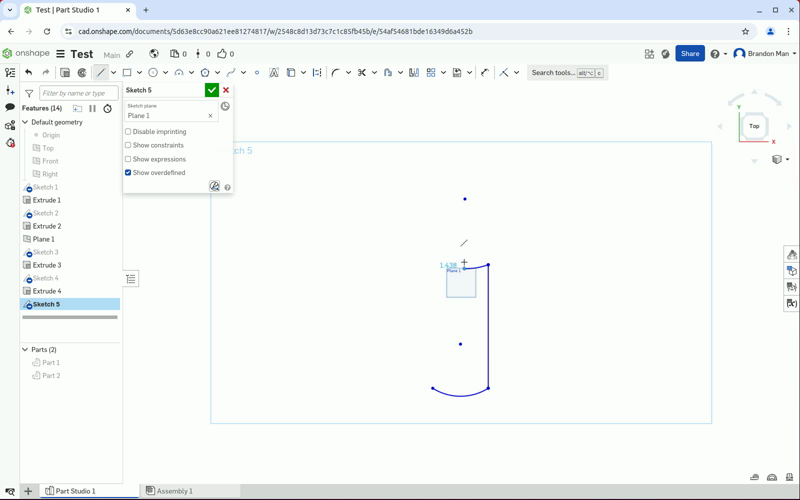
scroll(6)
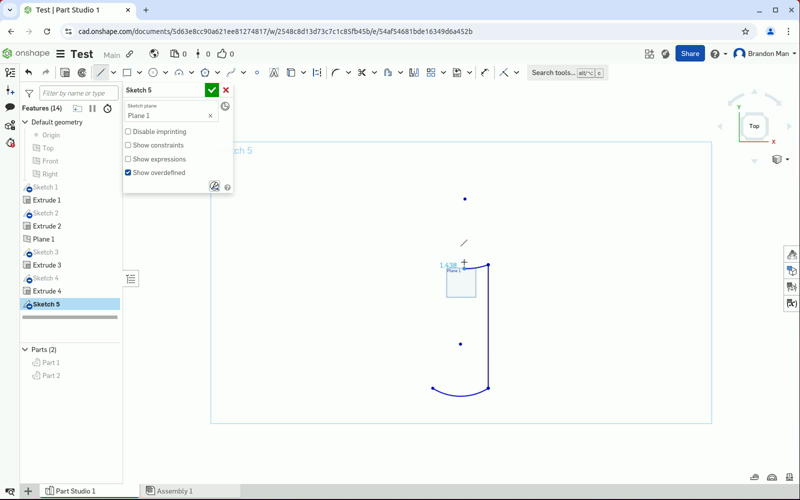
scroll(6)
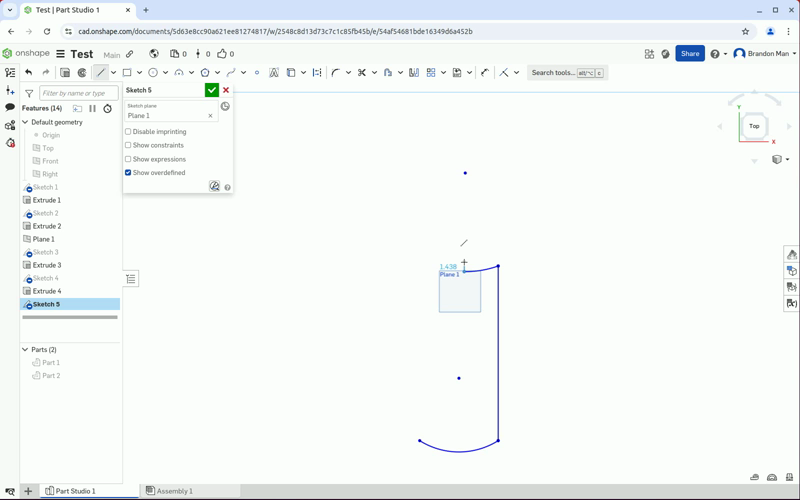
scroll(6)
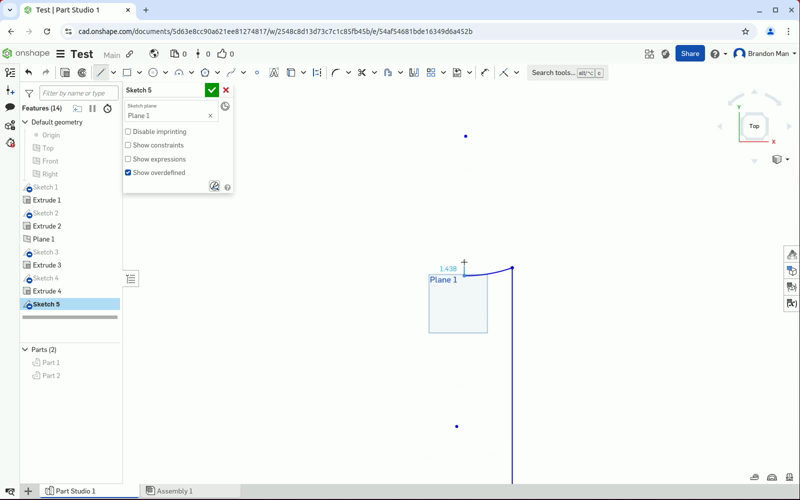
scroll(6)
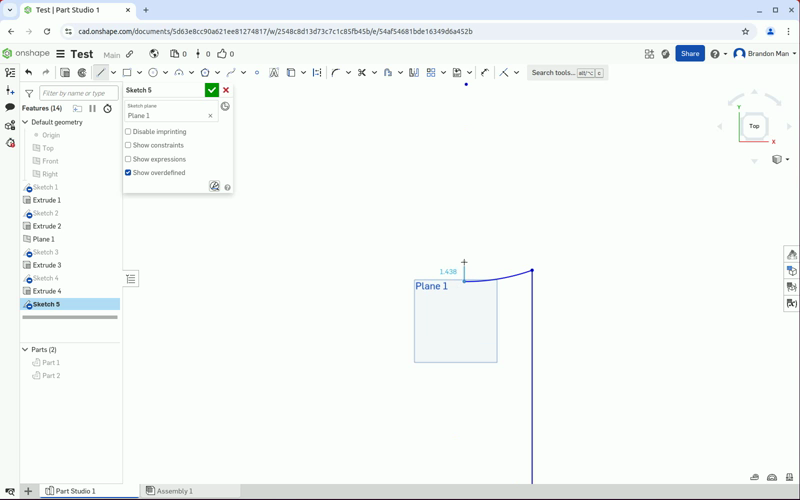
scroll(6)
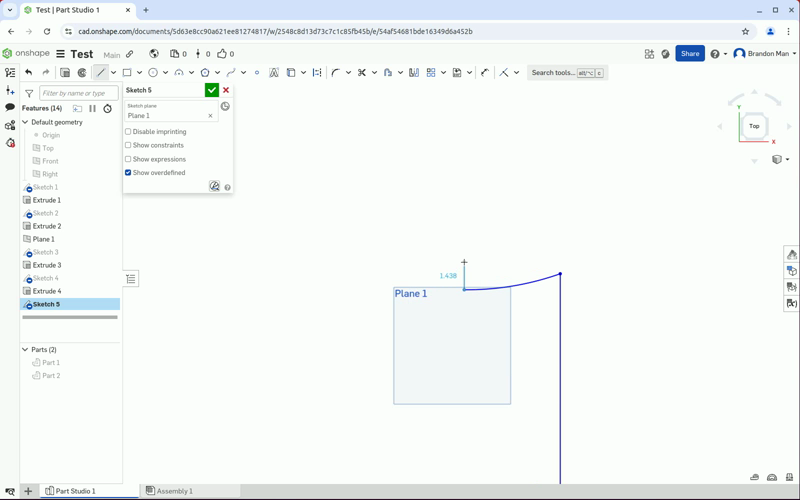
scroll(6)
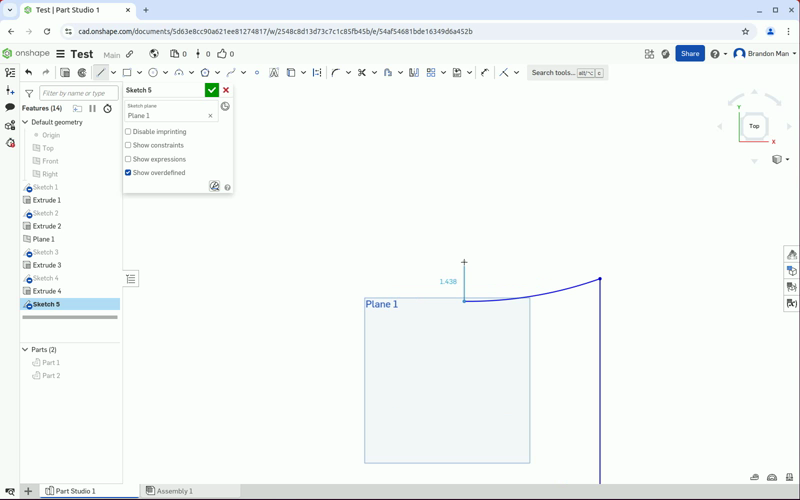
scroll(6)
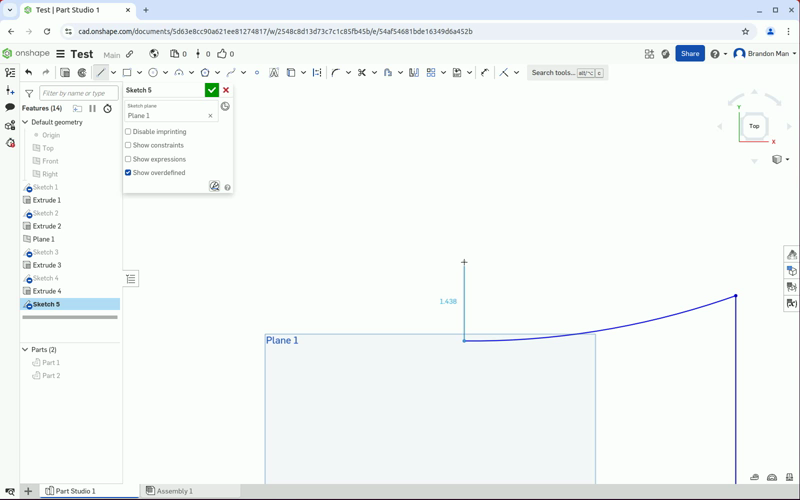
click(464, 261)
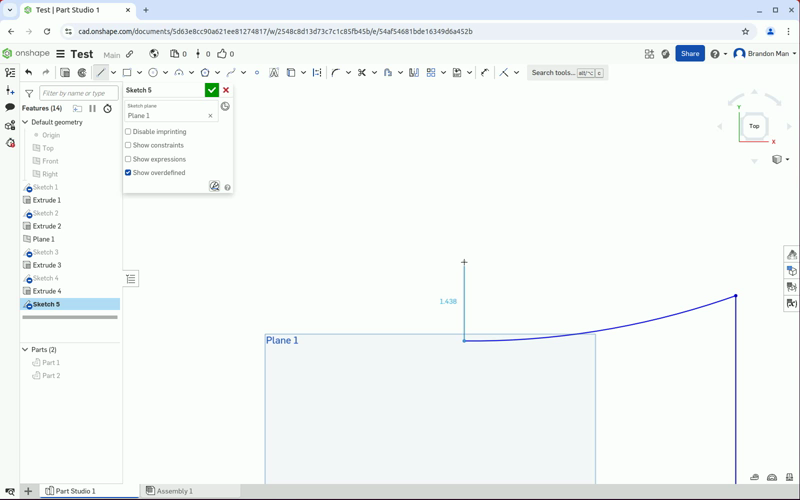
scroll(-6)
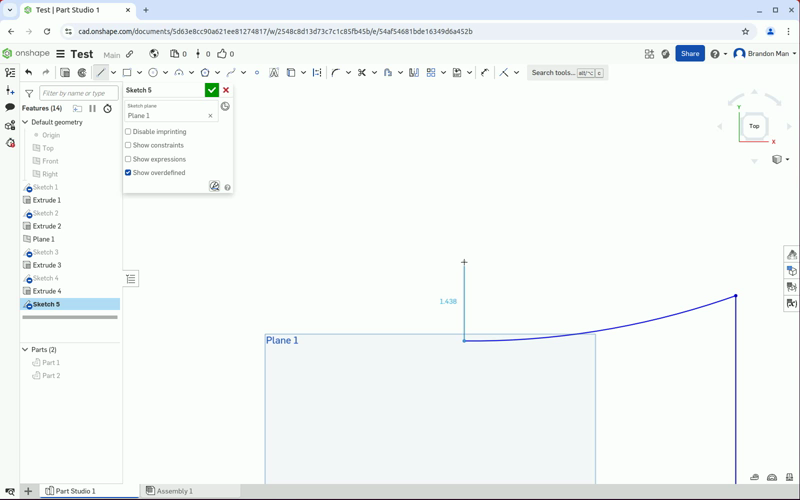
scroll(-6)
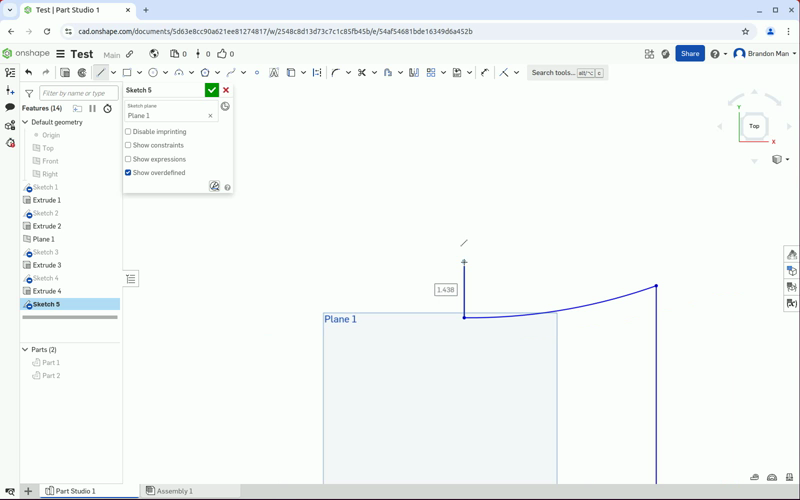
scroll(-6)
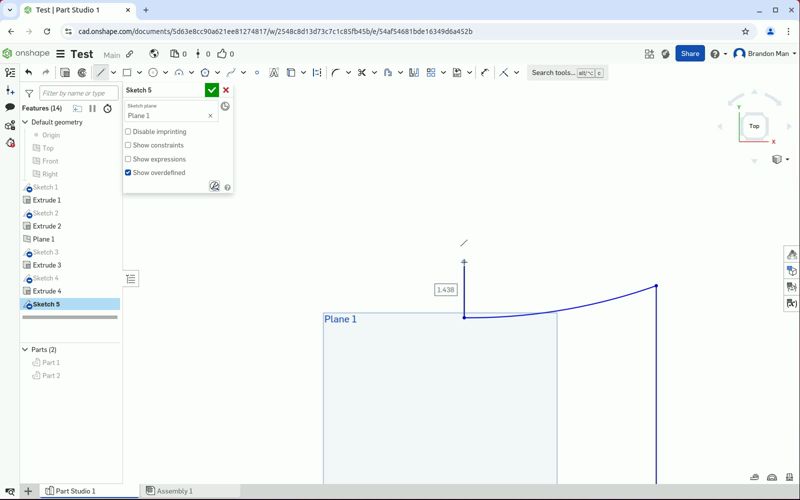
scroll(-6)
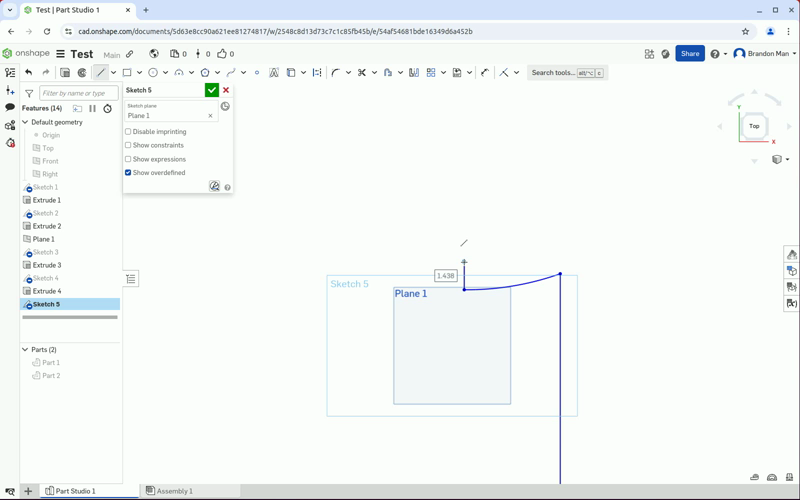
scroll(-6)
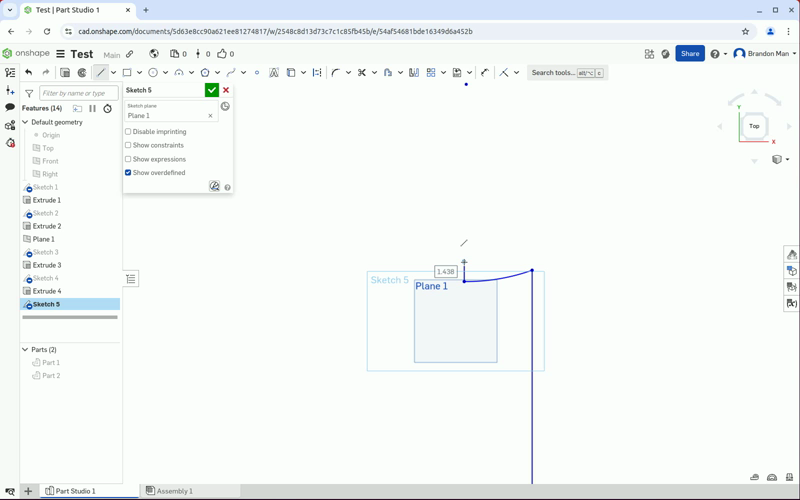
scroll(-6)
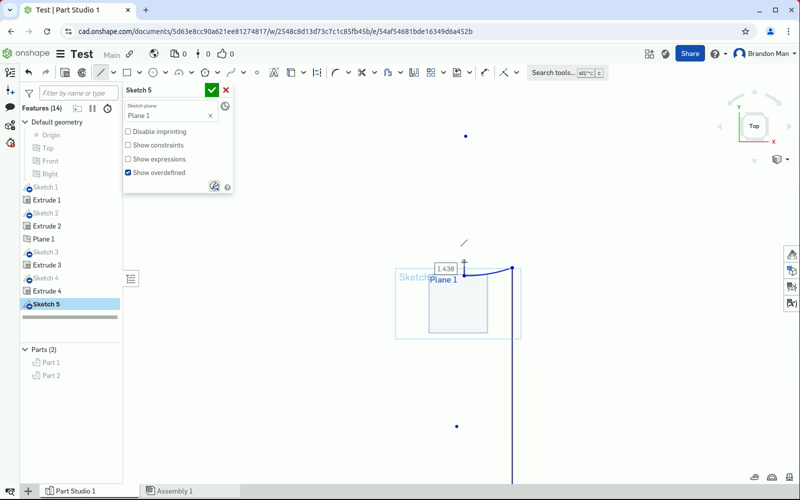
scroll(-6)
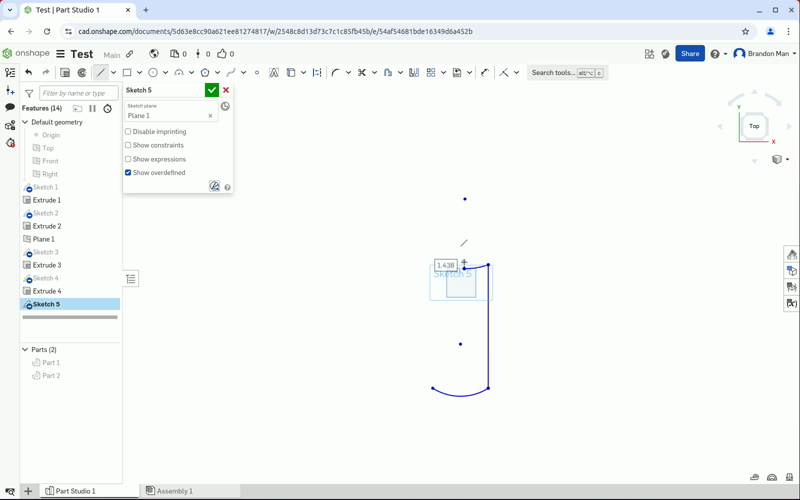
key_up(shift)
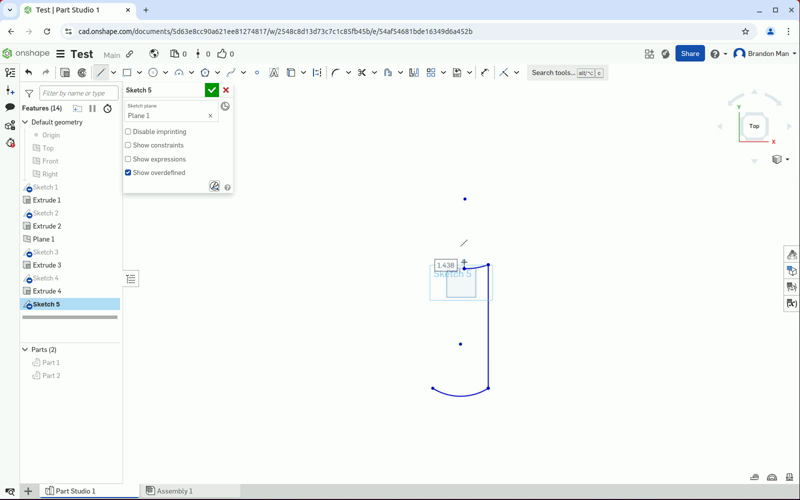
key_down(shift)
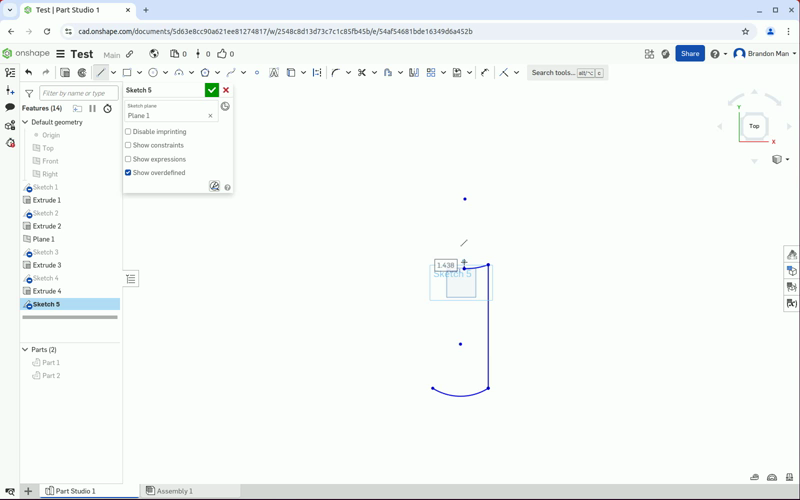
mouse_move(494, 261)
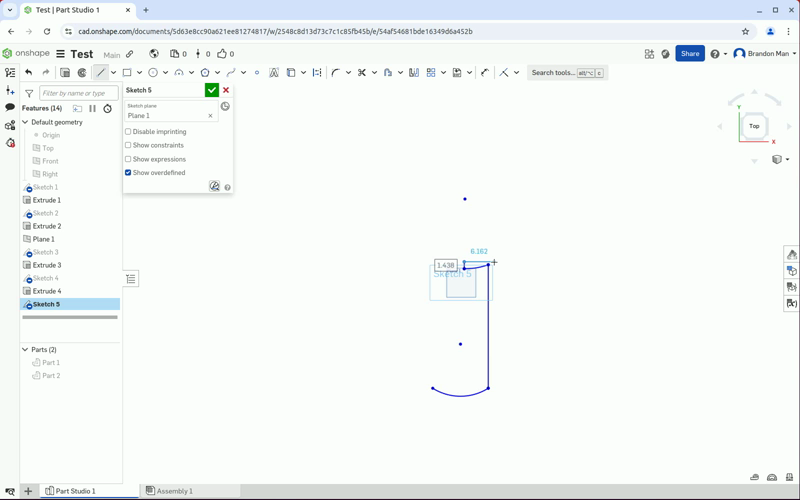
mouse_move(456, 261)
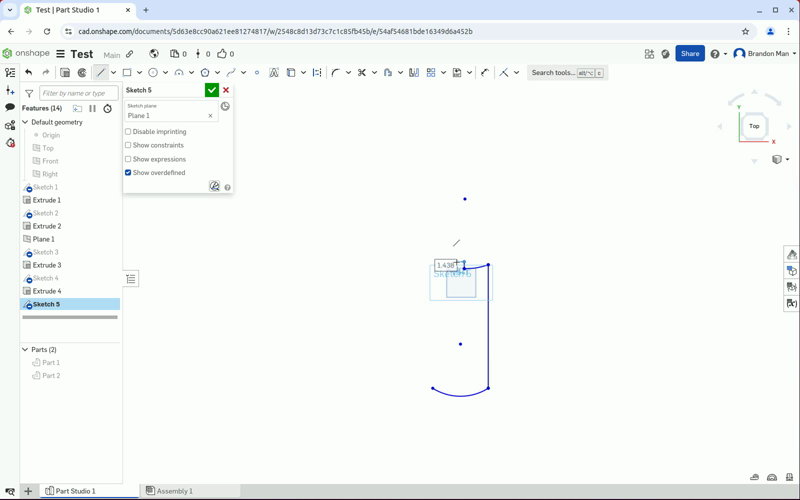
click(456, 261)
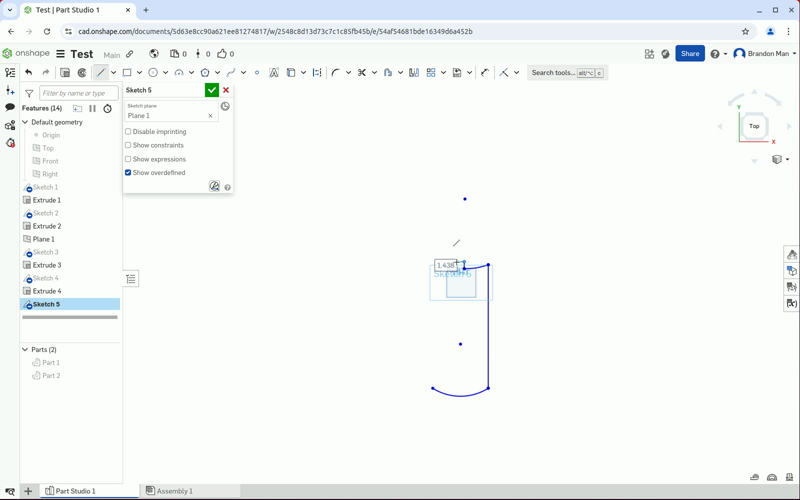
key_up(shift)
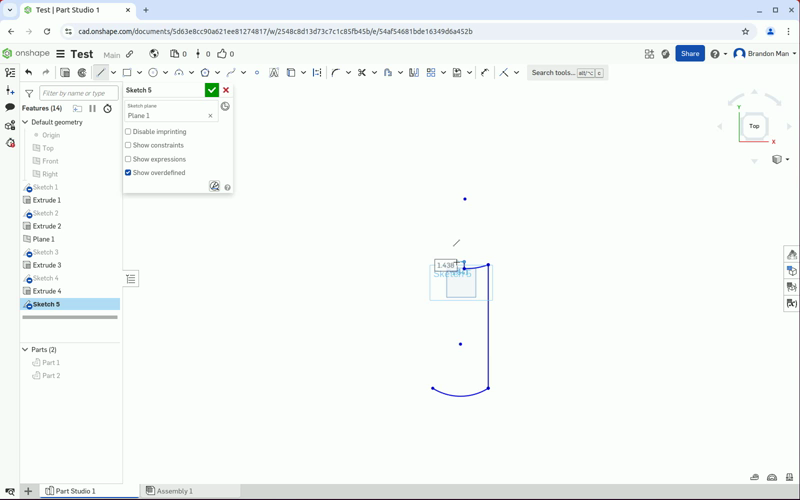
key_down(shift)
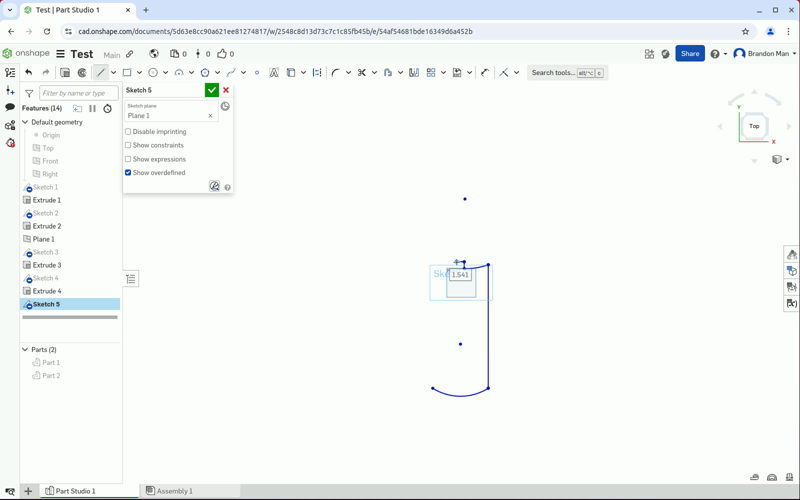
mouse_move(486, 261)
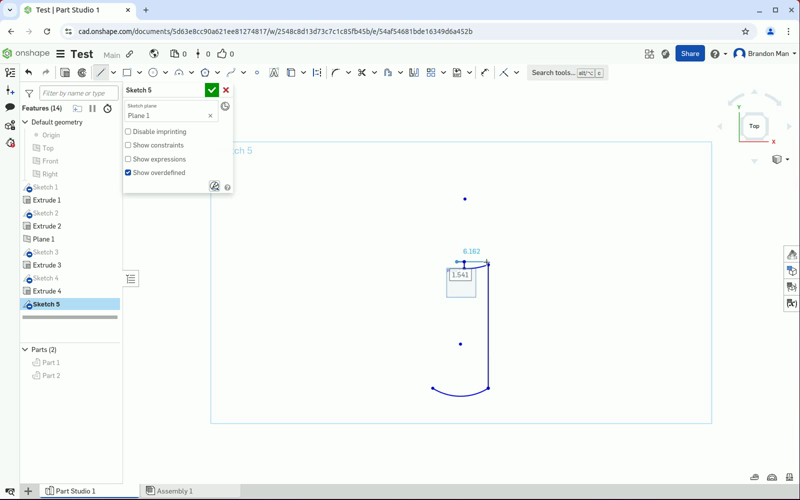
mouse_move(456, 268)
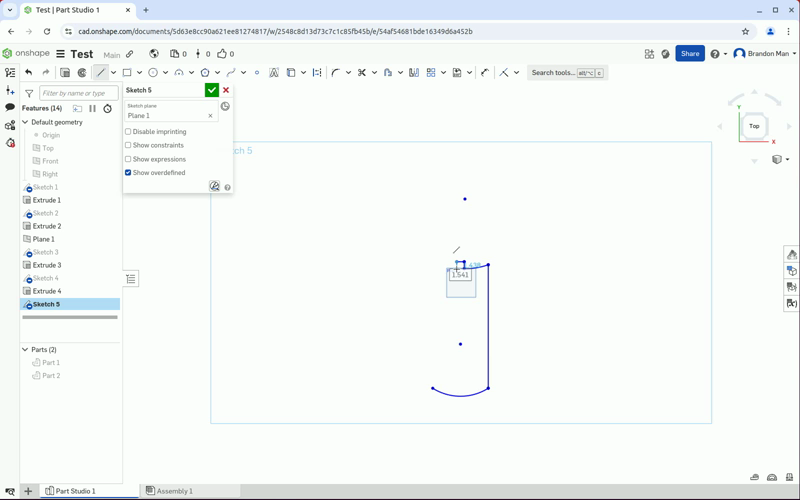
scroll(6)
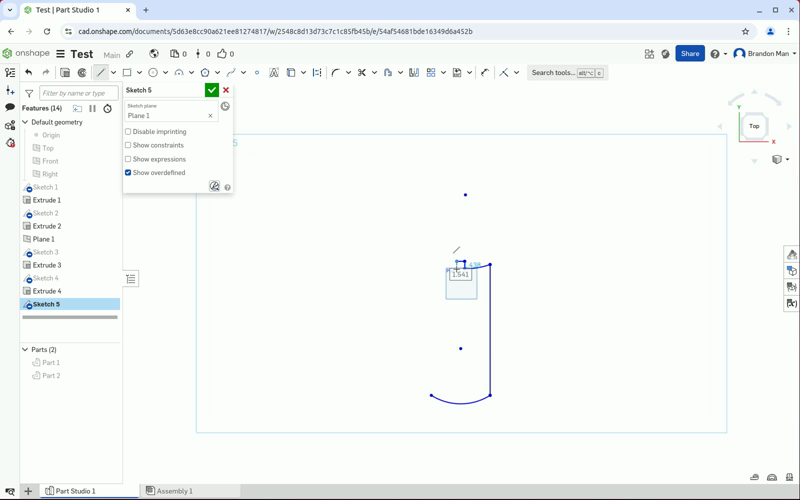
scroll(6)
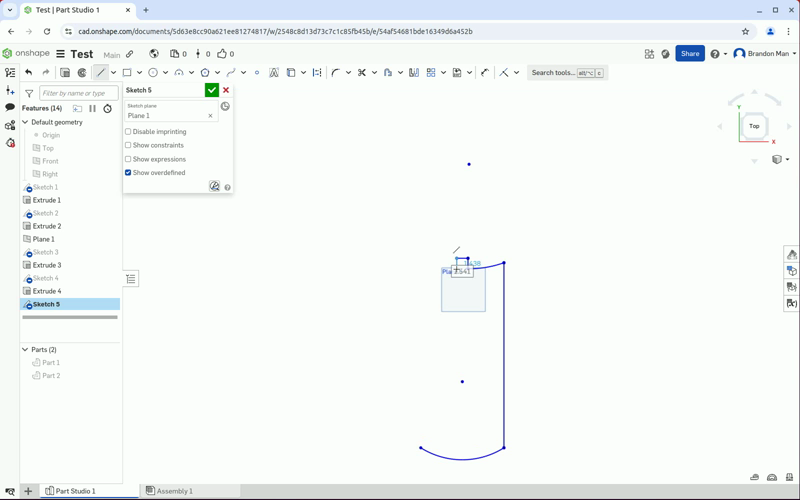
scroll(6)
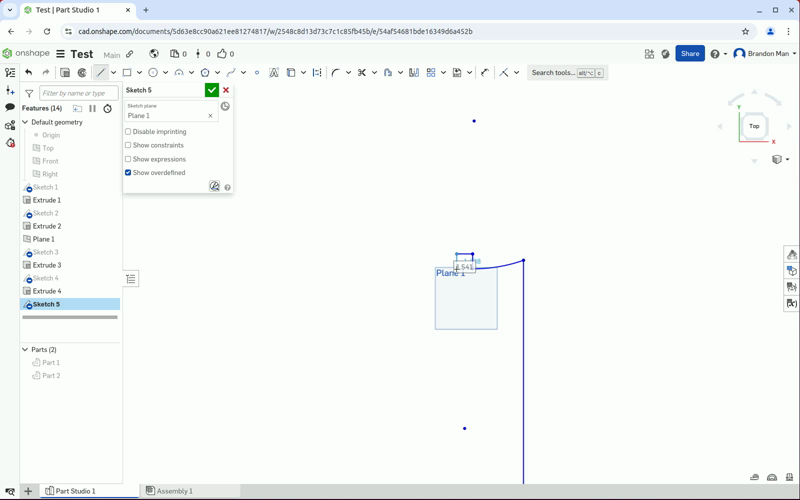
scroll(6)
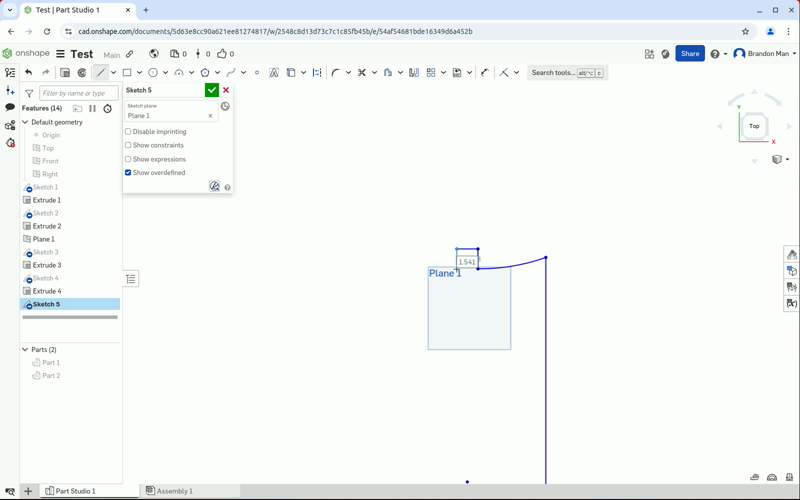
scroll(6)
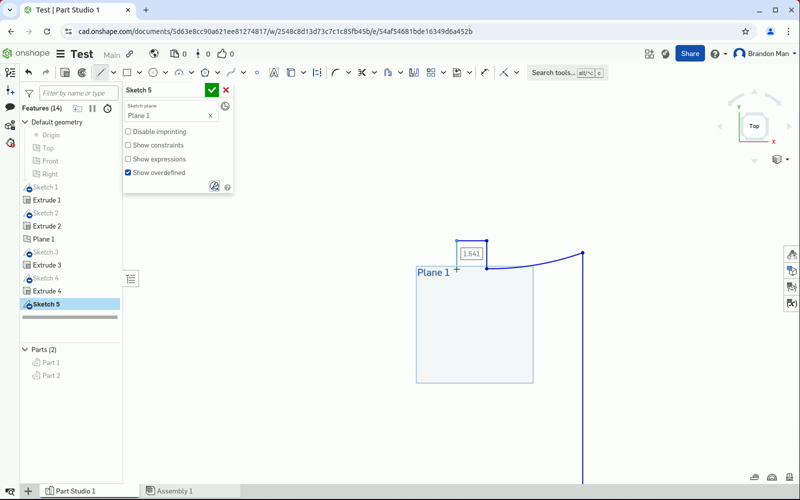
scroll(6)
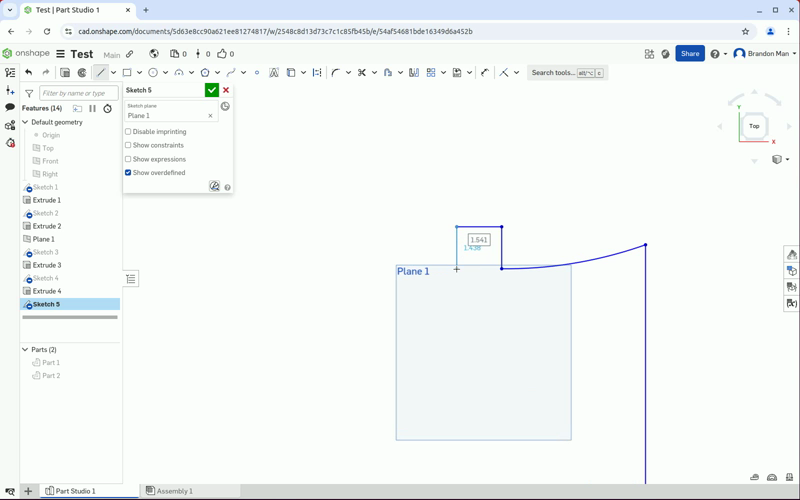
scroll(6)
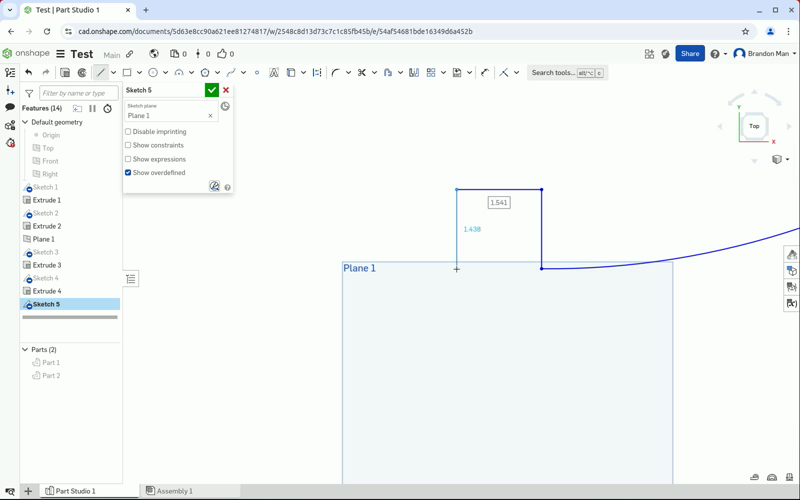
click(456, 268)
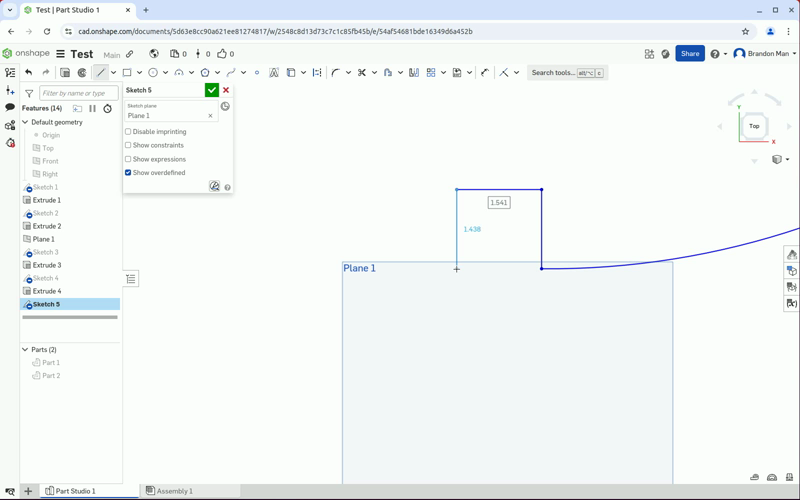
scroll(-6)
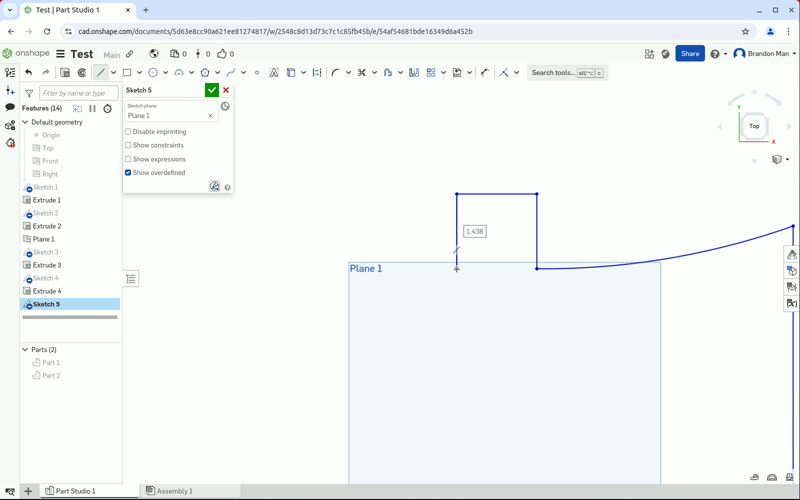
scroll(-6)
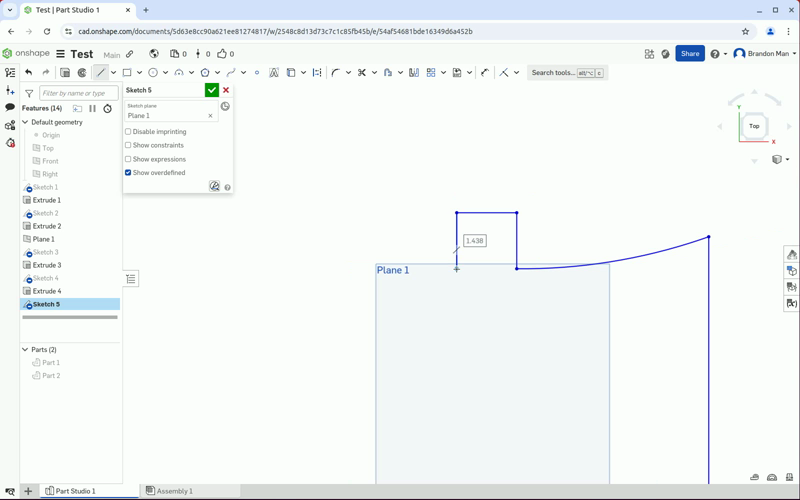
scroll(-6)
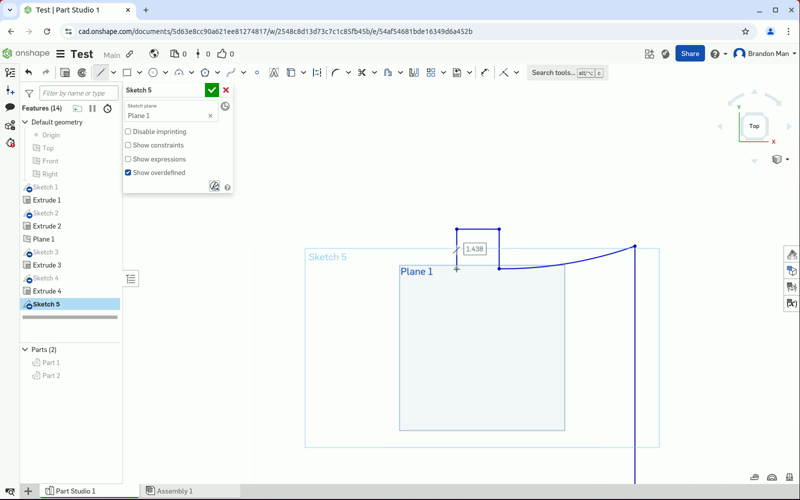
scroll(-6)
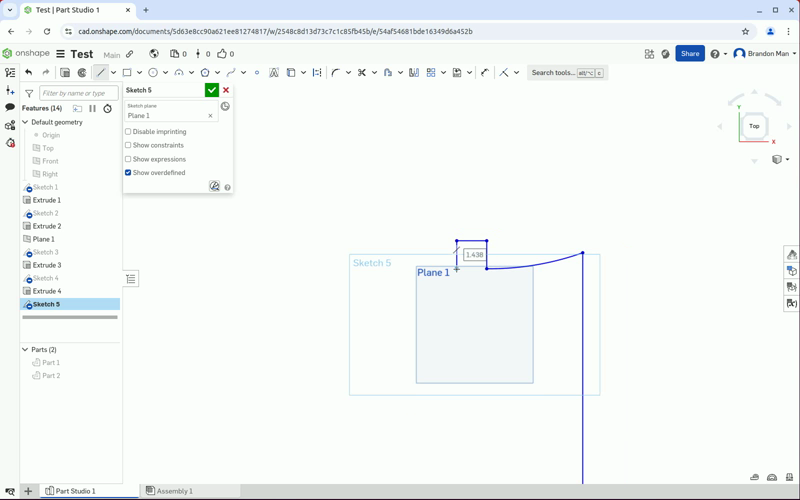
scroll(-6)
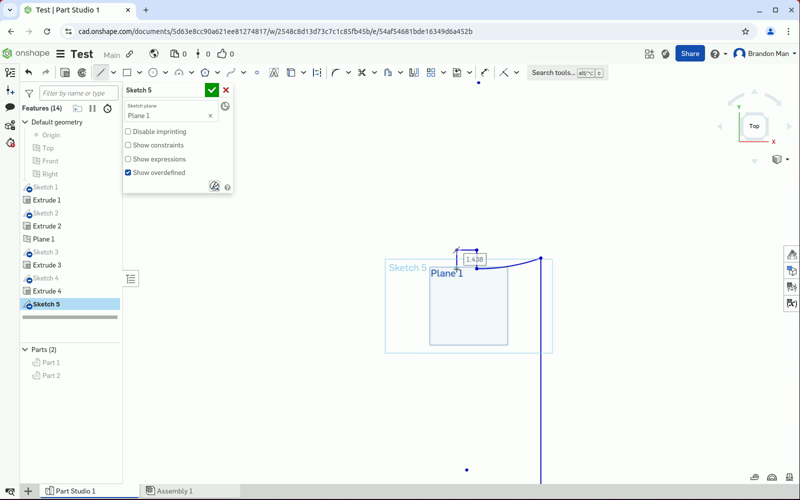
scroll(-6)
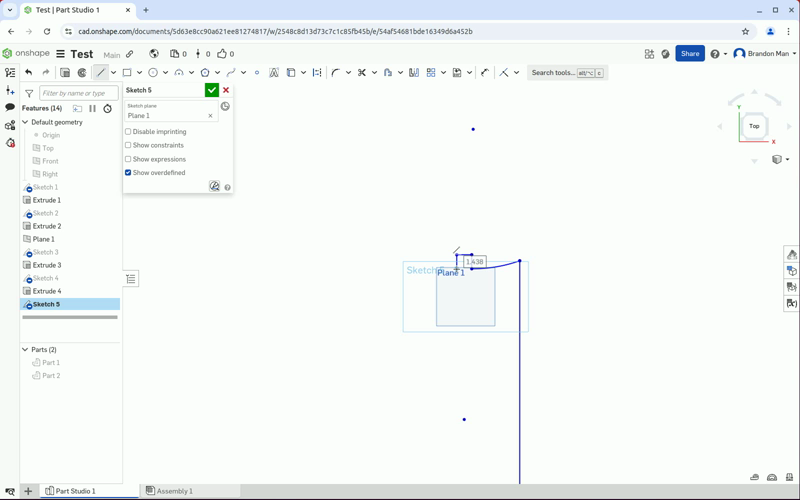
scroll(-6)
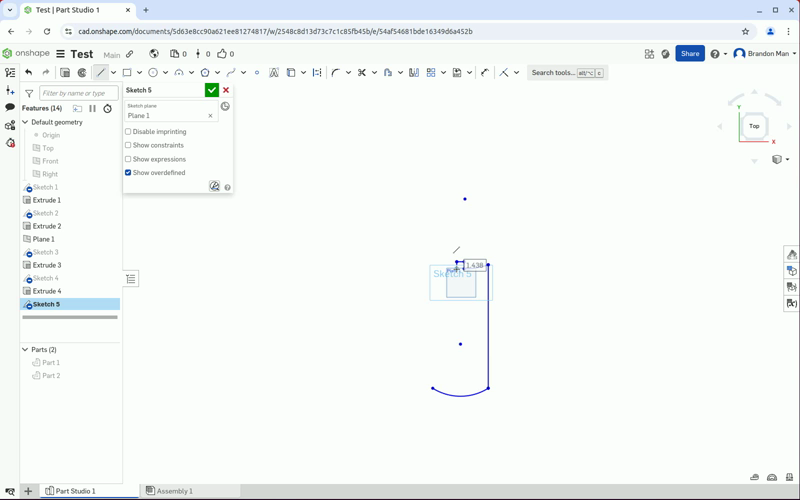
key_up(shift)
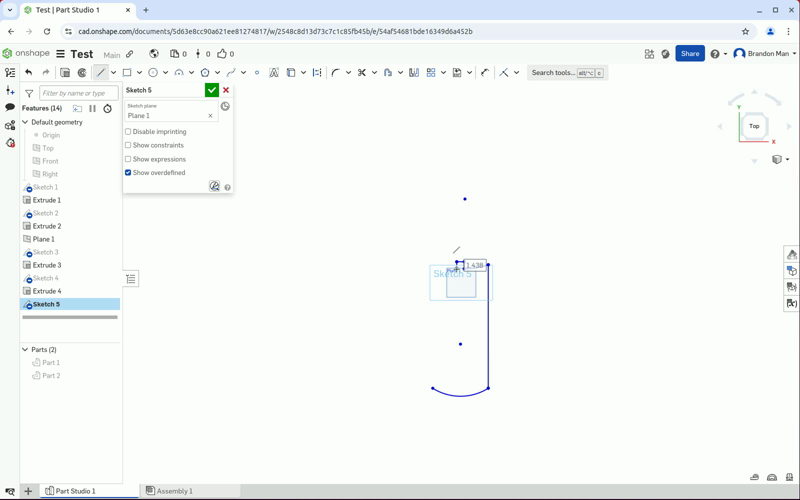
key(esc)
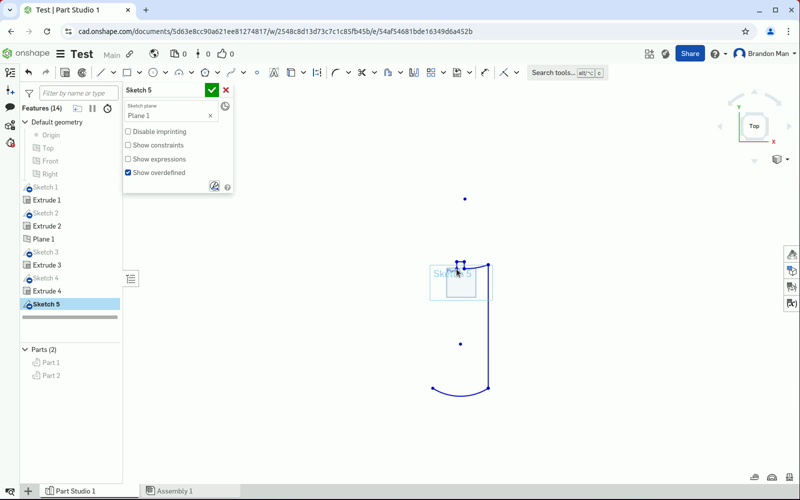
key(a)
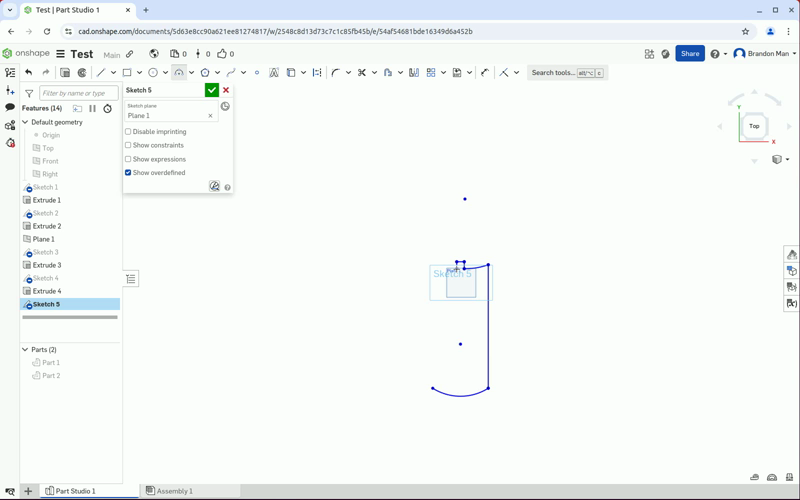
mouse_move(456, 268)
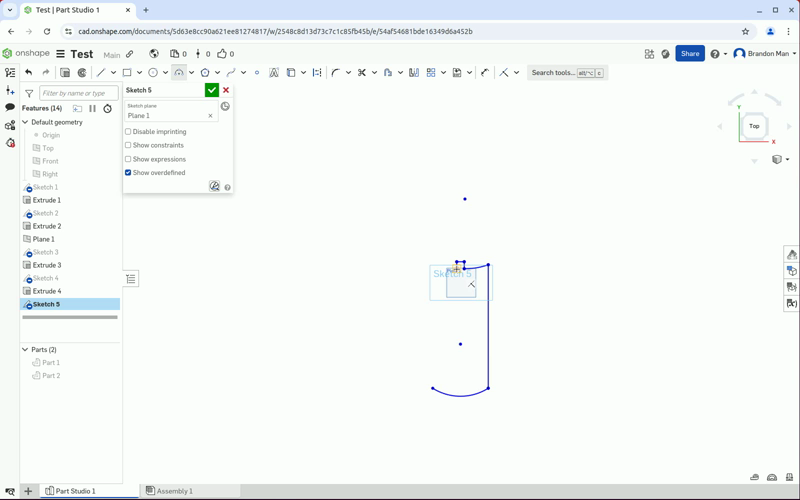
click(456, 268)
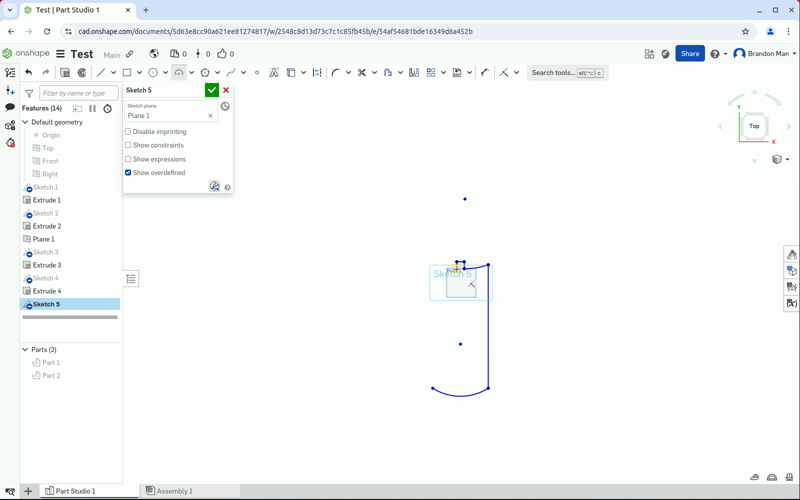
key_down(shift)
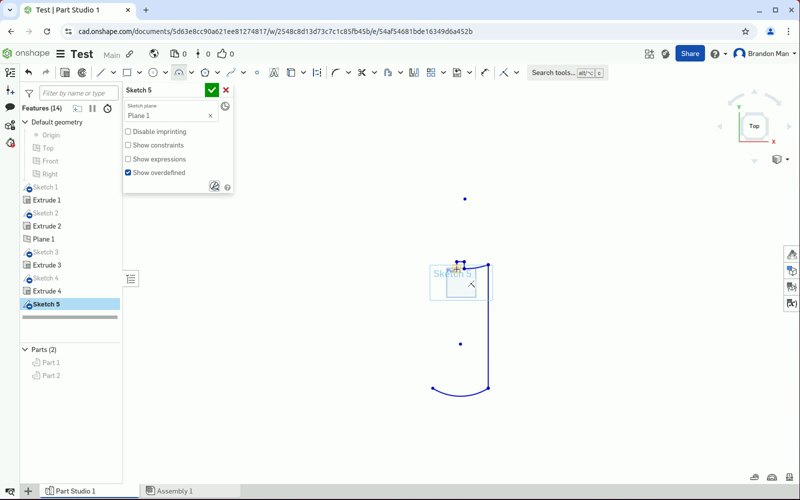
mouse_move(432, 264)
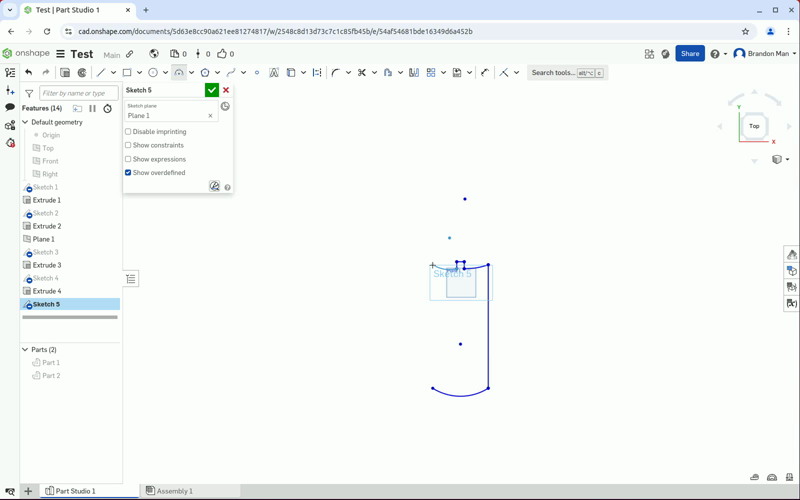
click(432, 264)
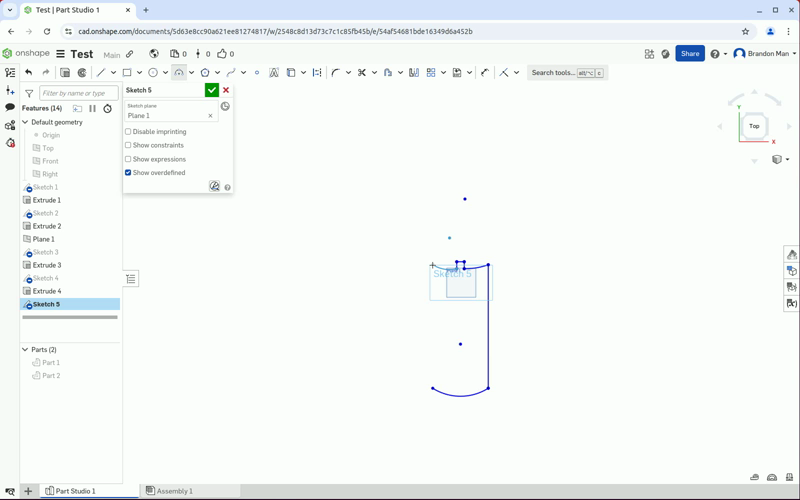
mouse_move(444, 267)
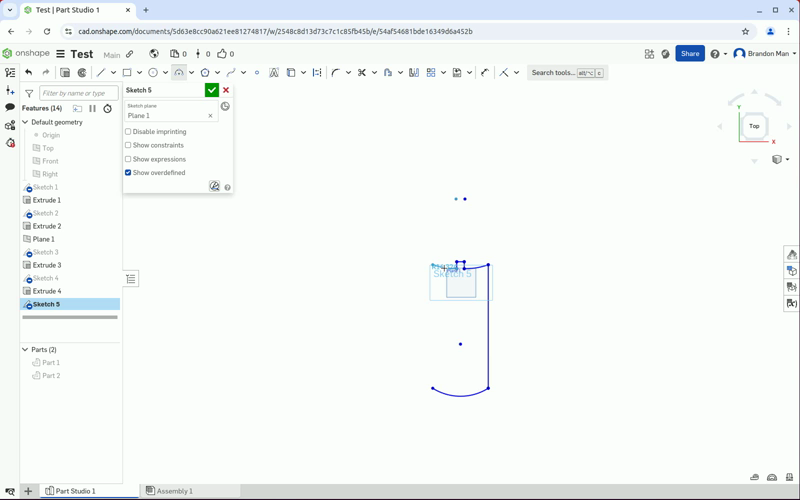
click(444, 267)
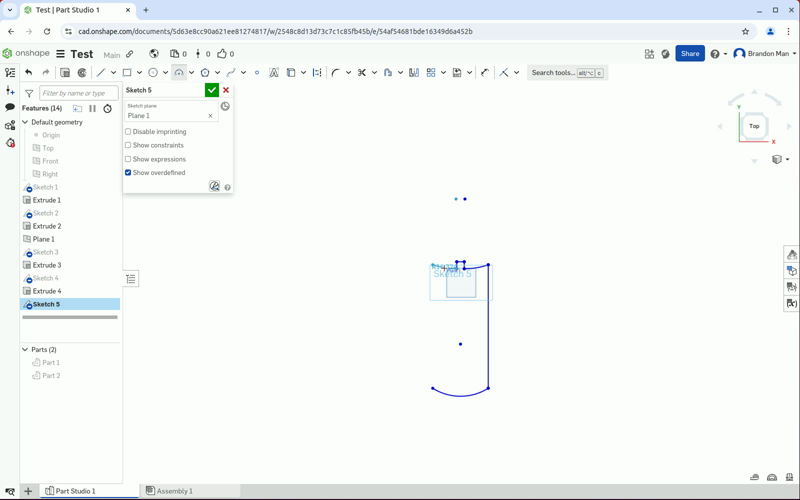
key_up(shift)
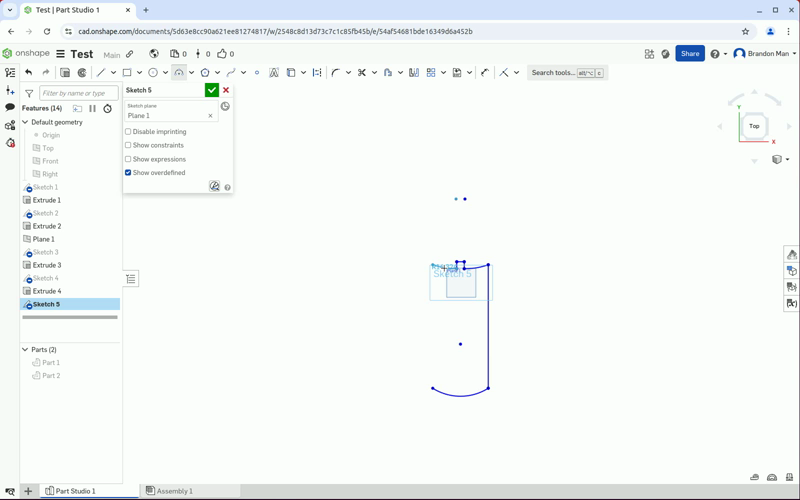
key(esc)
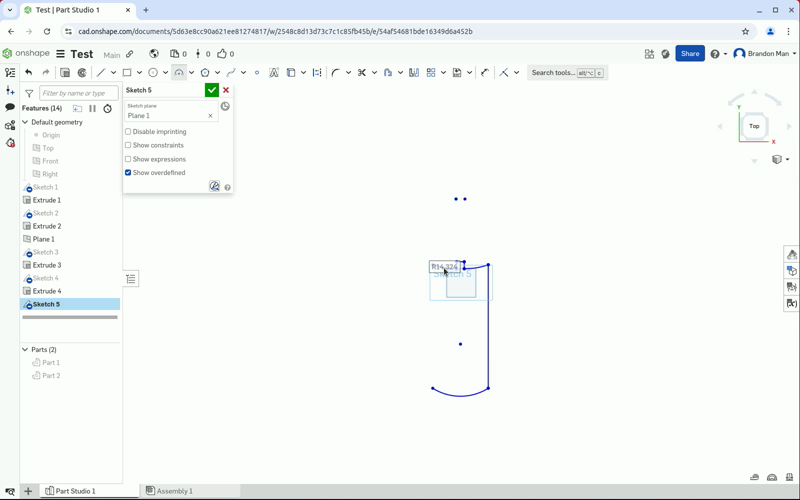
key(l)
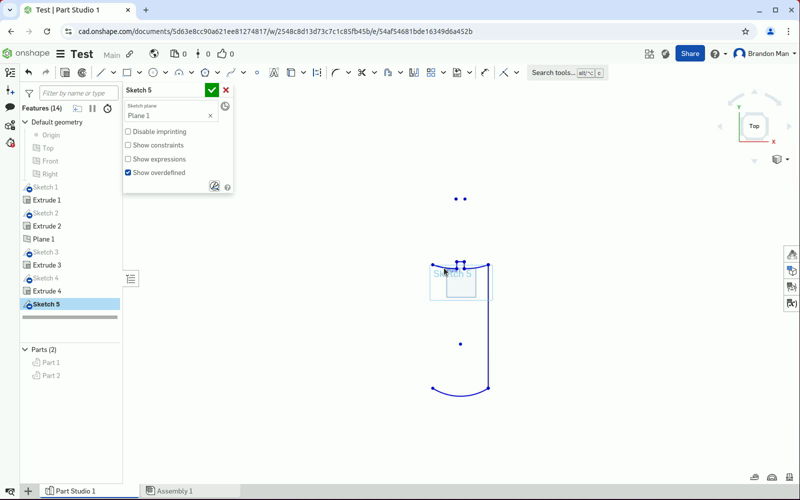
mouse_move(432, 264)
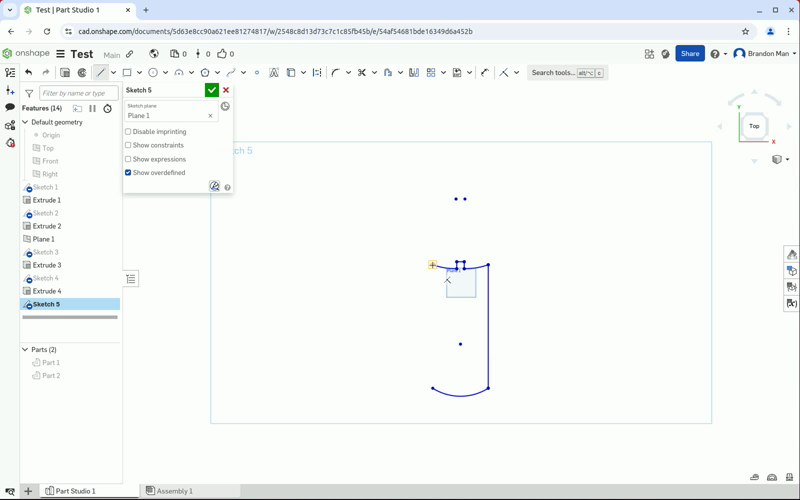
click(432, 264)
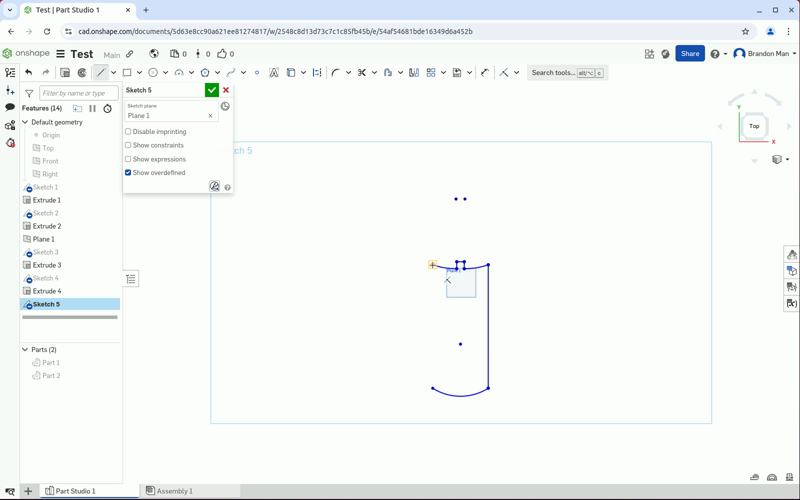
key_down(shift)
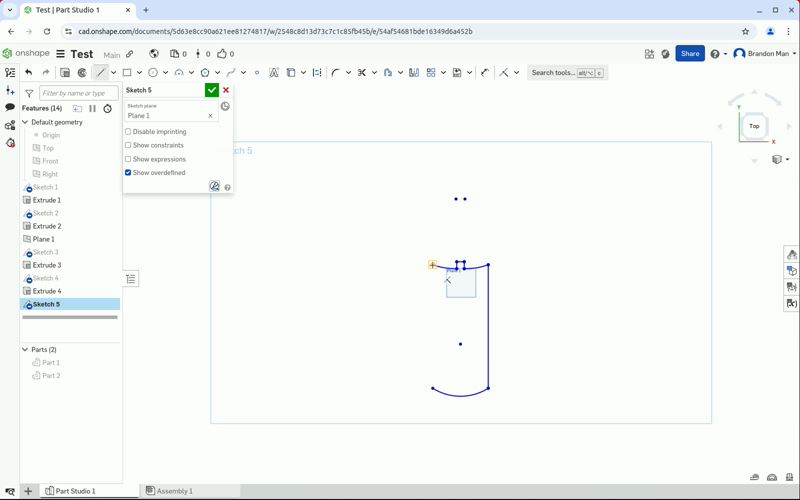
mouse_move(432, 388)
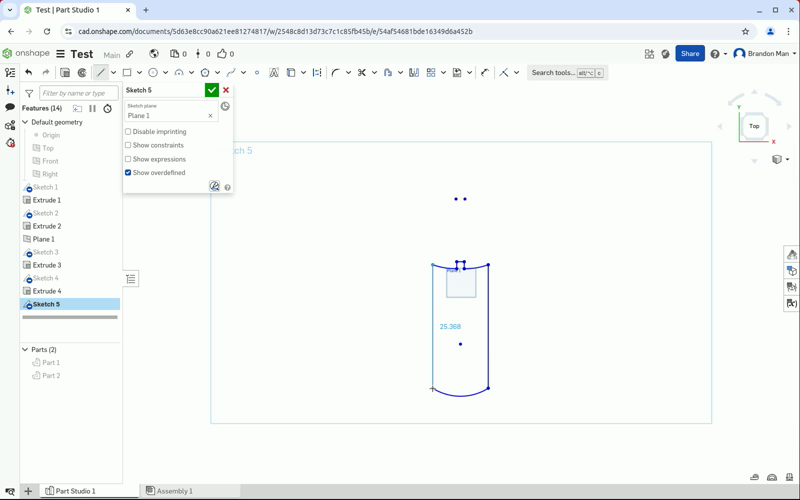
key_up(shift)
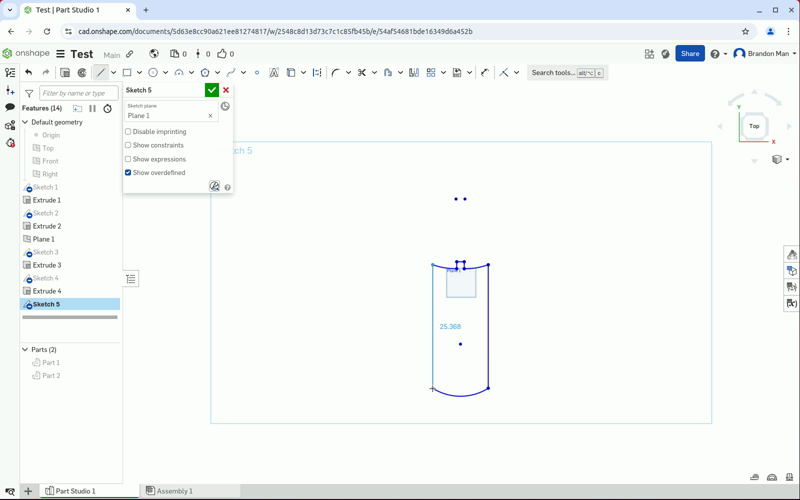
click(432, 388)
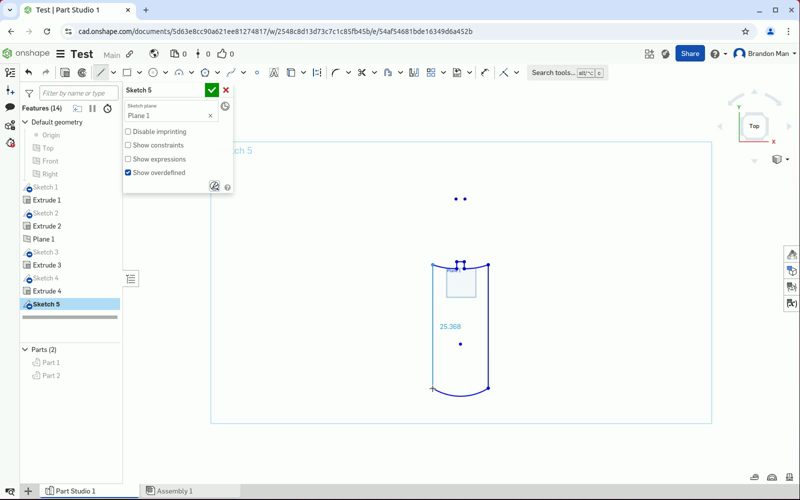
key(esc)
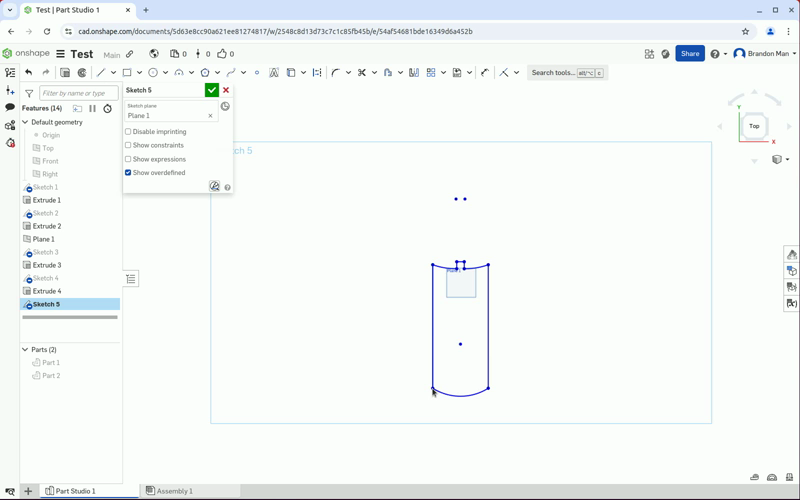
mouse_move(440, 328)
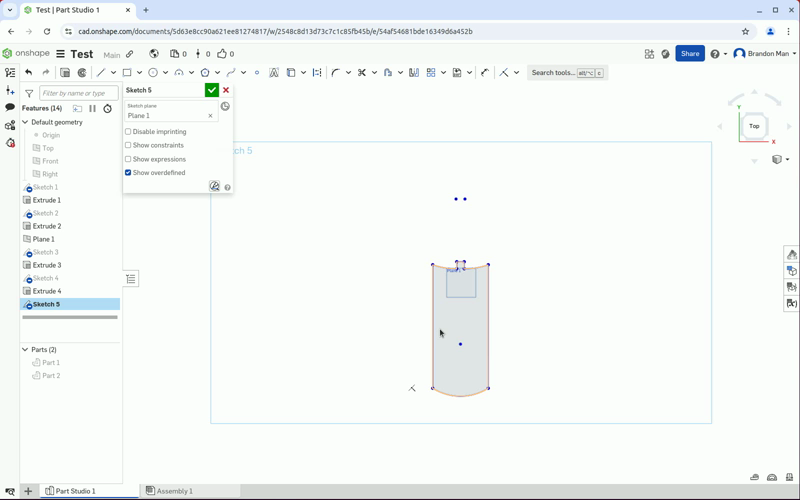
click(440, 328)
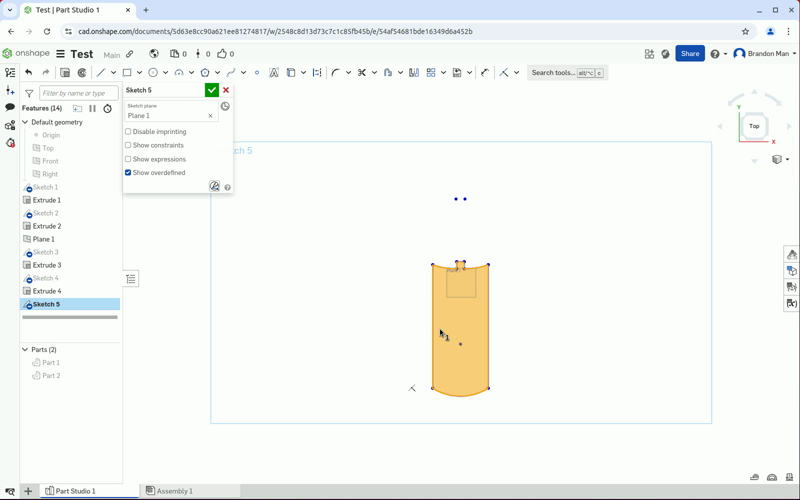
mouse_move(73, 352)
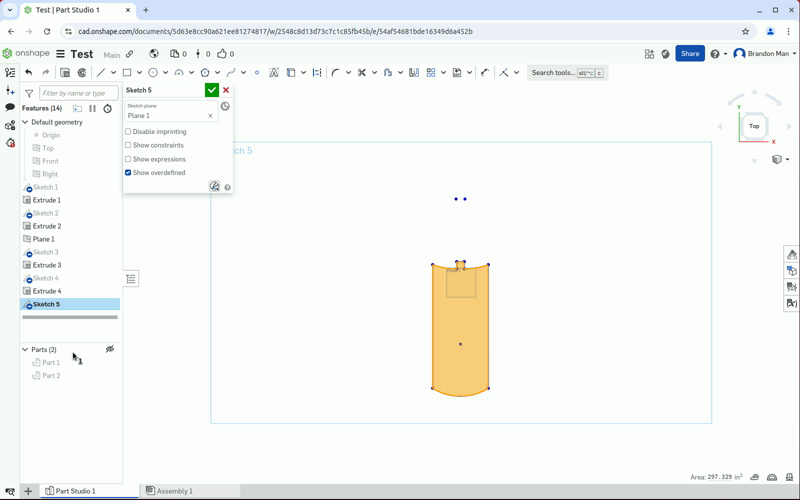
key(shift+y)
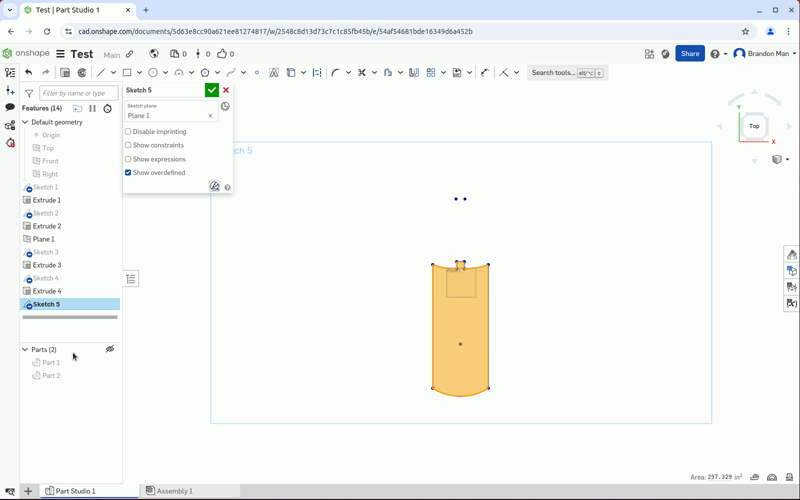
key(shift+e)
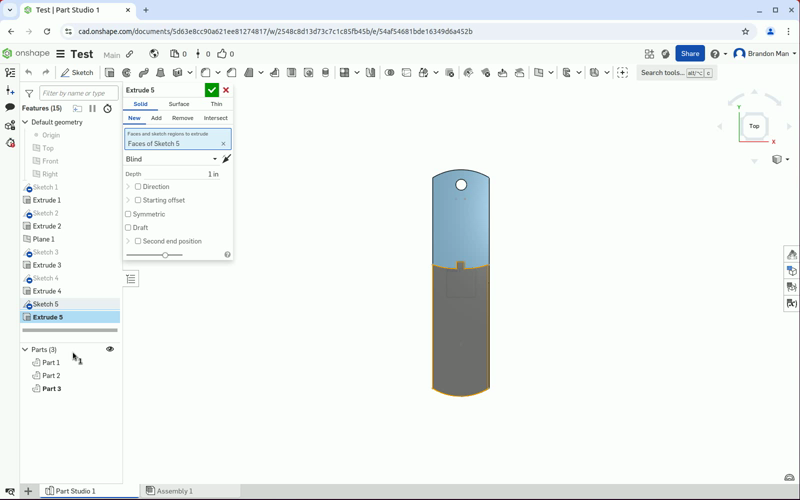
mouse_move(143, 106)
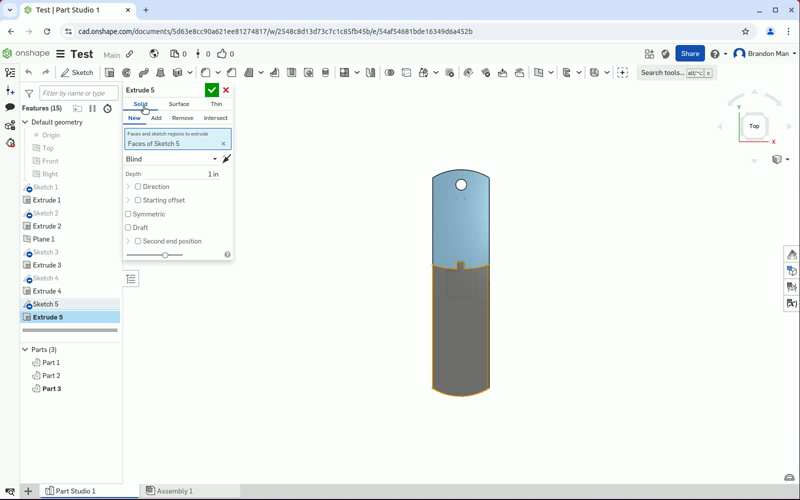
click(143, 106)
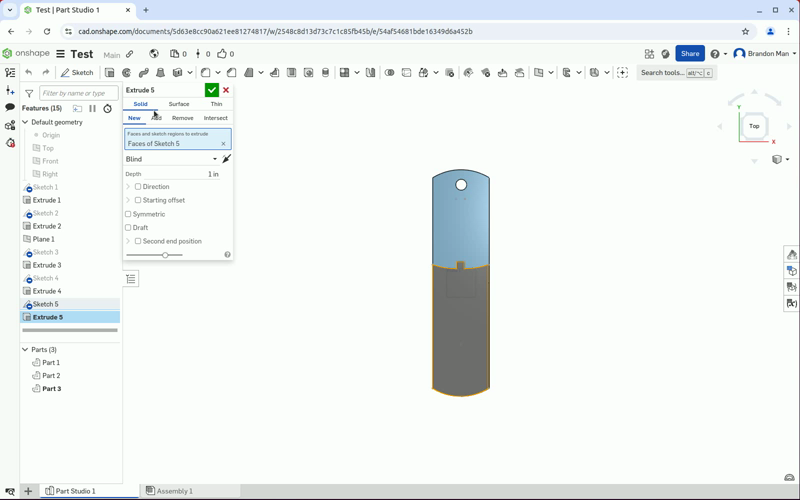
mouse_move(186, 120)
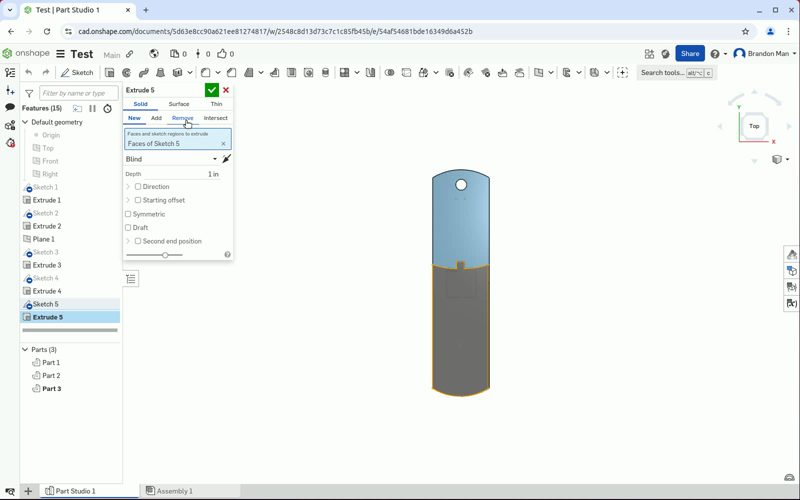
click(186, 120)
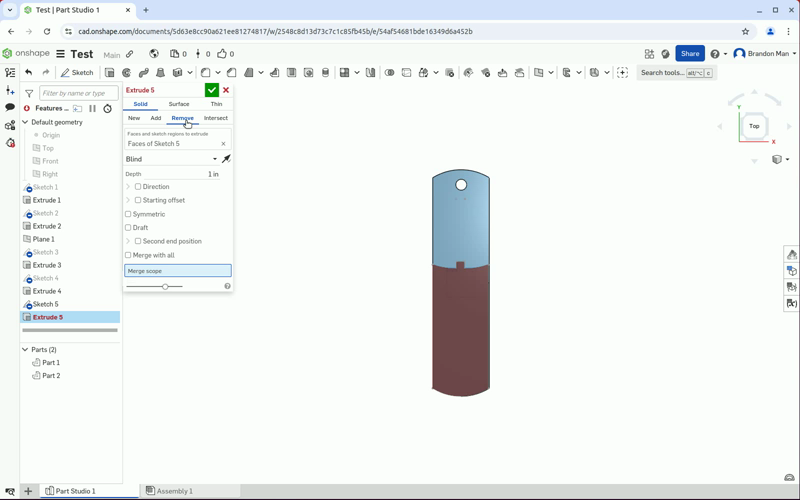
key(tab, 4)
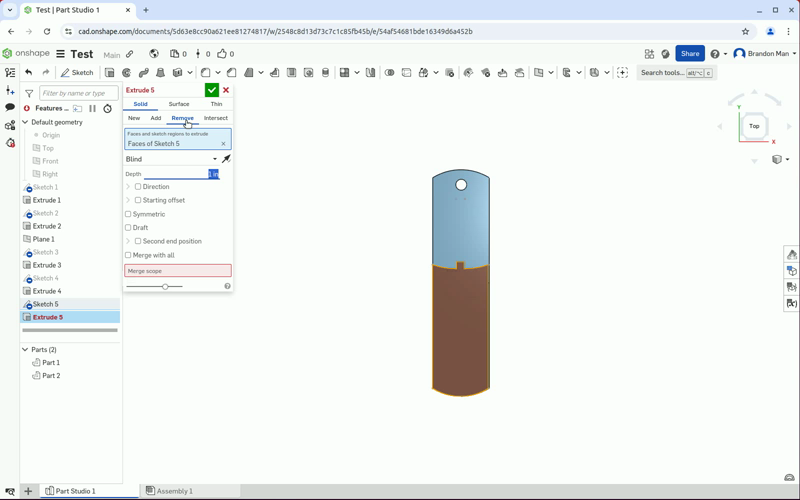
text(11.554)
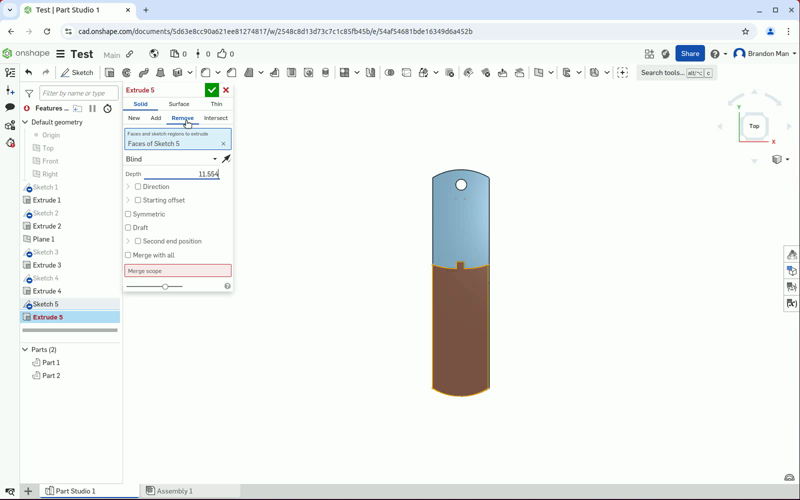
key(tab, 6)
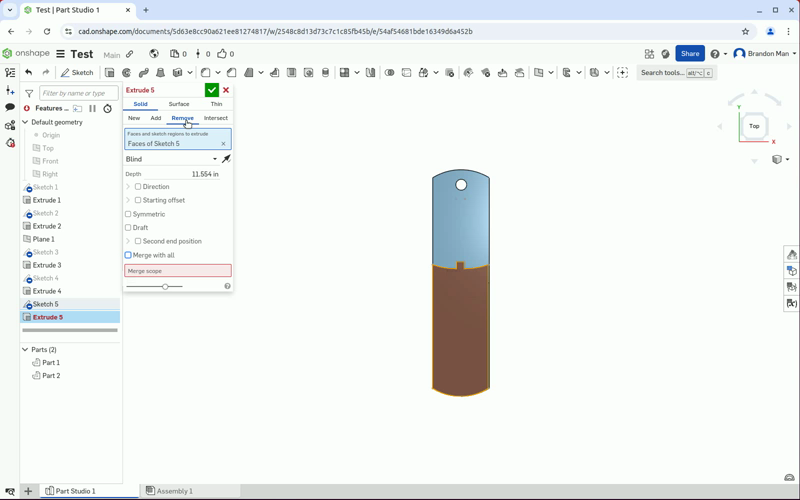
key(space)
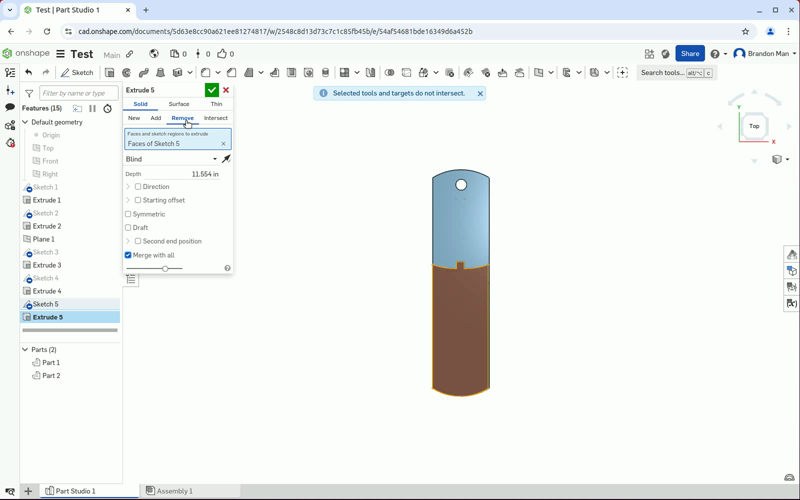
key(enter)
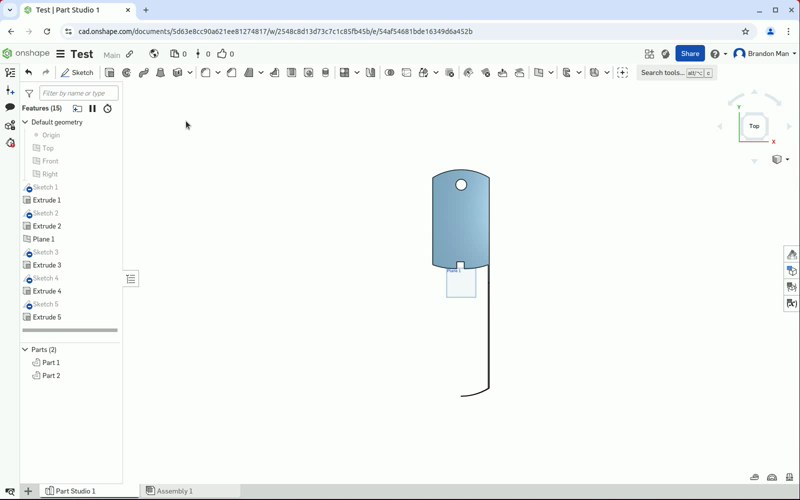
key(shift+h)
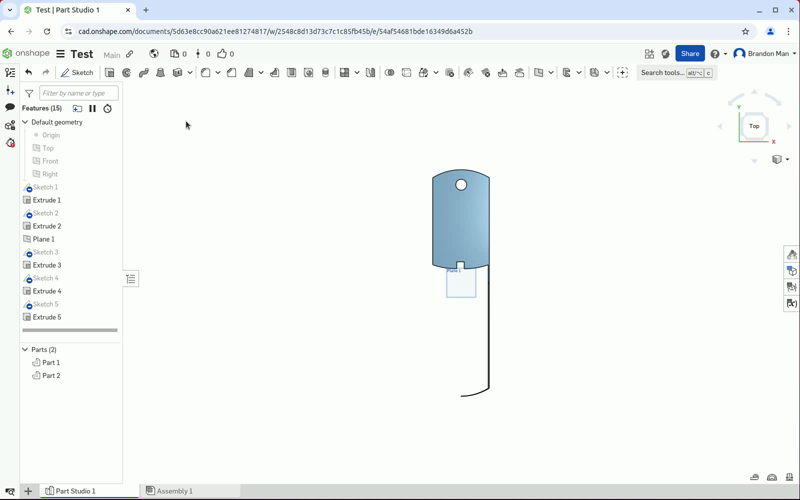
key(shift+h)
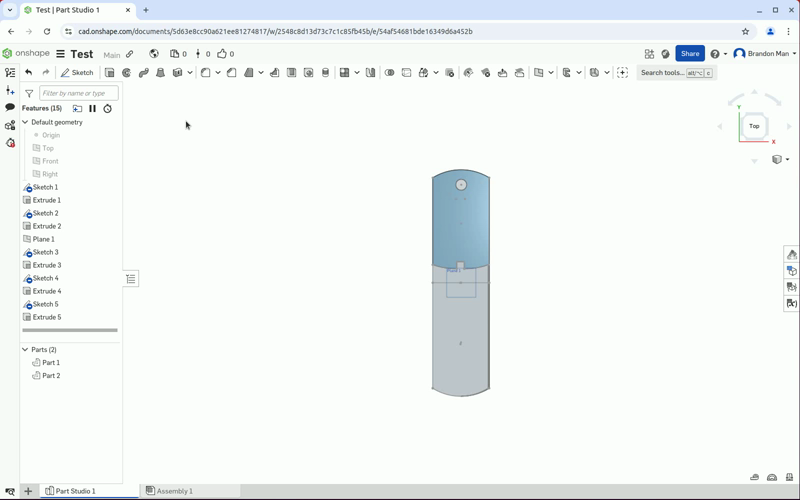
key(shift+7)
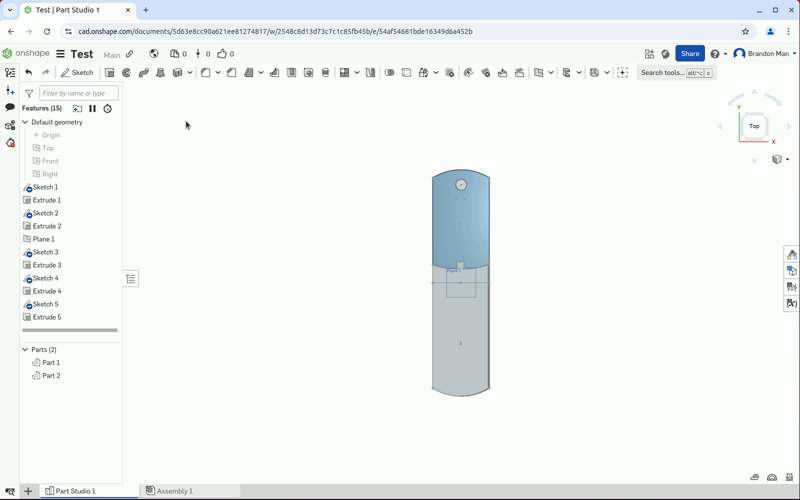
key(up, 3)
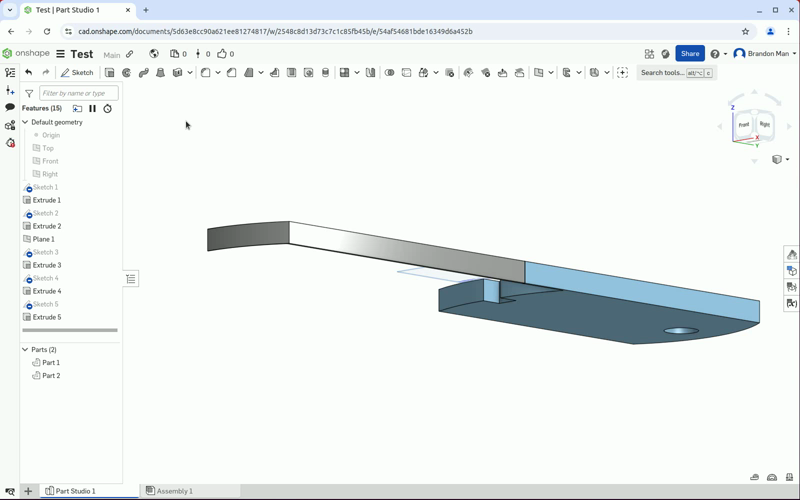
key(left, 3)
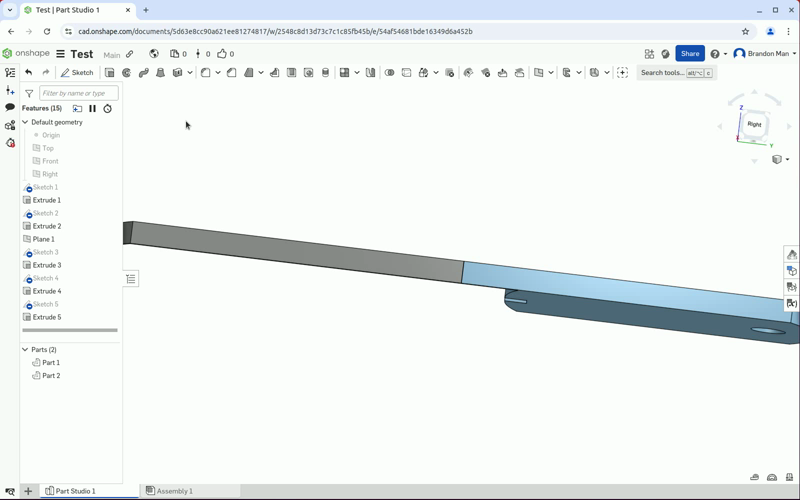
key(right, 3)
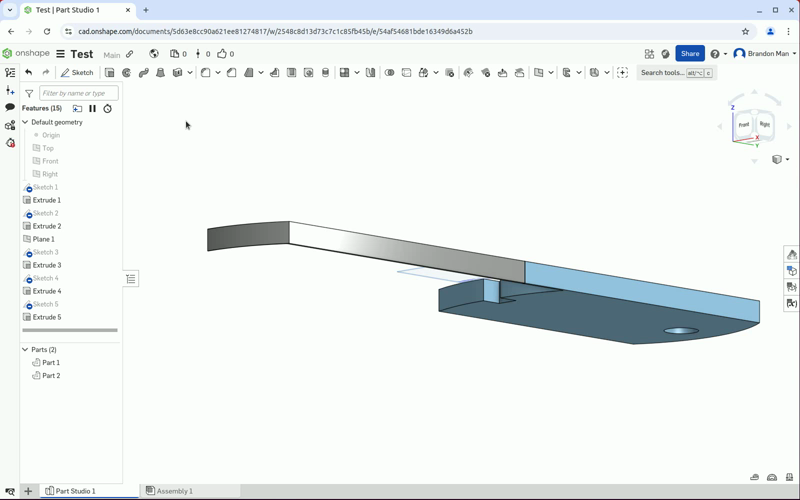
key(down, 3)
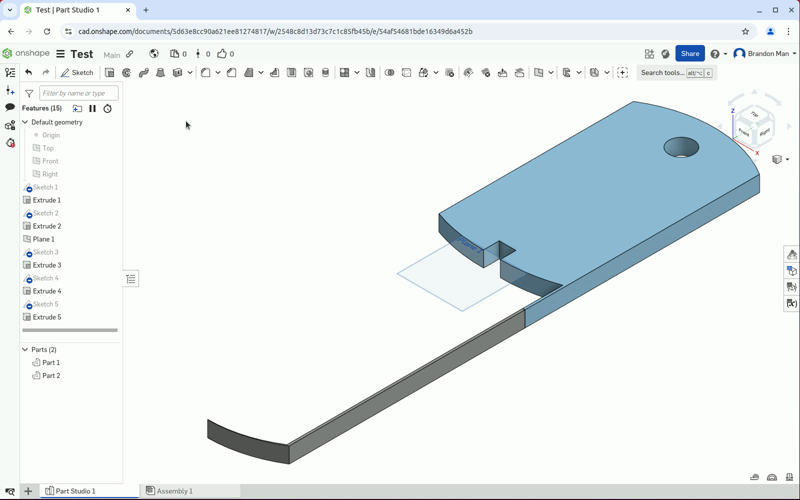
mouse_move(73, 189)
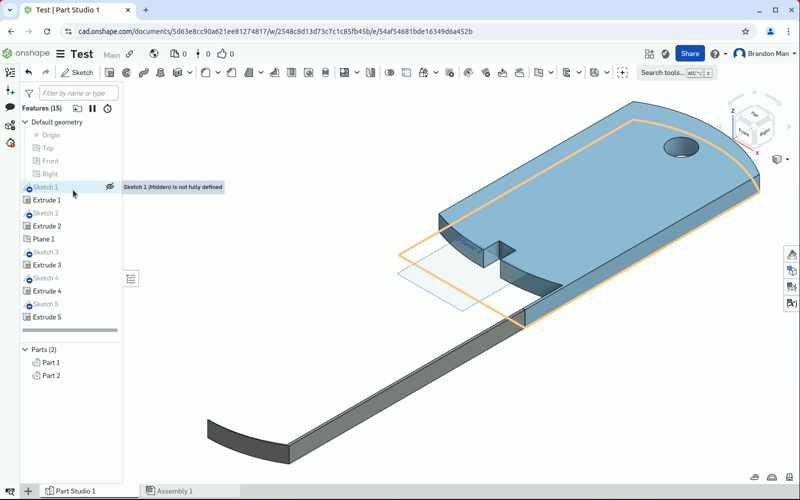
click(73, 189)